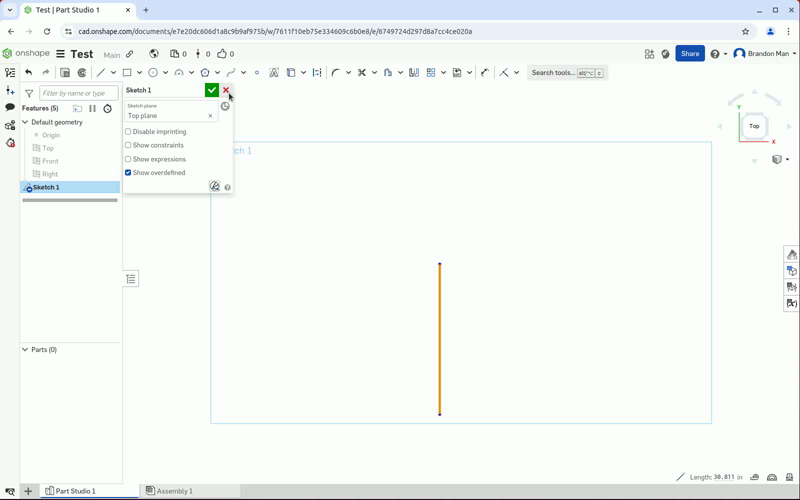
key(shift+h)
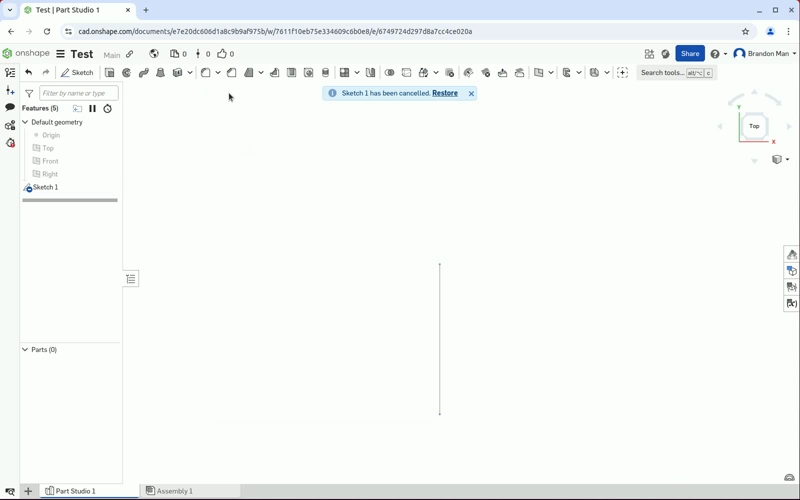
key(shift+s)
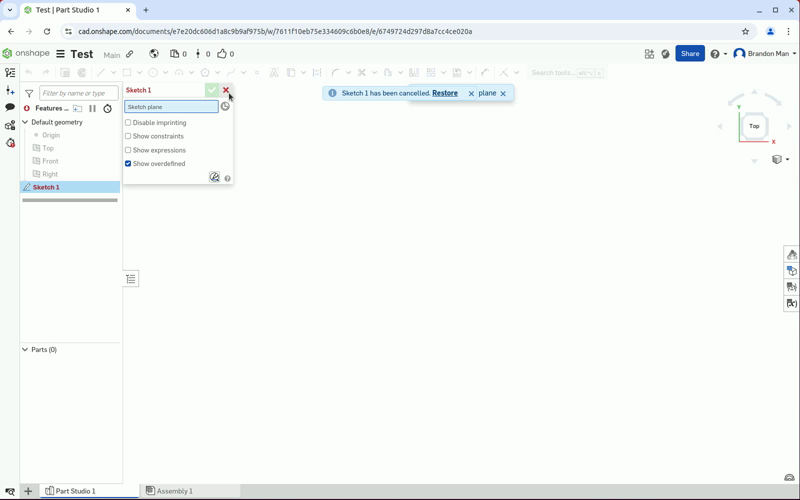
mouse_move(73, 150)
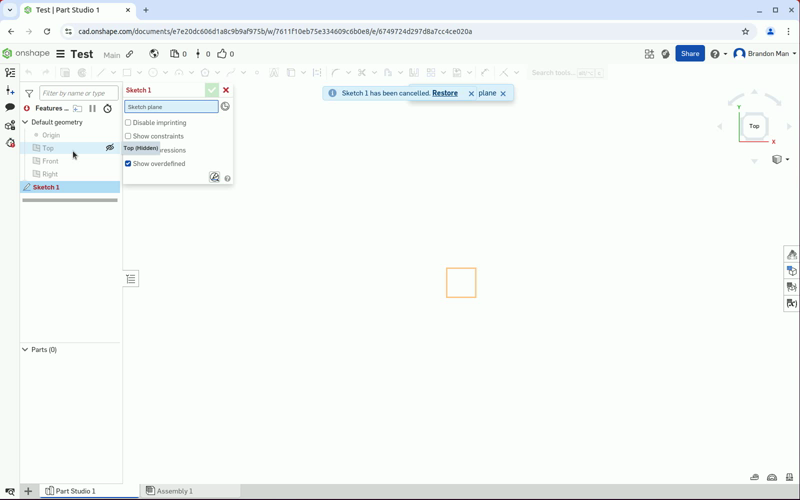
click(73, 150)
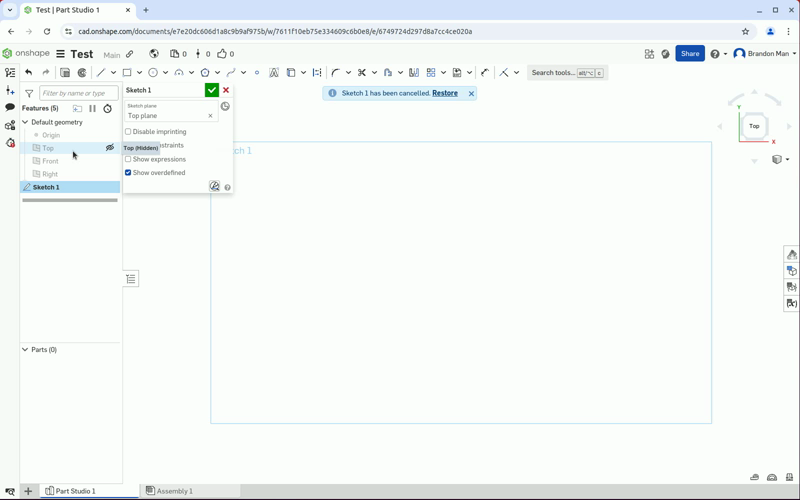
mouse_move(73, 352)
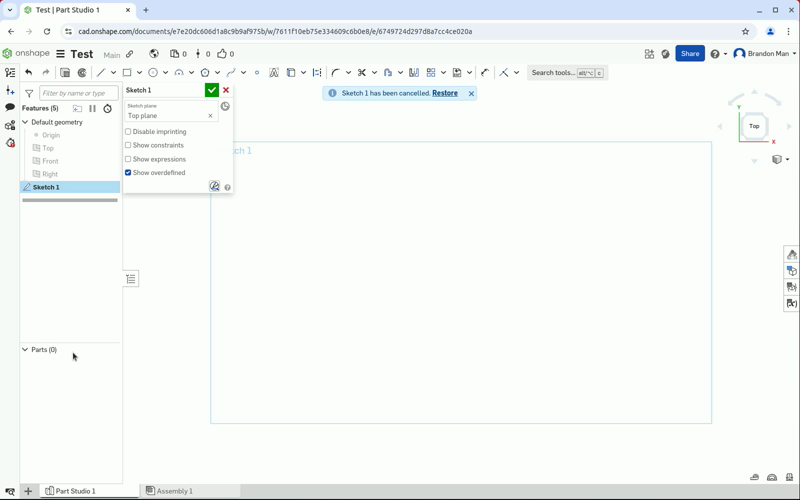
key(y)
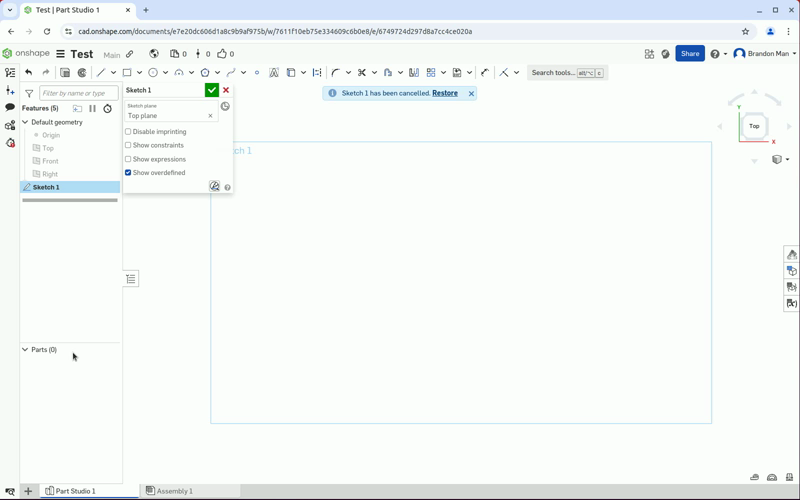
key(l)
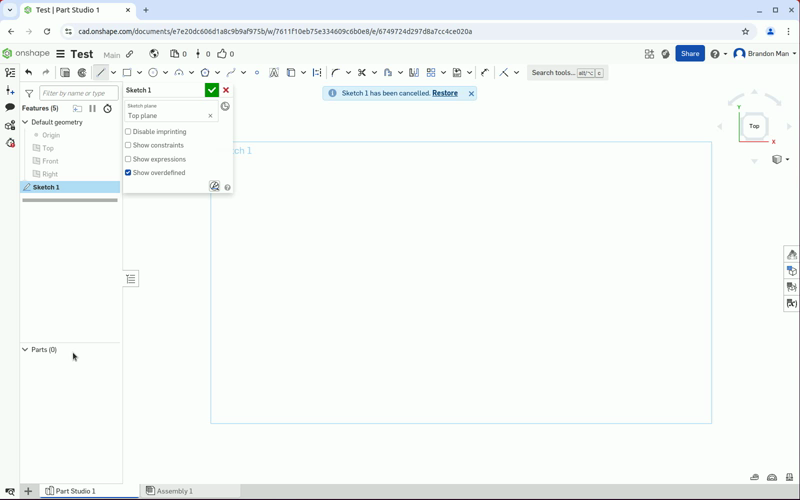
key_down(shift)
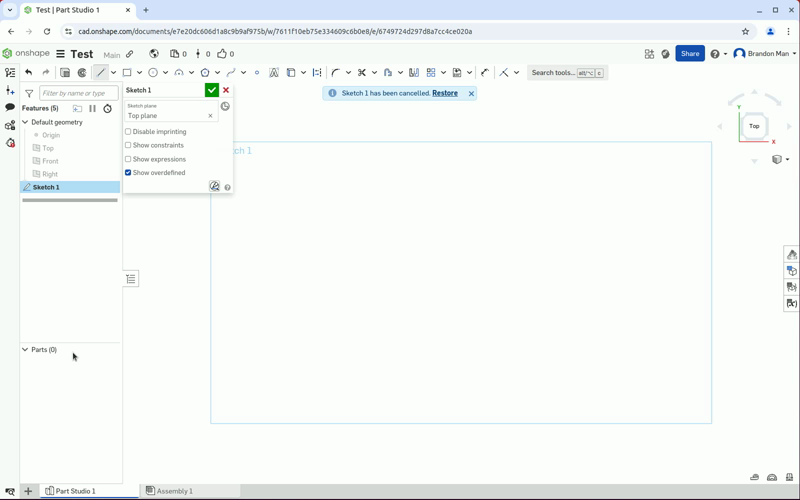
mouse_move(460, 282)
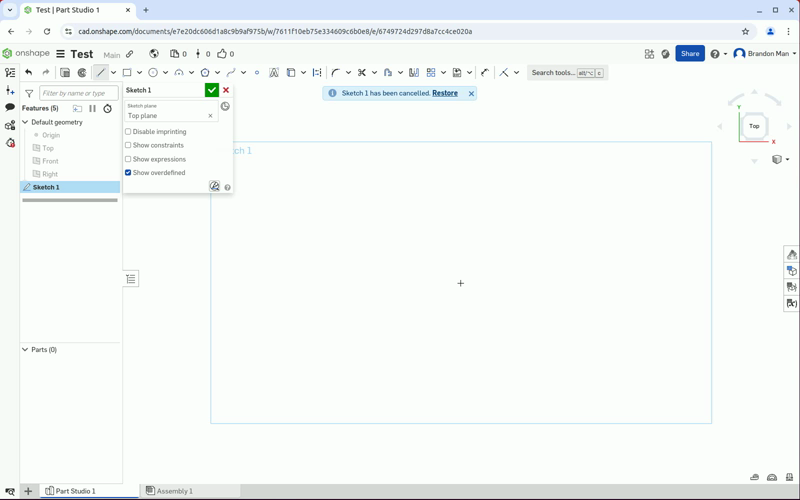
click(460, 282)
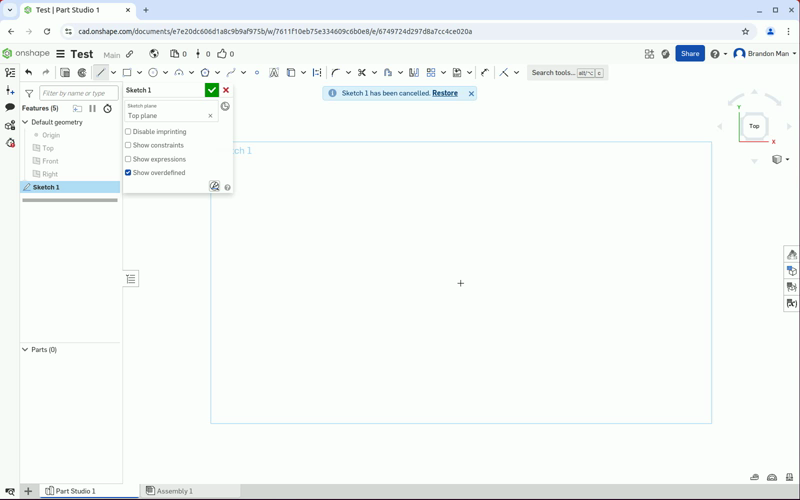
key_up(shift)
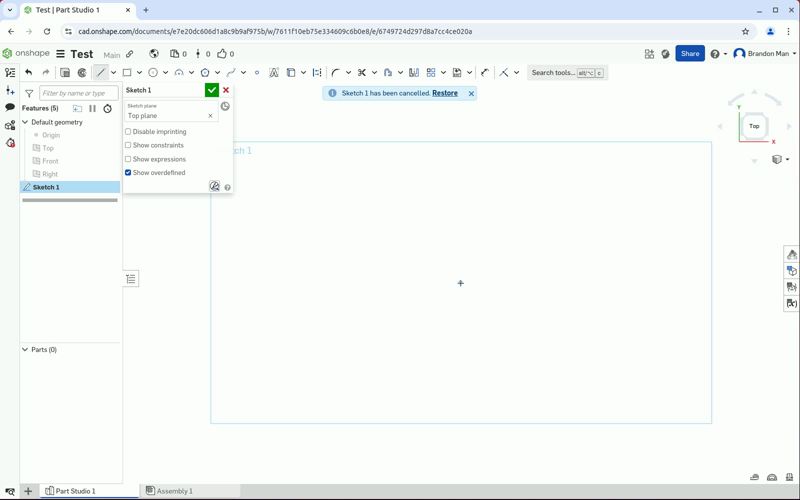
key_down(shift)
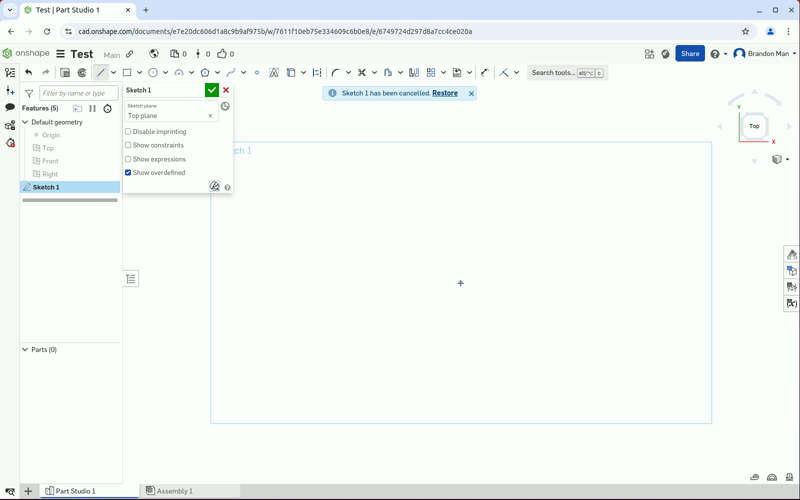
mouse_move(490, 282)
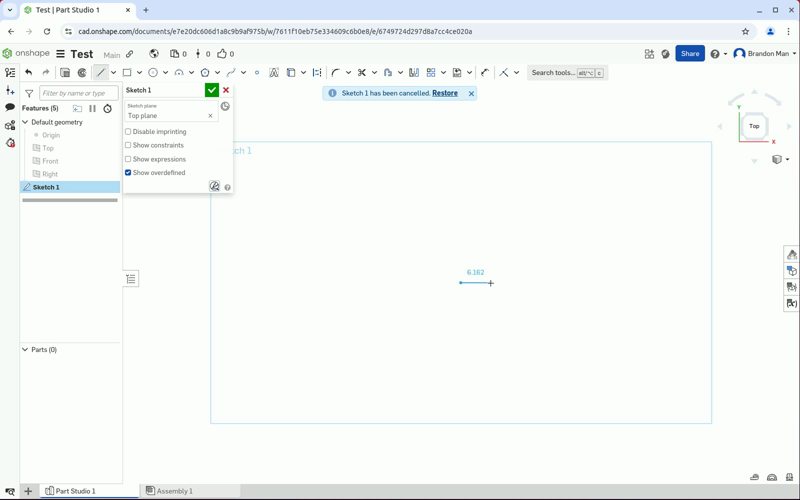
mouse_move(517, 282)
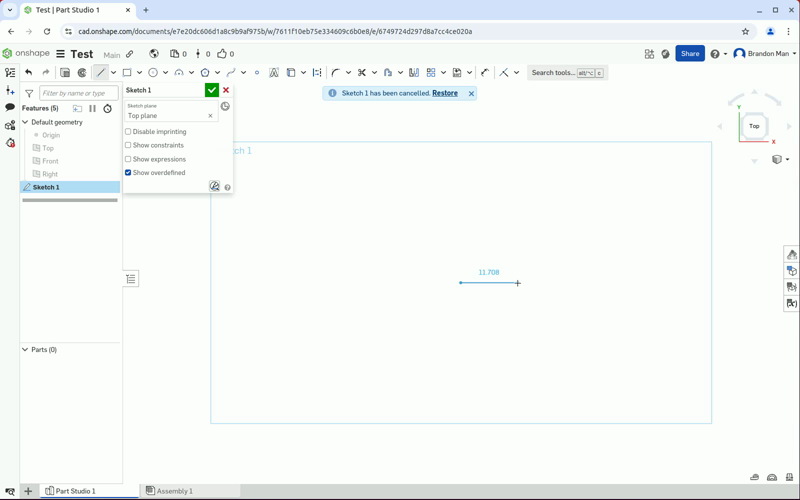
click(517, 282)
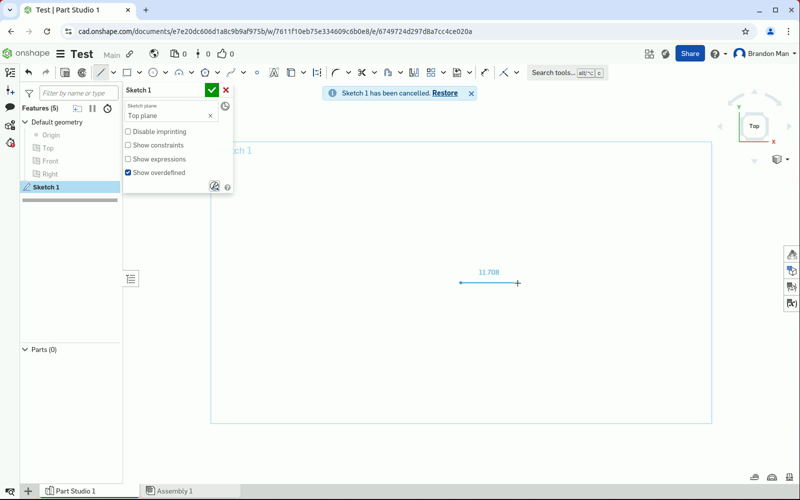
key_up(shift)
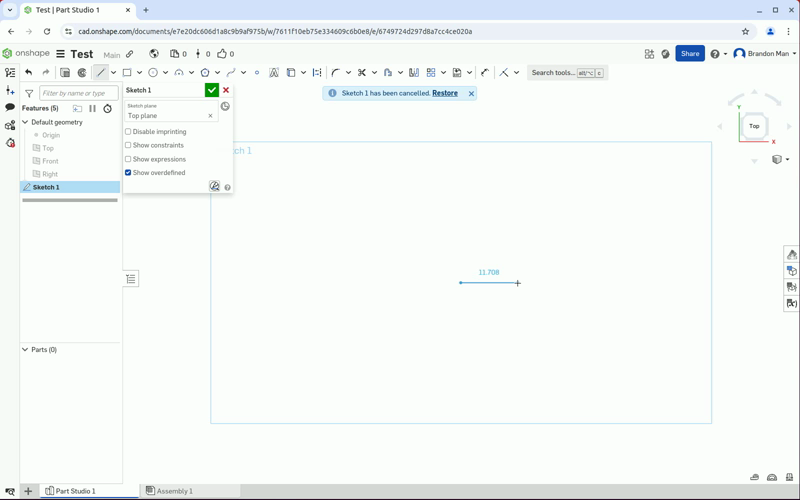
key_down(shift)
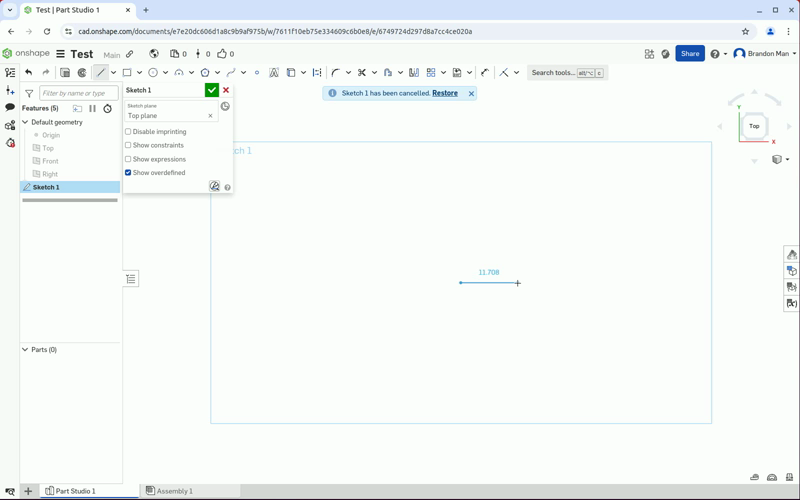
mouse_move(547, 282)
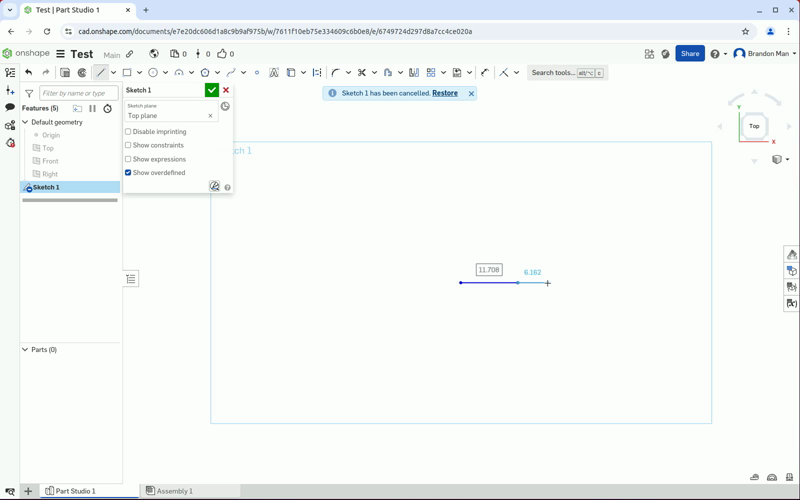
mouse_move(517, 226)
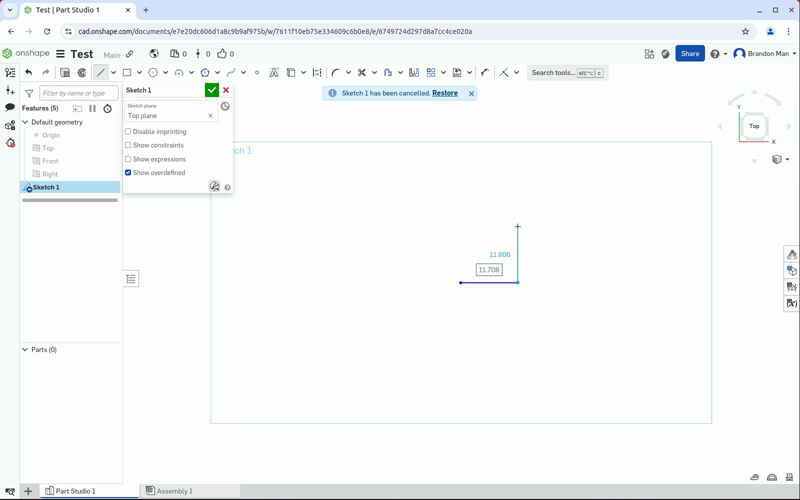
click(517, 226)
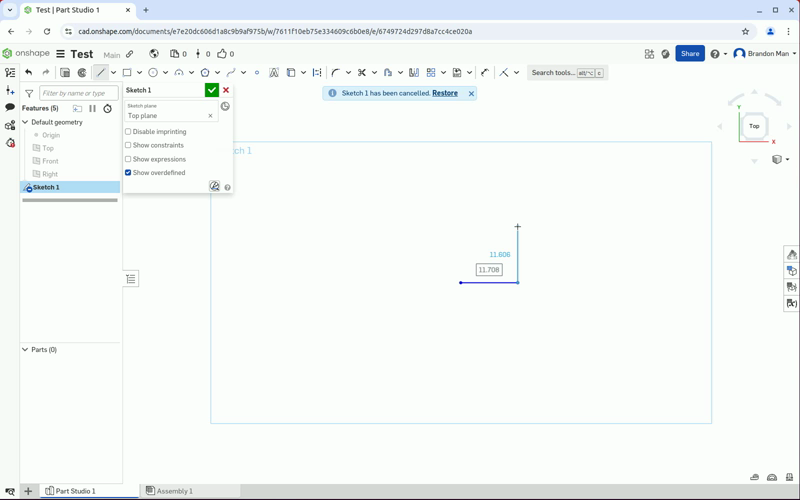
key_up(shift)
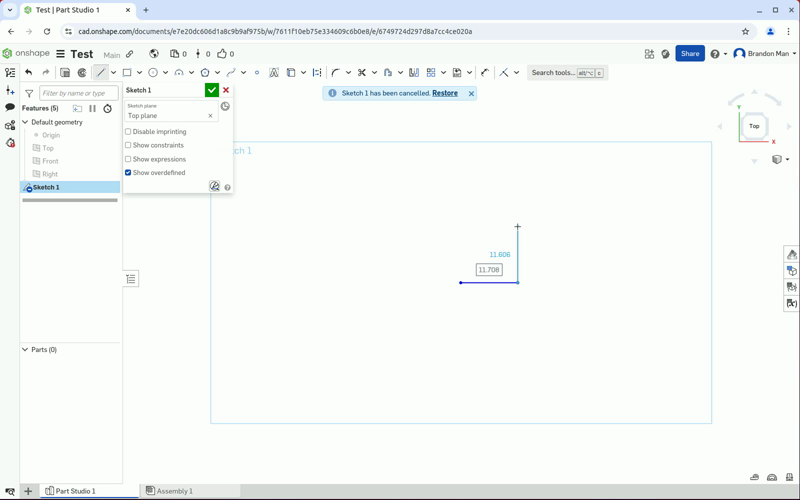
key_down(shift)
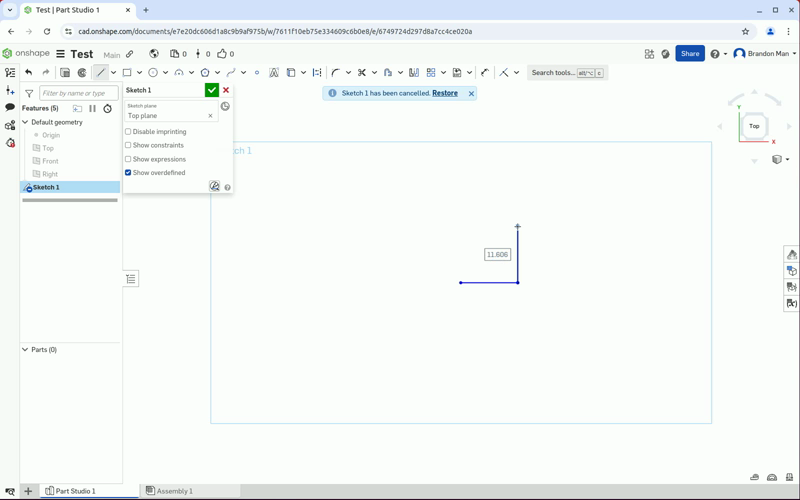
mouse_move(547, 226)
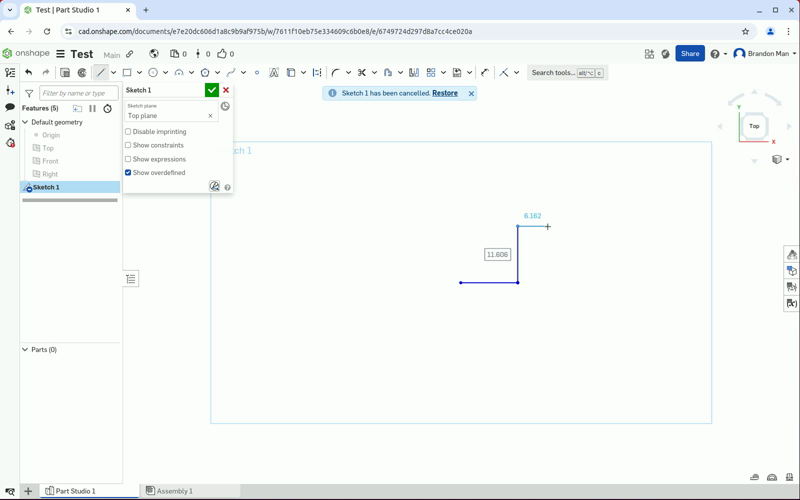
mouse_move(460, 226)
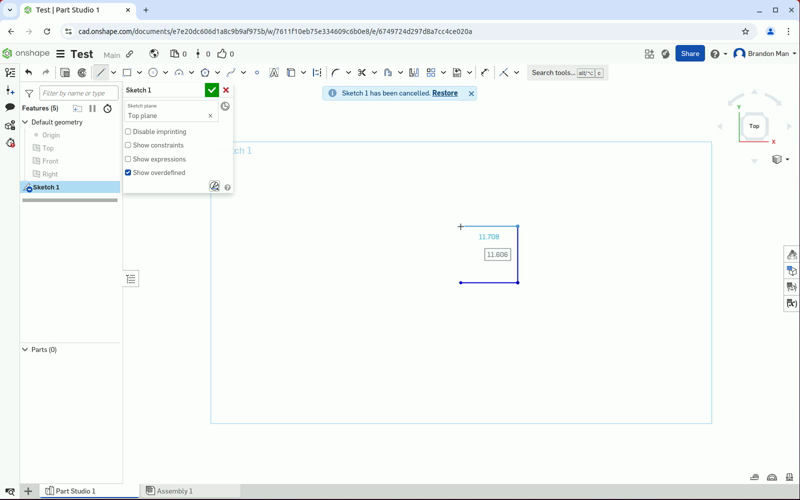
click(460, 226)
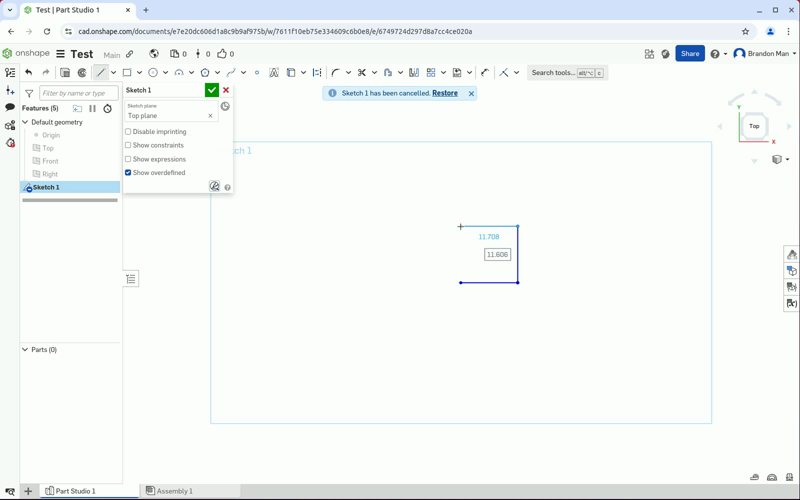
key_up(shift)
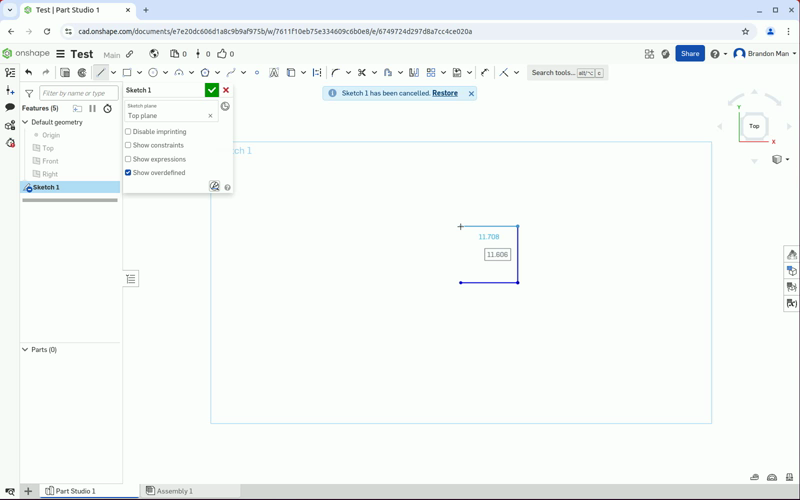
mouse_move(490, 226)
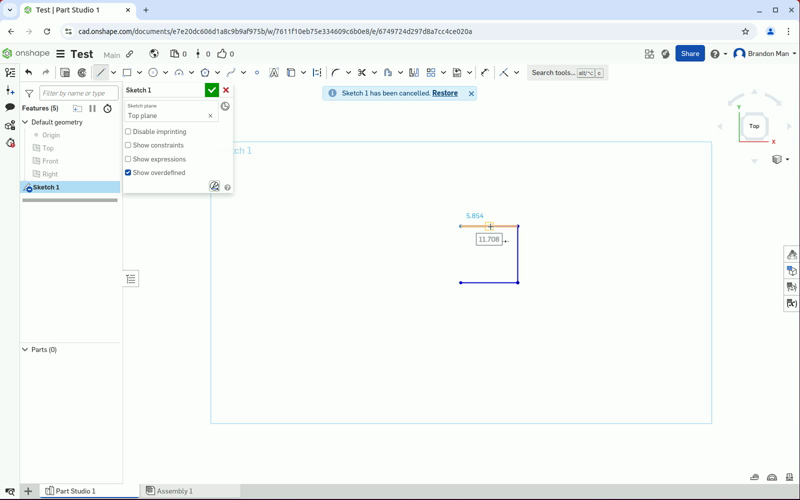
key_down(shift)
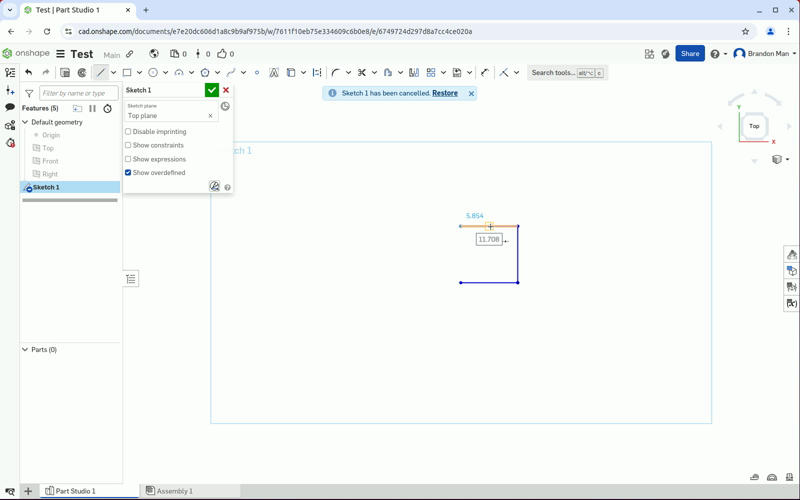
mouse_move(460, 282)
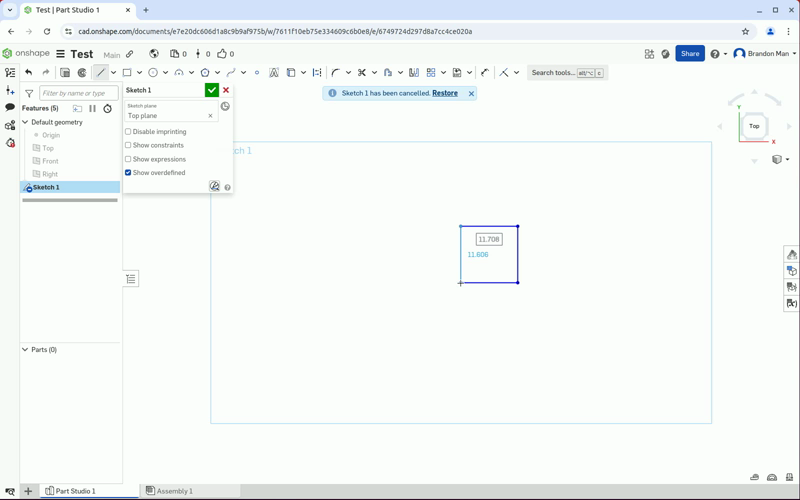
key_up(shift)
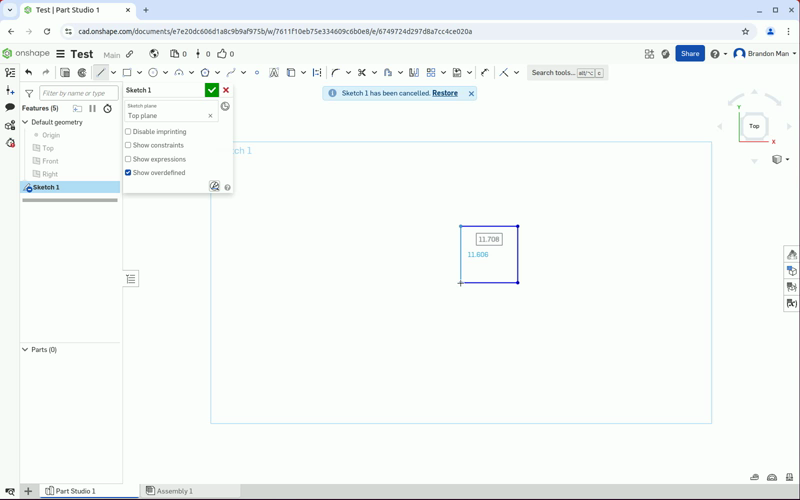
click(460, 282)
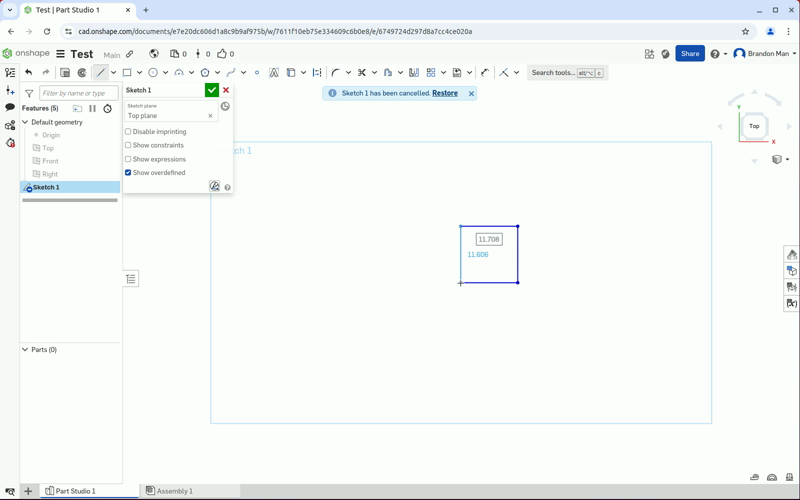
key(esc)
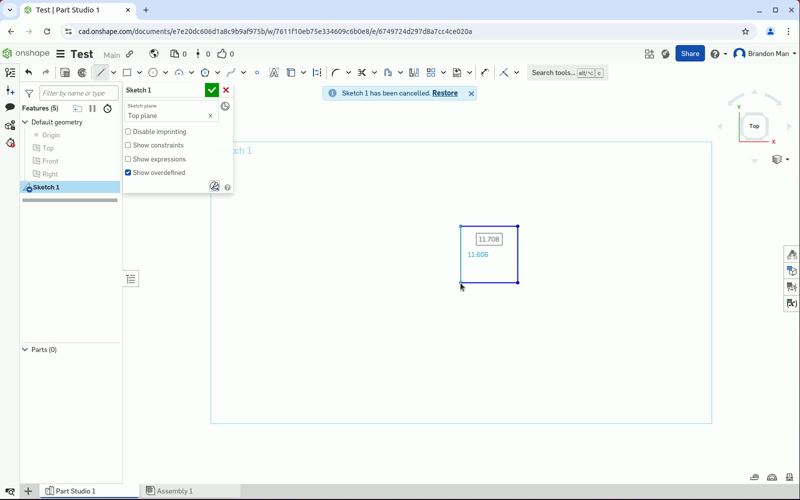
mouse_move(512, 232)
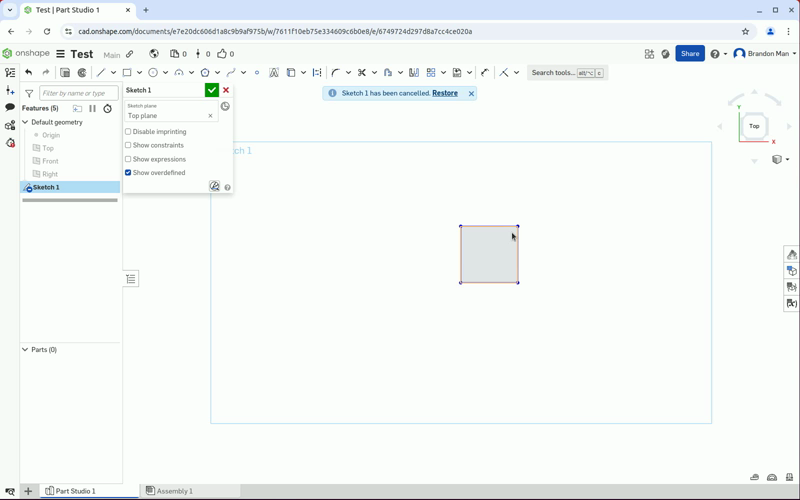
click(512, 232)
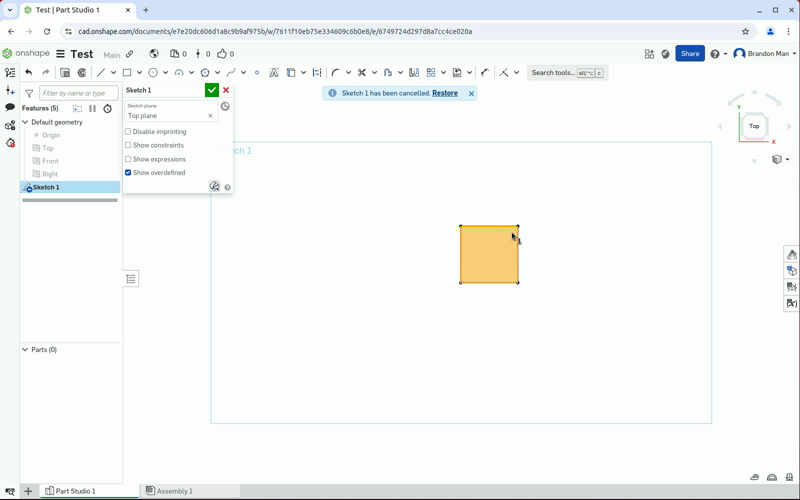
mouse_move(73, 352)
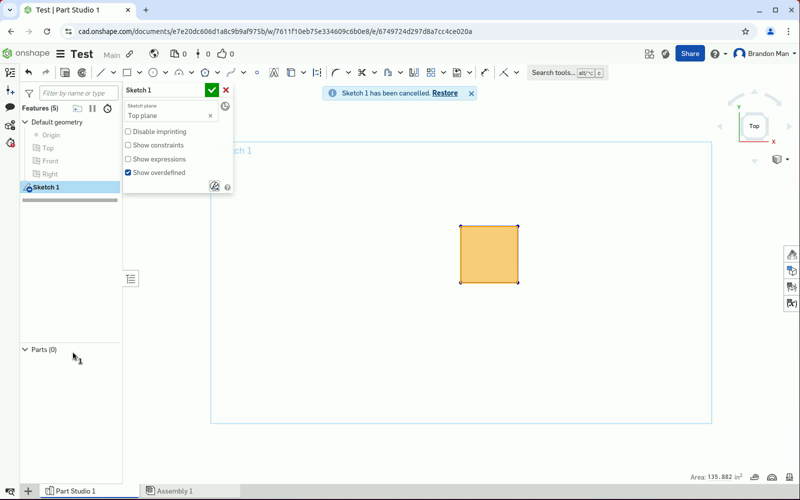
key(shift+y)
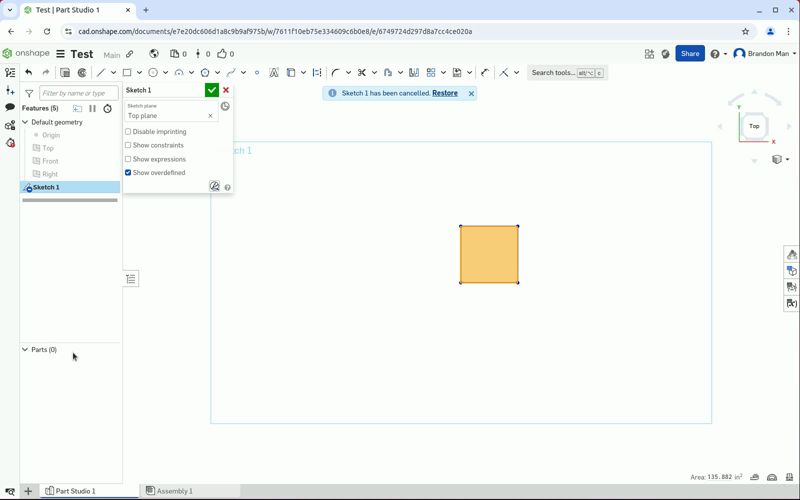
key(shift+e)
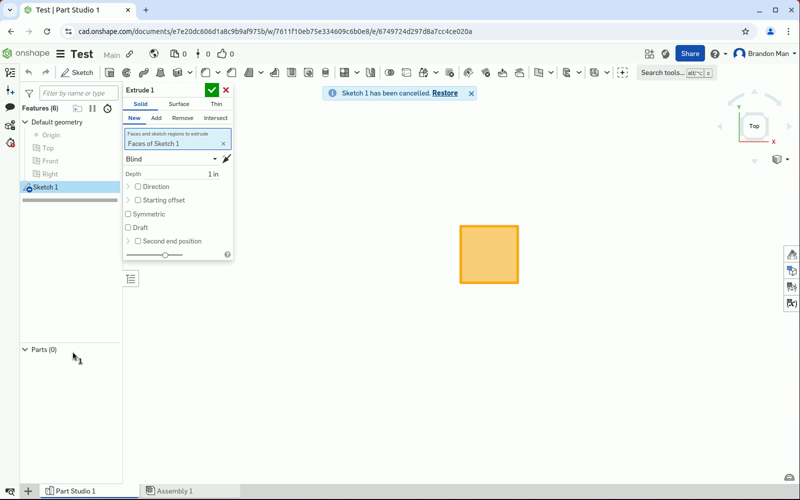
mouse_move(143, 106)
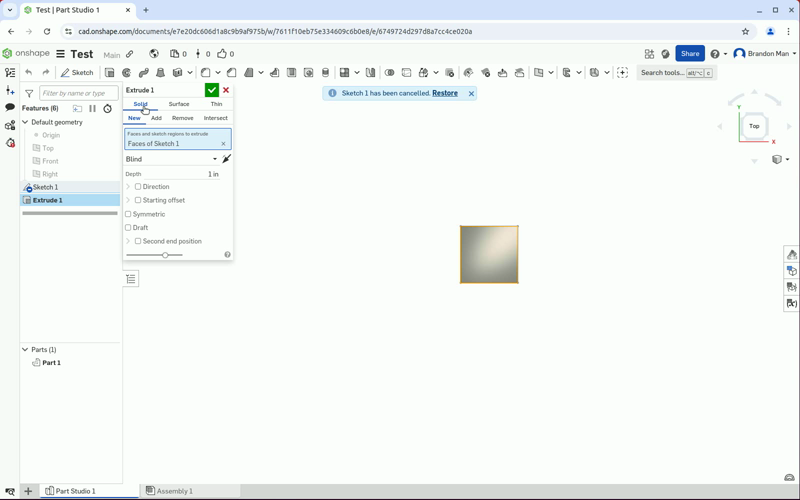
click(143, 106)
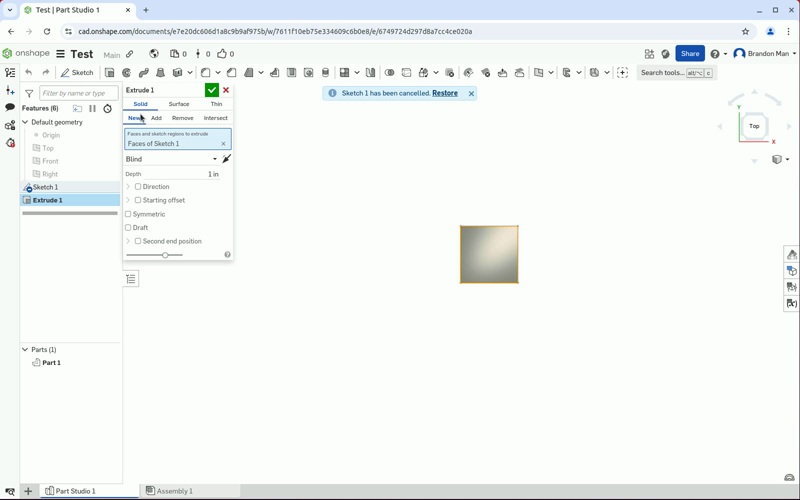
mouse_move(137, 120)
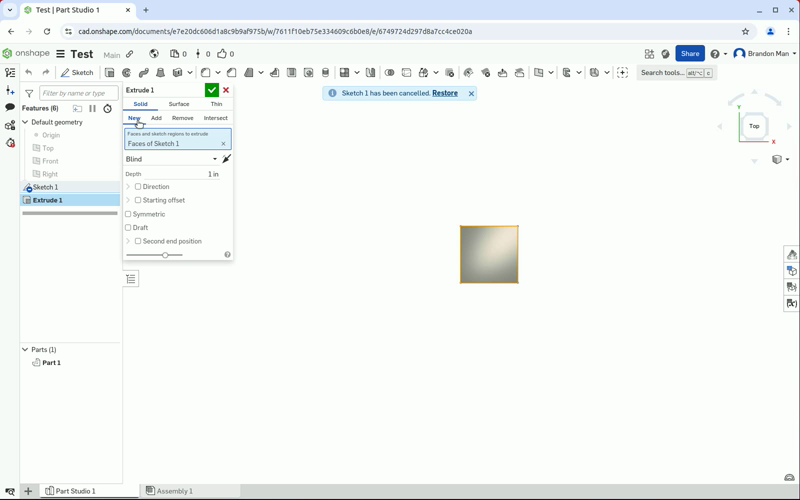
click(137, 120)
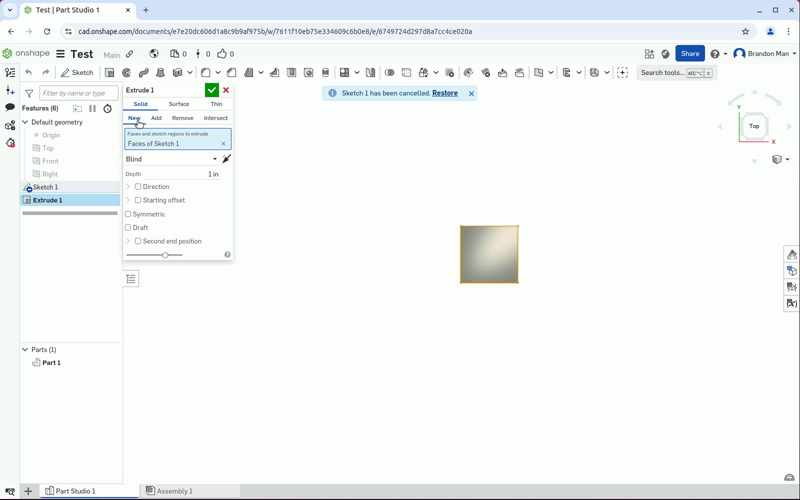
key(tab, 4)
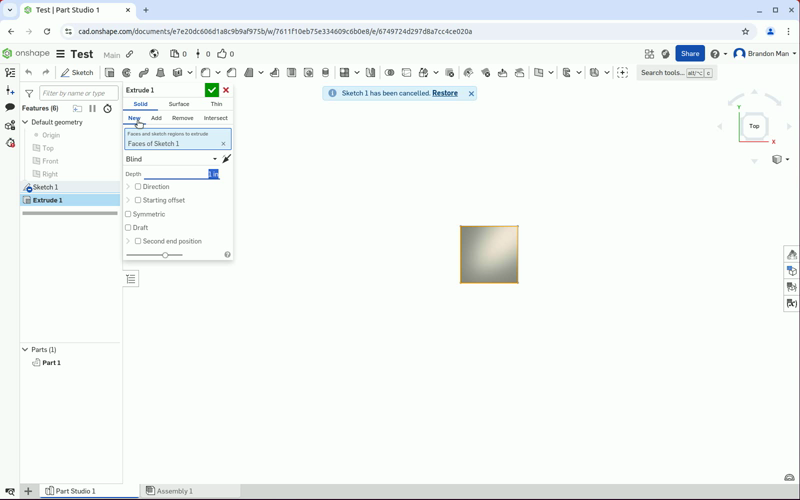
text(1.204)
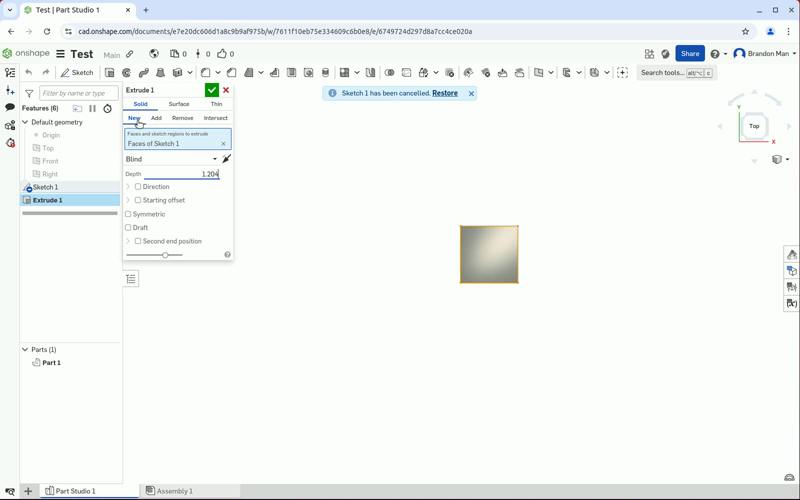
key(enter)
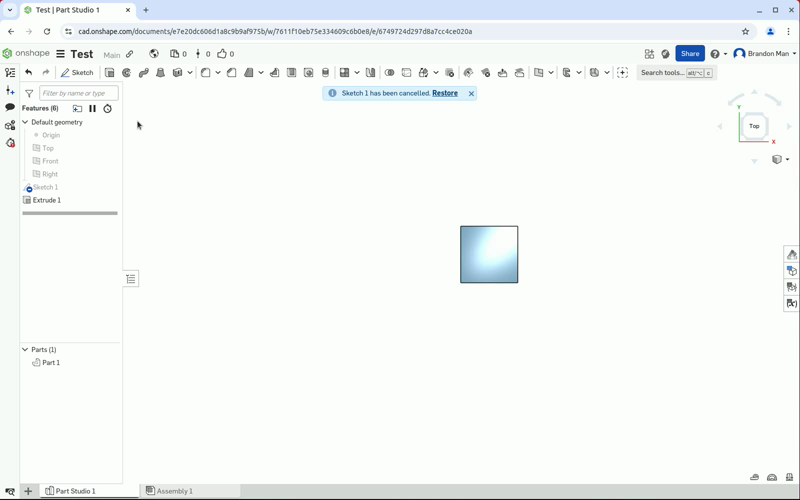
key(shift+h)
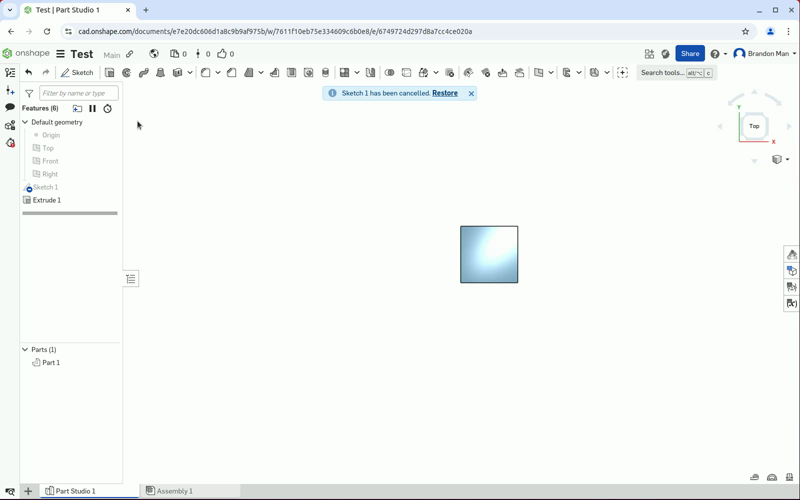
key(shift+h)
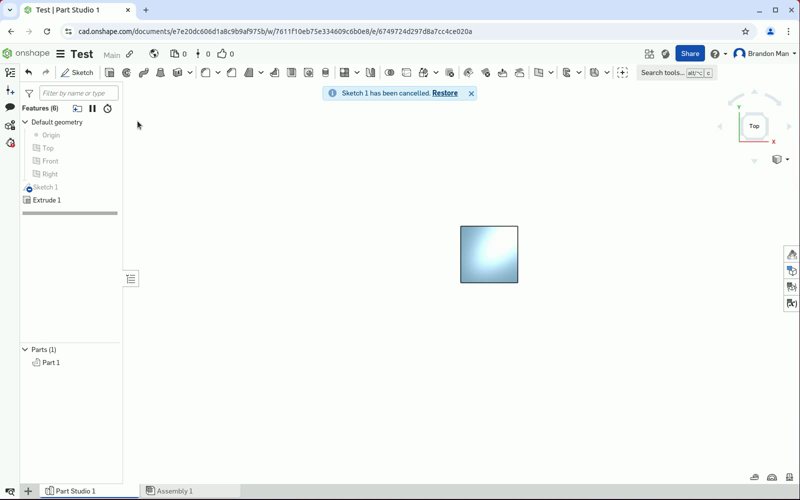
mouse_move(73, 189)
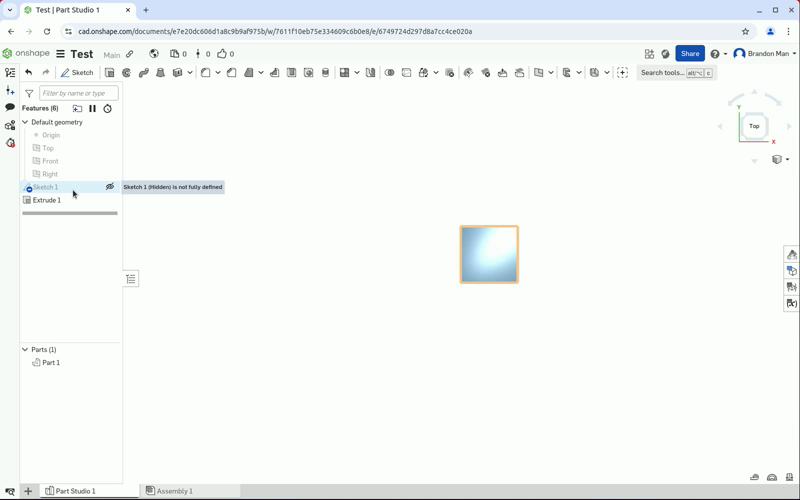
click(73, 189)
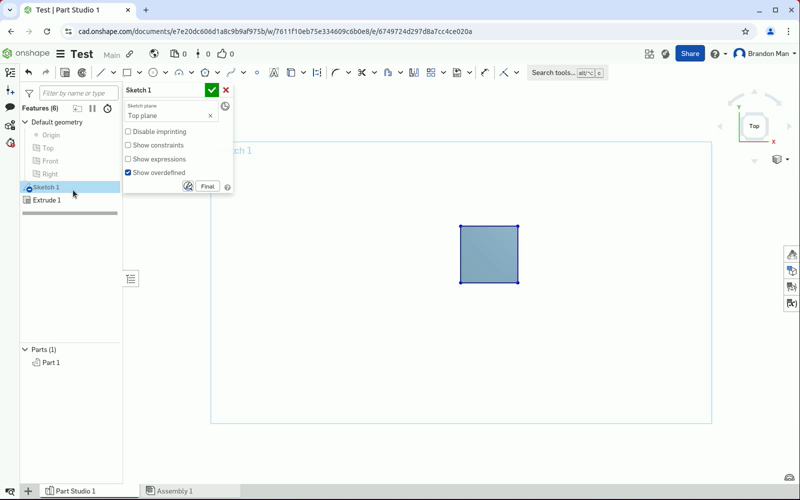
mouse_move(229, 92)
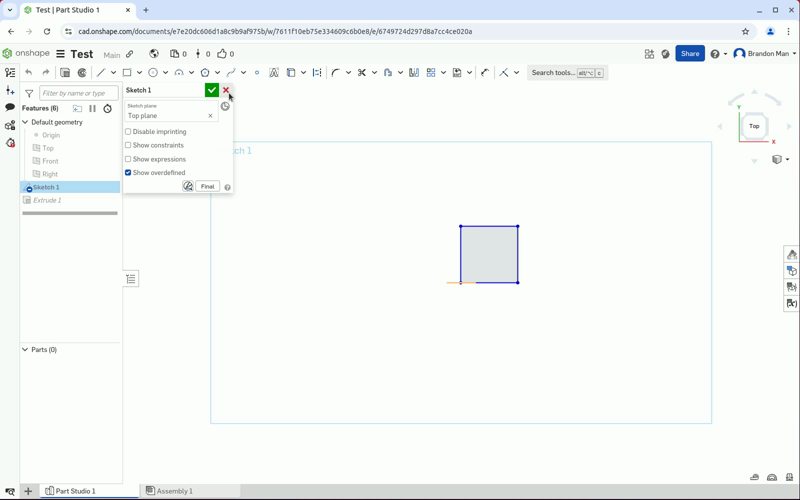
click(229, 92)
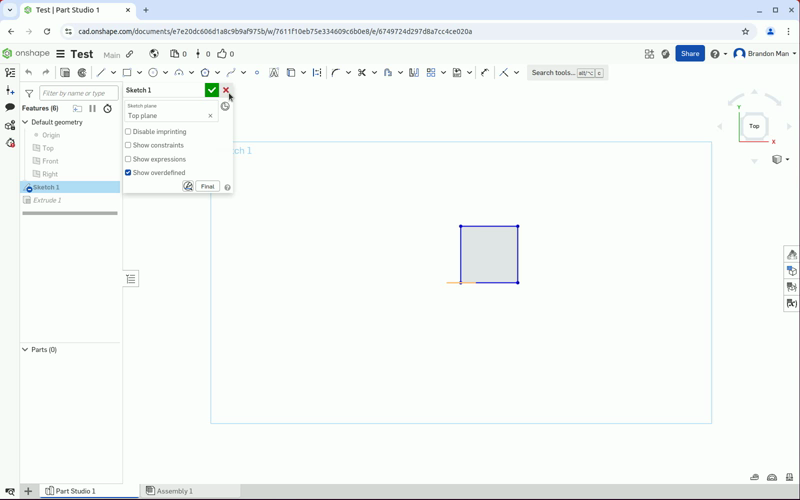
key(shift+s)
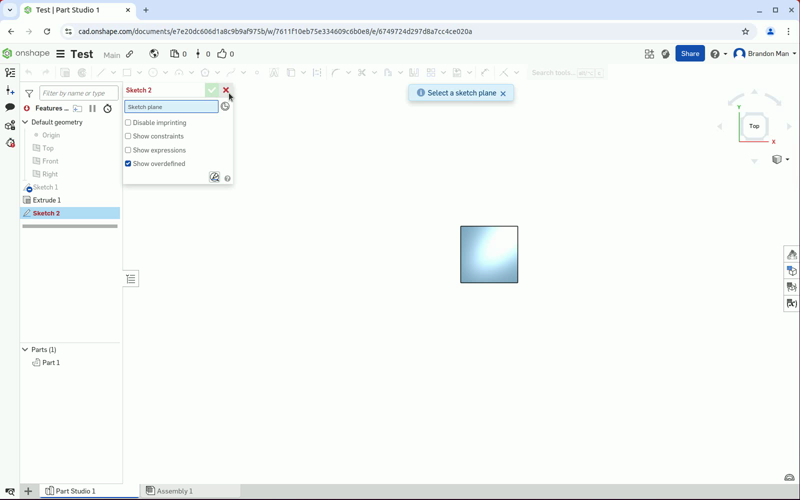
mouse_move(73, 150)
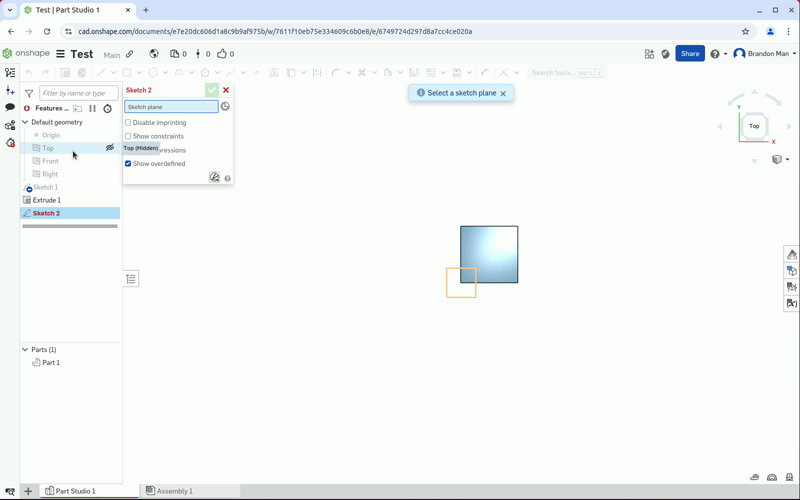
click(73, 150)
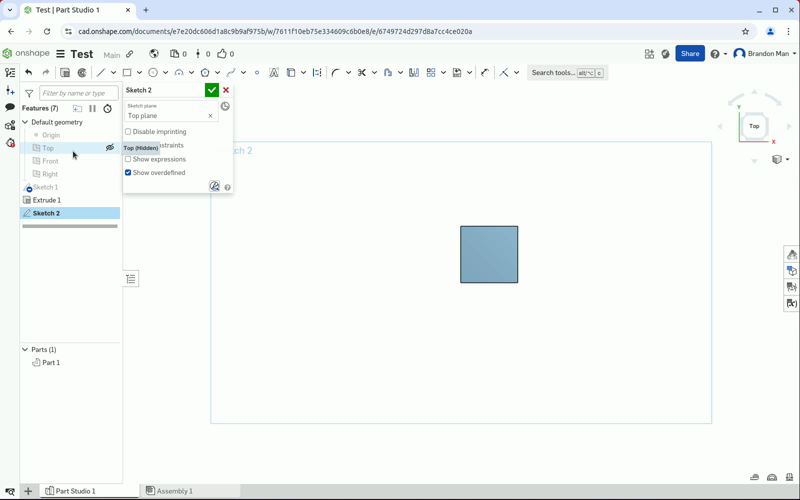
mouse_move(73, 352)
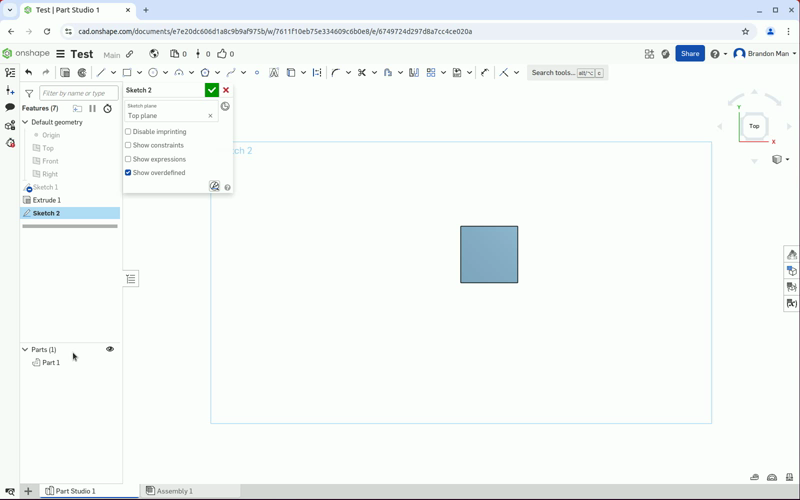
key(y)
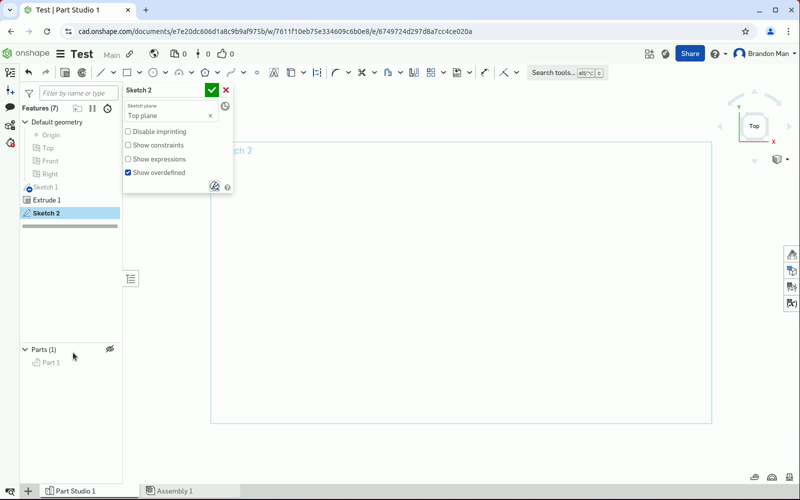
key(l)
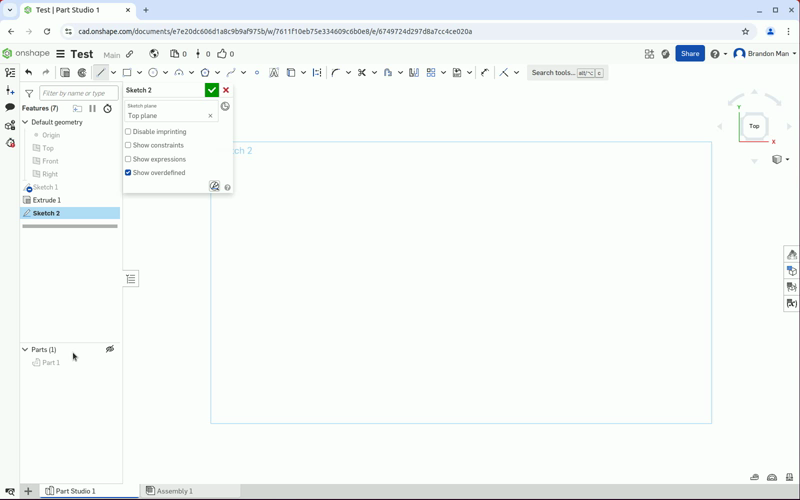
key_down(shift)
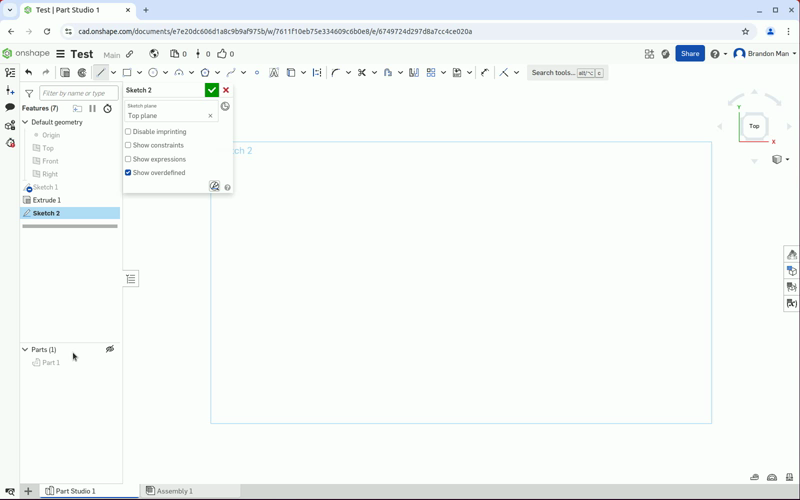
mouse_move(460, 226)
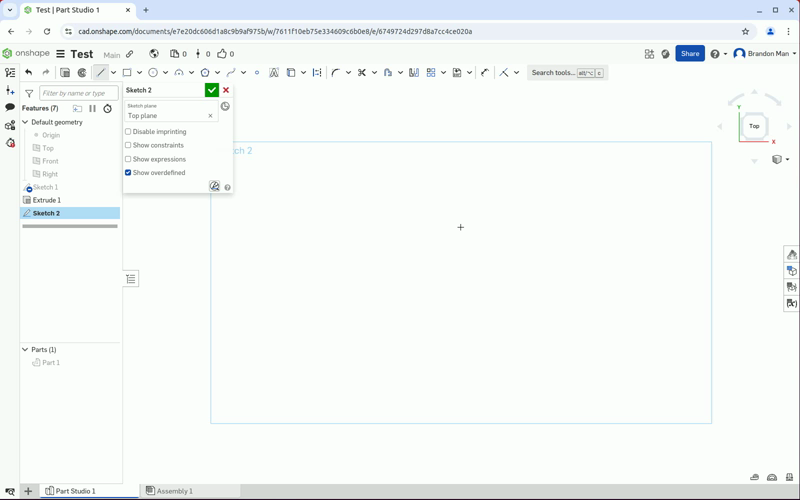
click(460, 226)
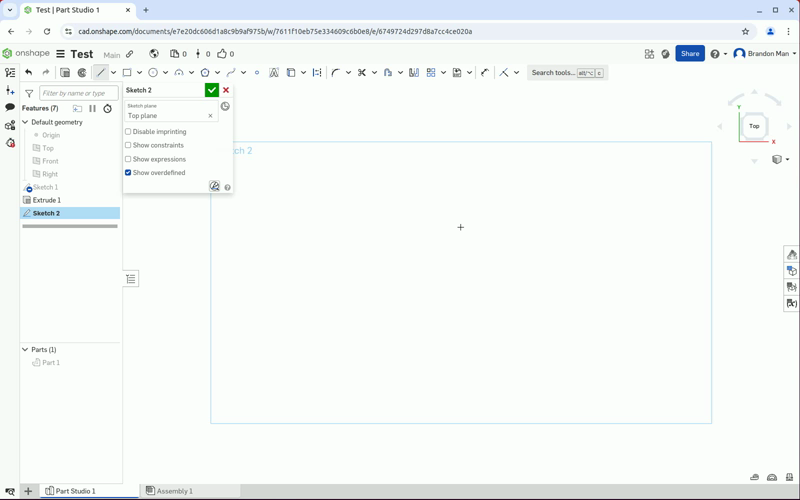
key_up(shift)
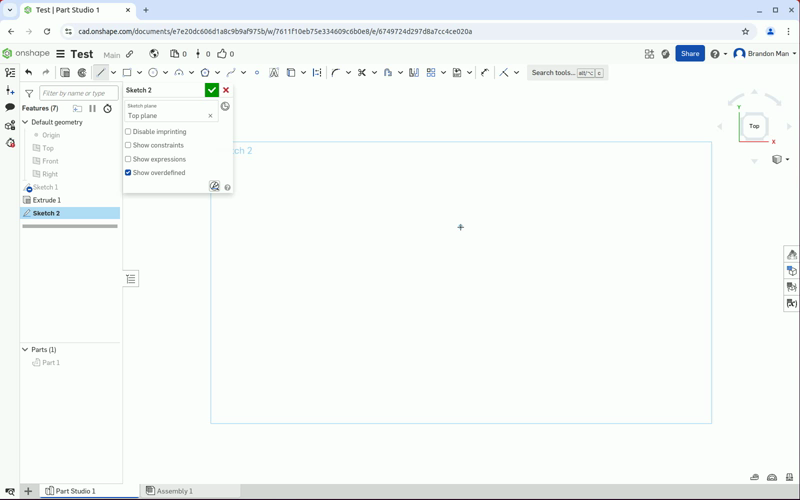
key_down(shift)
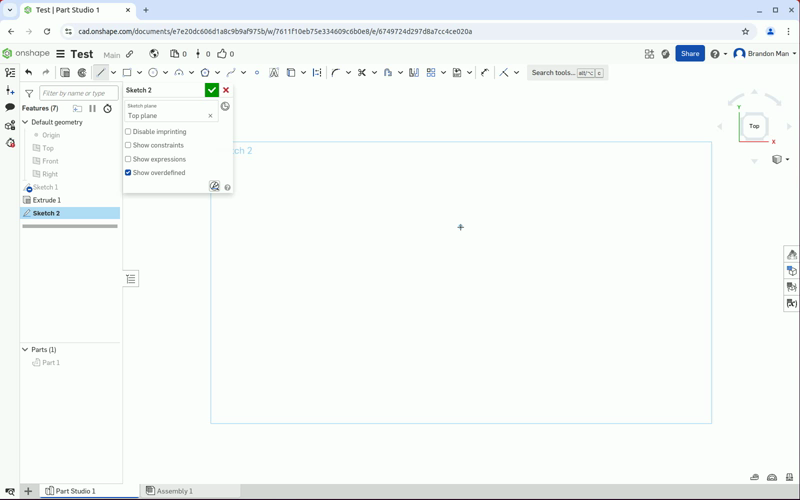
mouse_move(490, 226)
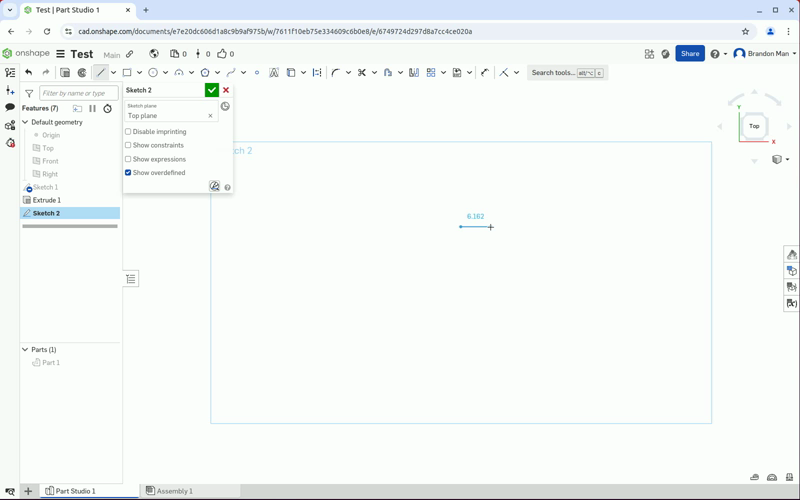
mouse_move(517, 226)
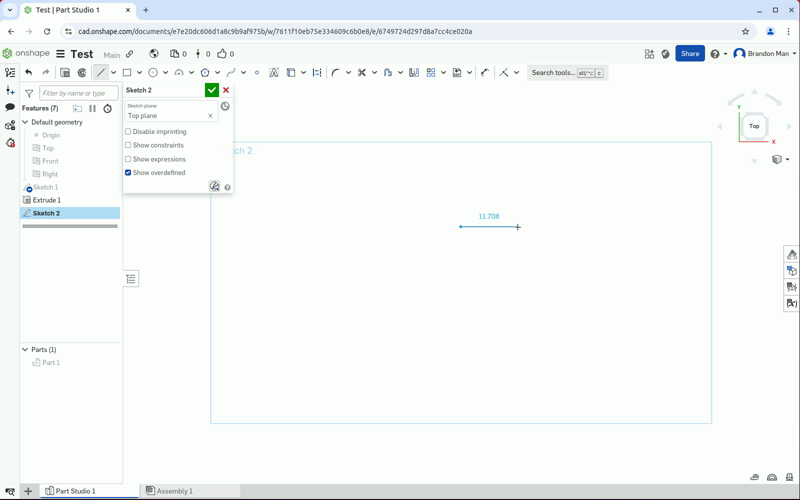
click(517, 226)
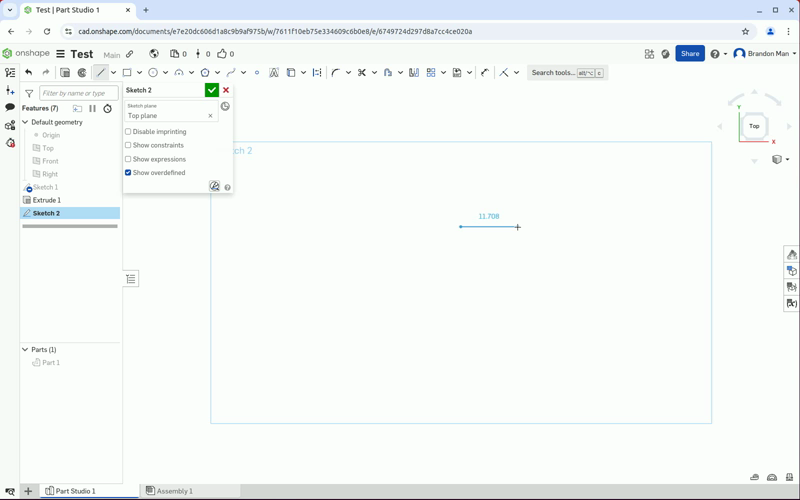
key_up(shift)
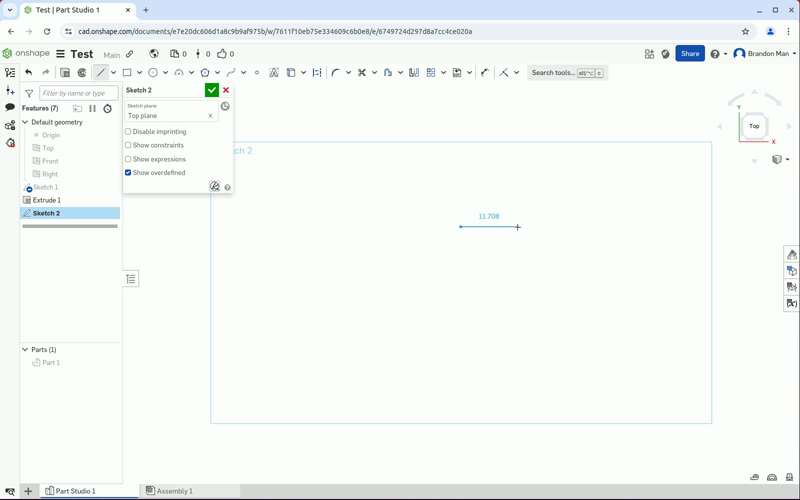
key_down(shift)
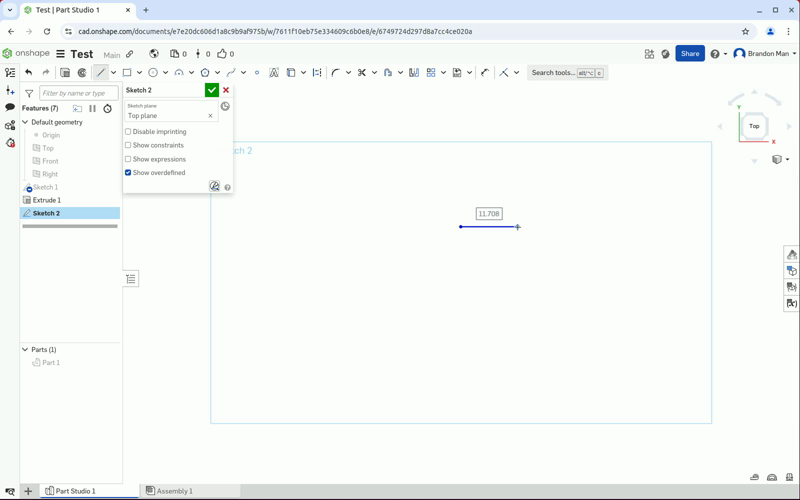
mouse_move(547, 226)
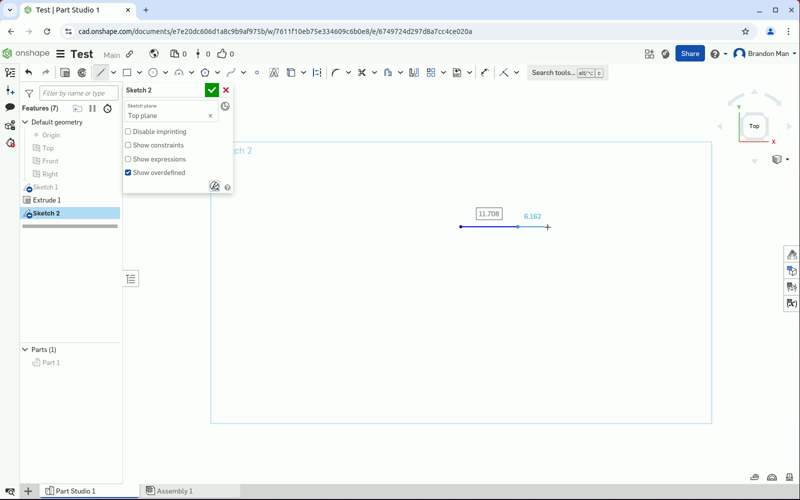
mouse_move(517, 169)
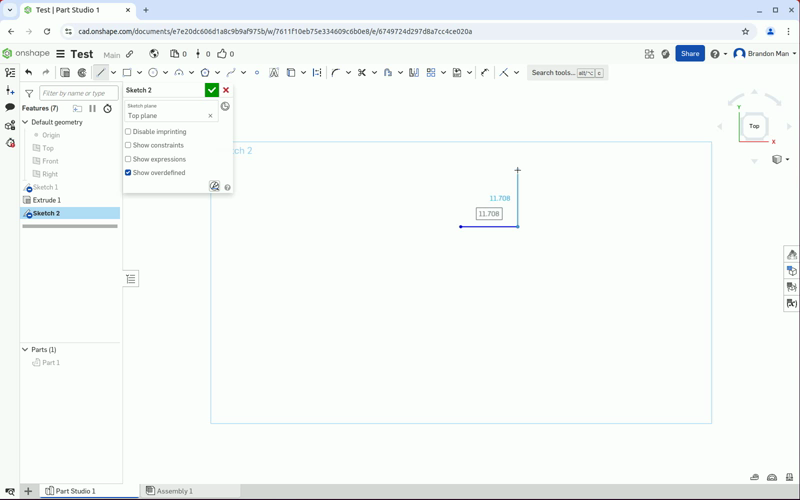
click(517, 169)
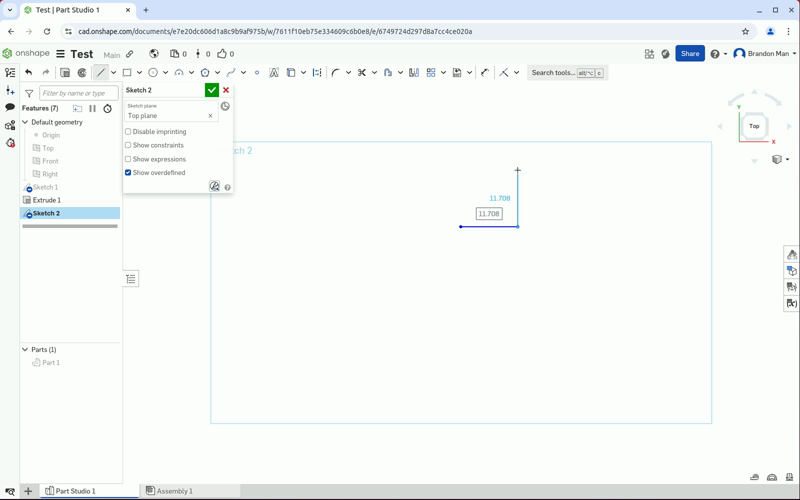
key_up(shift)
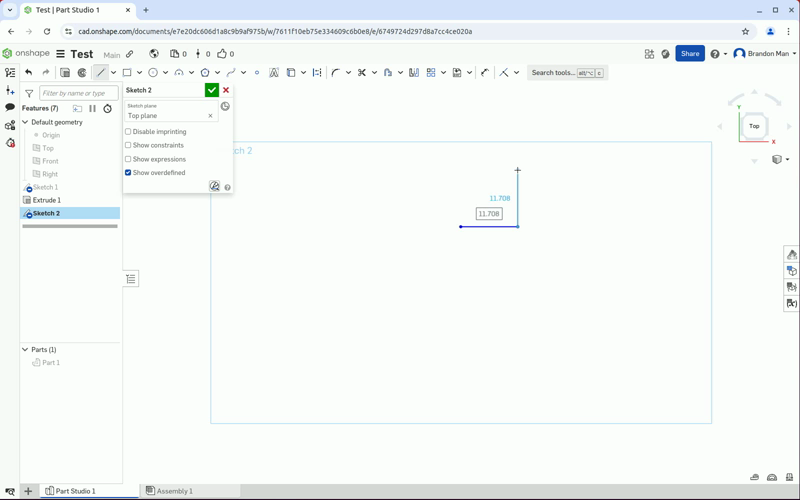
key_down(shift)
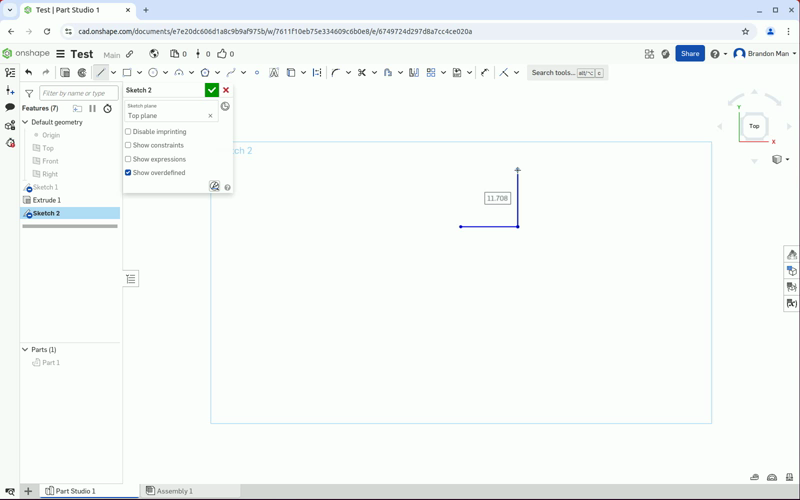
mouse_move(547, 169)
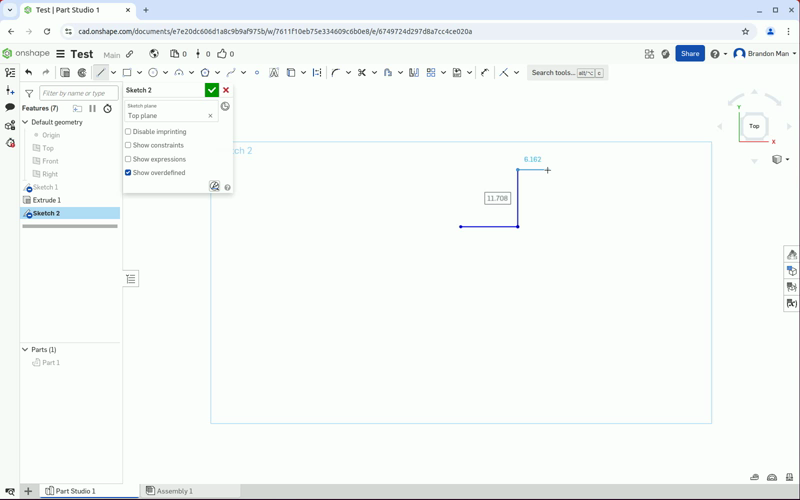
mouse_move(460, 169)
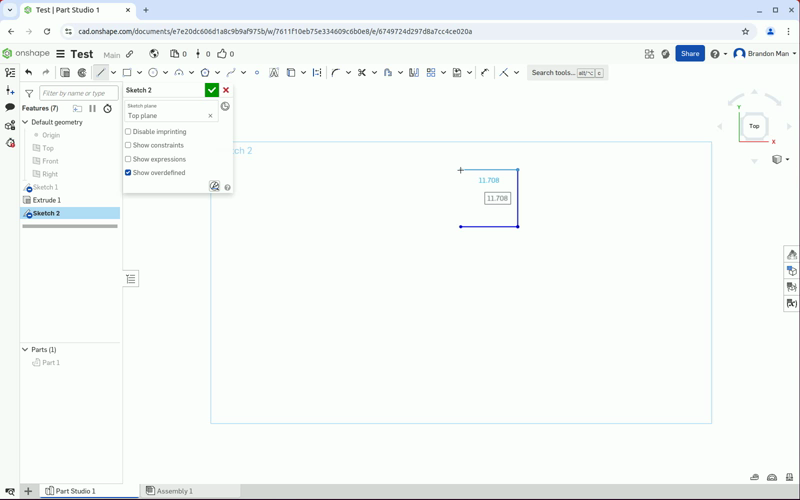
click(460, 169)
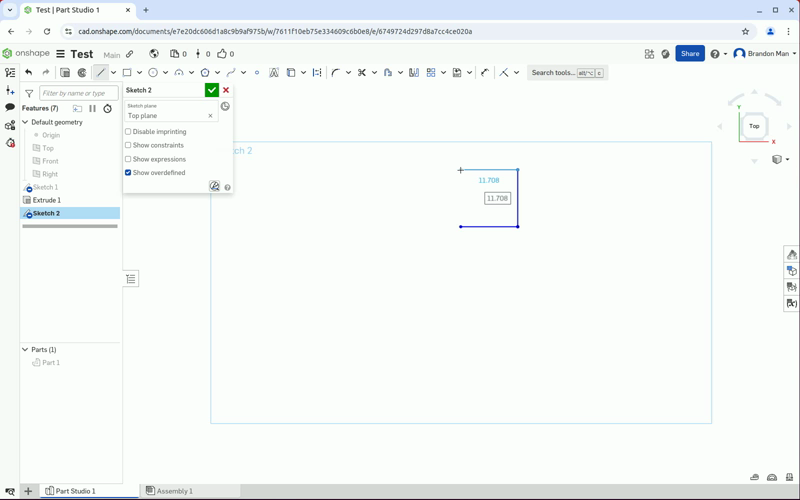
key_up(shift)
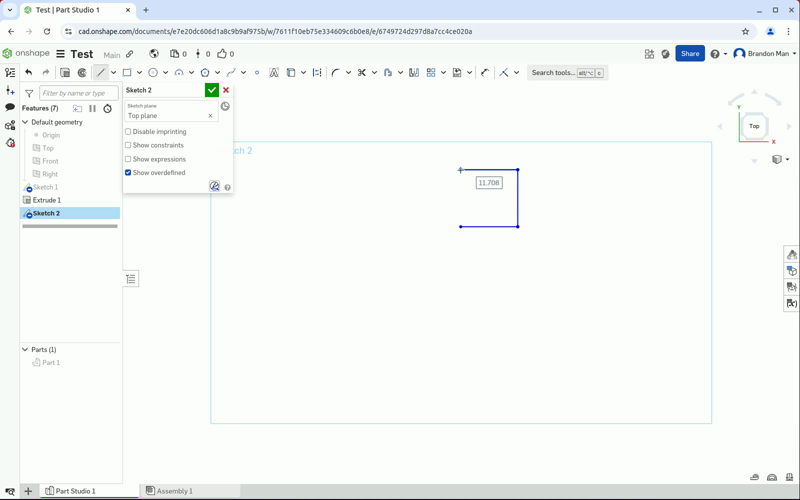
mouse_move(490, 169)
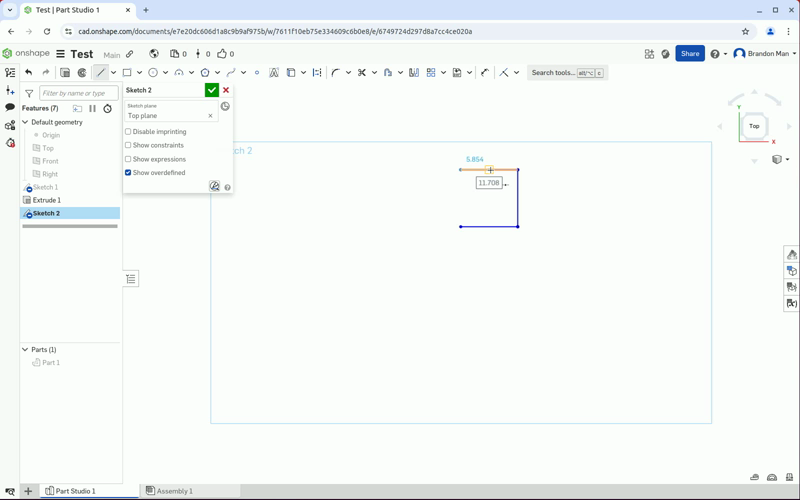
key_down(shift)
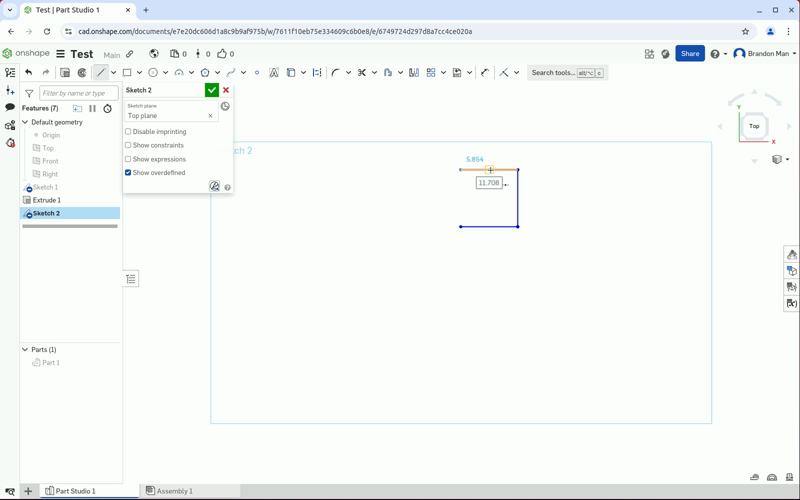
mouse_move(460, 226)
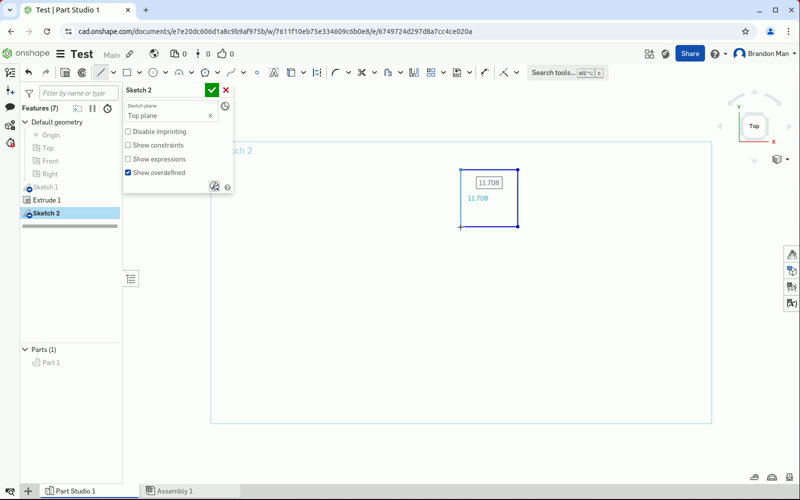
key_up(shift)
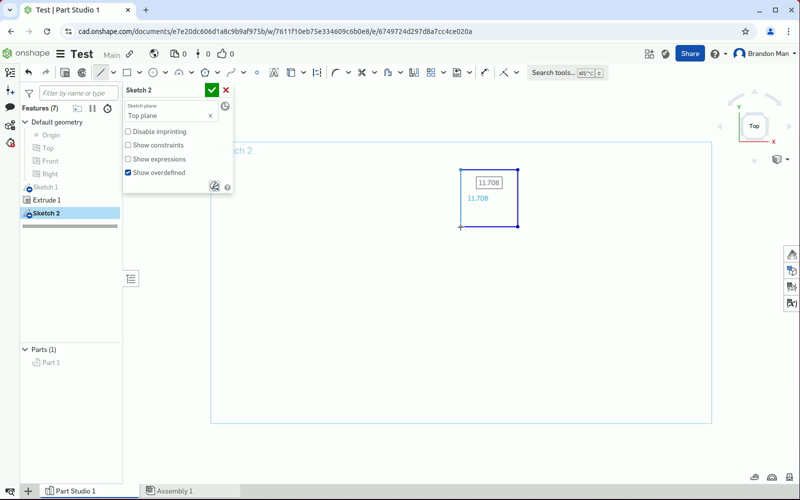
click(460, 226)
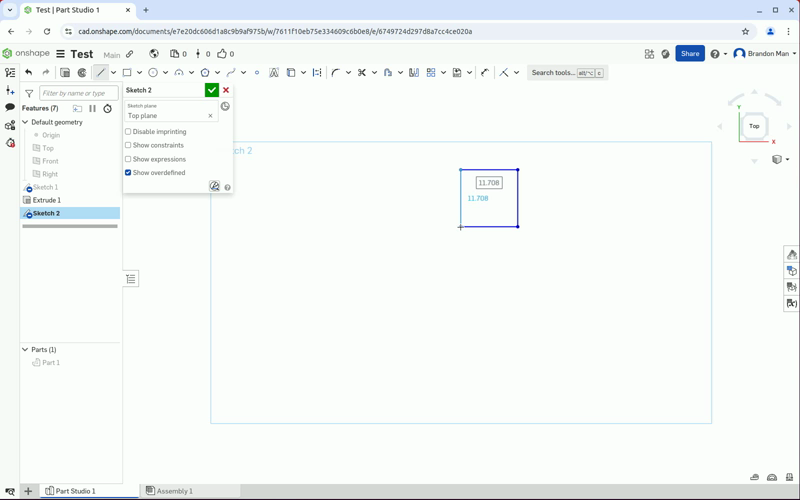
key(esc)
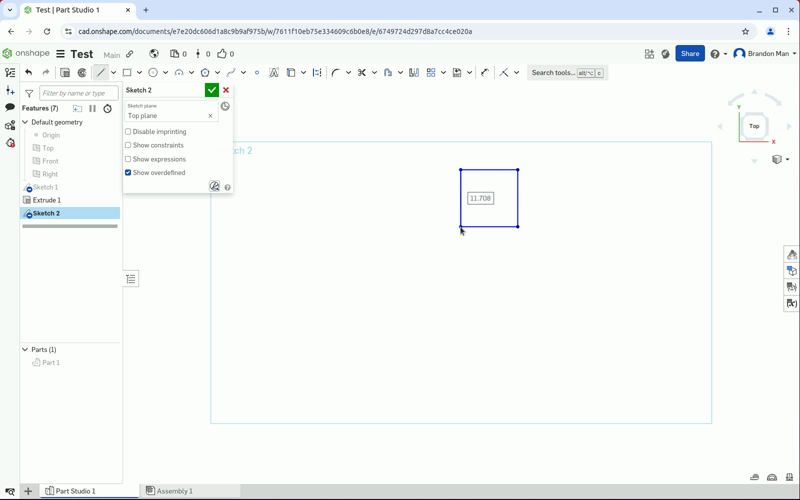
mouse_move(495, 206)
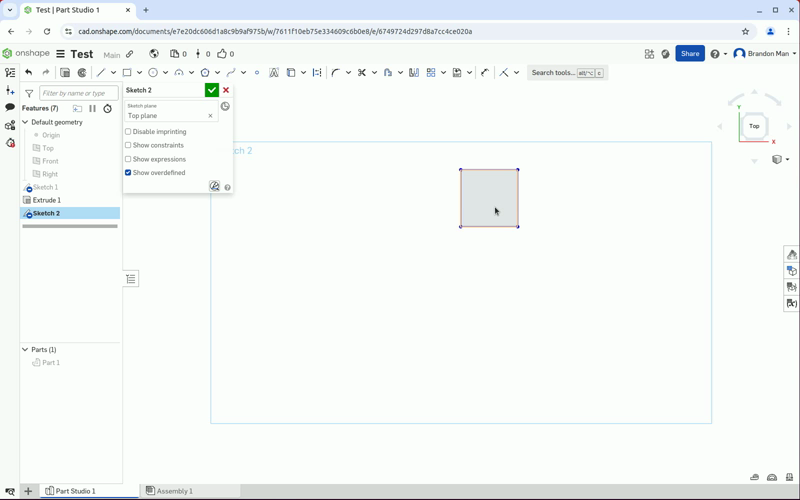
click(495, 206)
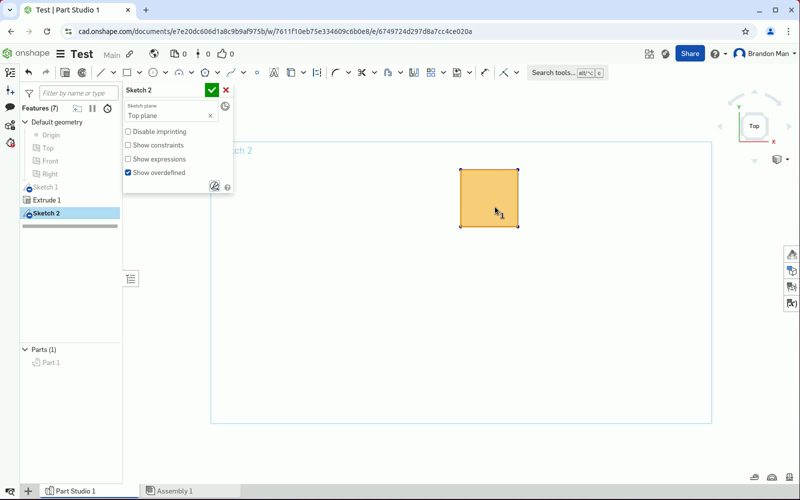
mouse_move(73, 352)
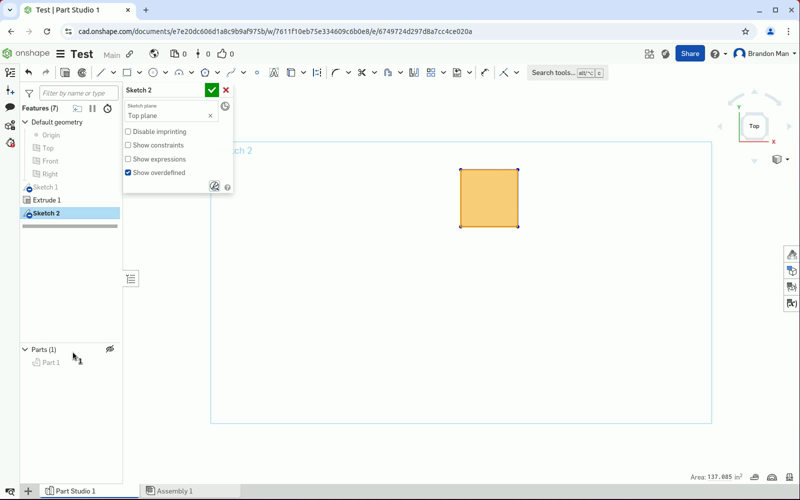
key(shift+y)
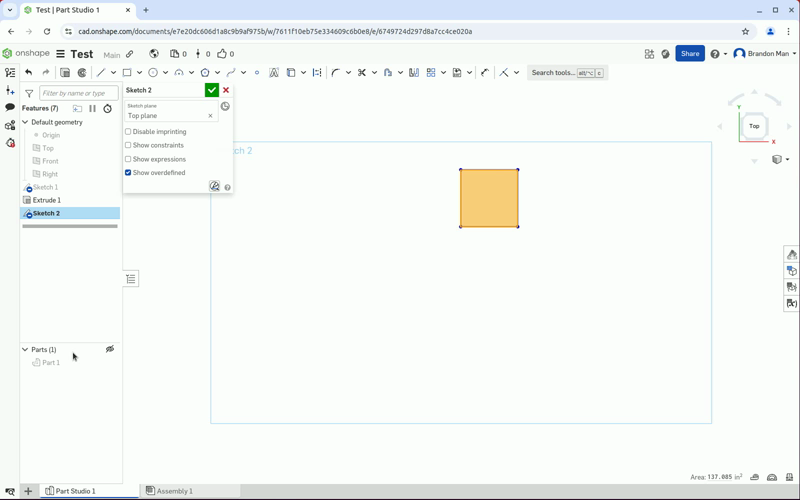
key(shift+e)
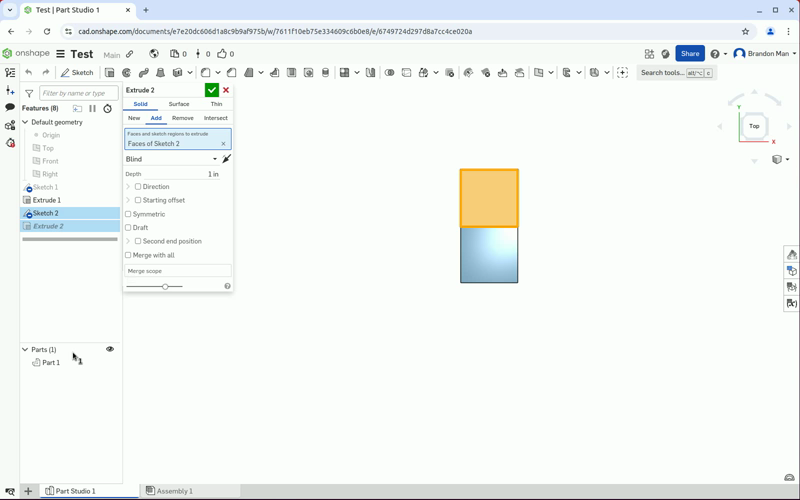
mouse_move(143, 106)
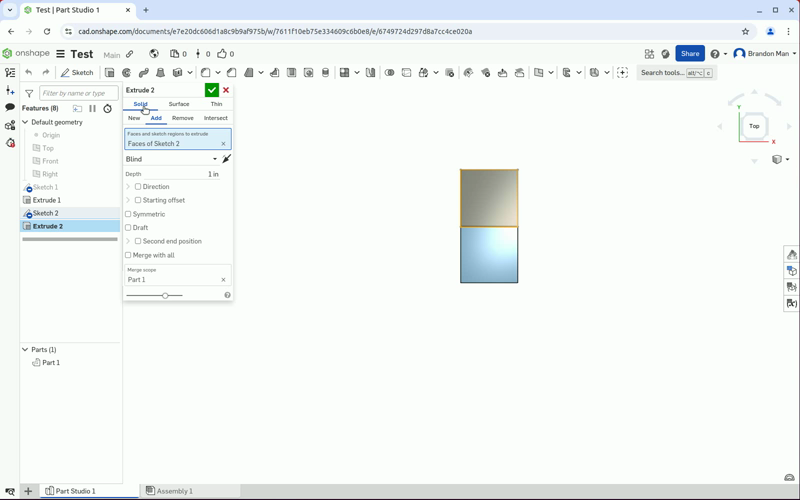
click(143, 106)
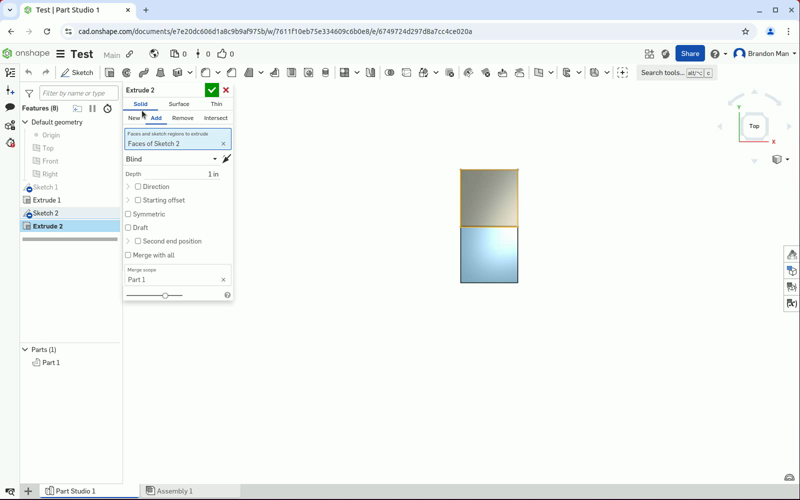
mouse_move(137, 120)
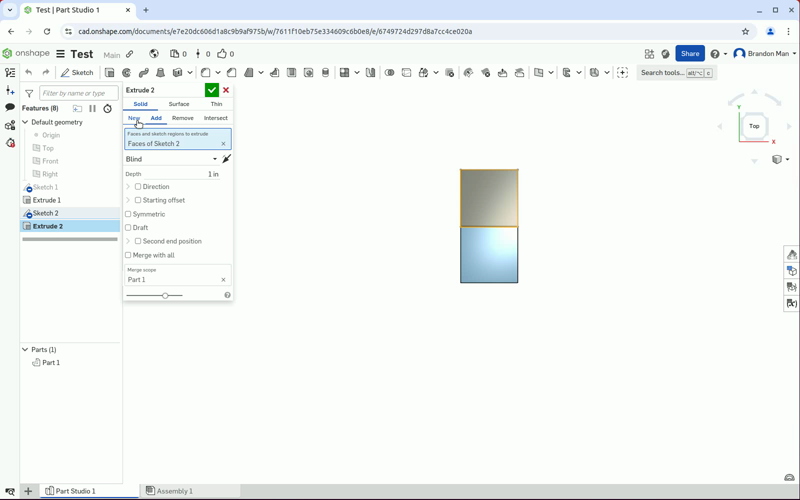
click(137, 120)
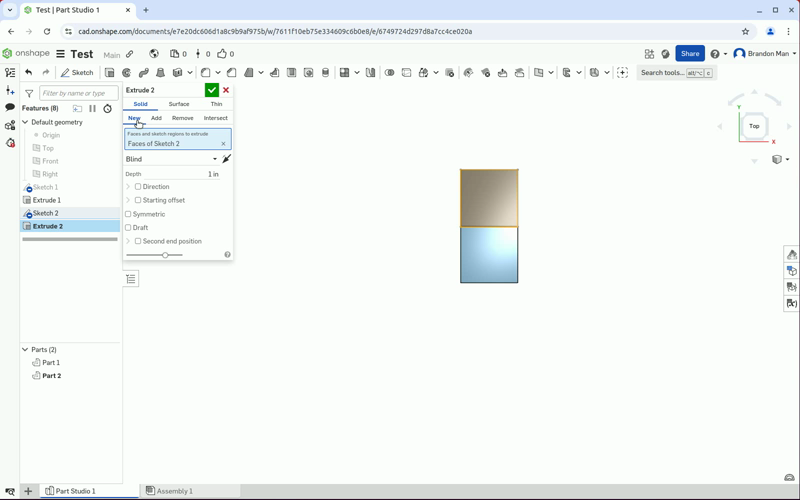
key(tab, 4)
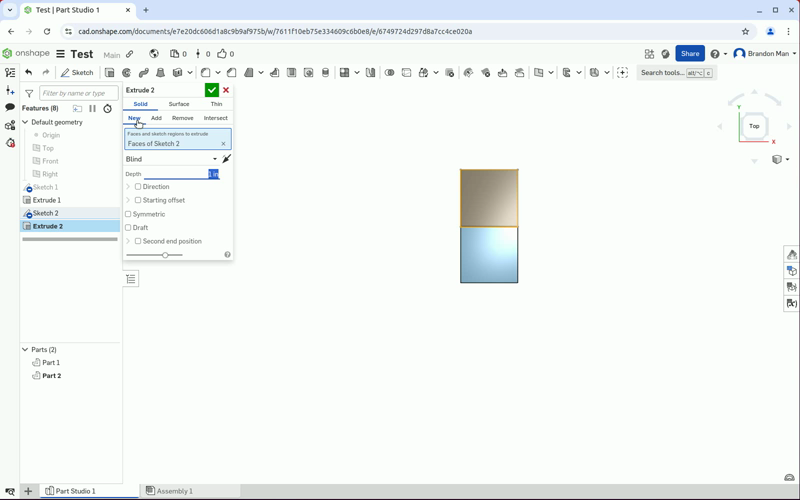
text(1.204)
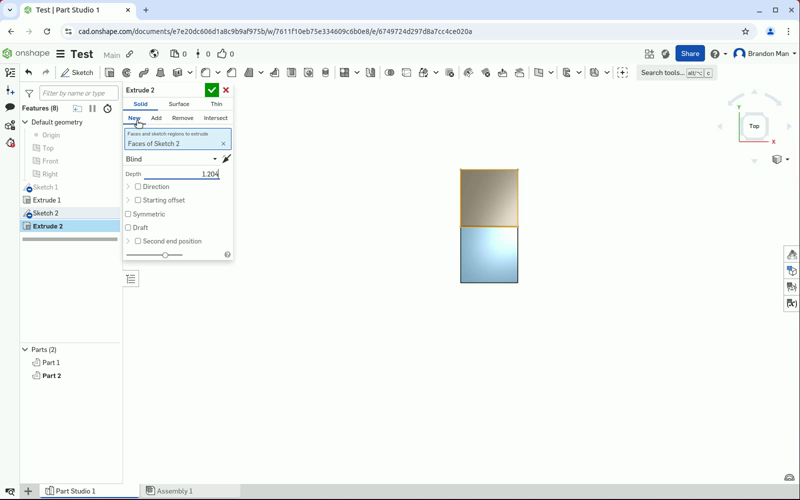
key(enter)
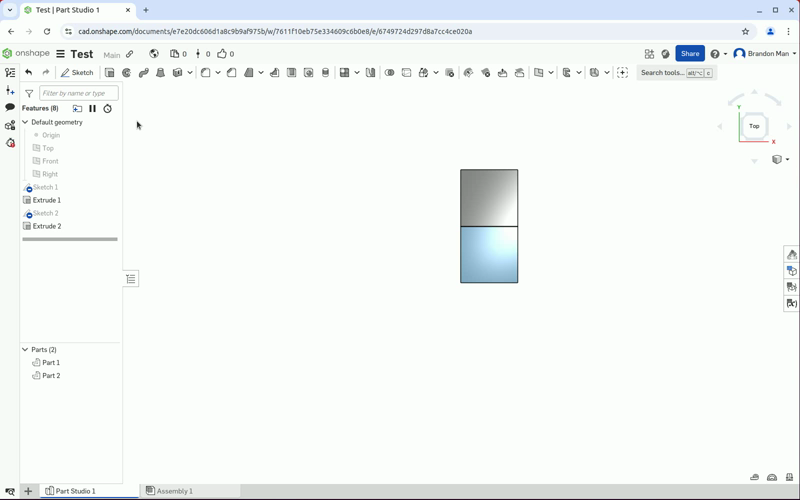
key(shift+h)
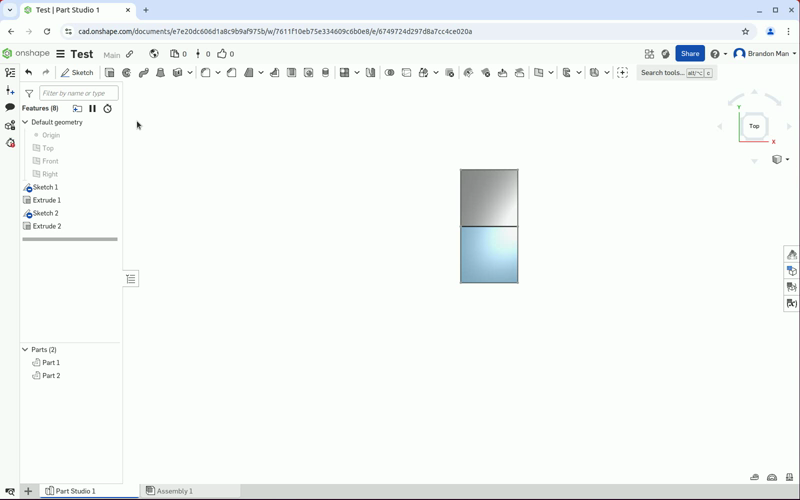
key(shift+h)
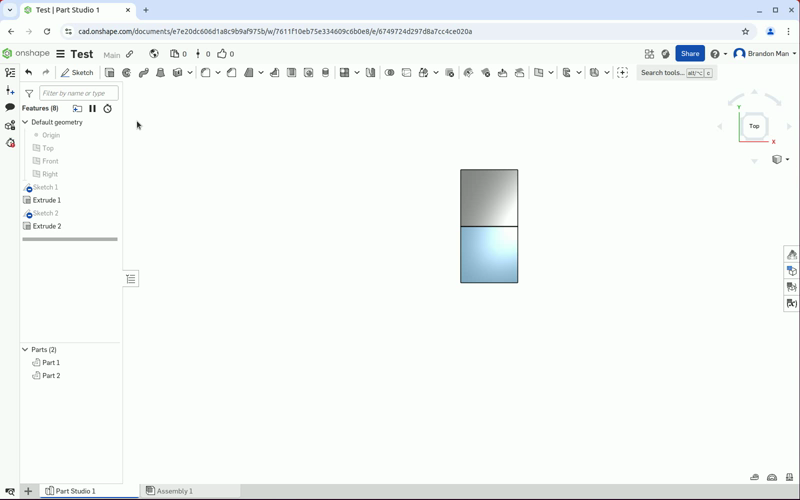
mouse_move(73, 189)
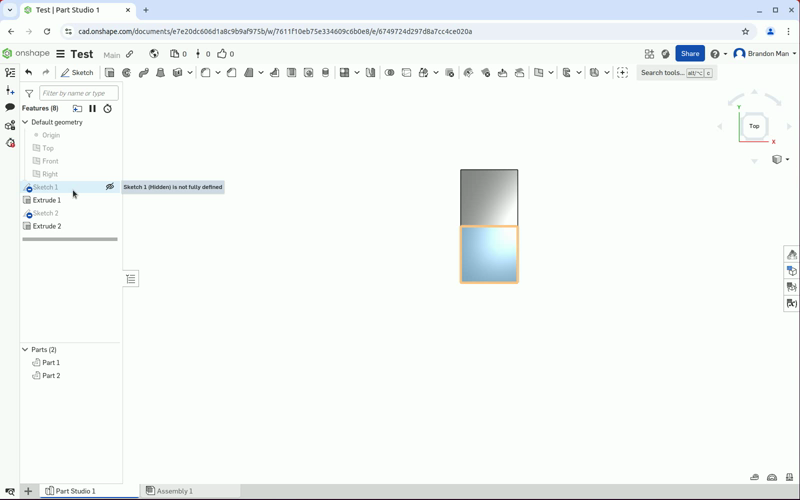
click(73, 189)
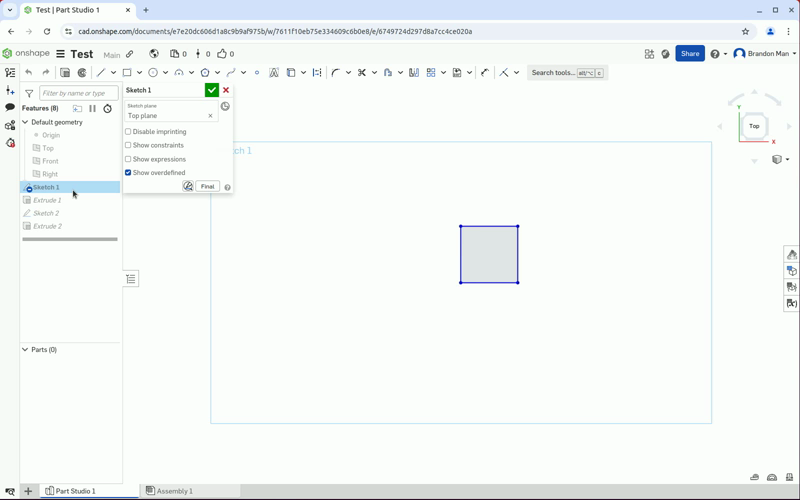
mouse_move(229, 92)
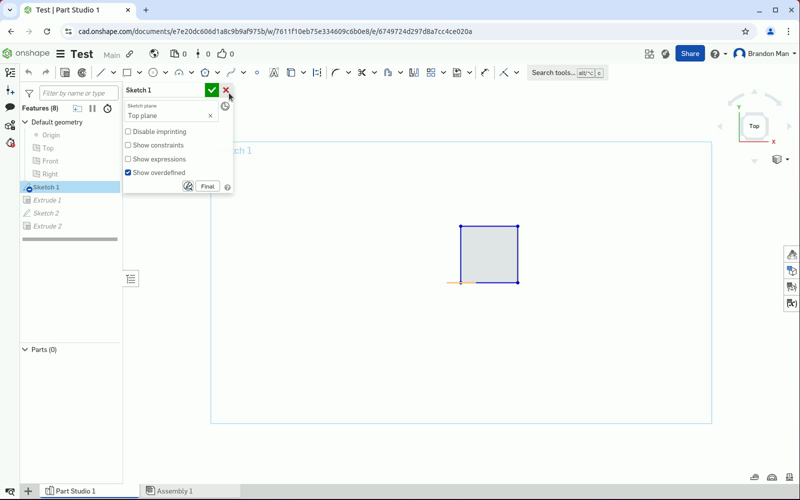
click(229, 92)
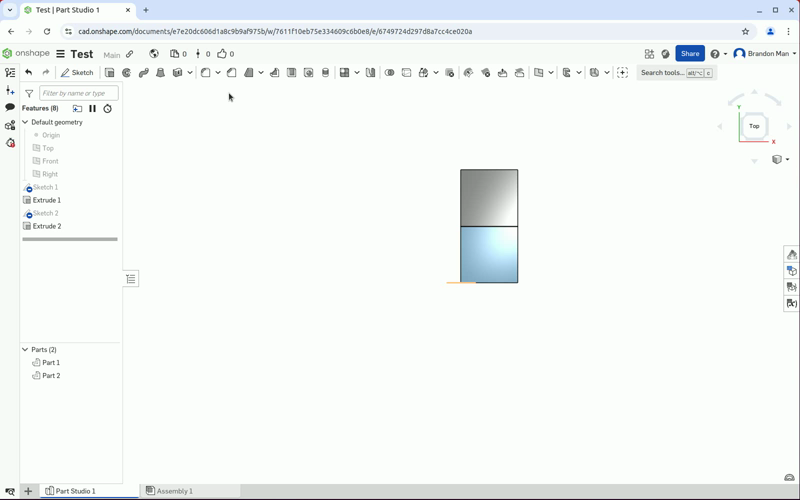
mouse_move(541, 75)
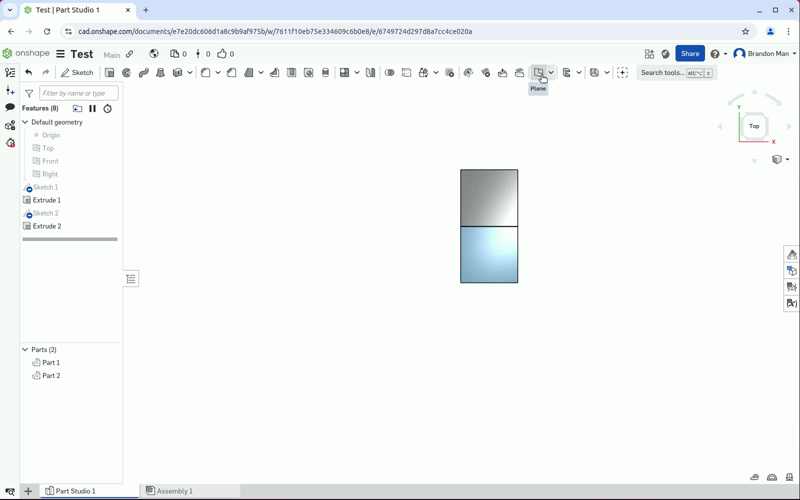
click(541, 75)
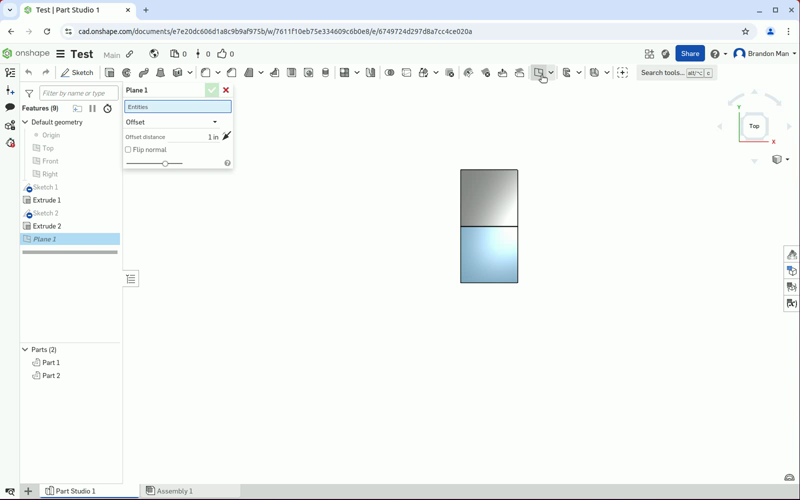
mouse_move(73, 150)
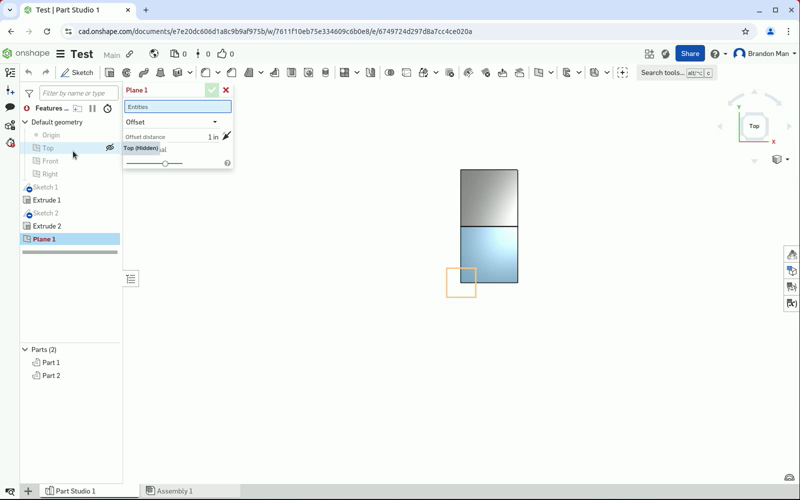
click(73, 150)
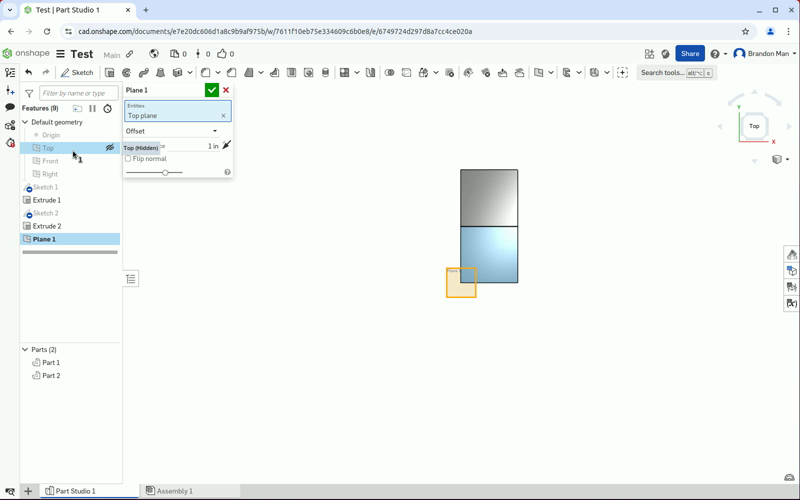
key(tab, 2)
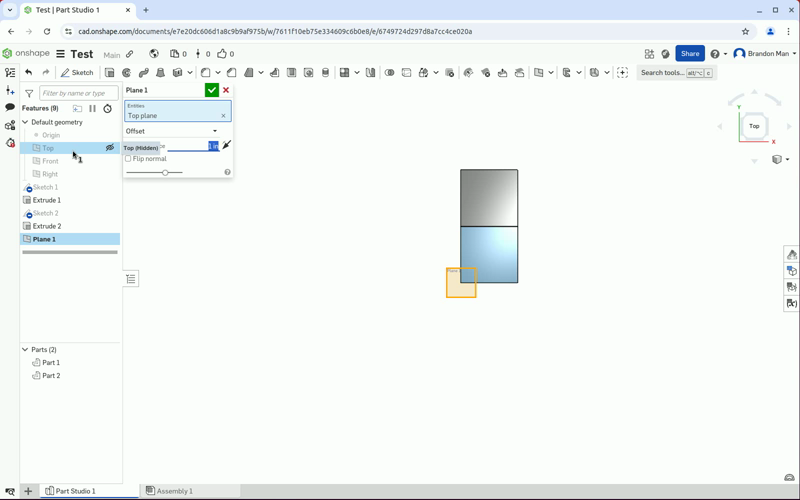
text(1.202)
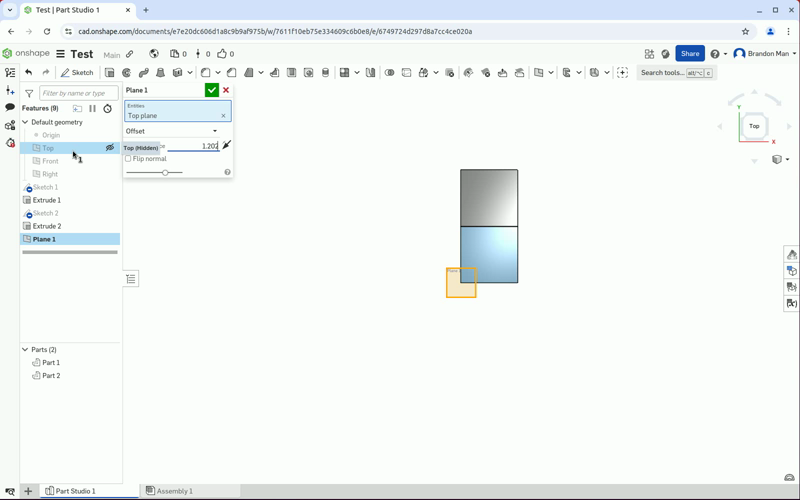
key(enter, 2)
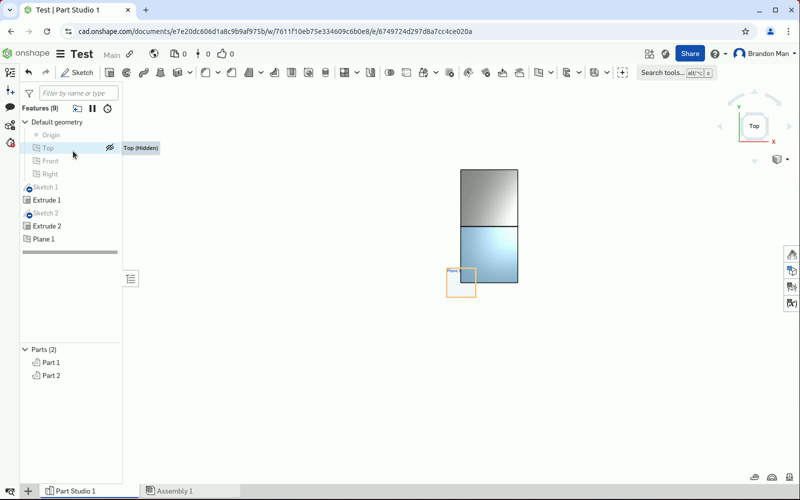
key(shift+s)
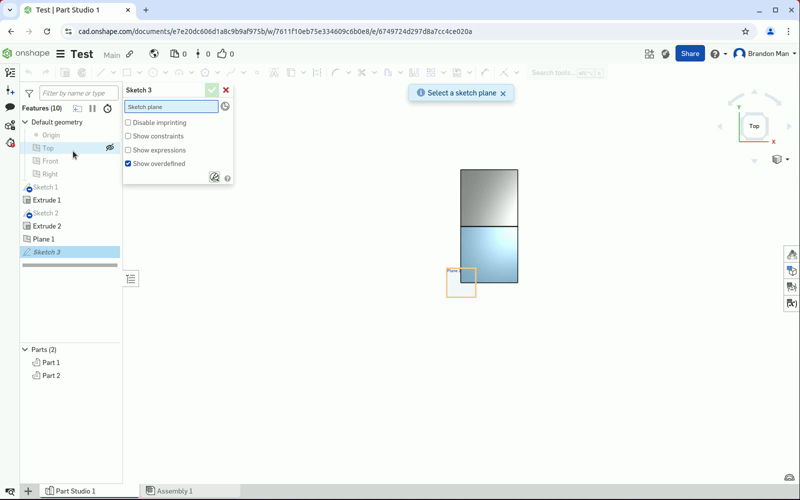
mouse_move(73, 241)
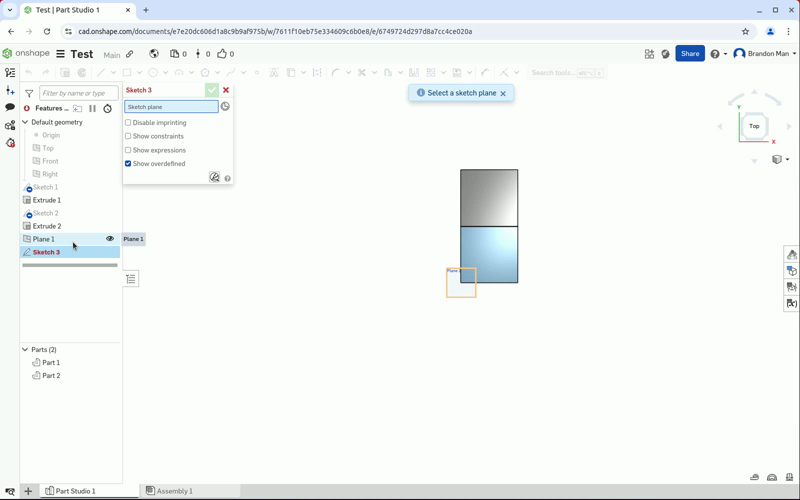
click(73, 241)
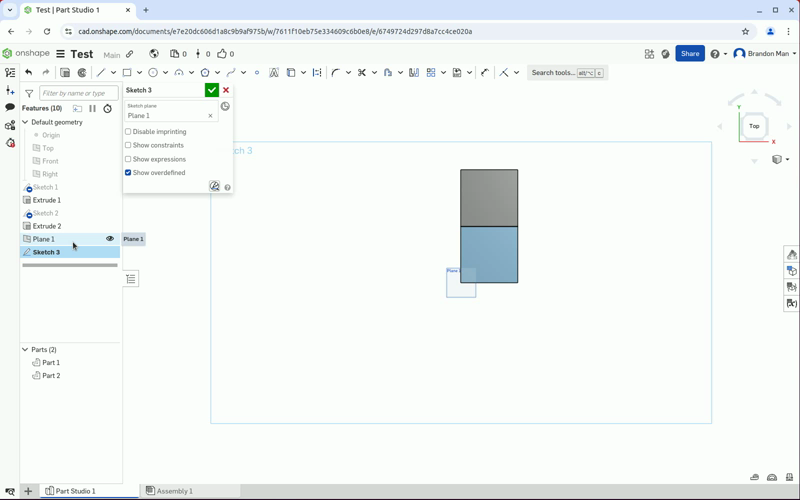
mouse_move(73, 352)
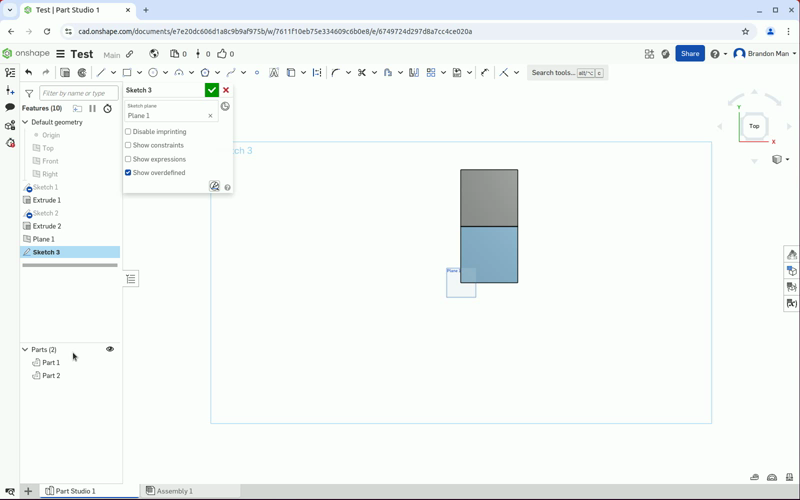
key(y)
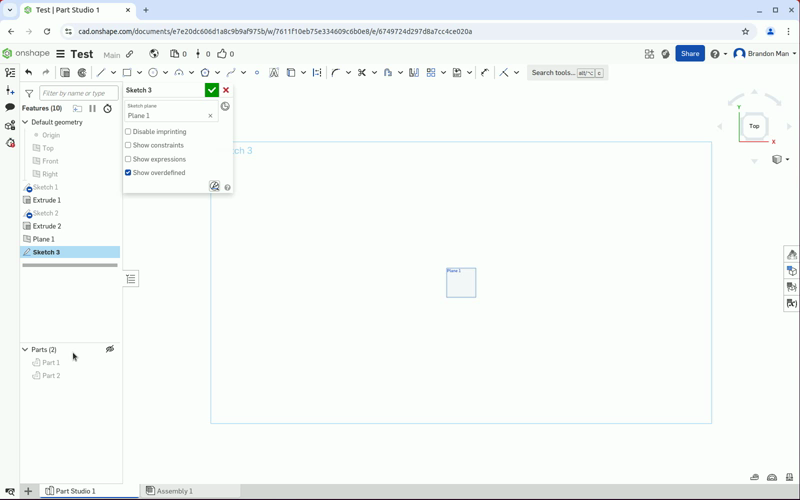
key(l)
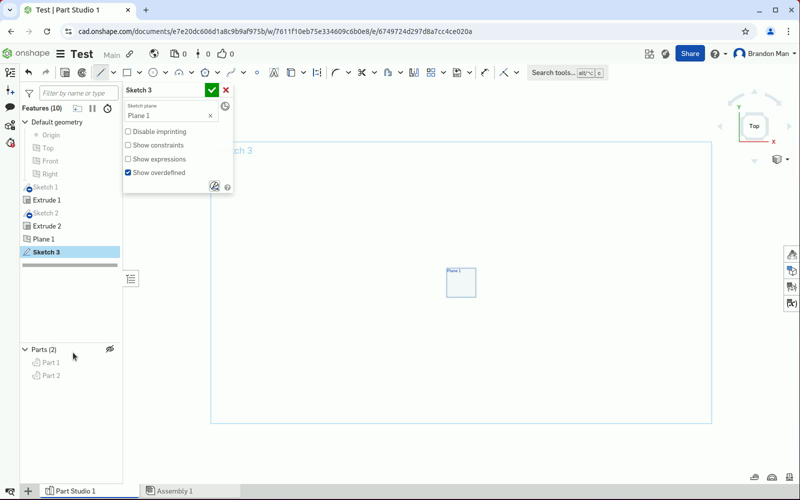
key_down(shift)
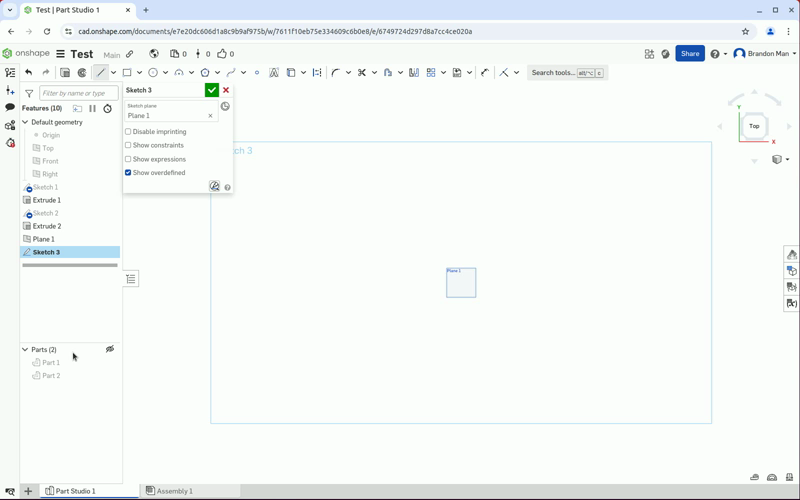
mouse_move(467, 220)
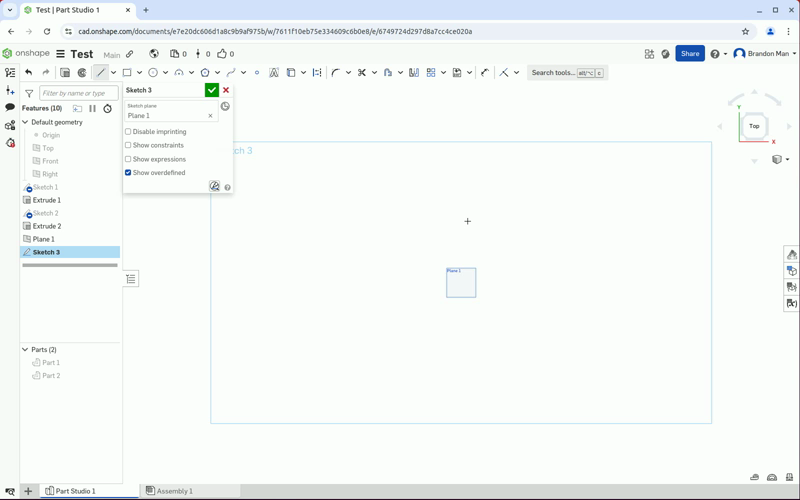
click(467, 220)
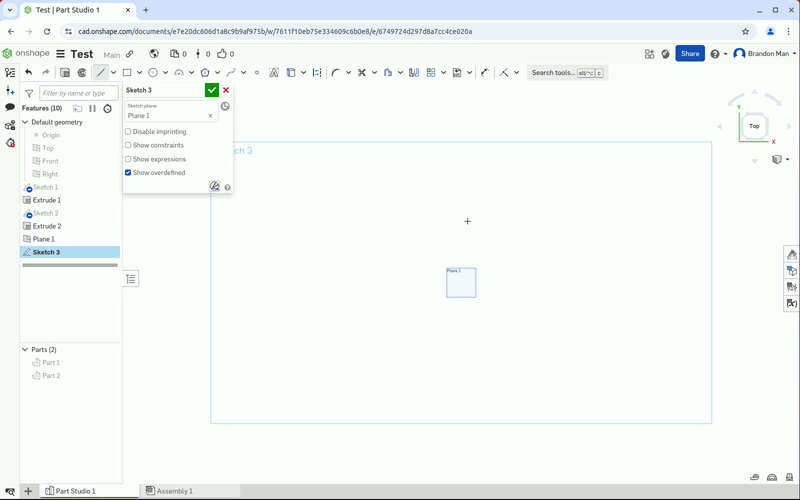
key_up(shift)
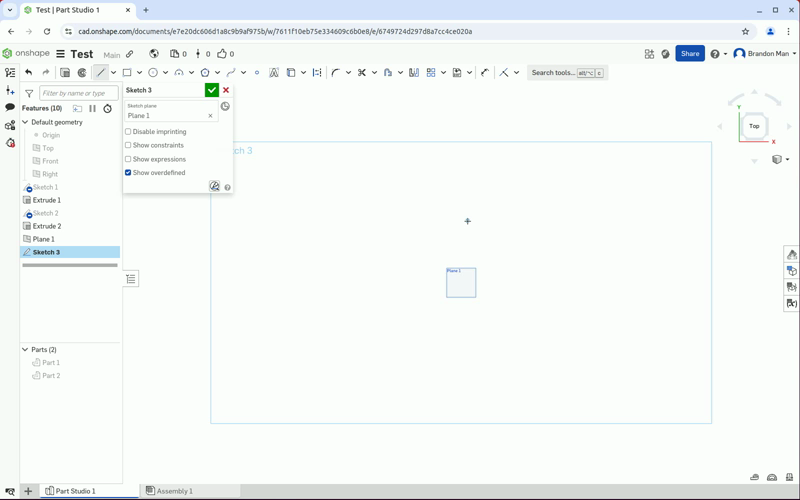
key_down(shift)
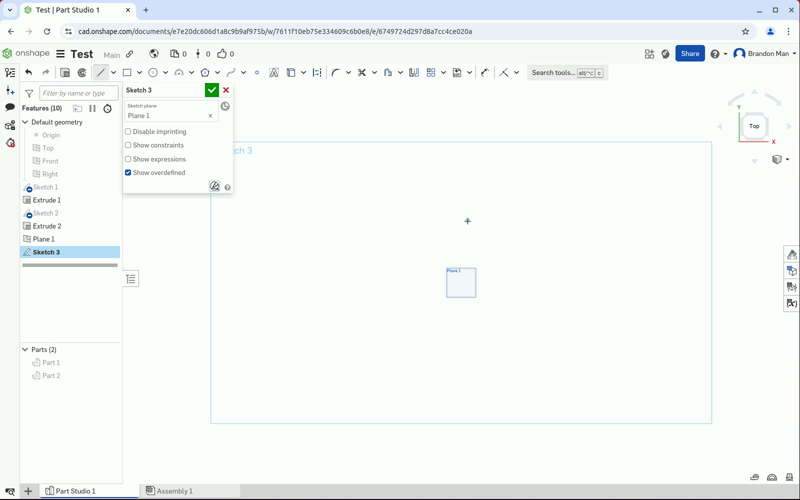
mouse_move(497, 220)
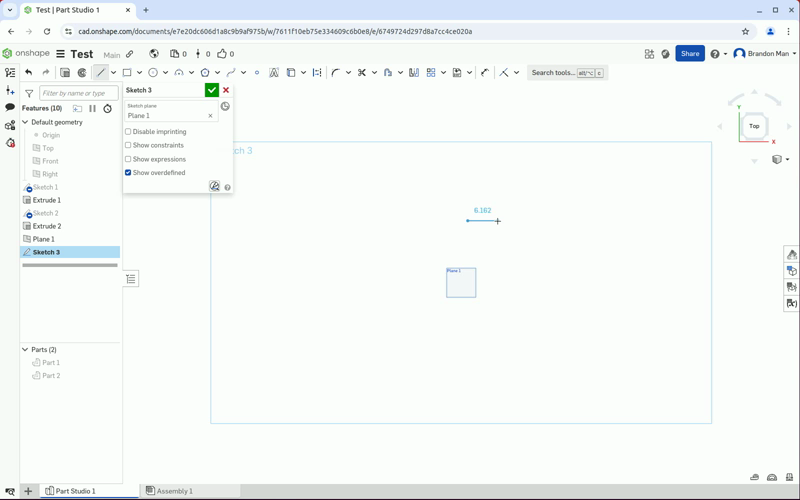
mouse_move(513, 220)
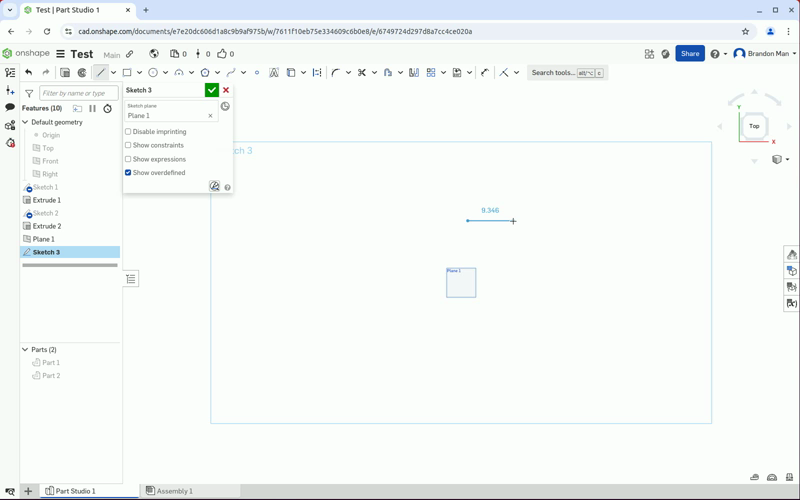
click(513, 220)
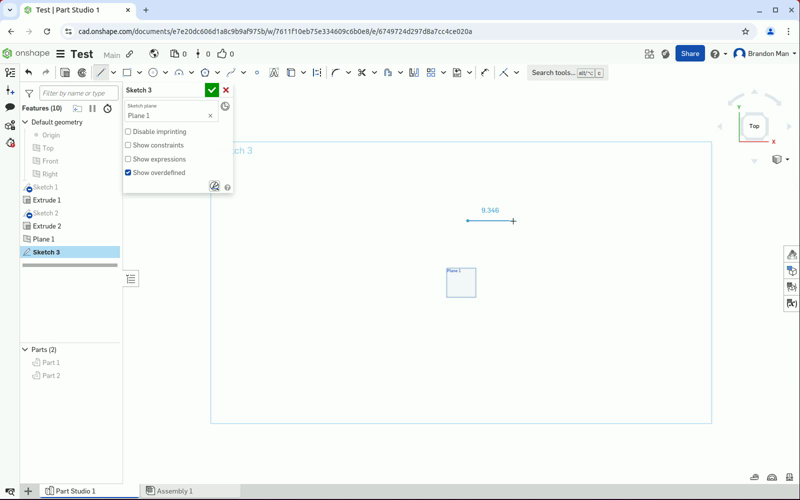
key_up(shift)
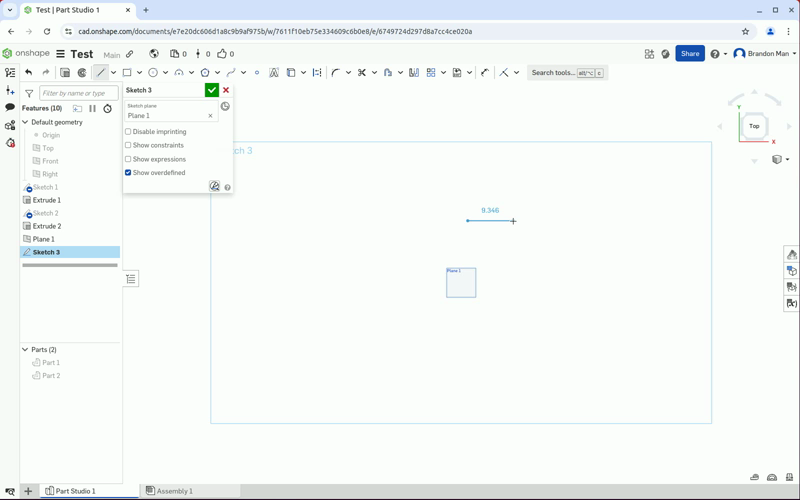
key_down(shift)
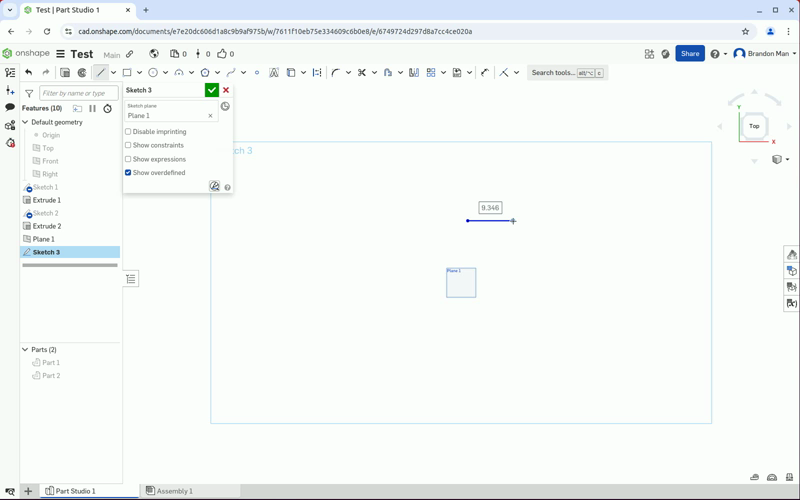
mouse_move(543, 220)
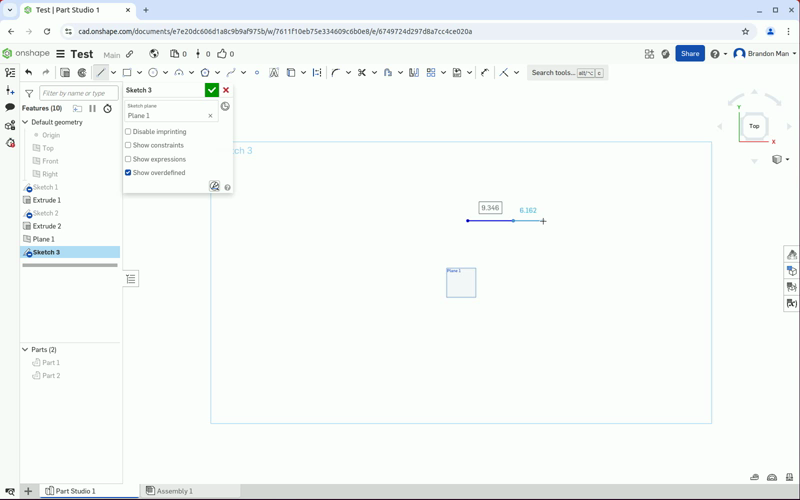
mouse_move(513, 175)
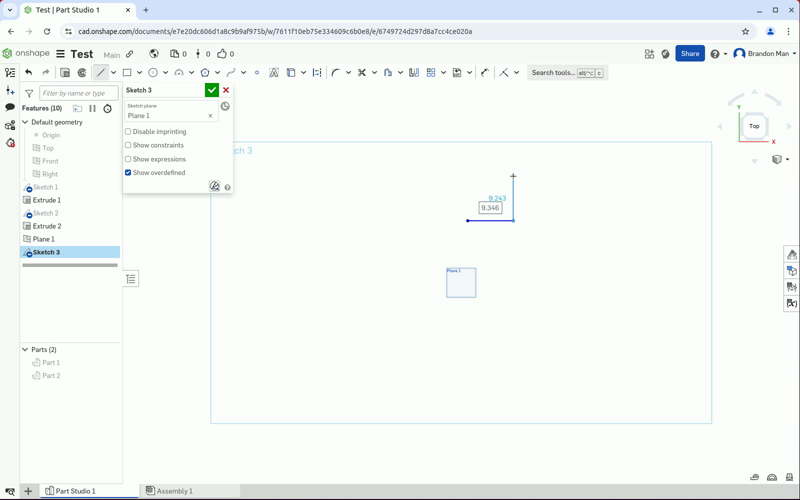
click(513, 175)
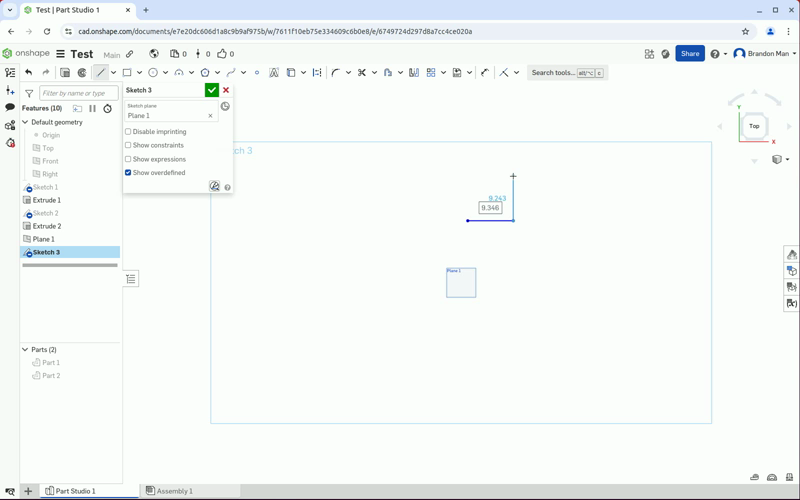
key_up(shift)
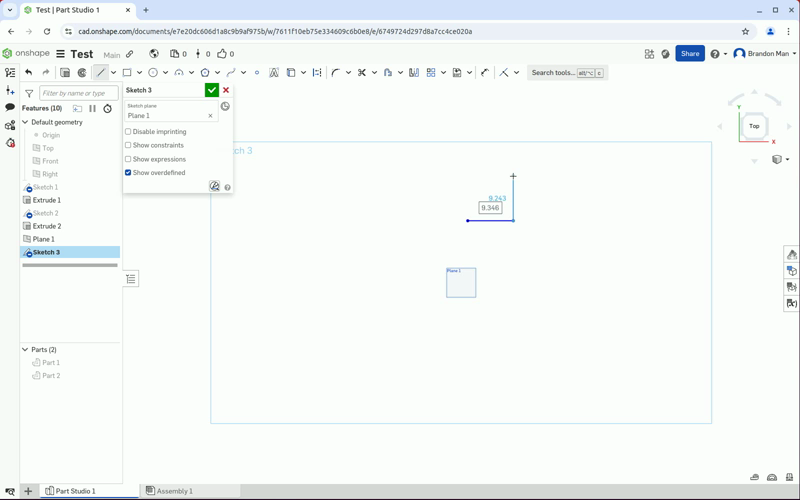
key_down(shift)
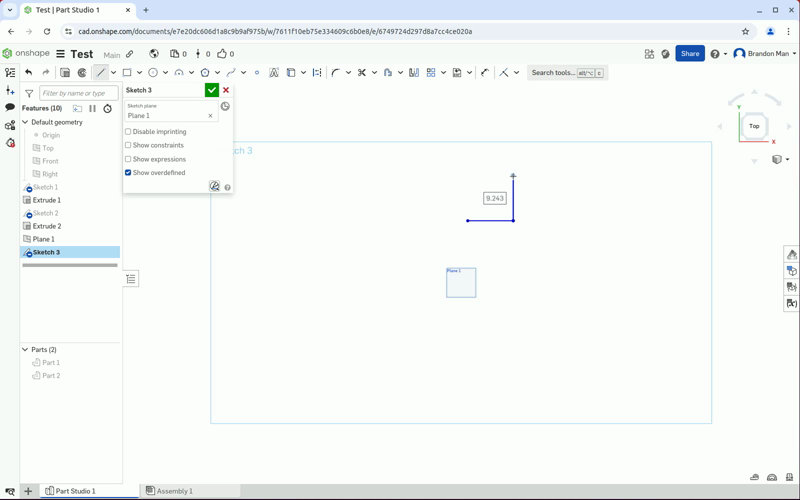
mouse_move(543, 175)
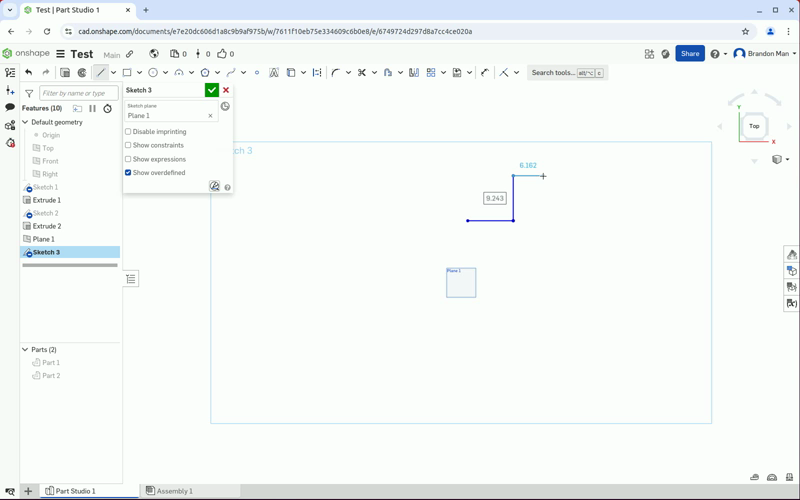
mouse_move(467, 175)
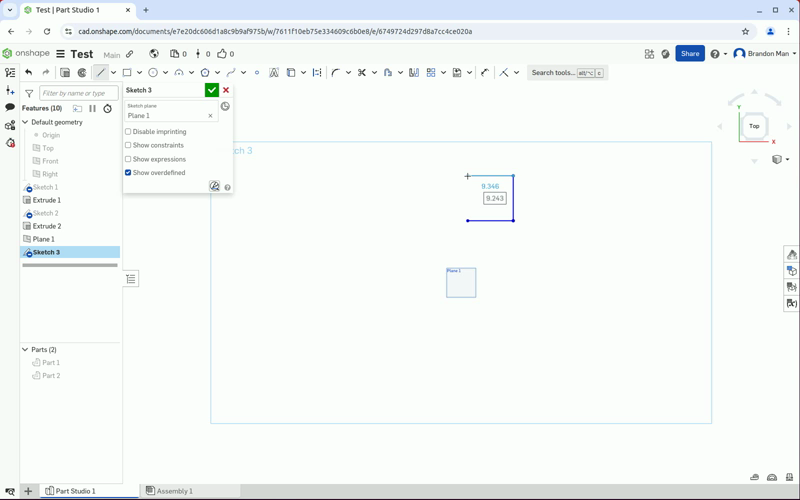
click(467, 175)
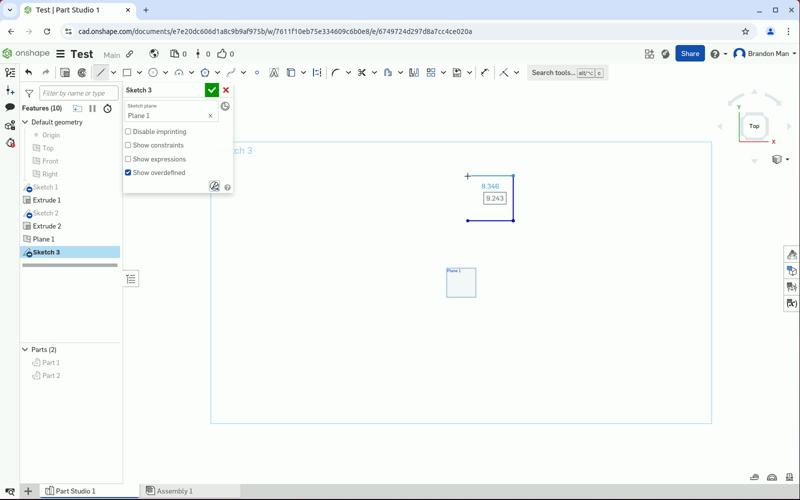
key_up(shift)
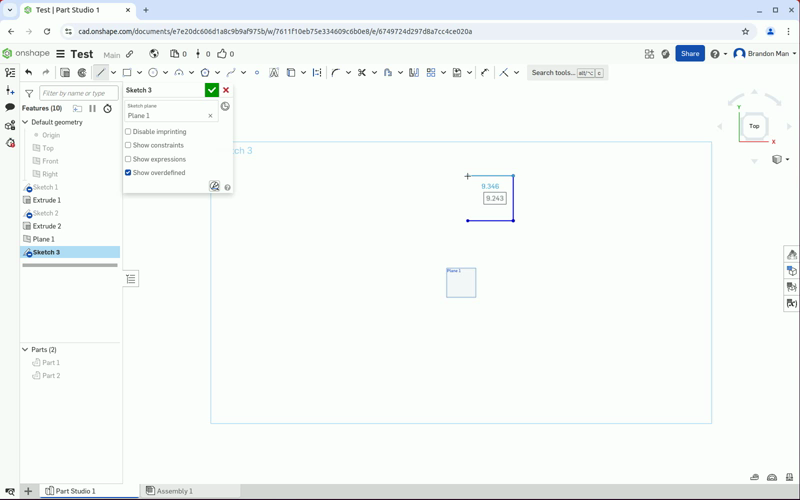
mouse_move(497, 175)
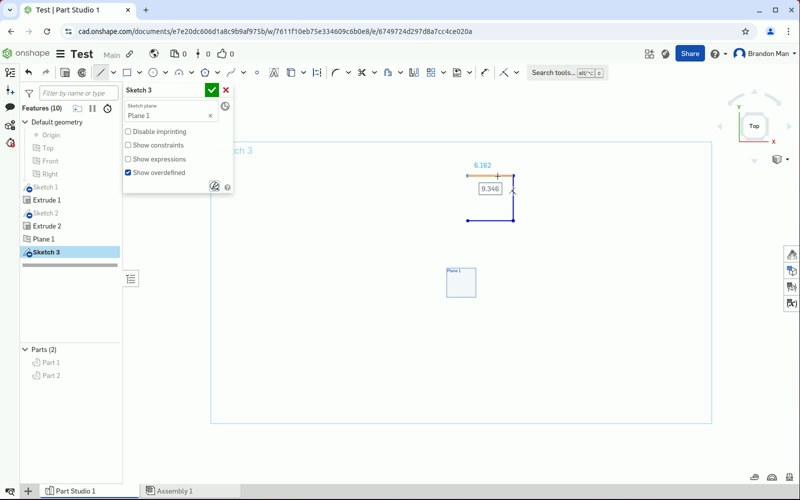
key_down(shift)
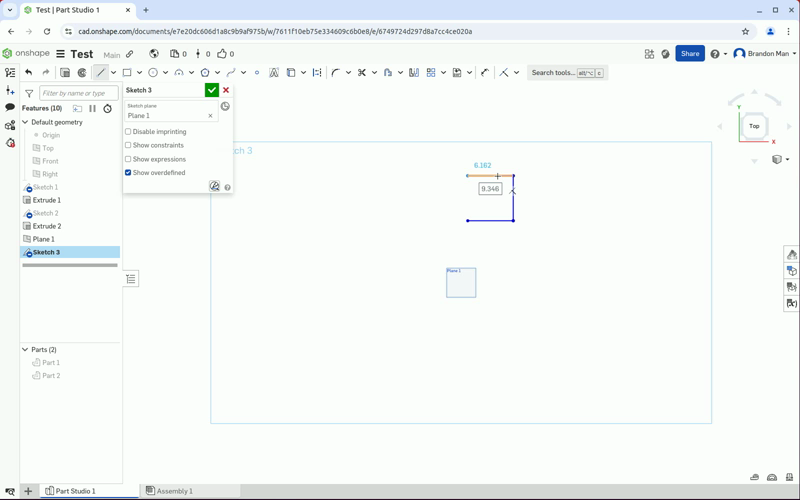
mouse_move(467, 220)
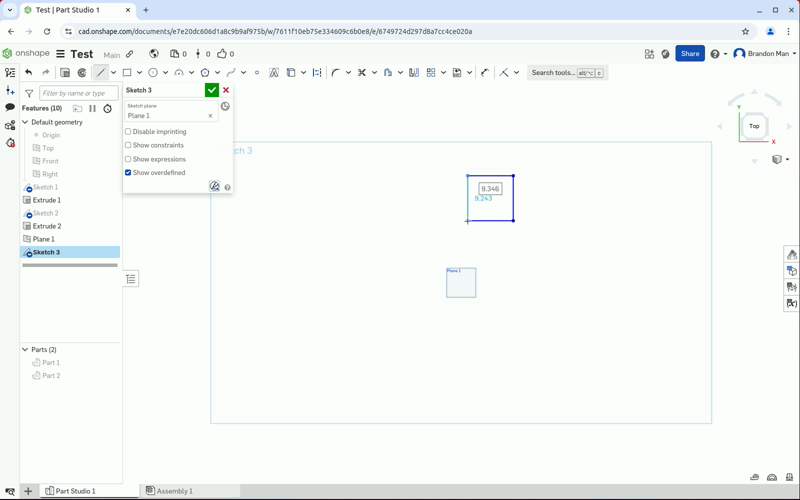
key_up(shift)
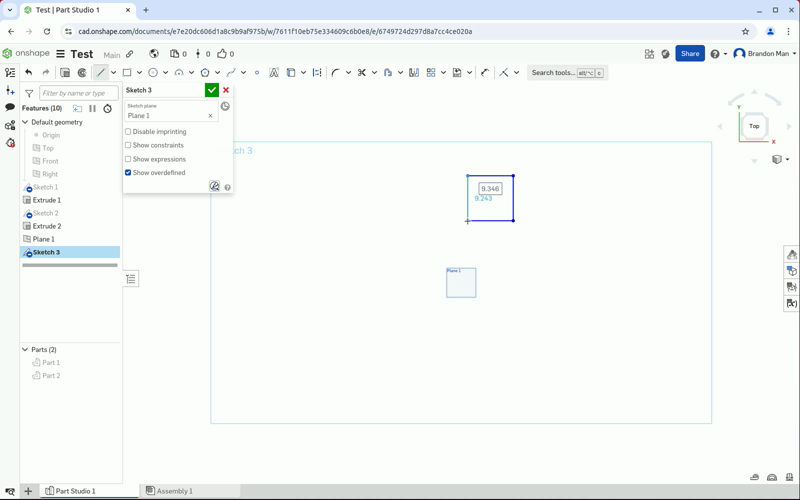
click(467, 220)
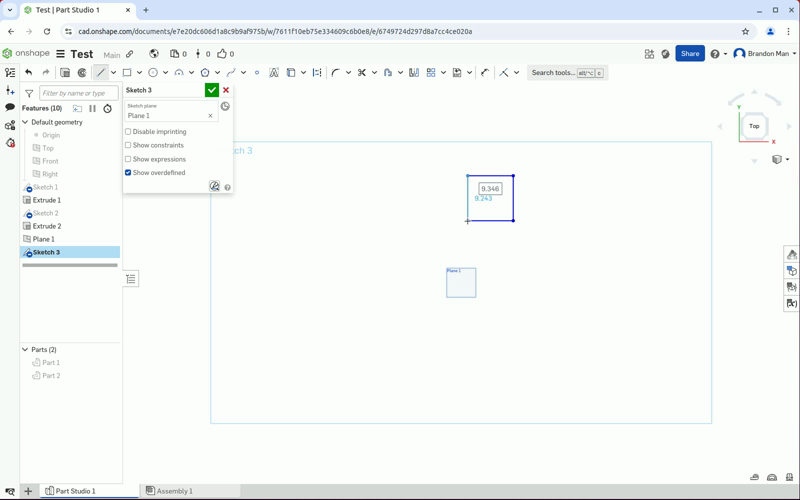
key(esc)
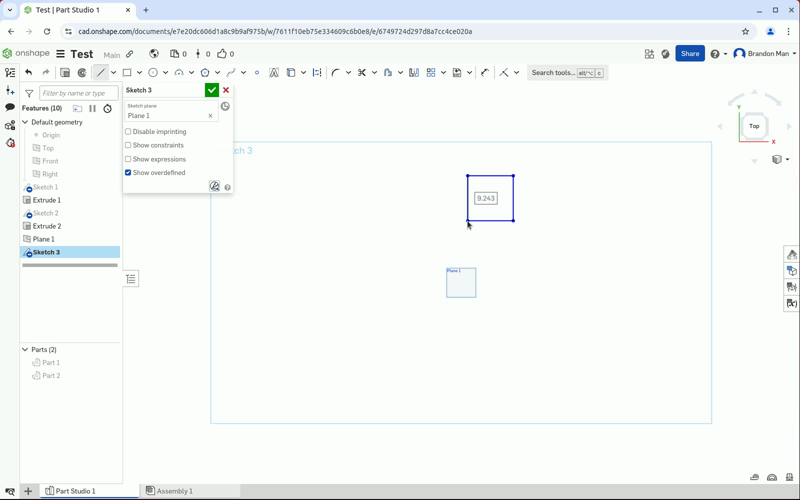
mouse_move(505, 212)
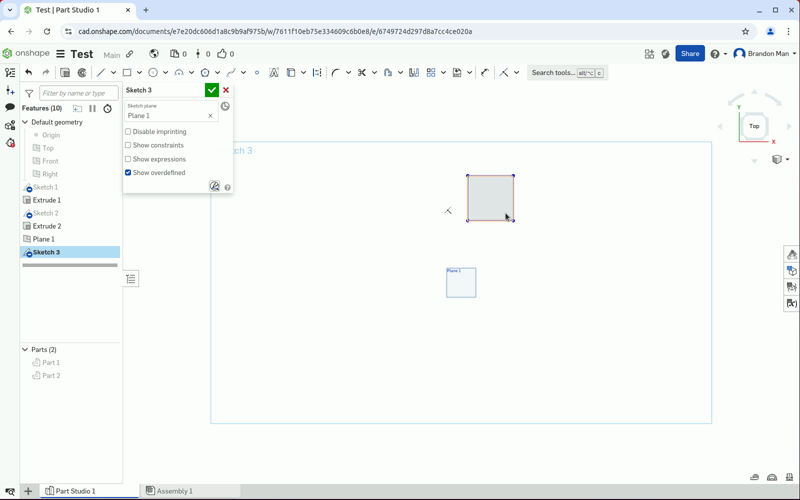
click(505, 212)
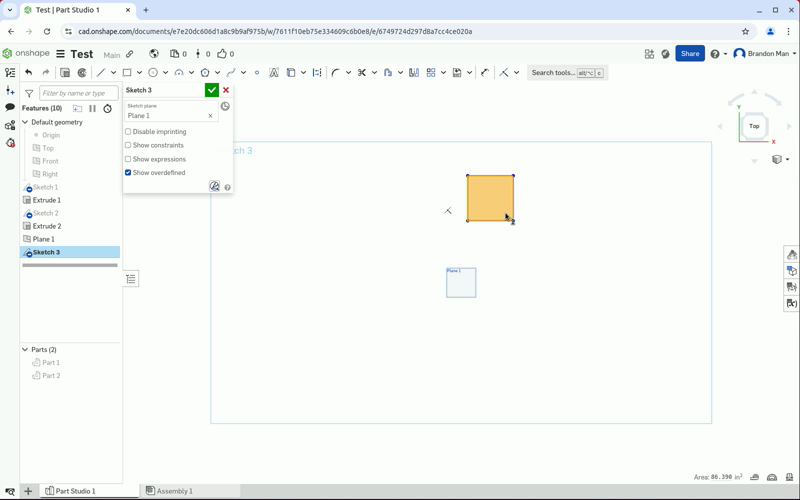
mouse_move(73, 352)
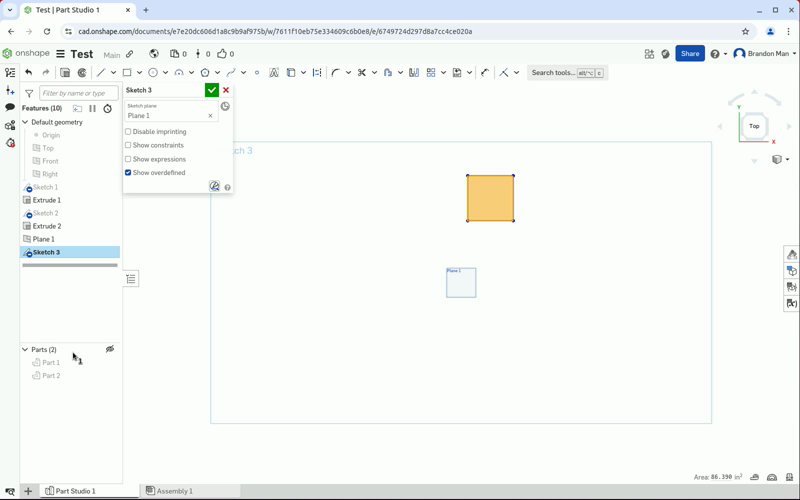
key(shift+y)
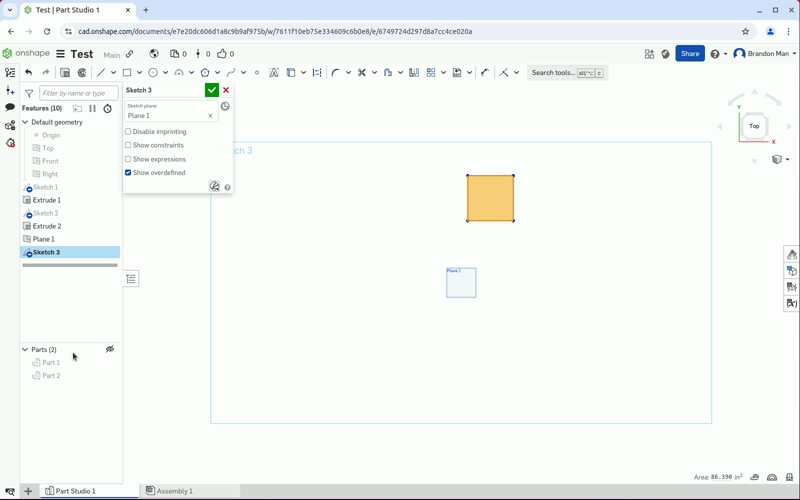
key(shift+e)
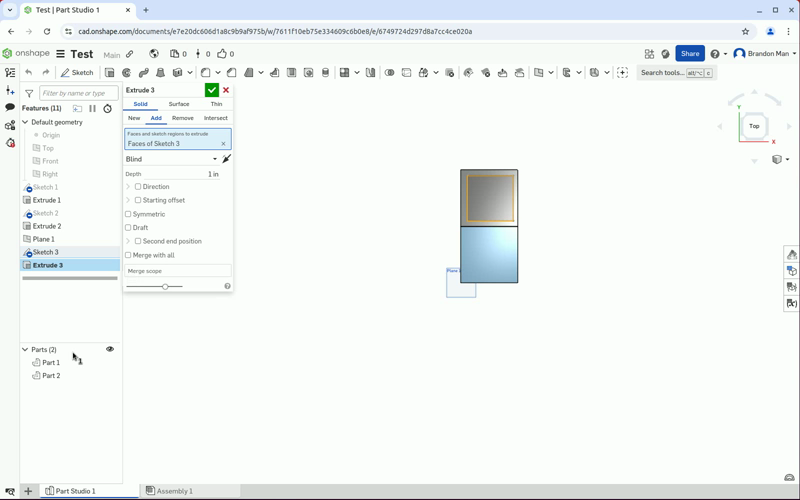
mouse_move(143, 106)
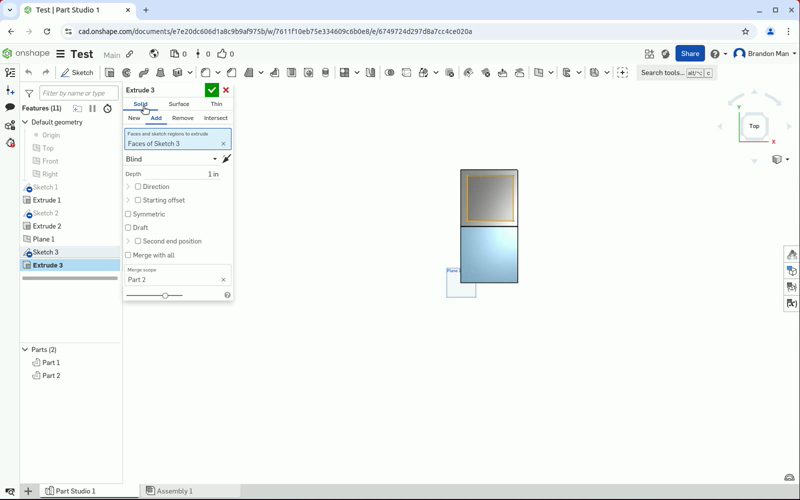
click(143, 106)
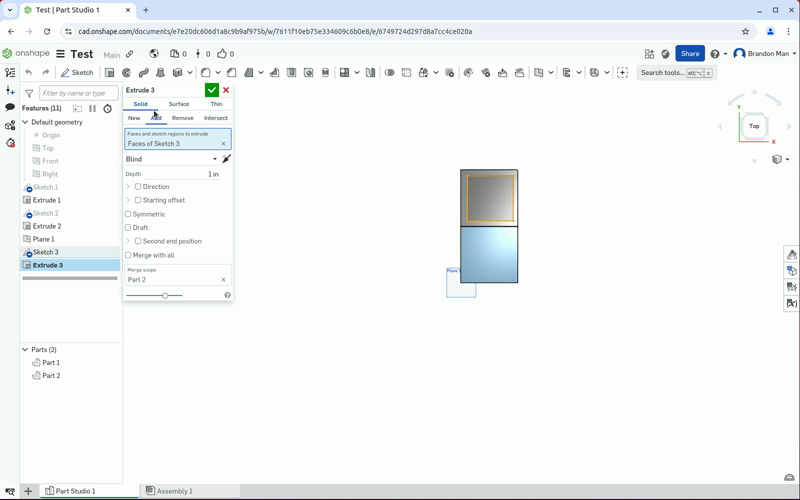
mouse_move(186, 120)
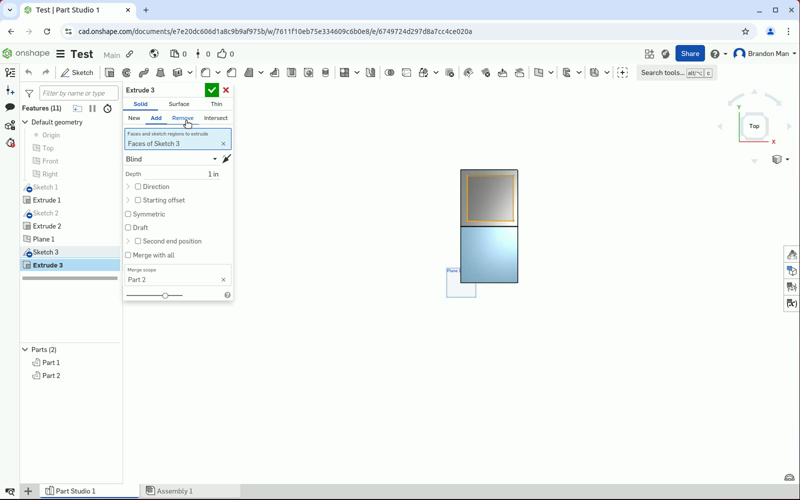
click(186, 120)
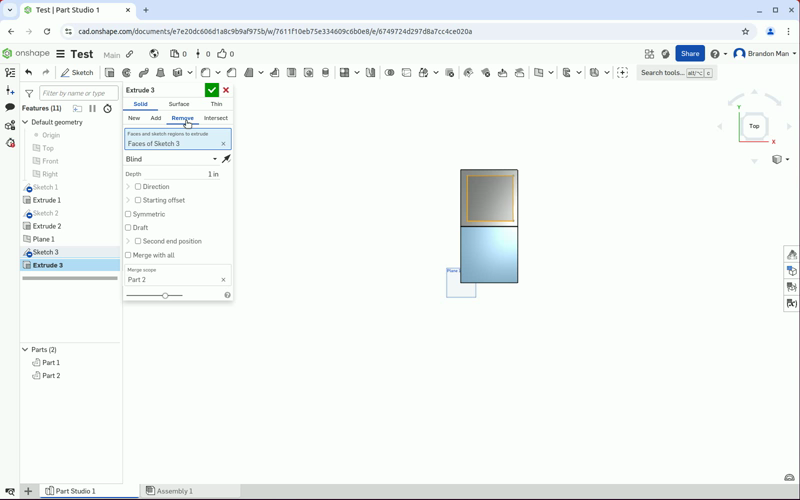
key(tab, 4)
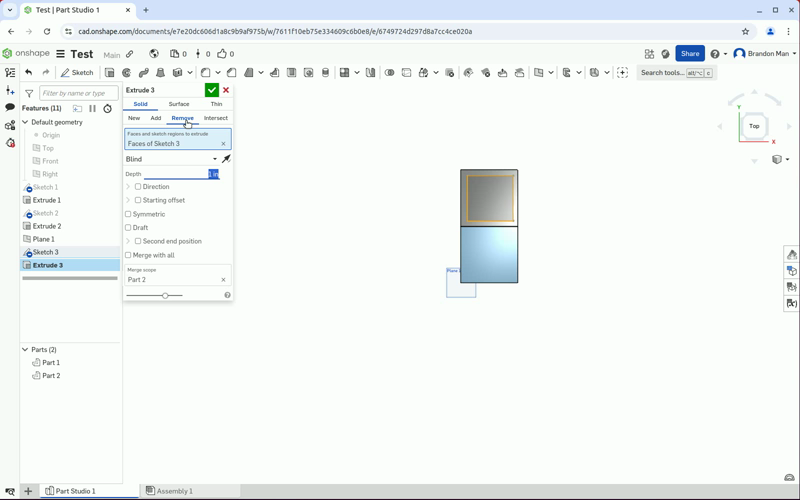
text(0.481)
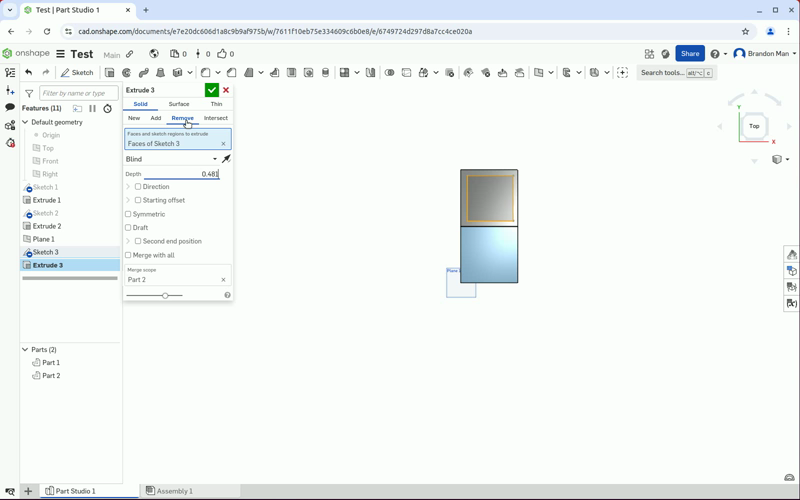
key(tab, 6)
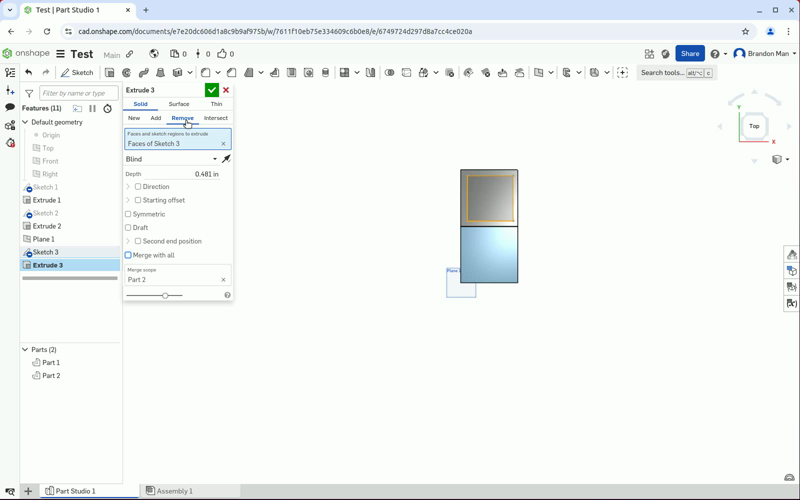
key(space)
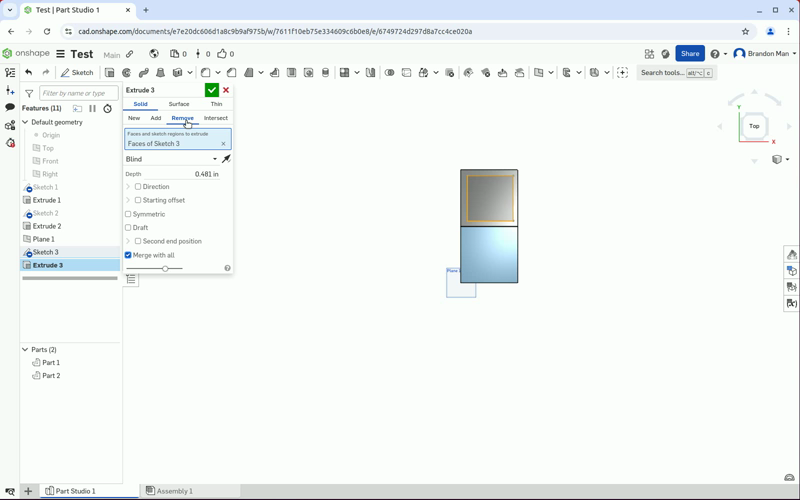
key(enter)
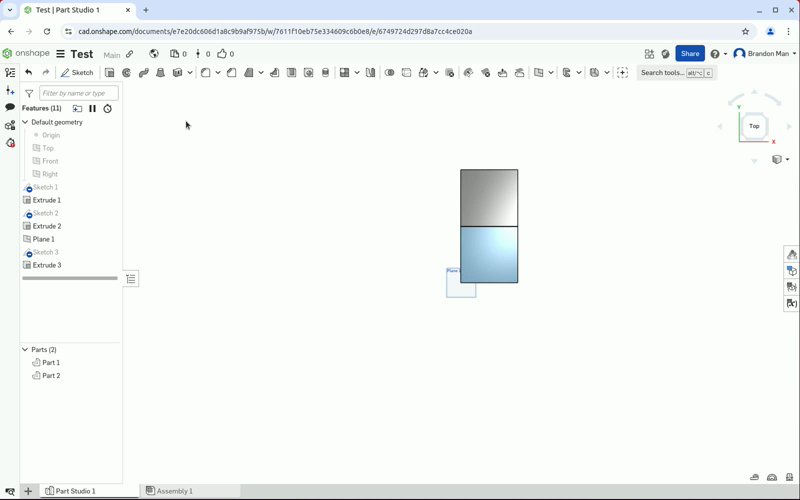
key(shift+h)
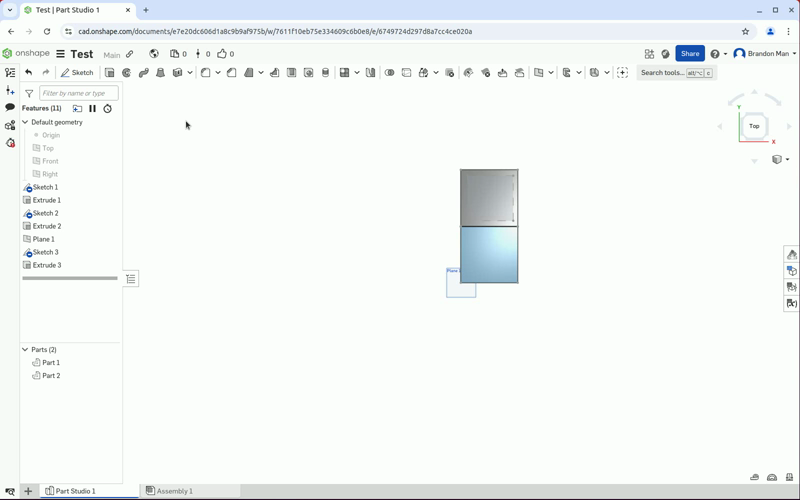
key(shift+h)
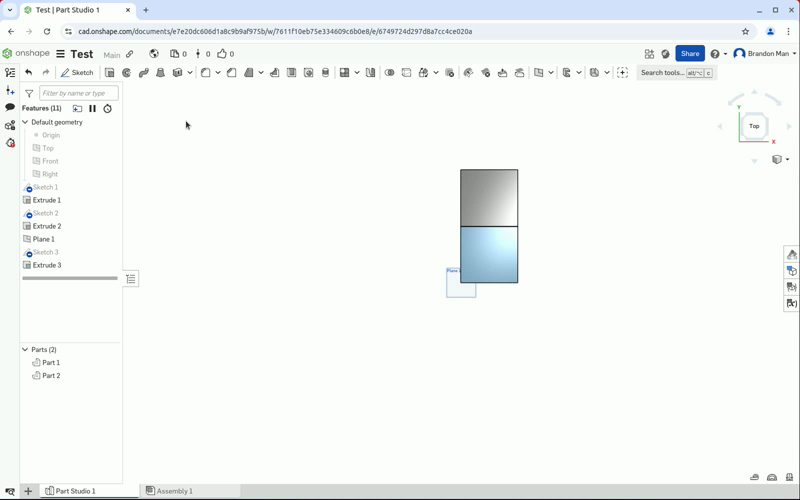
mouse_move(73, 189)
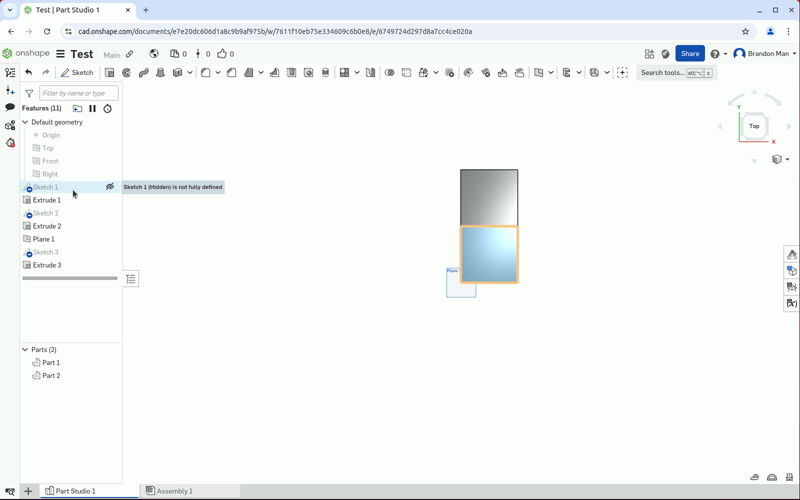
click(73, 189)
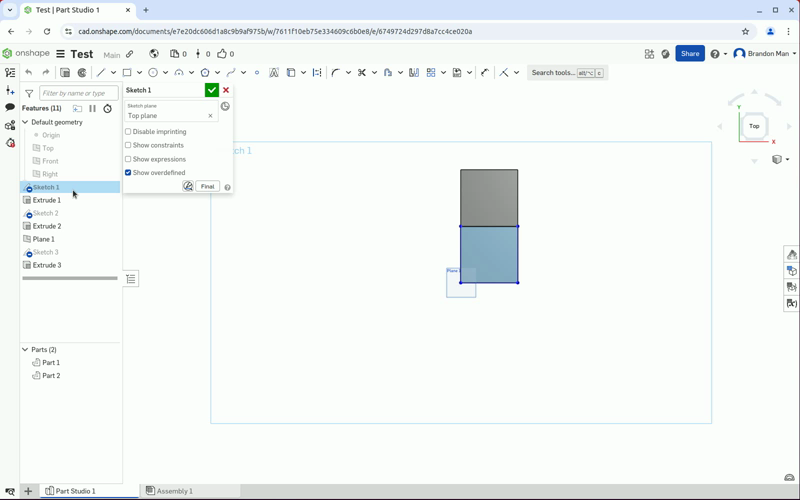
mouse_move(229, 92)
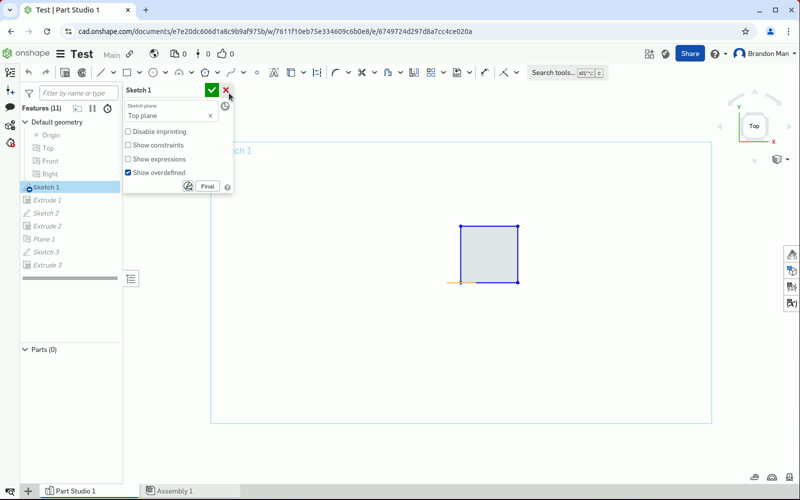
click(229, 92)
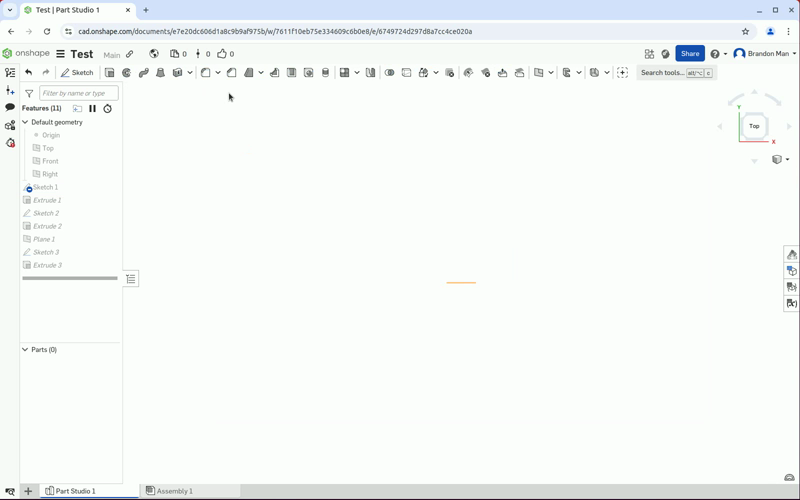
key(shift+s)
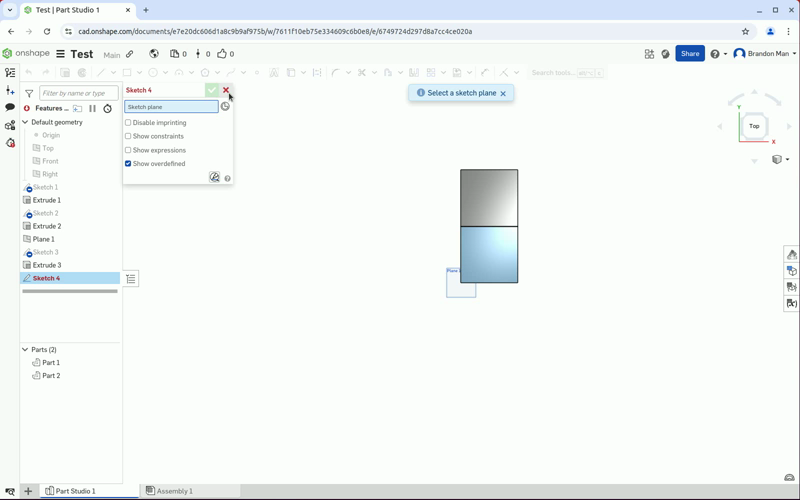
mouse_move(73, 241)
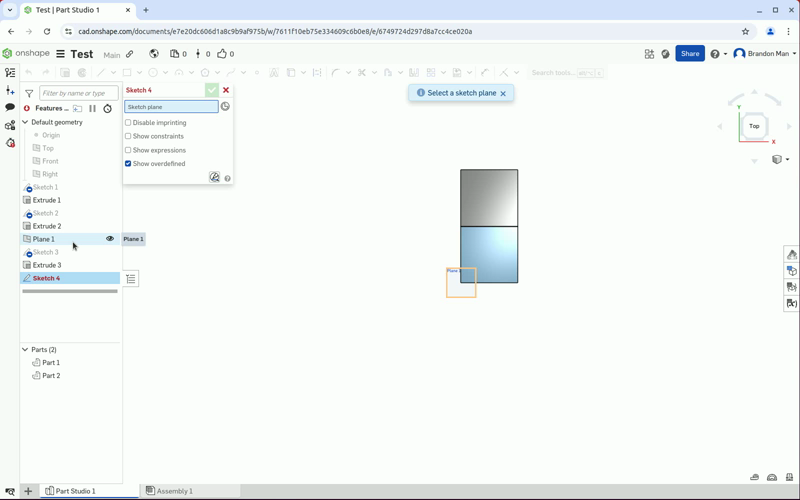
click(73, 241)
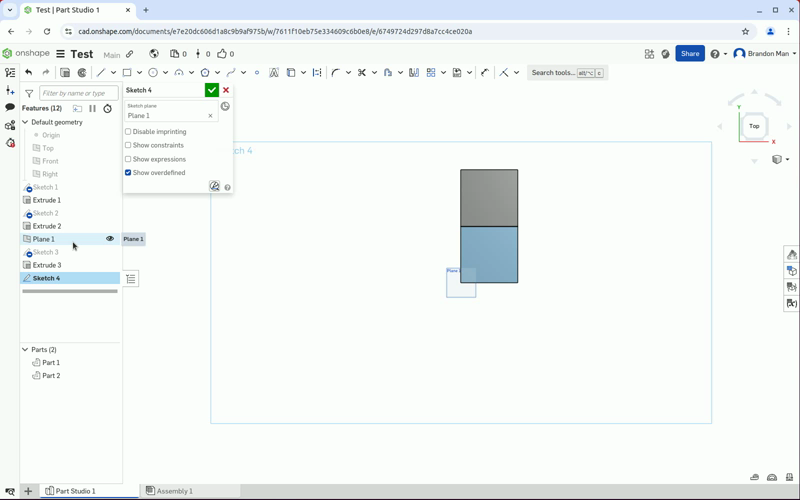
mouse_move(73, 352)
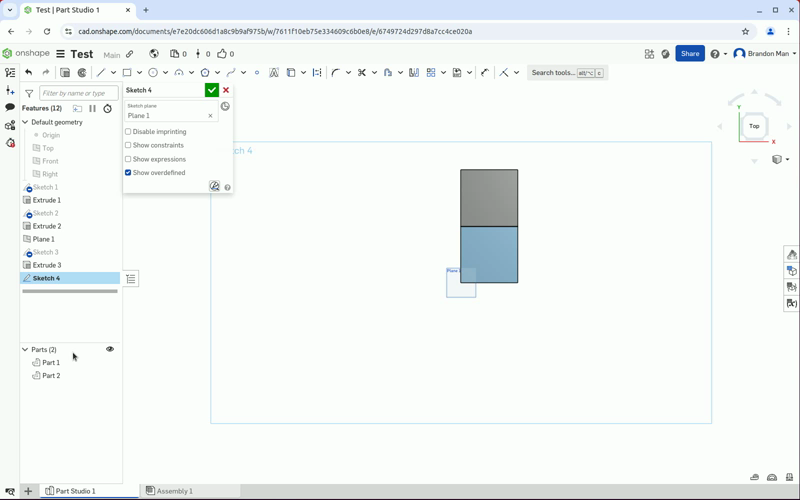
key(y)
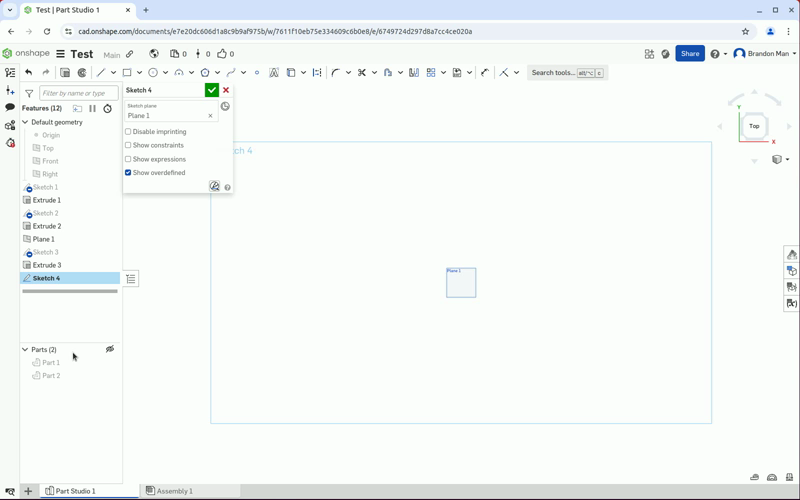
key(l)
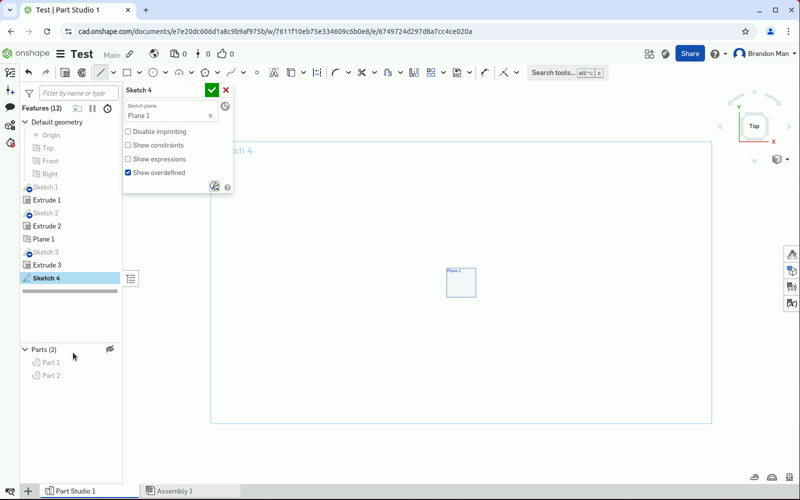
key_down(shift)
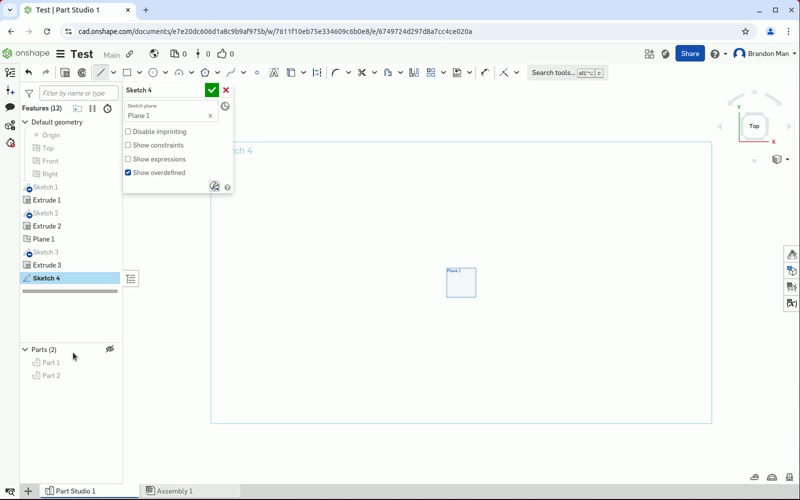
mouse_move(467, 275)
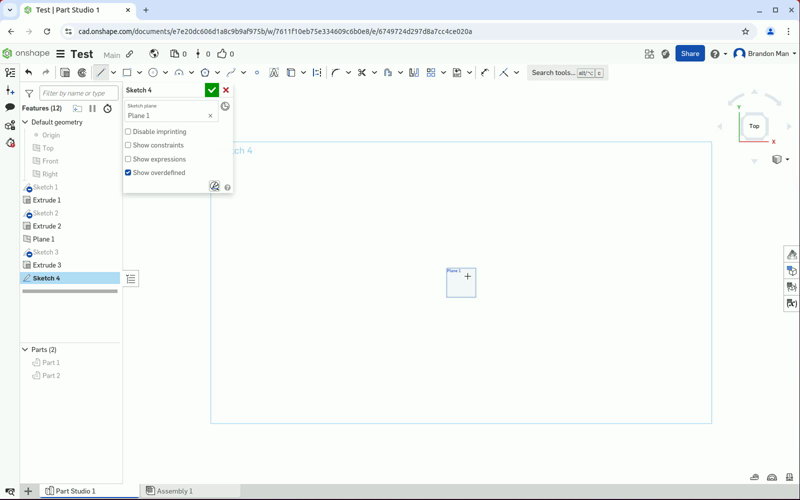
click(467, 275)
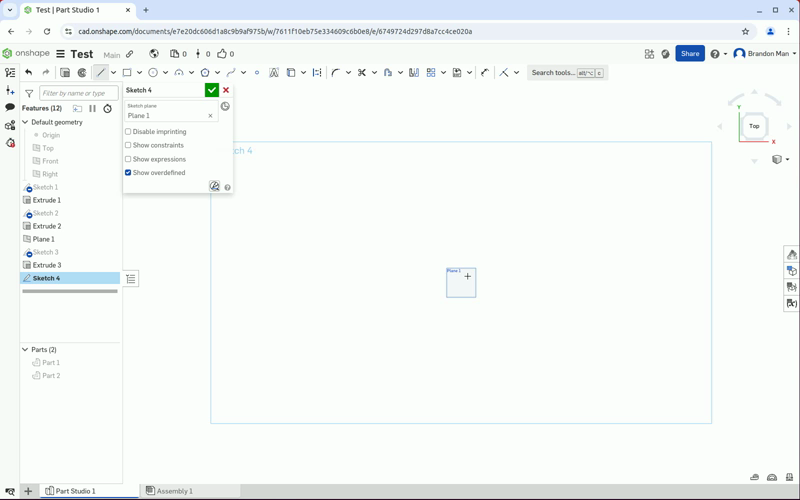
key_up(shift)
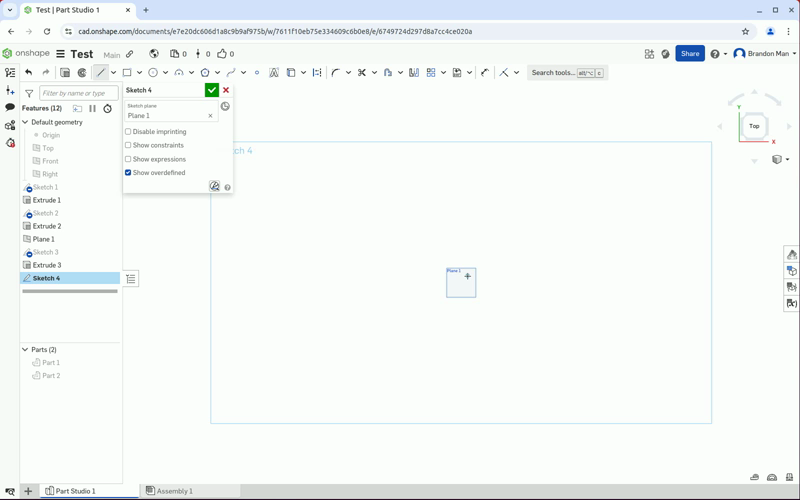
key_down(shift)
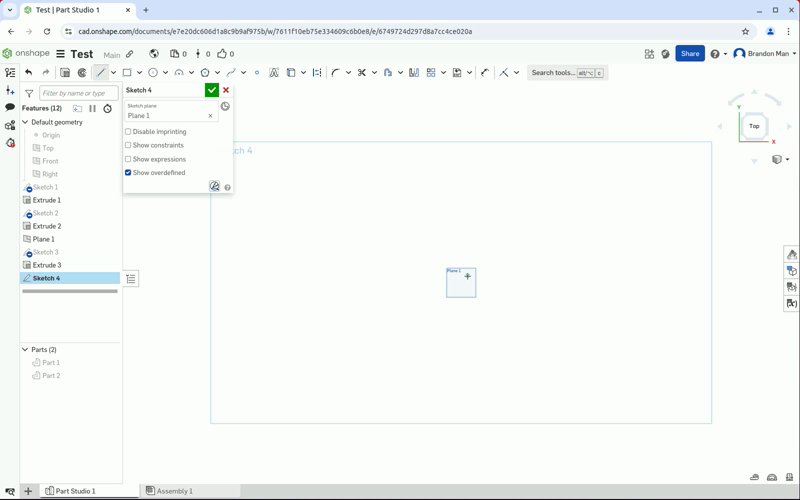
mouse_move(497, 275)
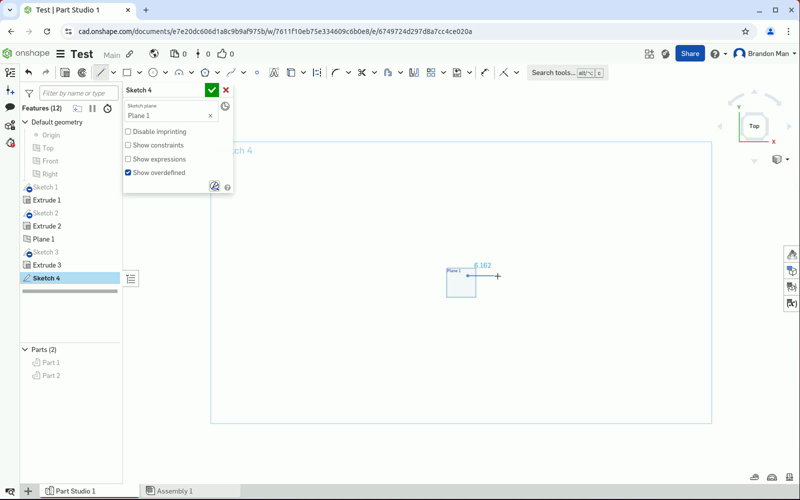
mouse_move(513, 275)
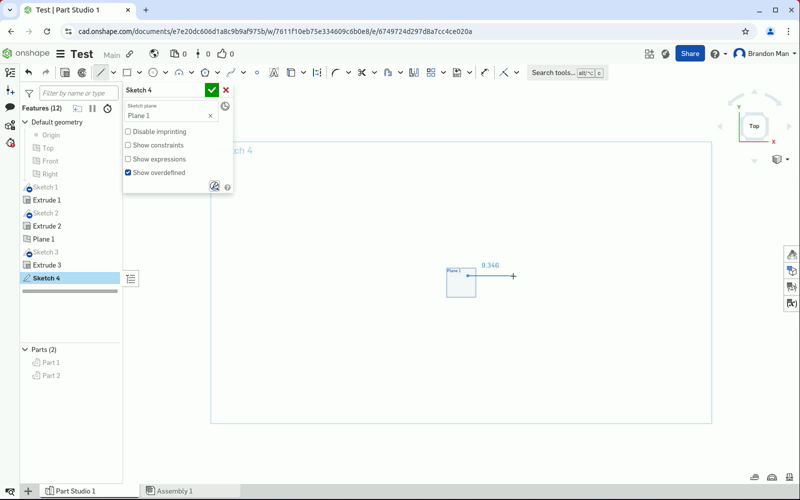
click(513, 275)
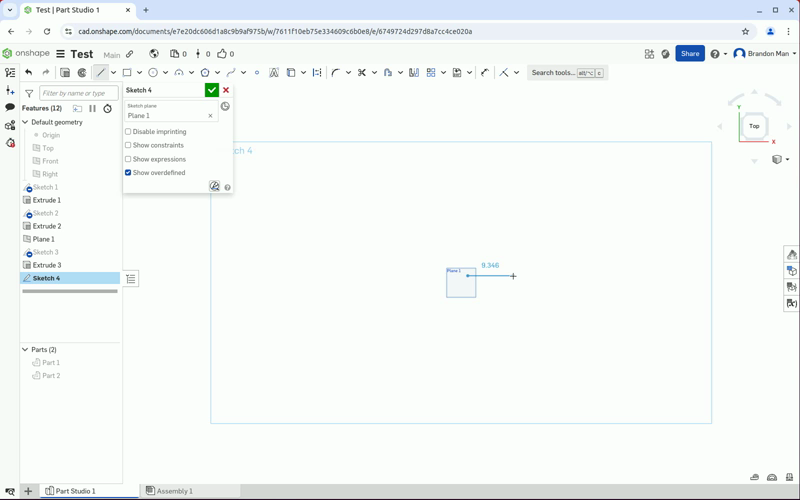
key_up(shift)
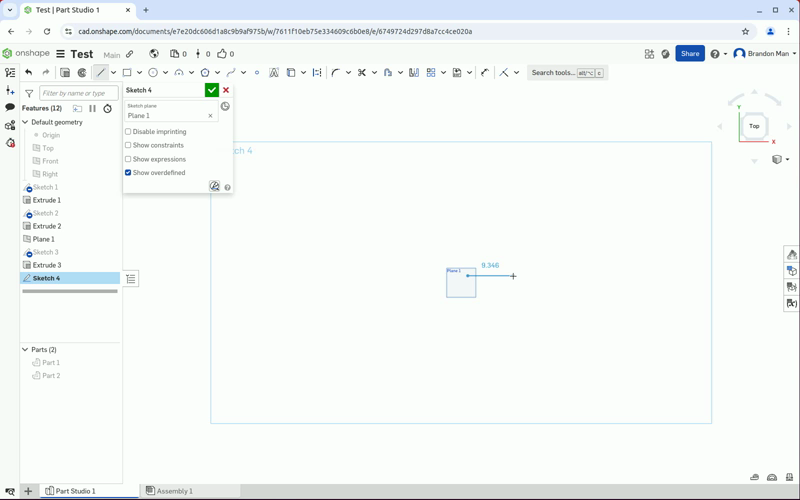
key_down(shift)
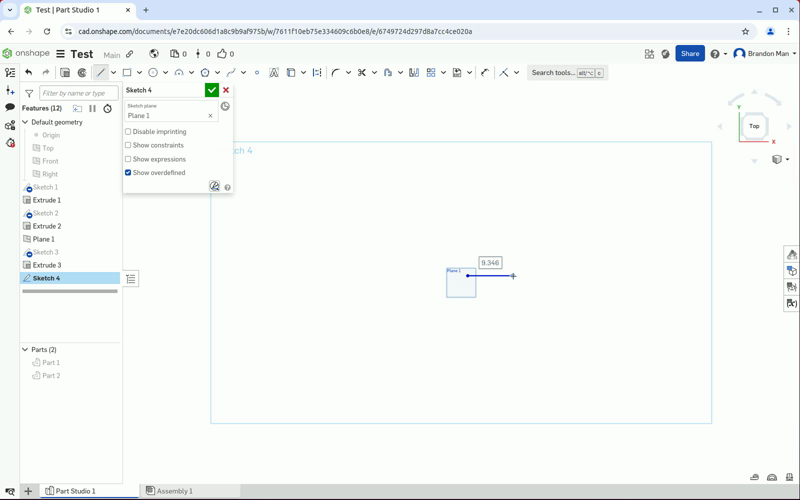
mouse_move(543, 275)
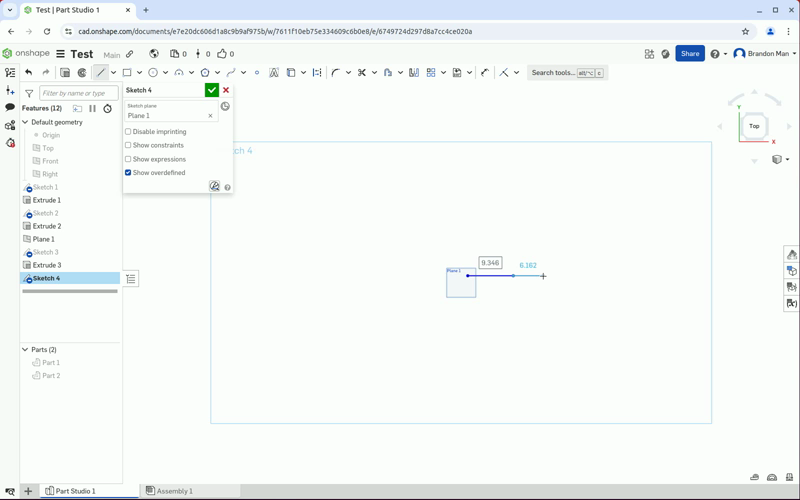
mouse_move(513, 230)
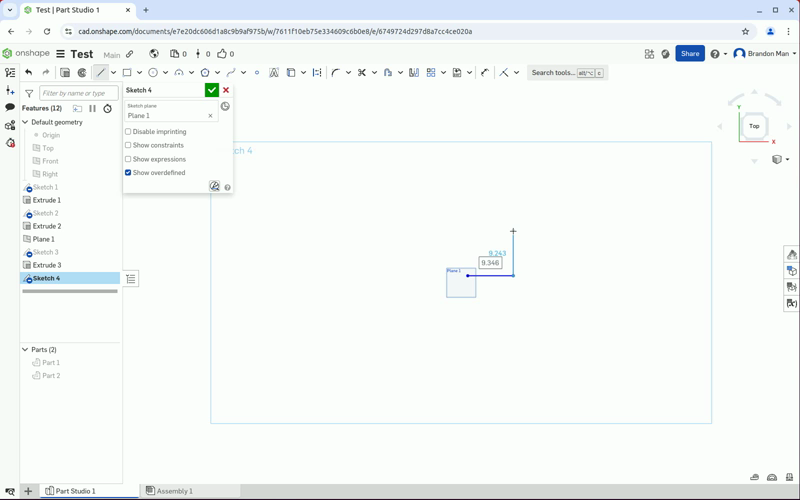
click(513, 230)
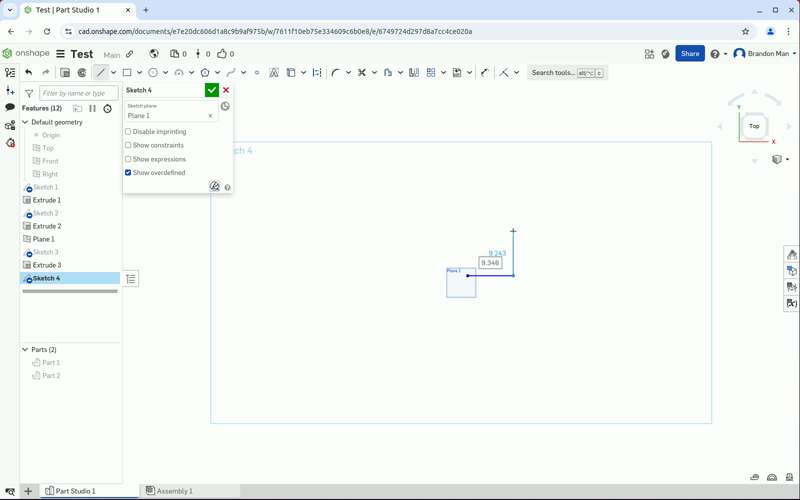
key_up(shift)
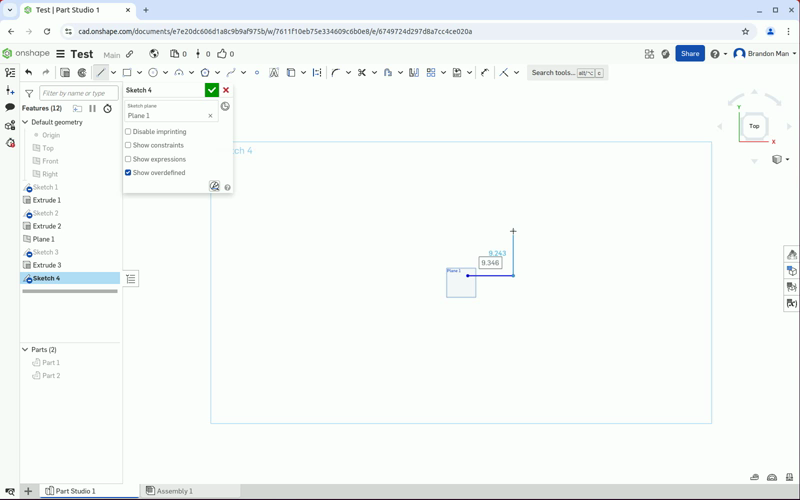
key_down(shift)
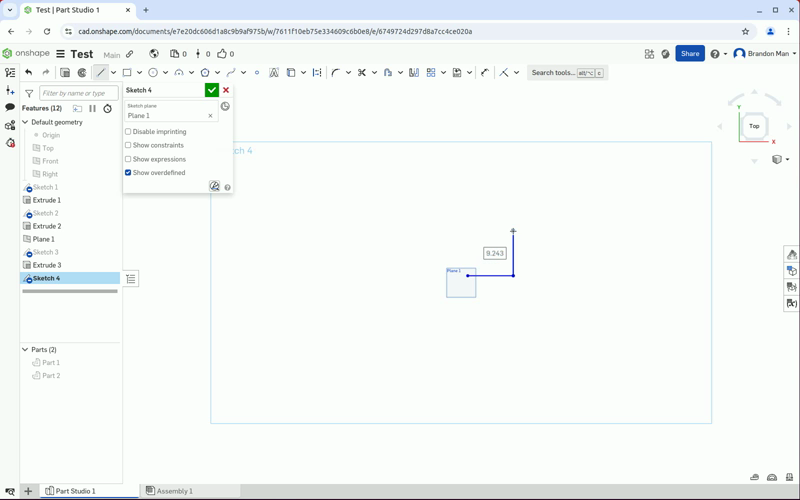
mouse_move(543, 230)
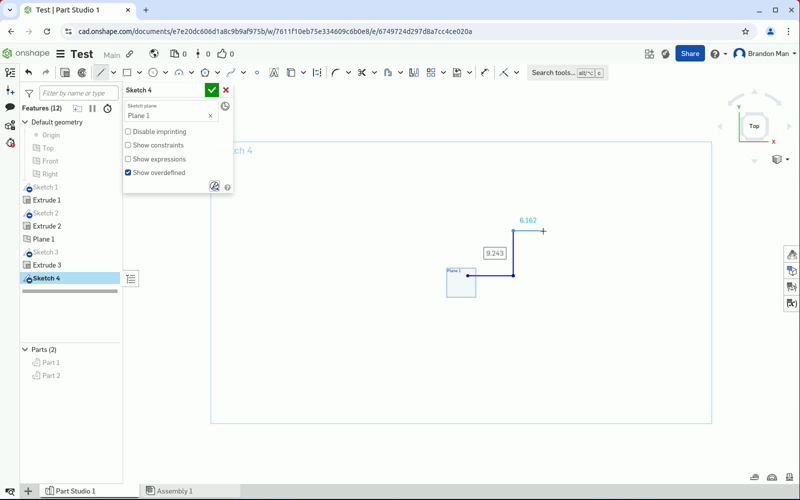
mouse_move(467, 230)
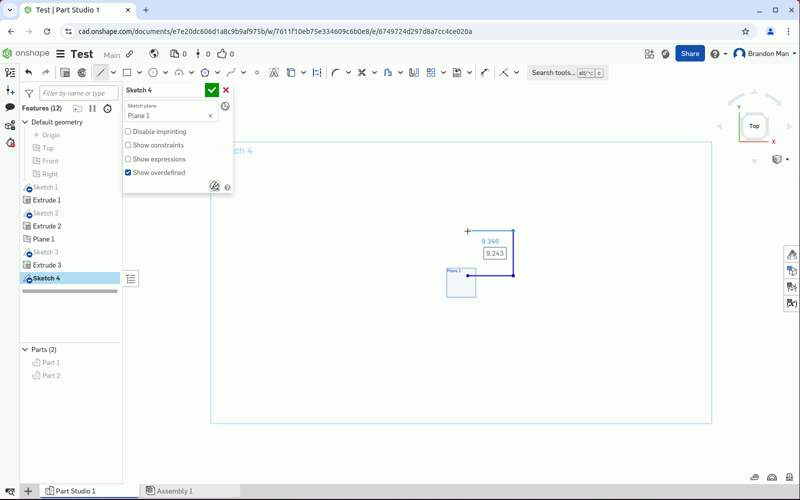
click(467, 230)
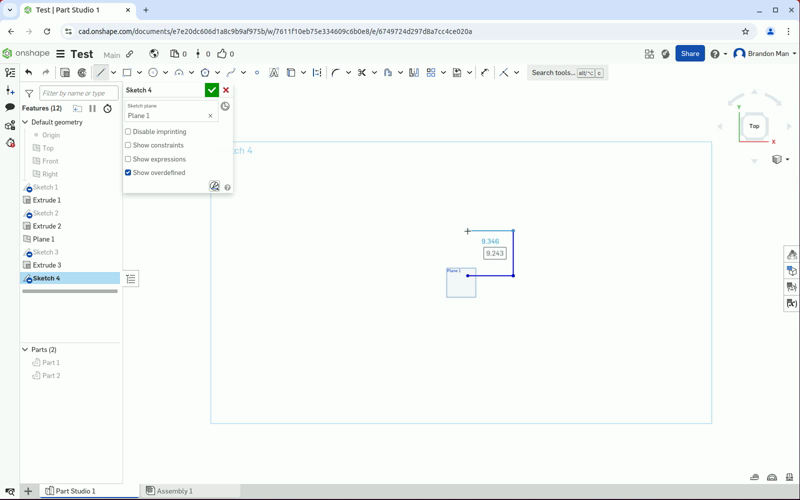
key_up(shift)
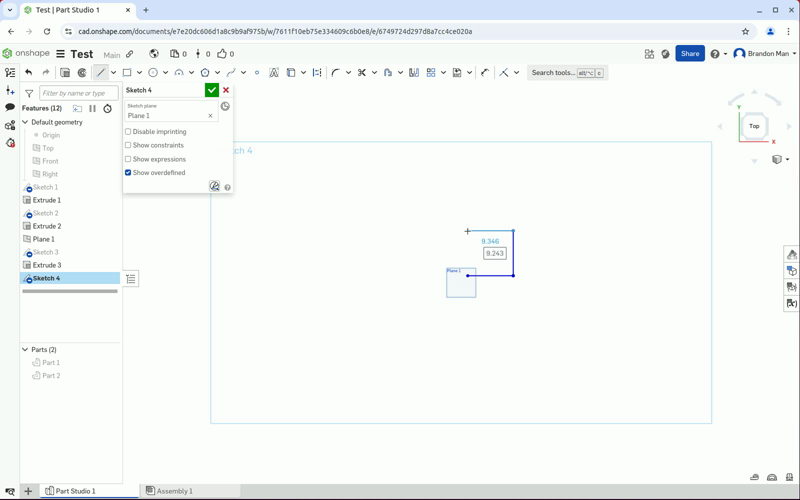
mouse_move(497, 230)
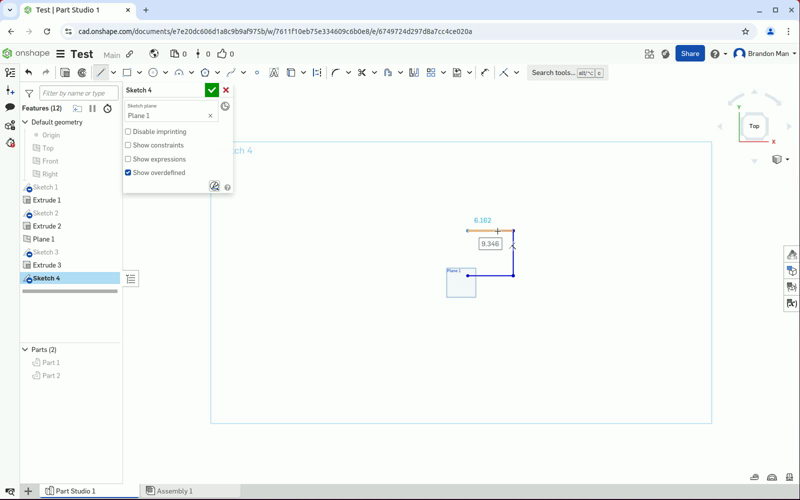
key_down(shift)
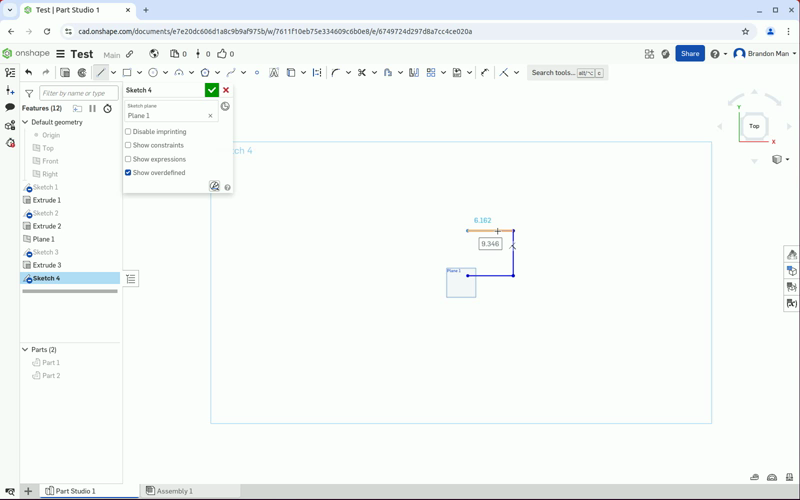
mouse_move(467, 275)
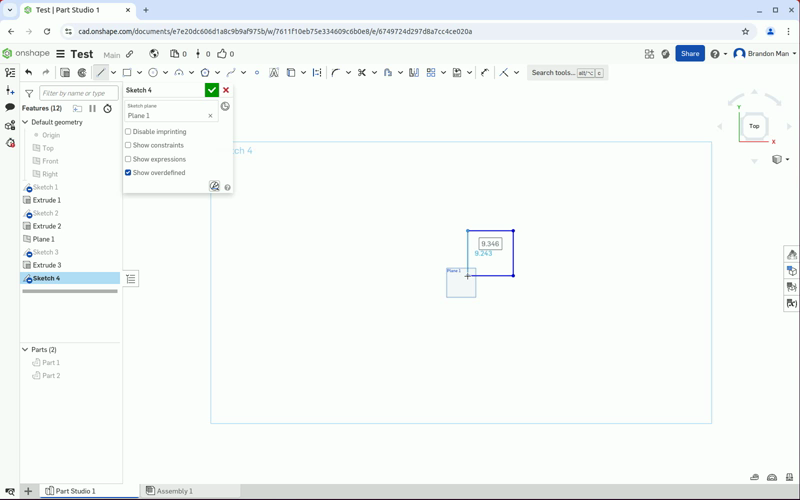
key_up(shift)
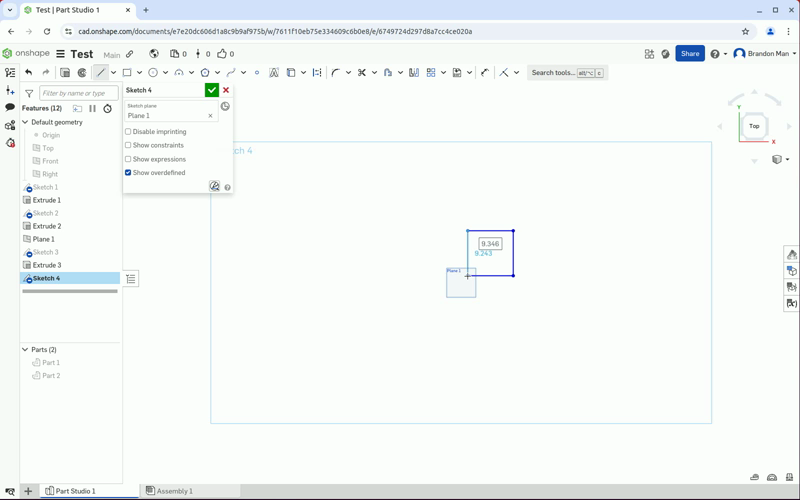
click(467, 275)
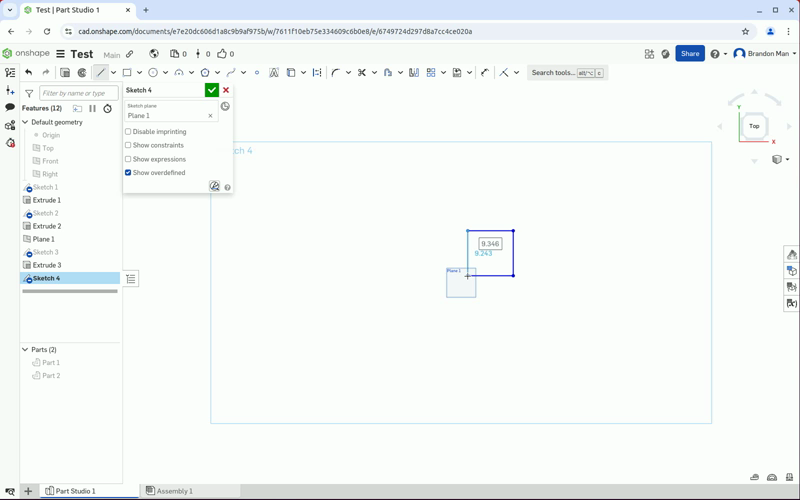
key(esc)
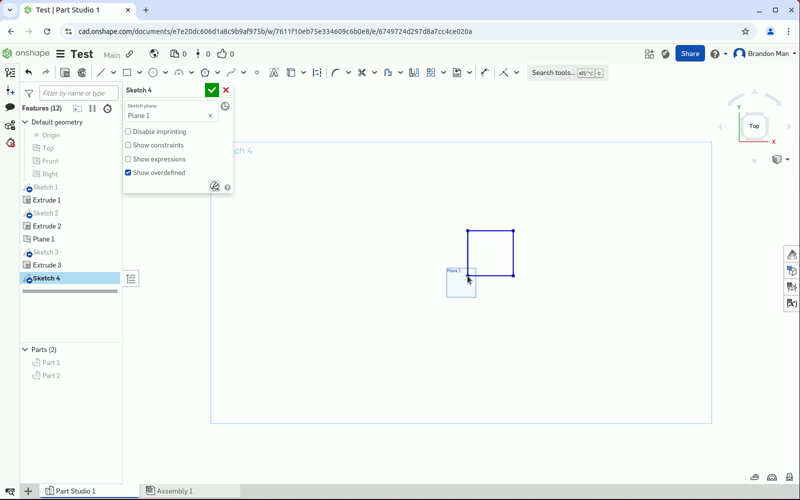
mouse_move(495, 264)
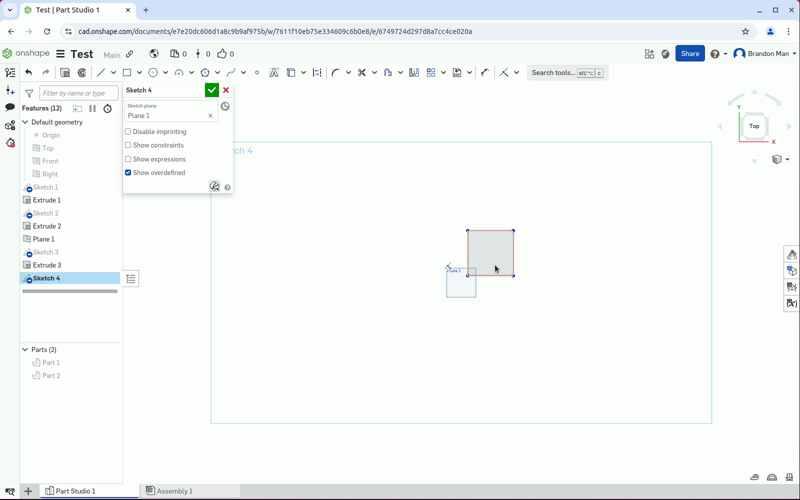
click(495, 264)
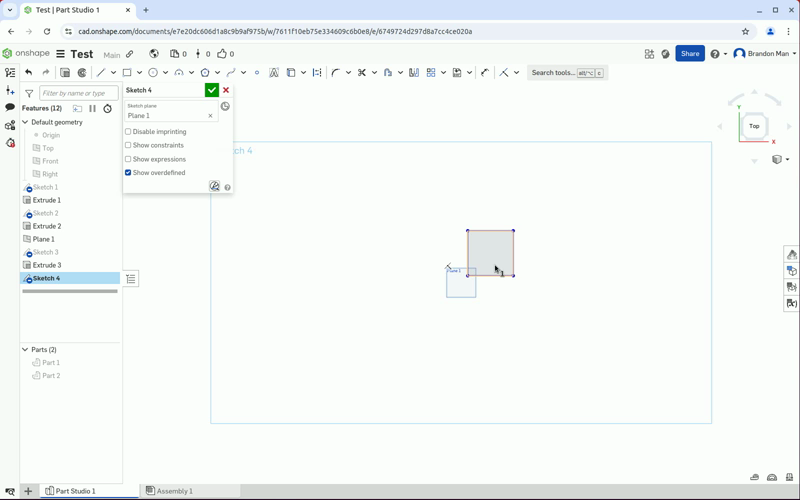
mouse_move(73, 352)
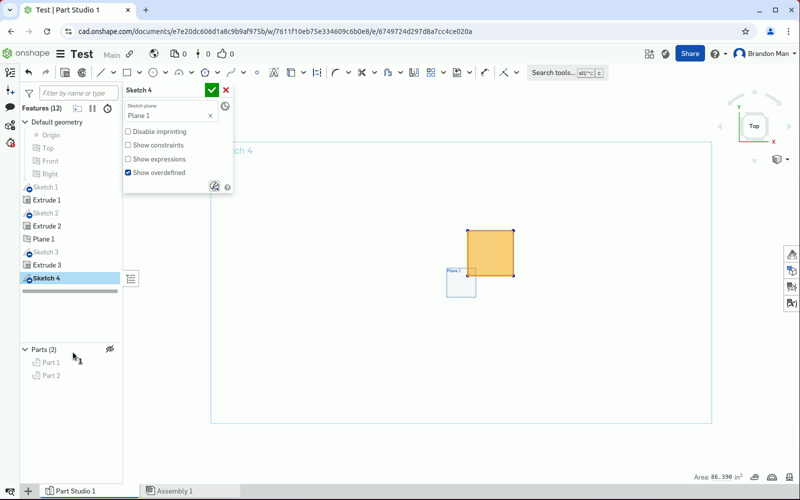
key(shift+y)
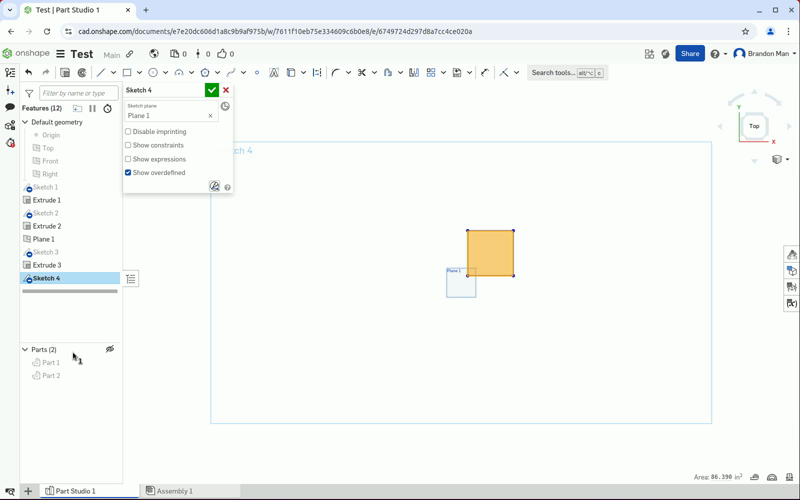
key(shift+e)
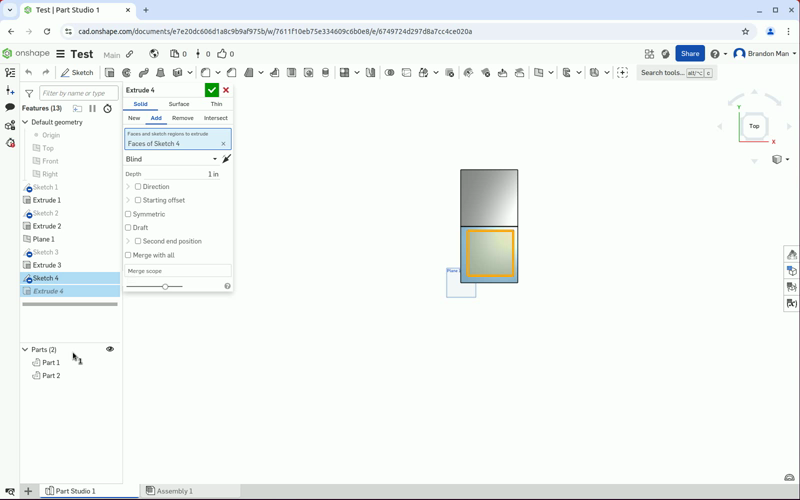
mouse_move(143, 106)
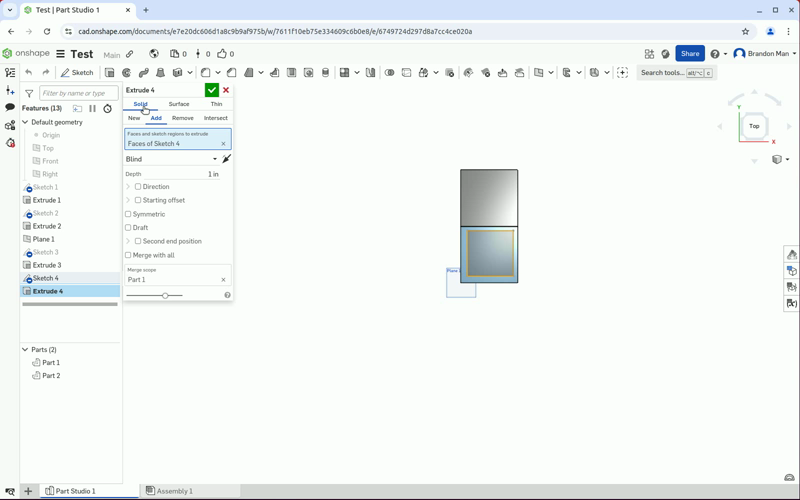
click(143, 106)
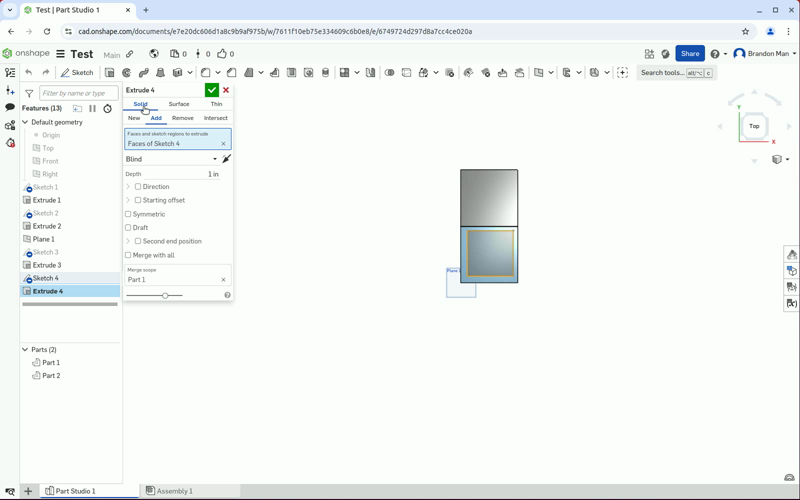
mouse_move(186, 120)
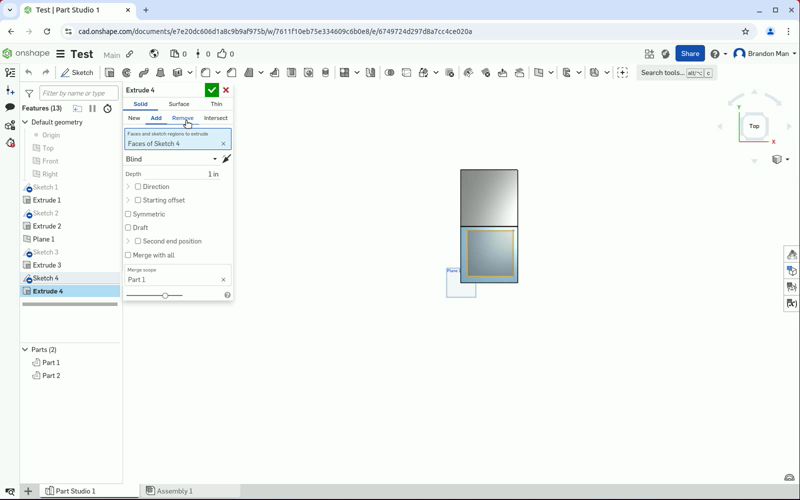
click(186, 120)
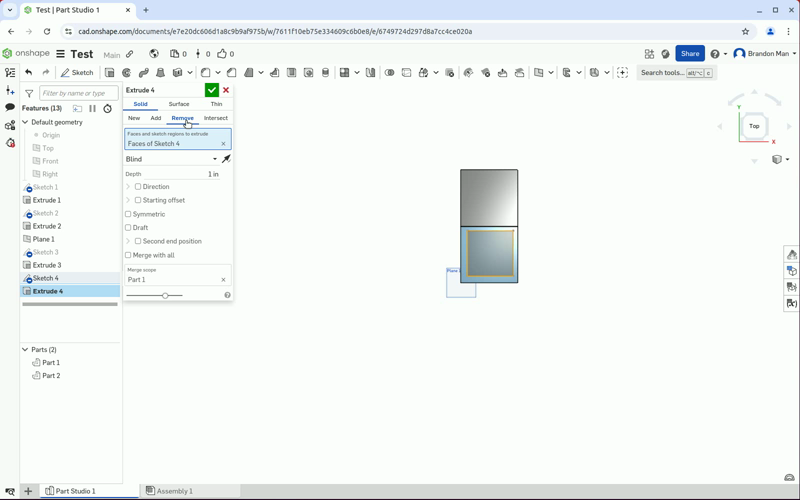
key(tab, 4)
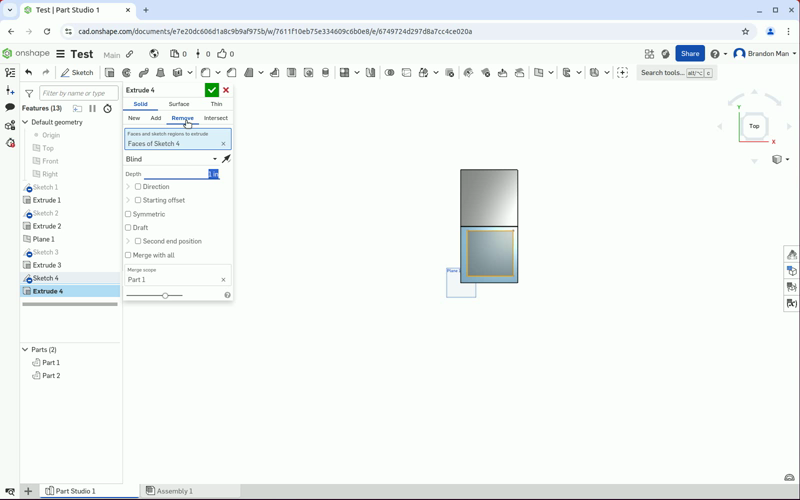
text(0.481)
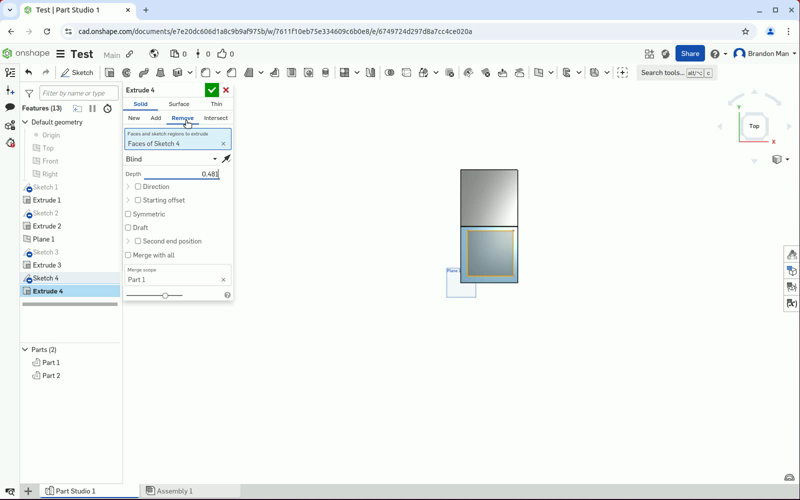
key(tab, 6)
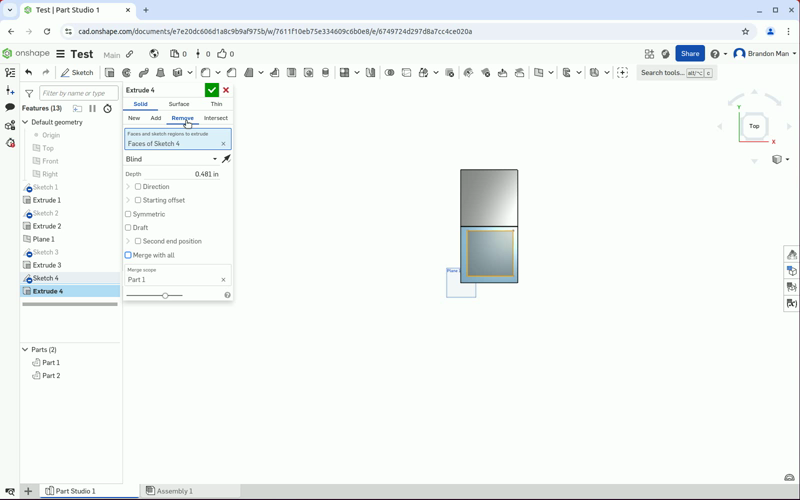
key(space)
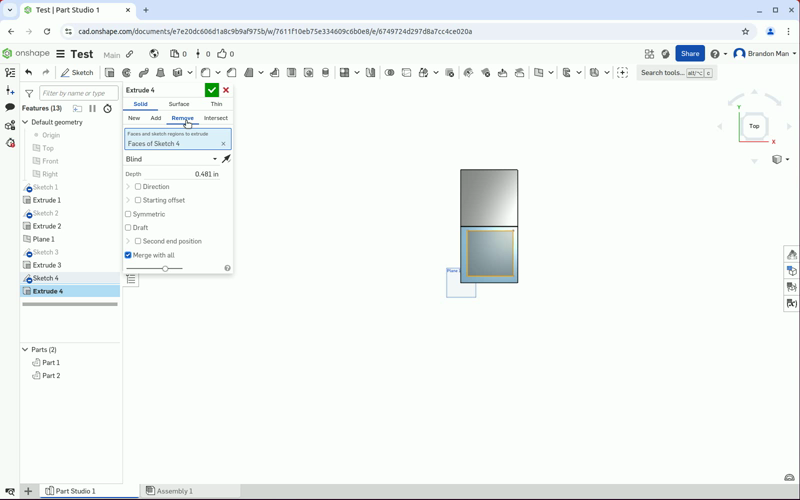
key(enter)
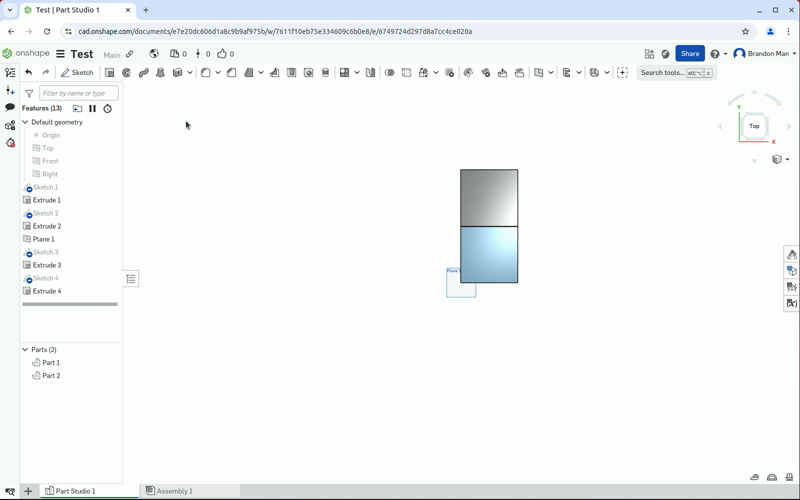
key(shift+h)
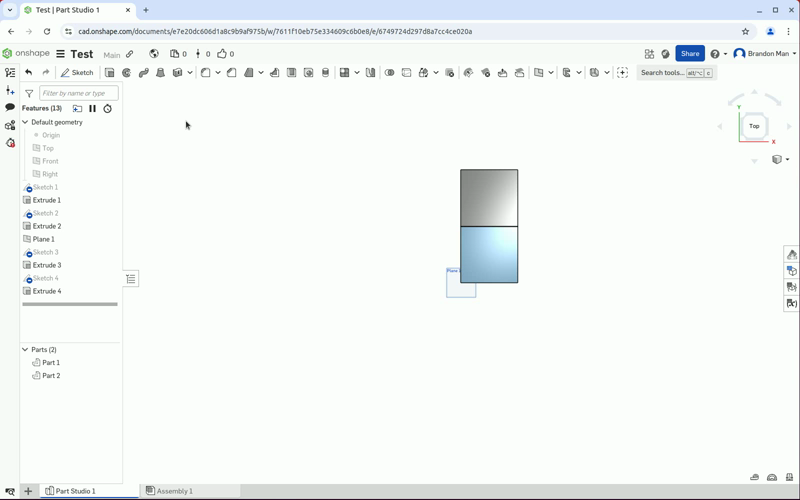
key(shift+h)
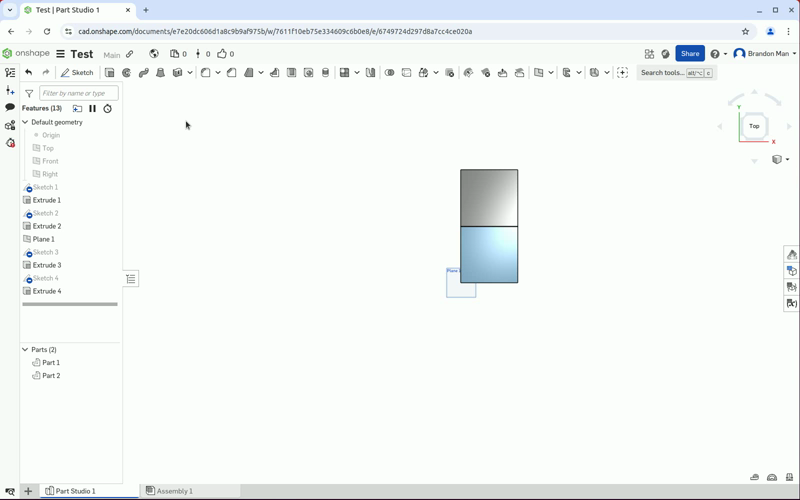
mouse_move(73, 189)
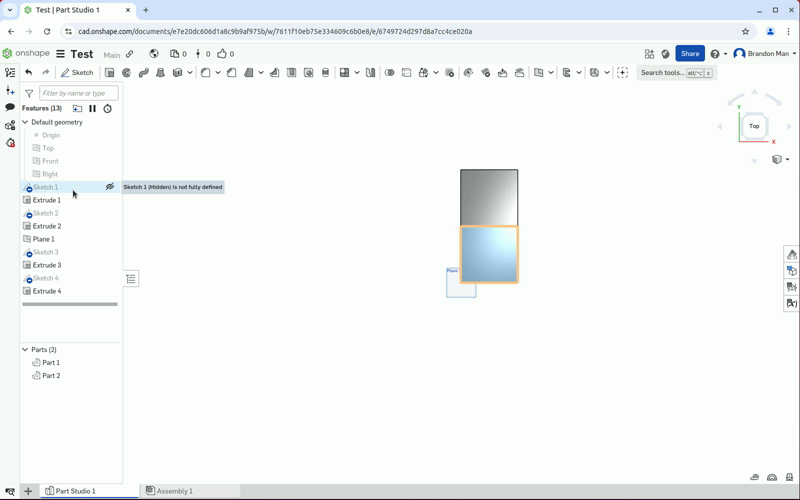
click(73, 189)
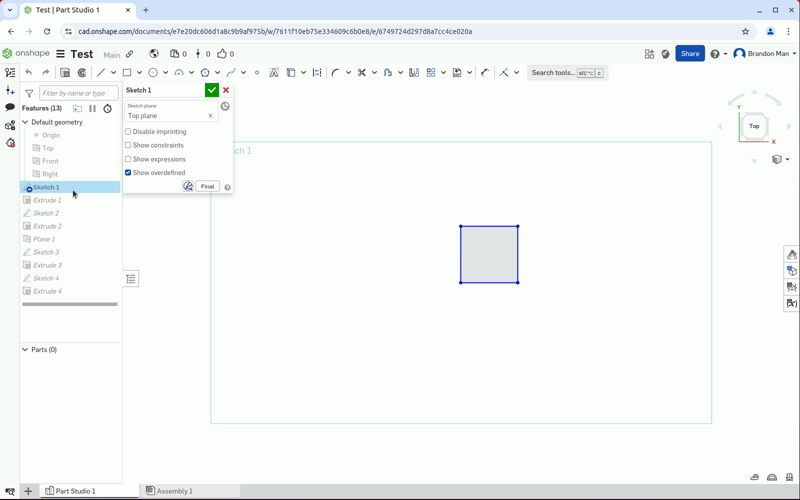
mouse_move(229, 92)
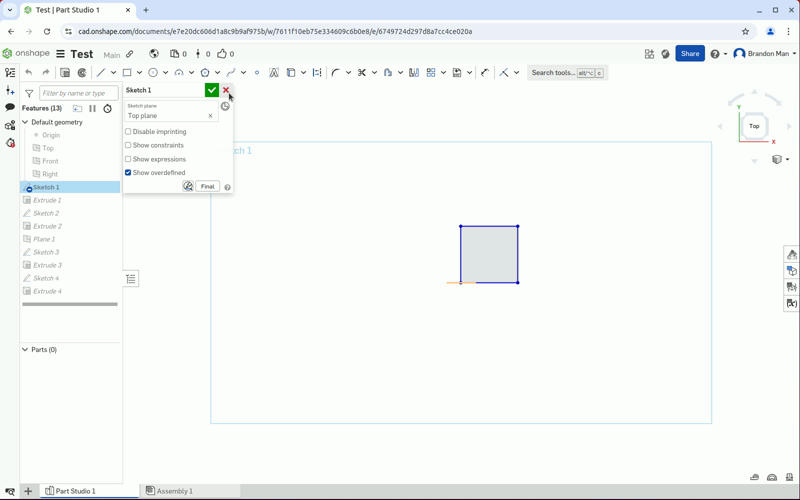
click(229, 92)
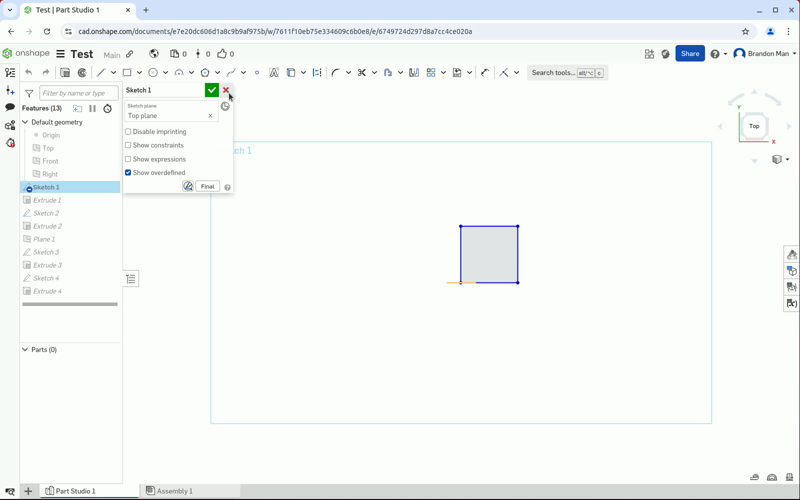
key(shift+s)
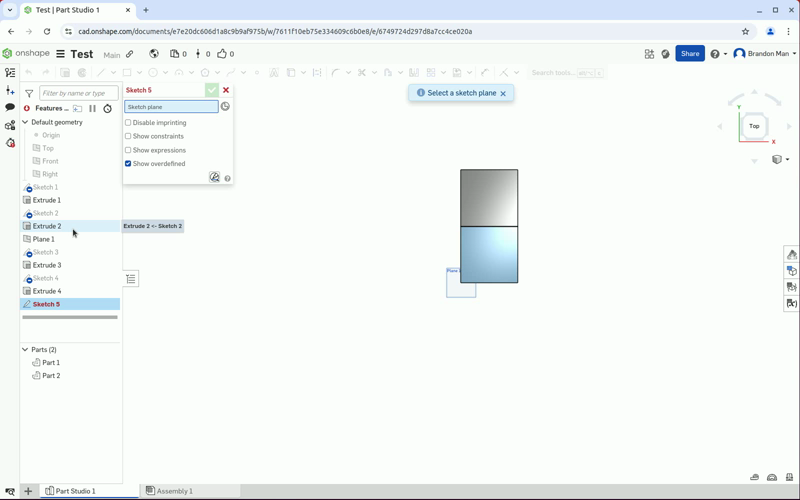
scroll(3)
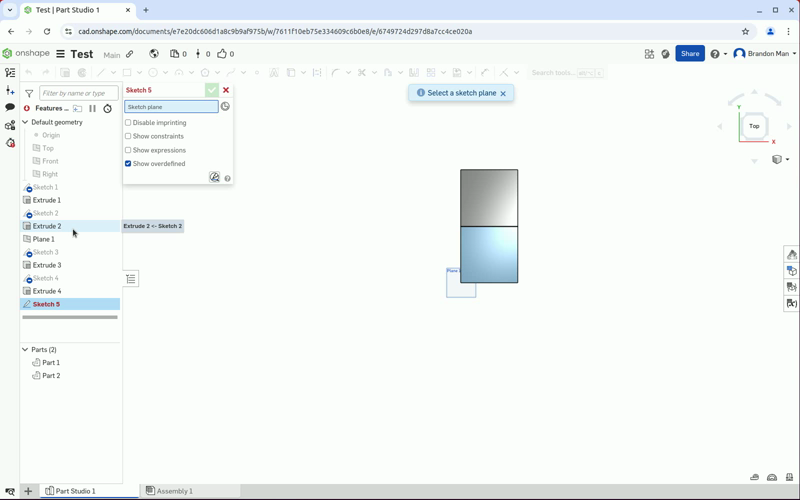
mouse_move(73, 150)
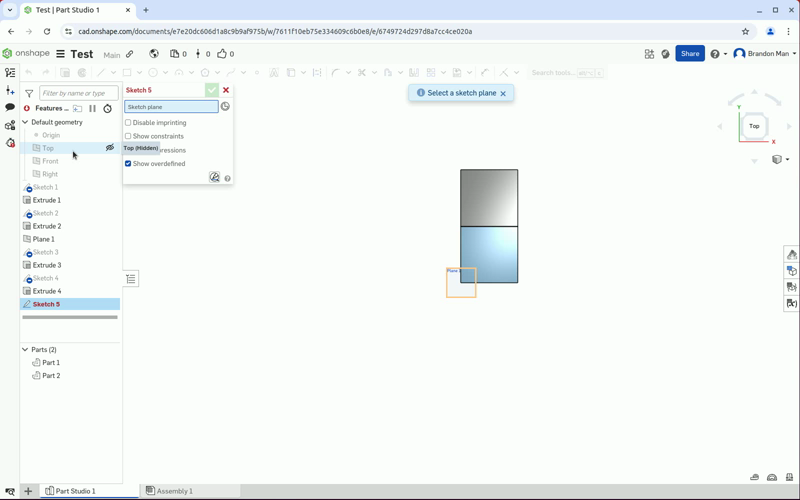
click(73, 150)
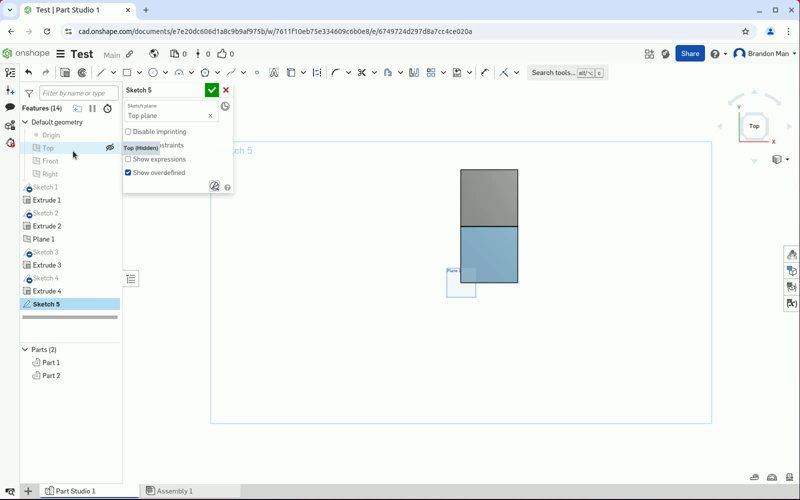
mouse_move(73, 352)
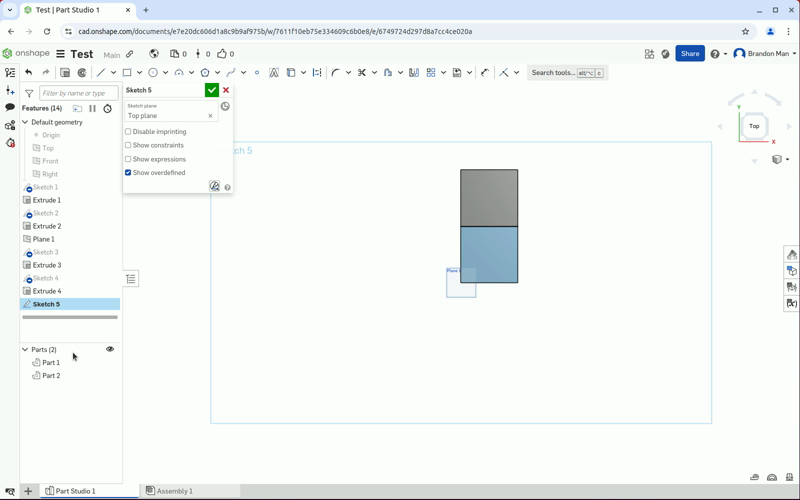
key(y)
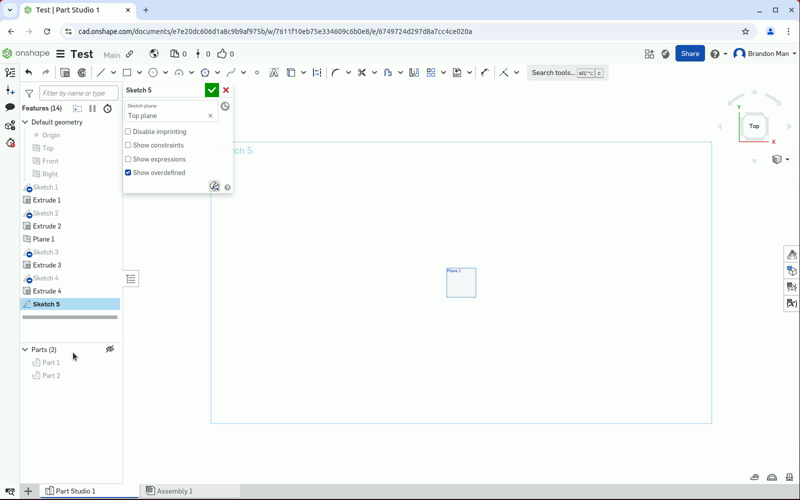
key(l)
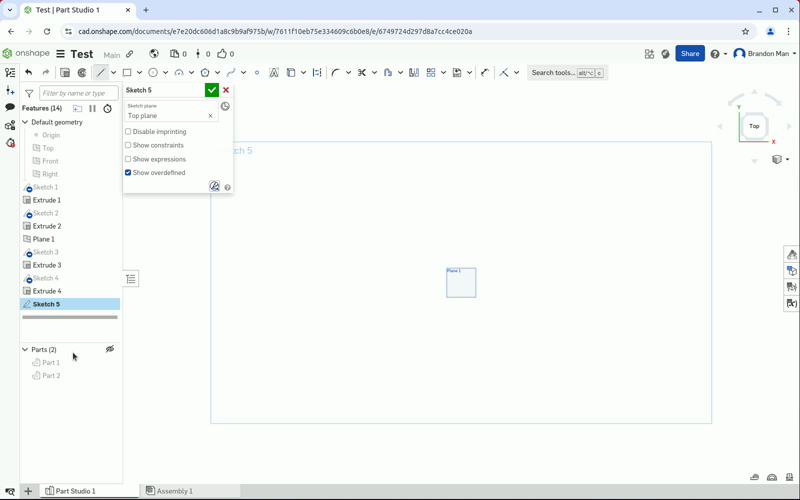
key_down(shift)
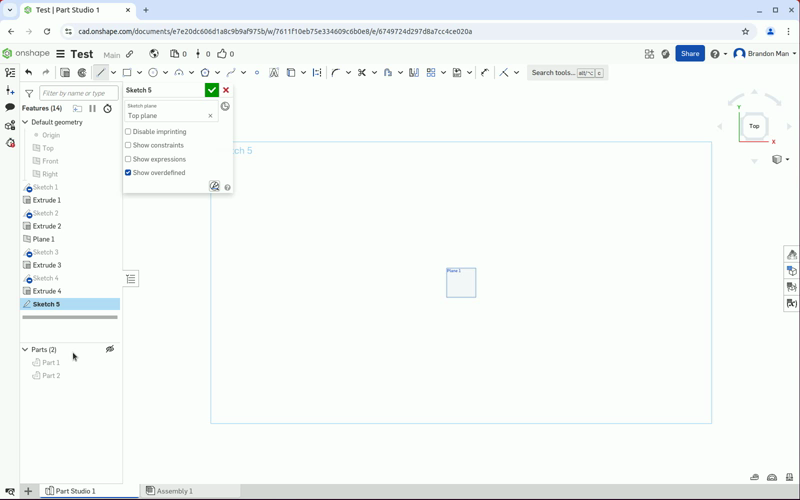
mouse_move(467, 228)
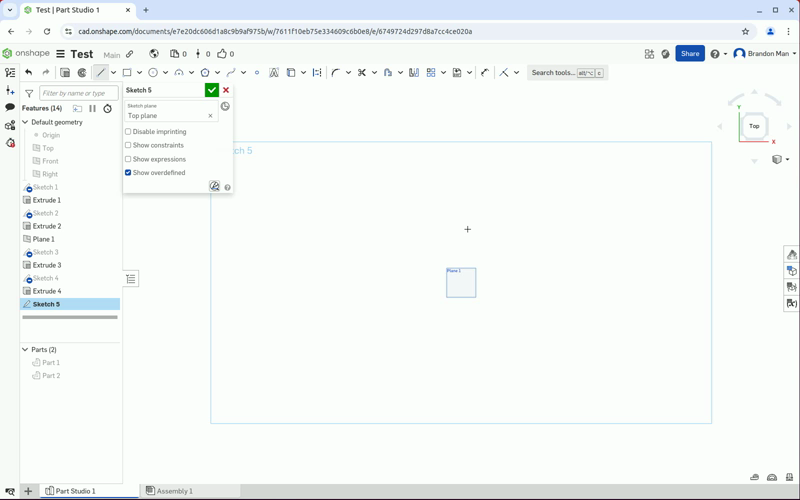
click(467, 228)
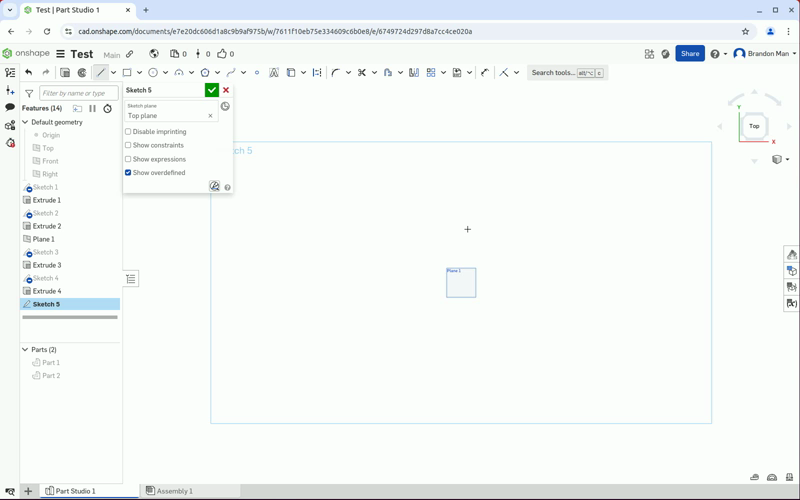
key_up(shift)
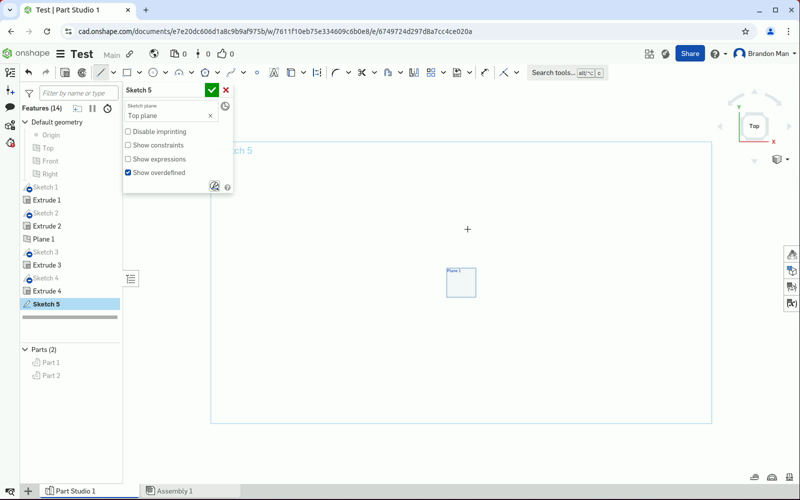
key_down(shift)
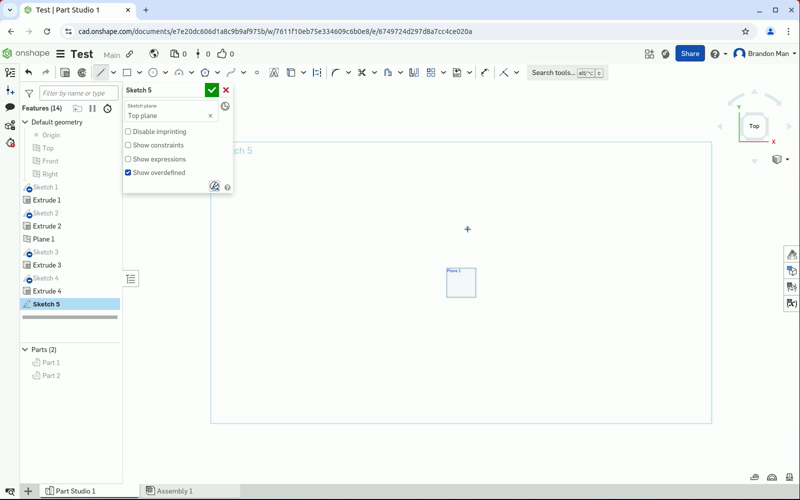
mouse_move(497, 228)
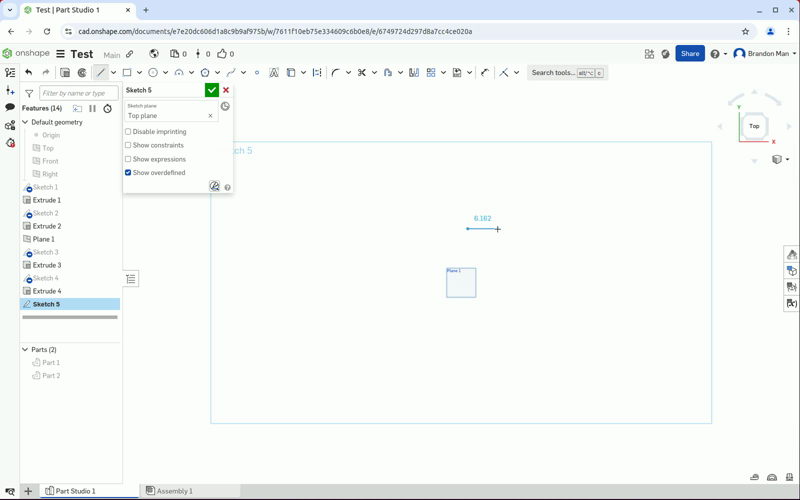
mouse_move(513, 228)
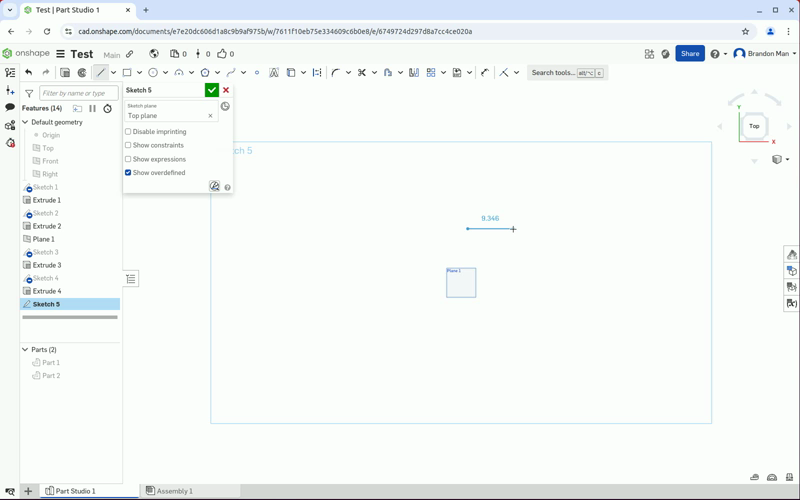
click(513, 228)
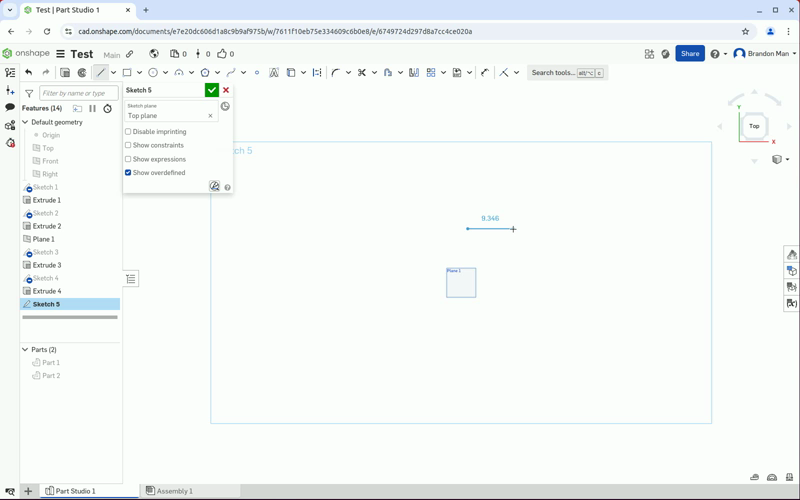
key_up(shift)
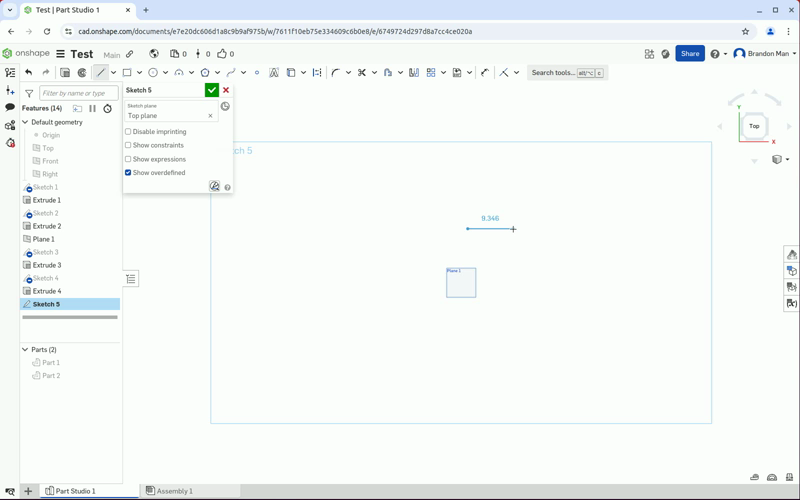
key_down(shift)
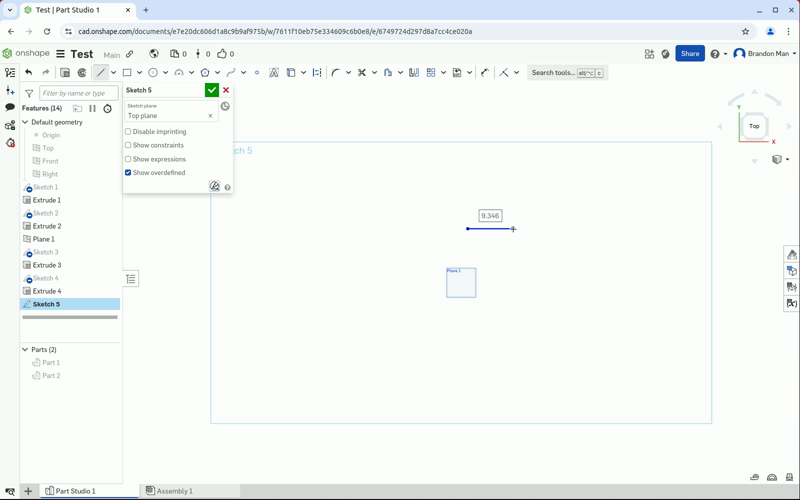
mouse_move(543, 228)
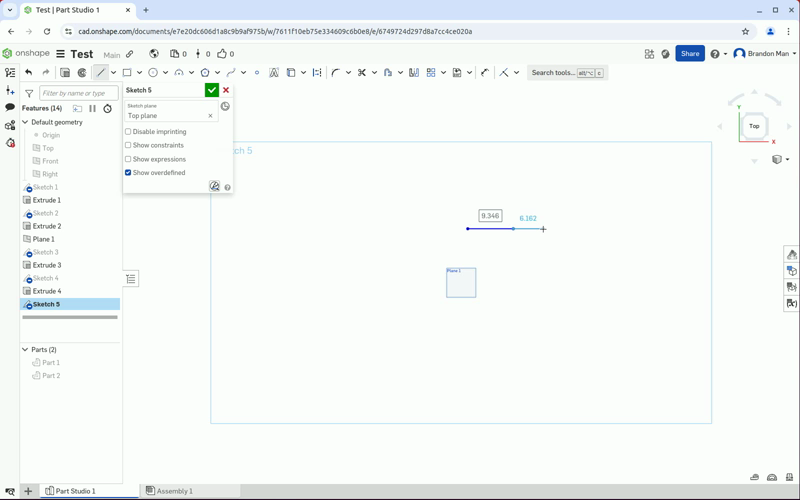
mouse_move(513, 225)
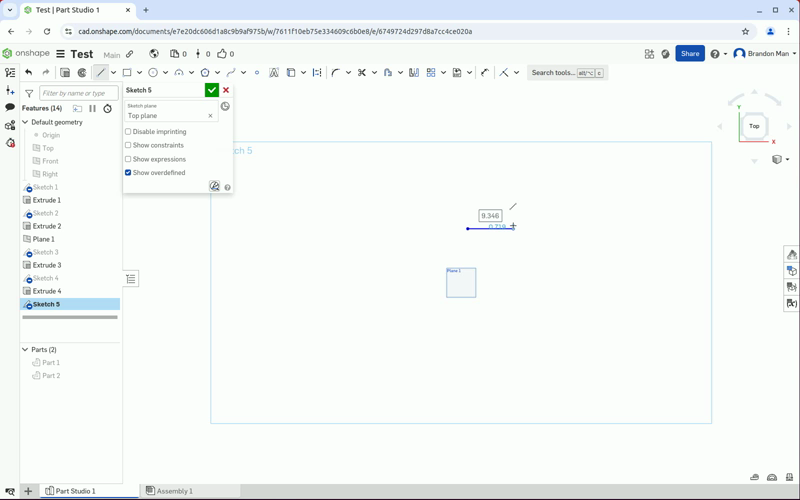
scroll(6)
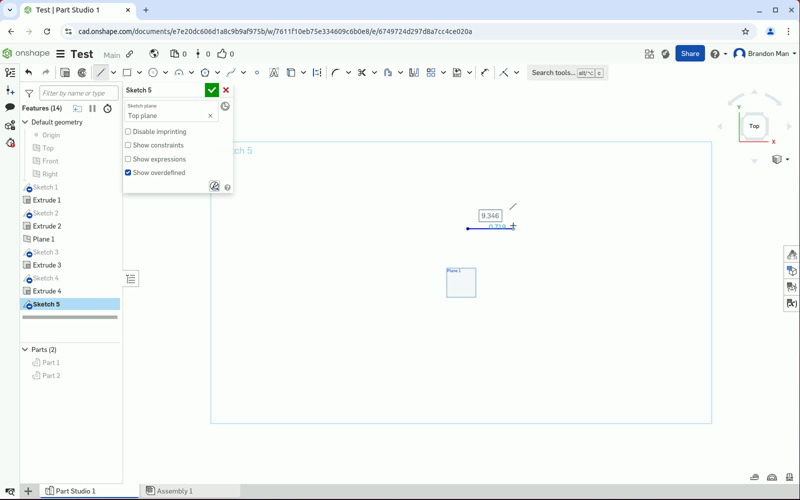
scroll(6)
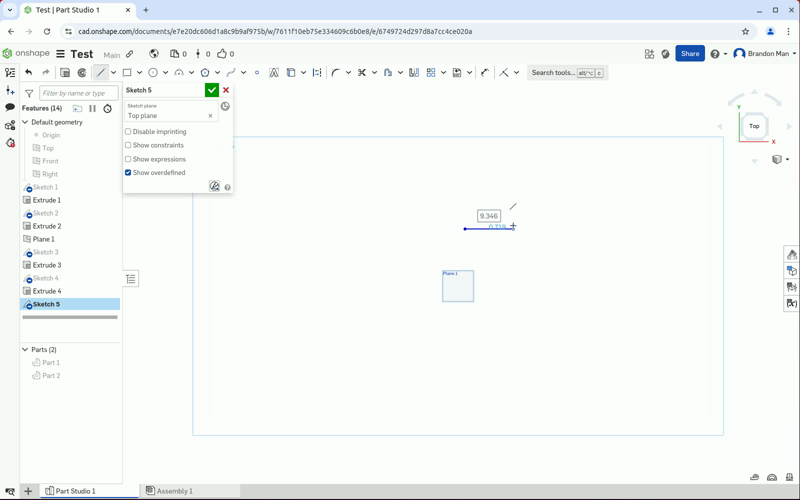
scroll(6)
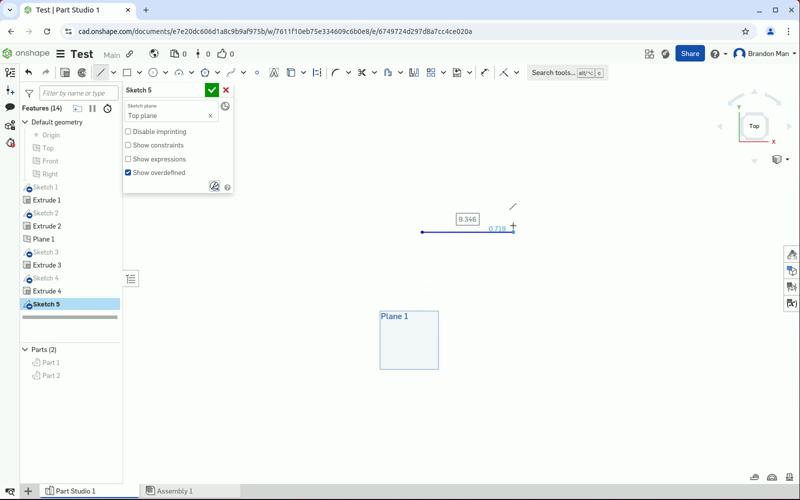
scroll(6)
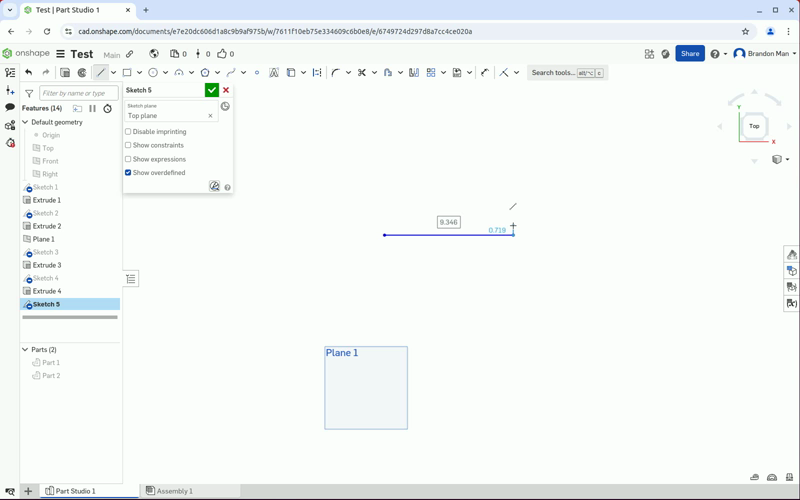
scroll(6)
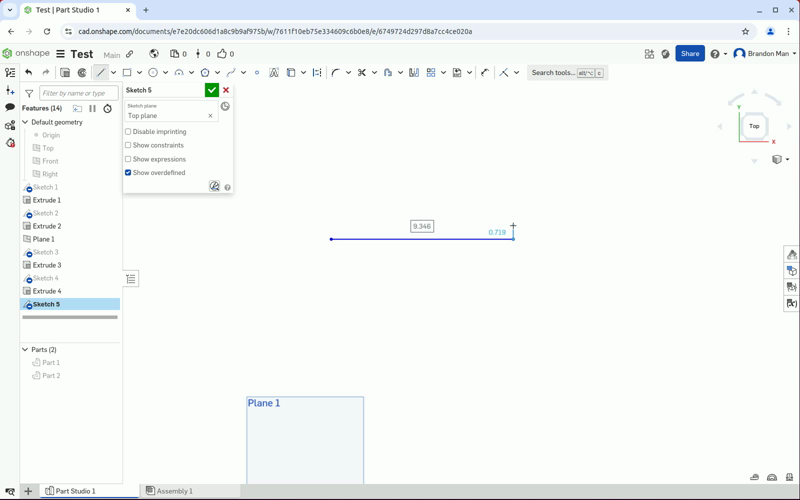
scroll(6)
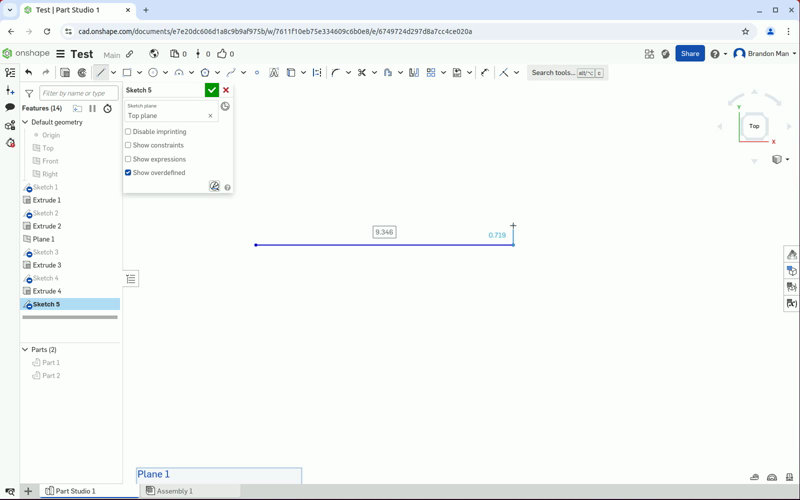
scroll(6)
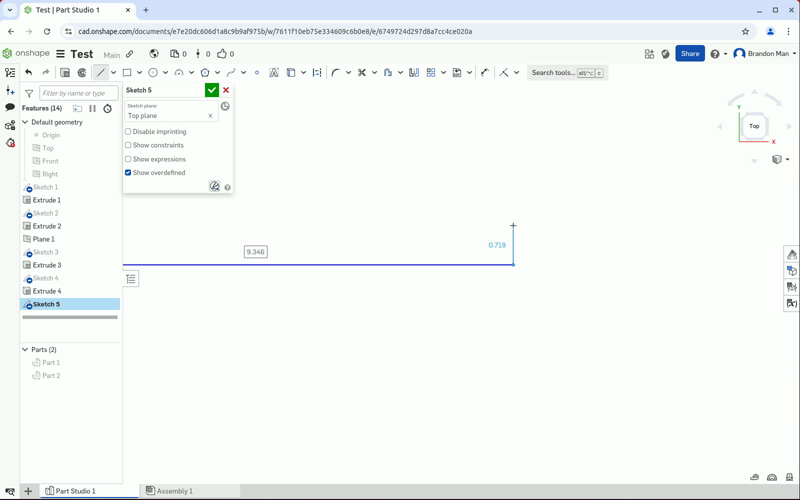
click(513, 225)
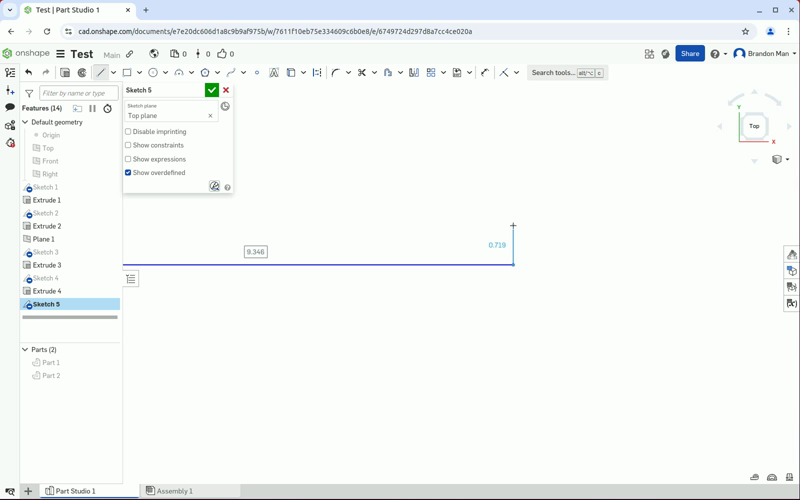
scroll(-6)
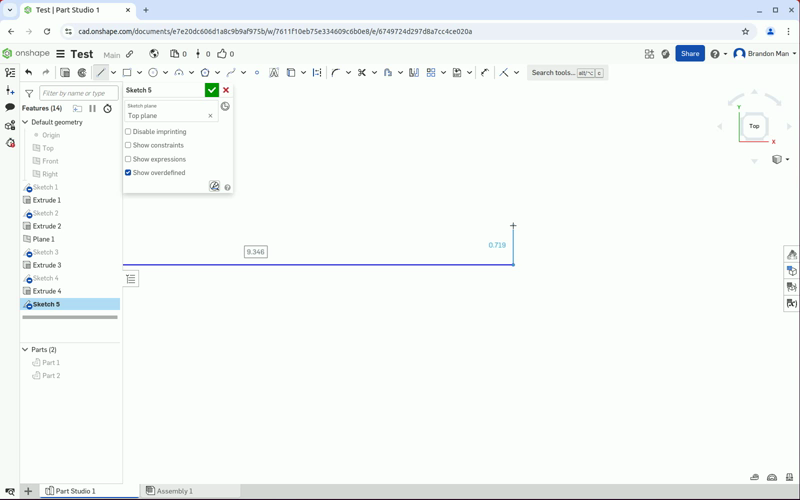
scroll(-6)
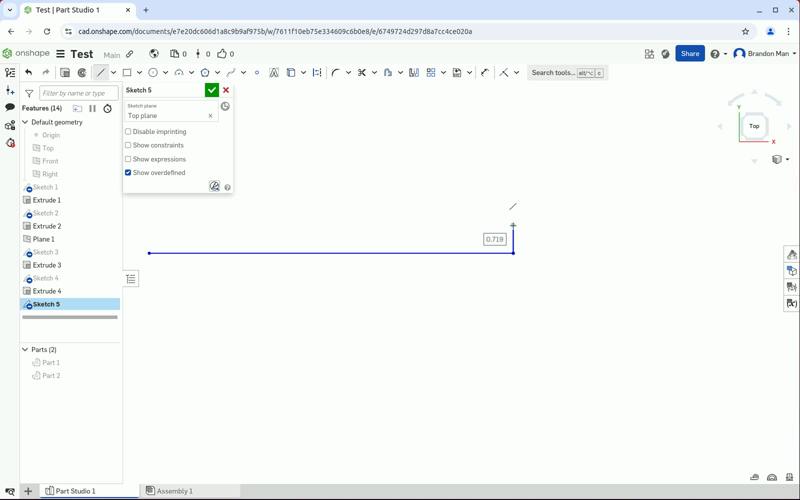
scroll(-6)
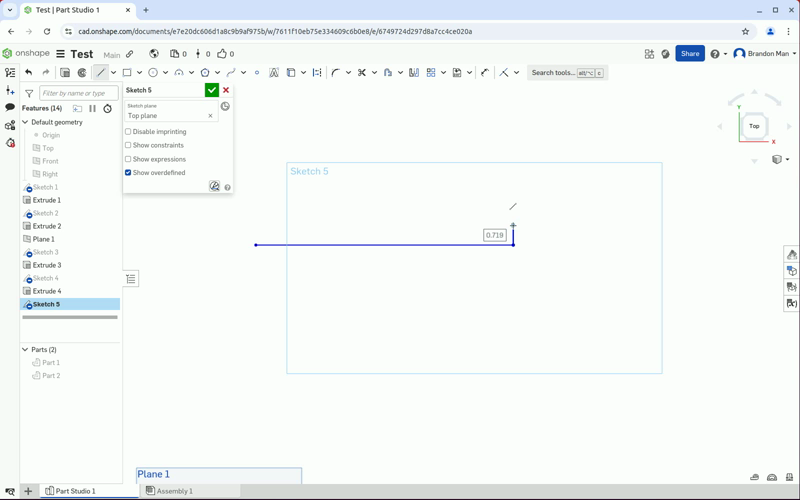
scroll(-6)
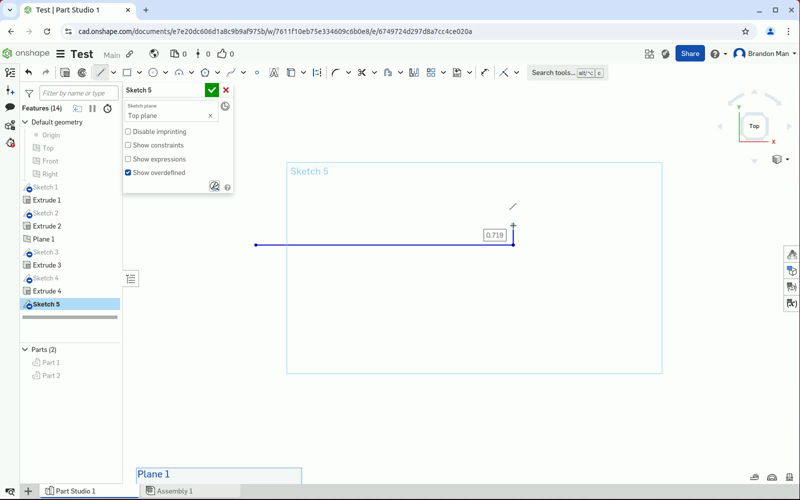
scroll(-6)
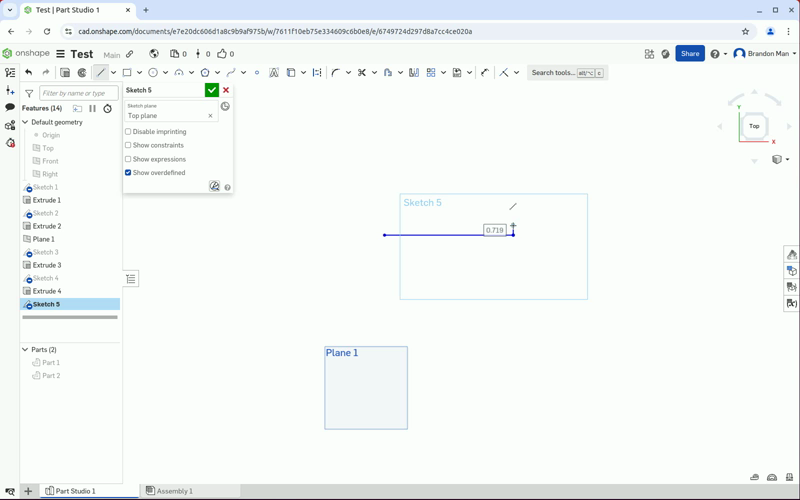
scroll(-6)
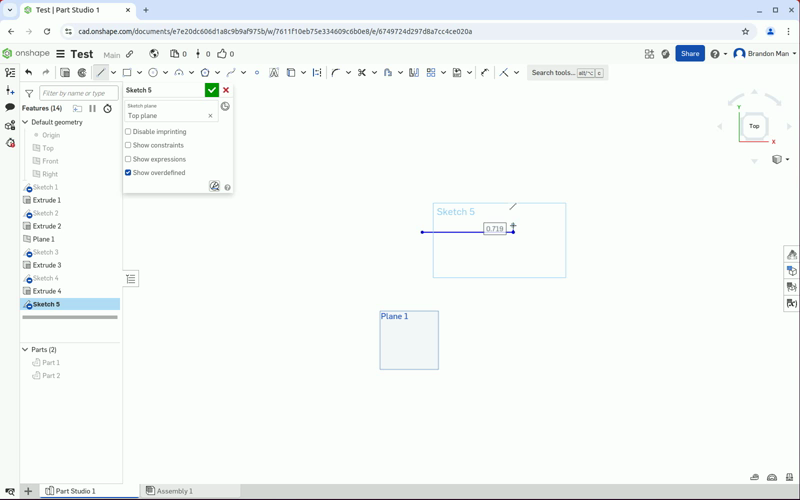
scroll(-6)
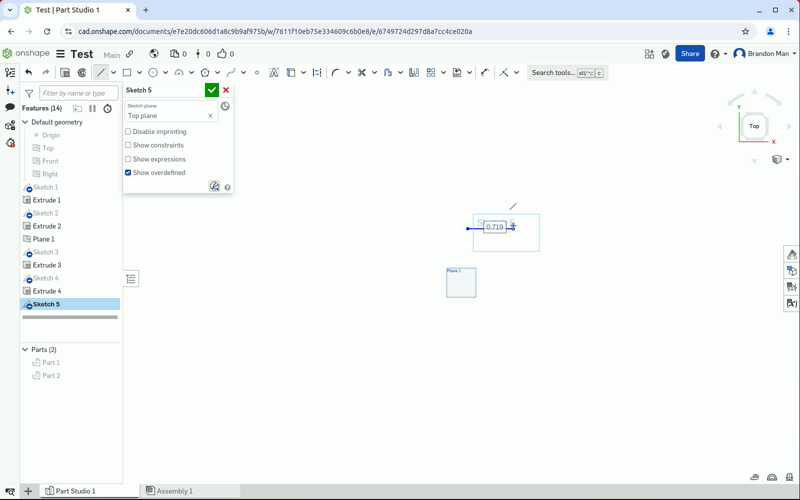
key_up(shift)
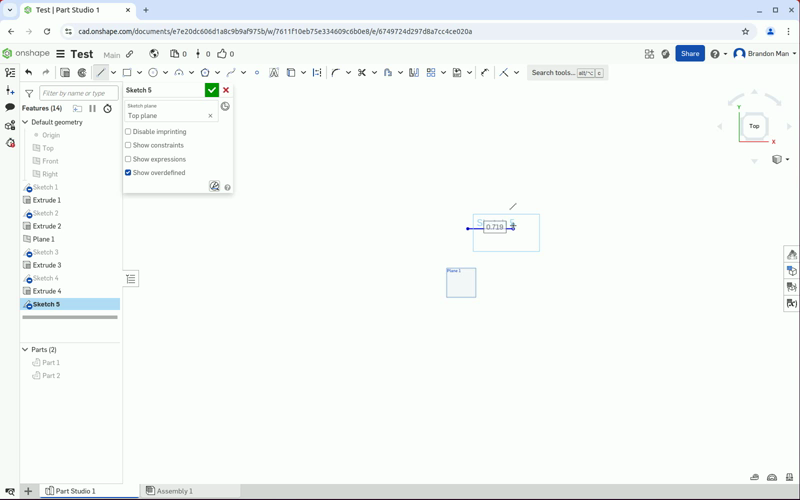
key_down(shift)
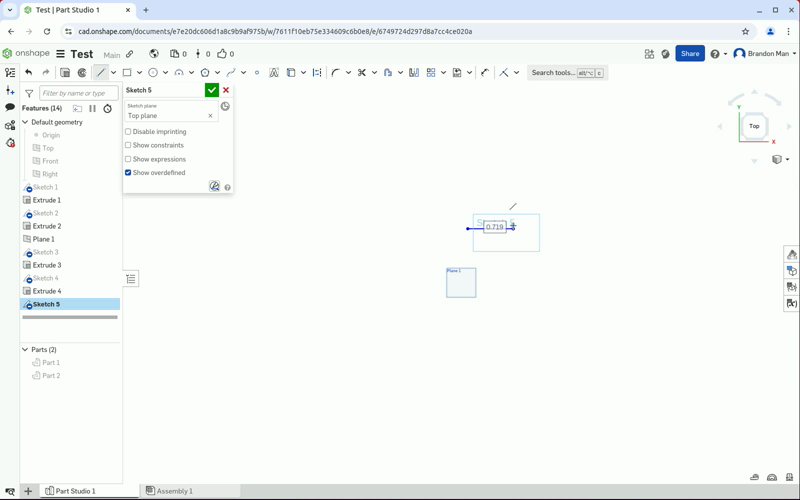
mouse_move(543, 225)
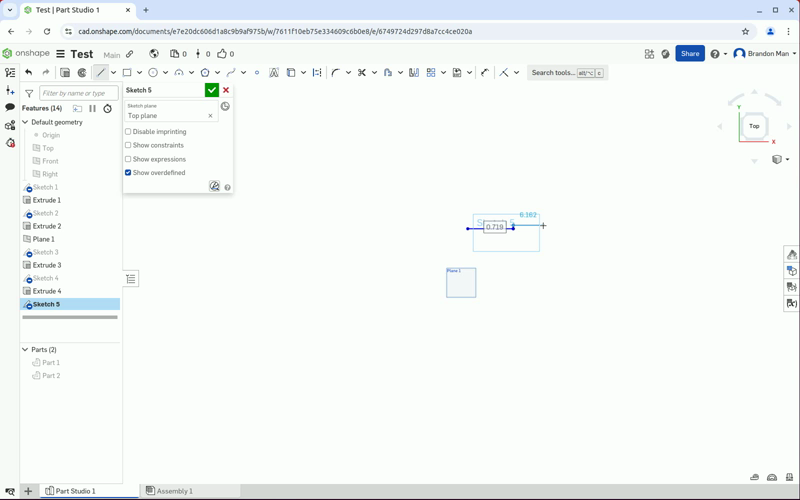
mouse_move(467, 225)
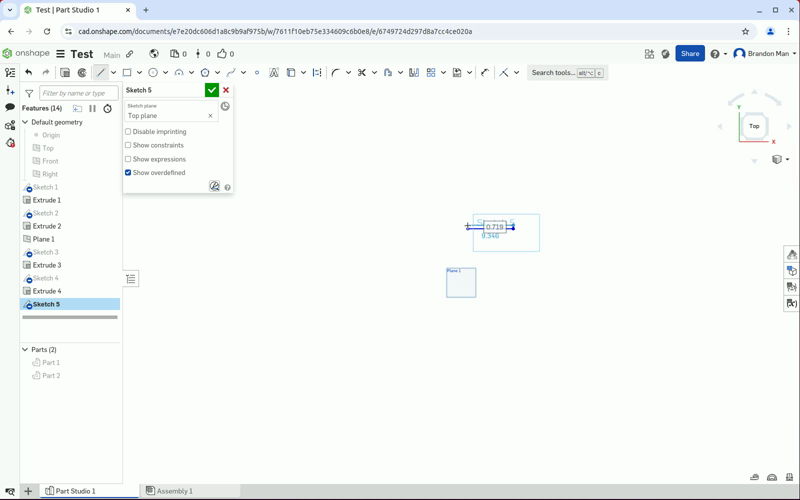
scroll(6)
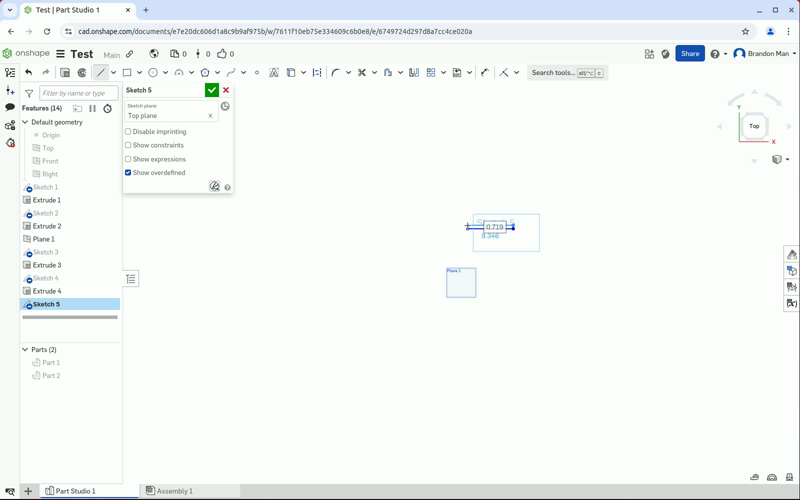
scroll(6)
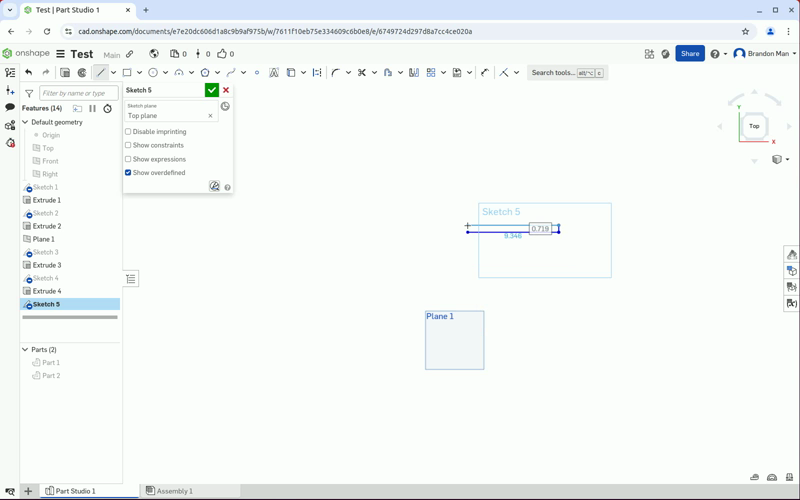
scroll(6)
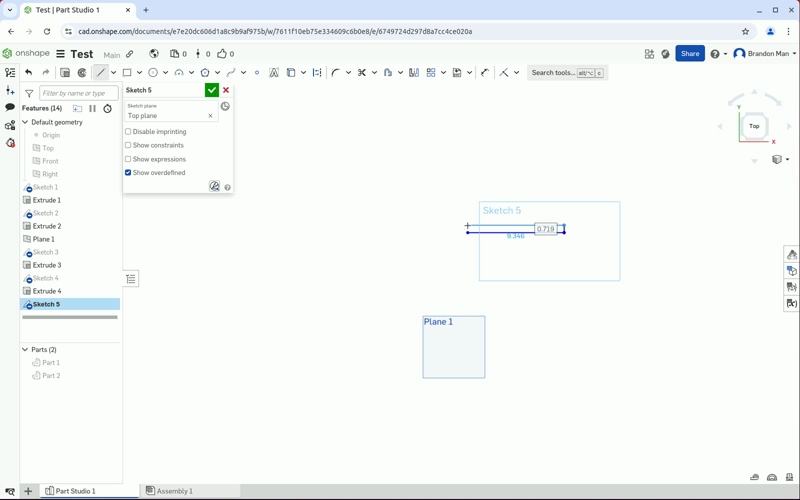
scroll(6)
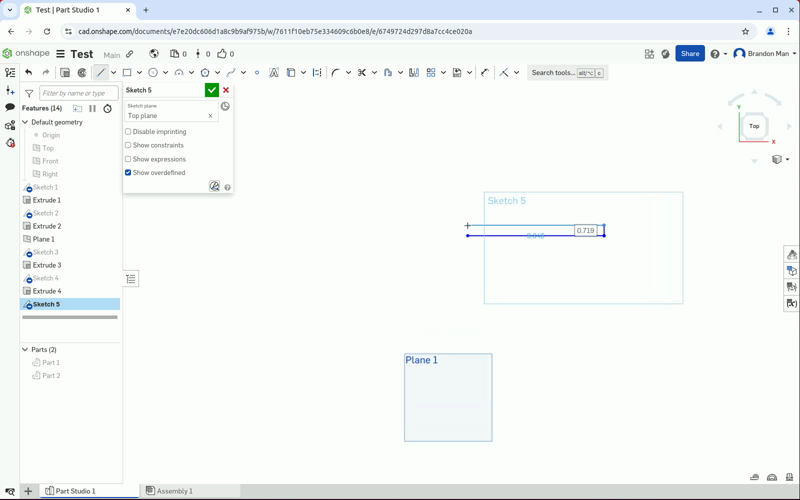
scroll(6)
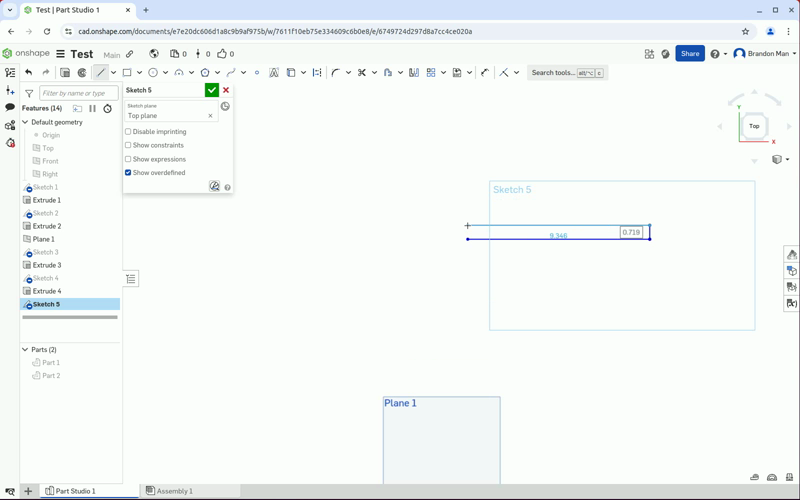
scroll(6)
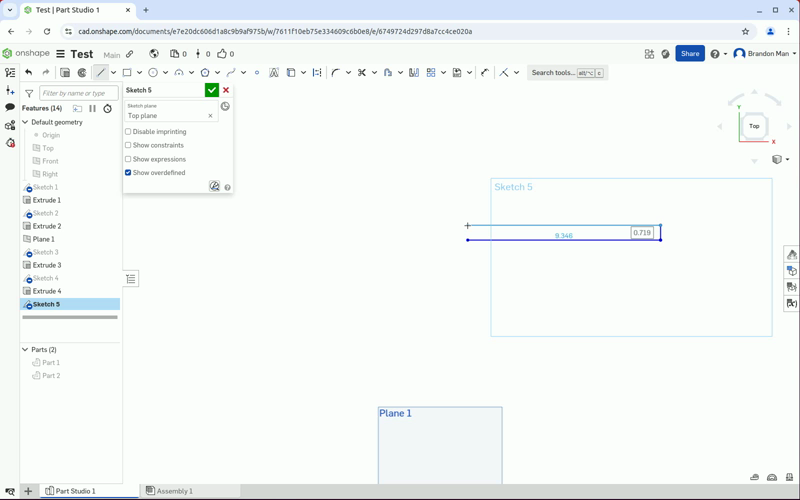
scroll(6)
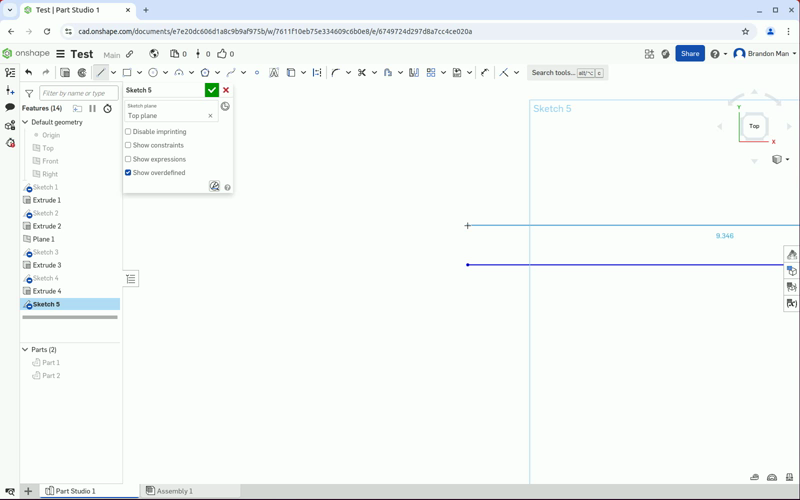
click(467, 225)
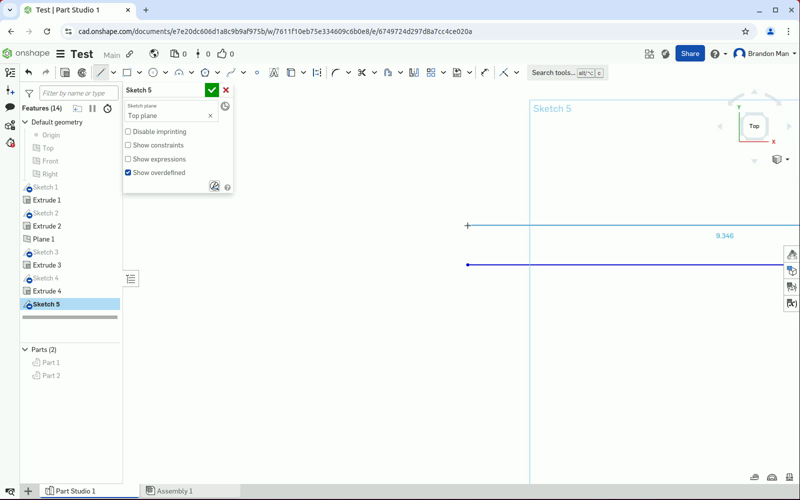
scroll(-6)
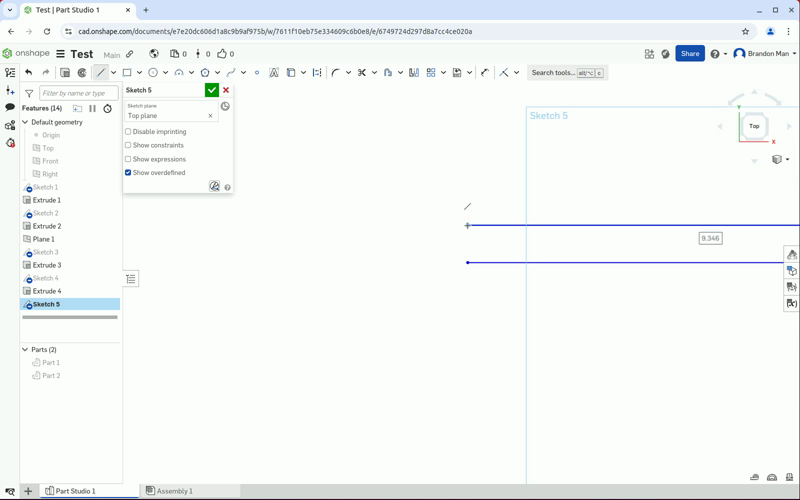
scroll(-6)
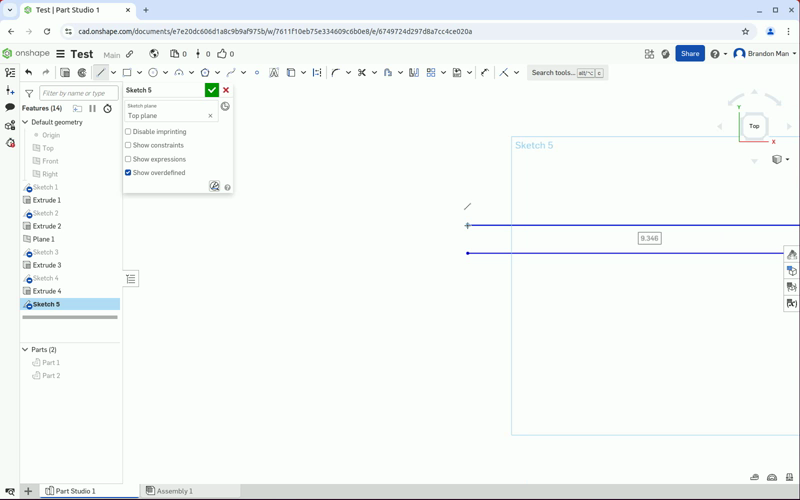
scroll(-6)
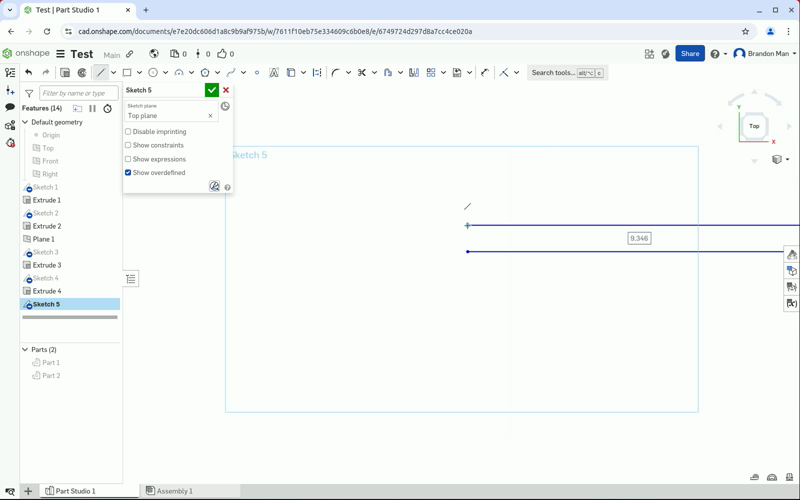
scroll(-6)
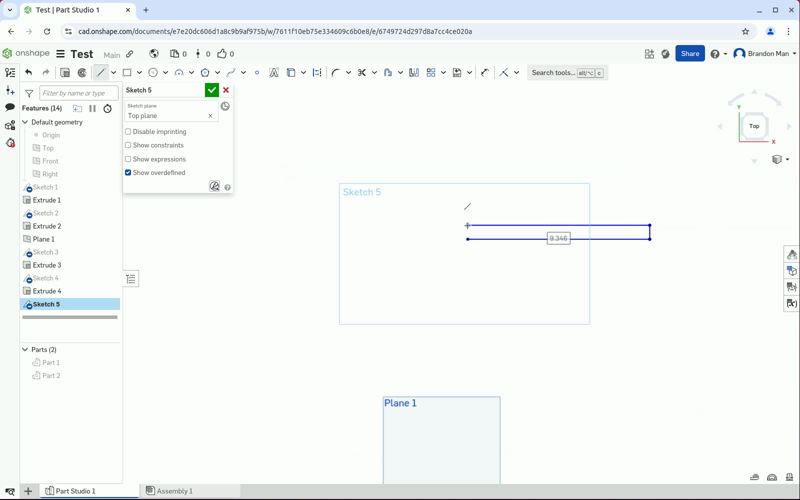
scroll(-6)
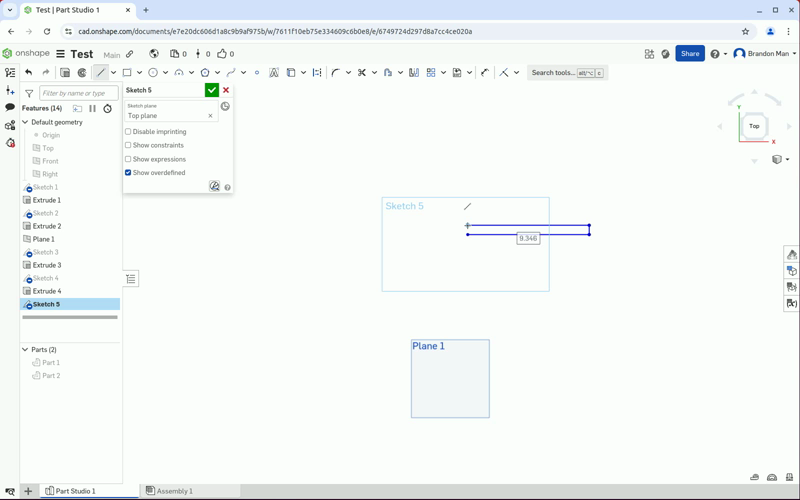
scroll(-6)
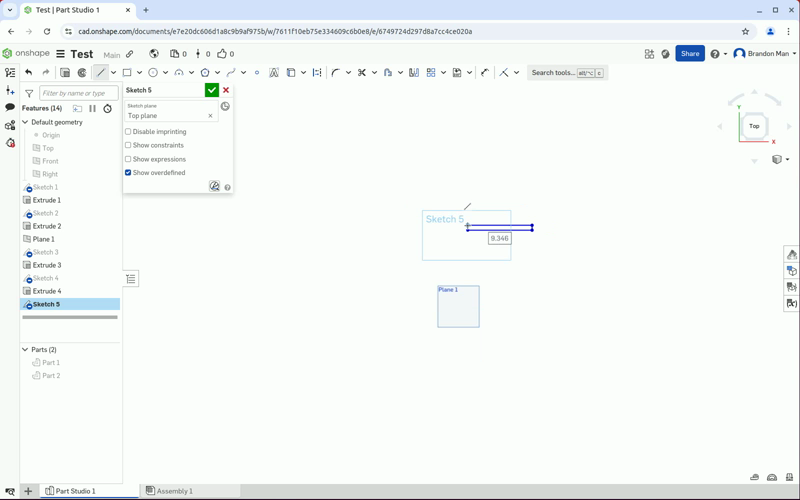
scroll(-6)
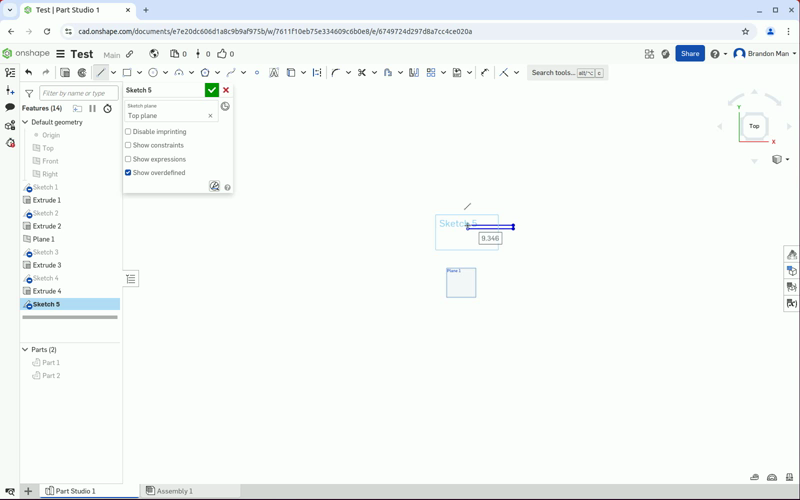
key_up(shift)
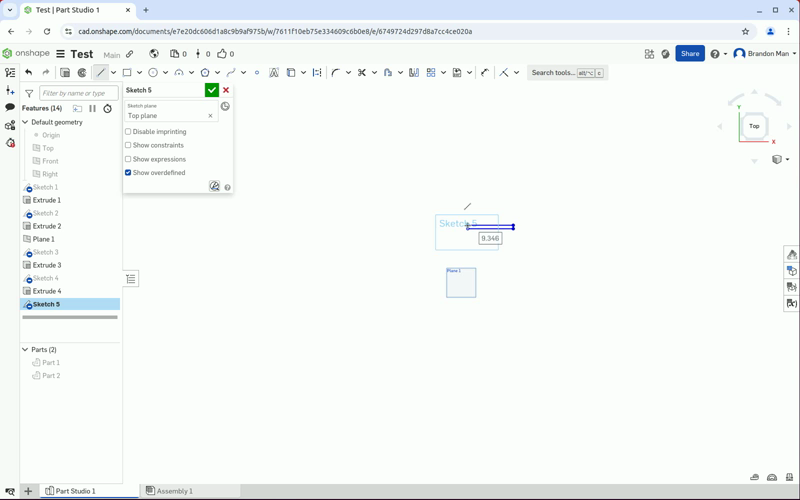
mouse_move(497, 225)
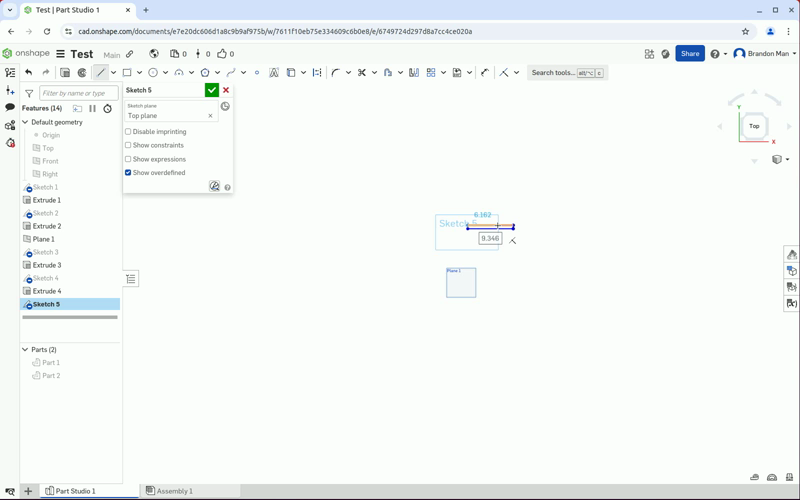
key_down(shift)
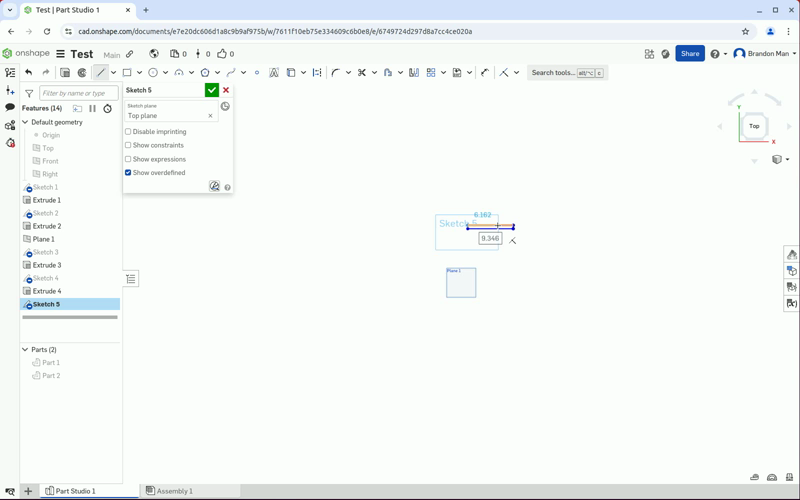
mouse_move(467, 228)
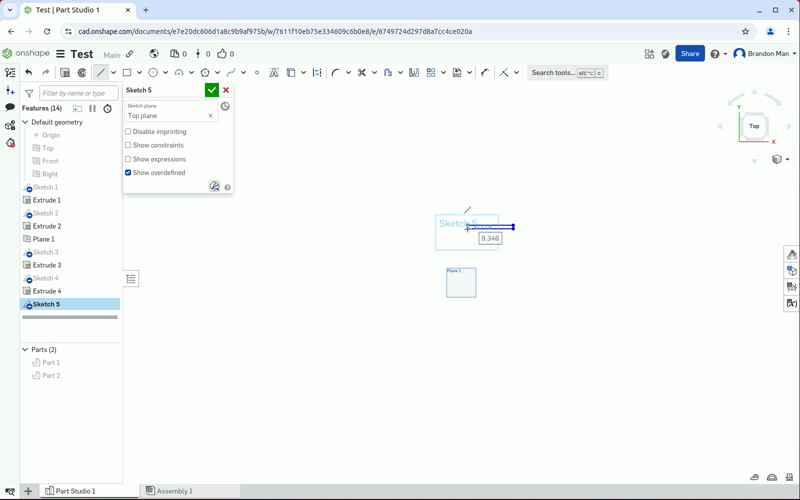
scroll(6)
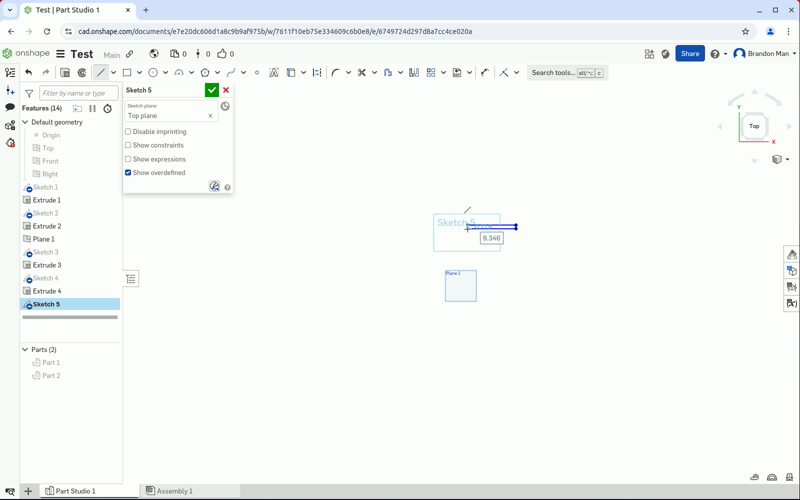
scroll(6)
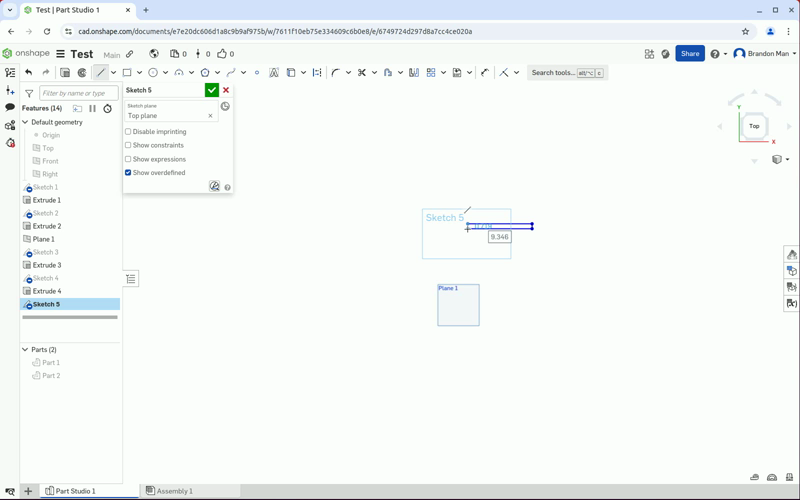
scroll(6)
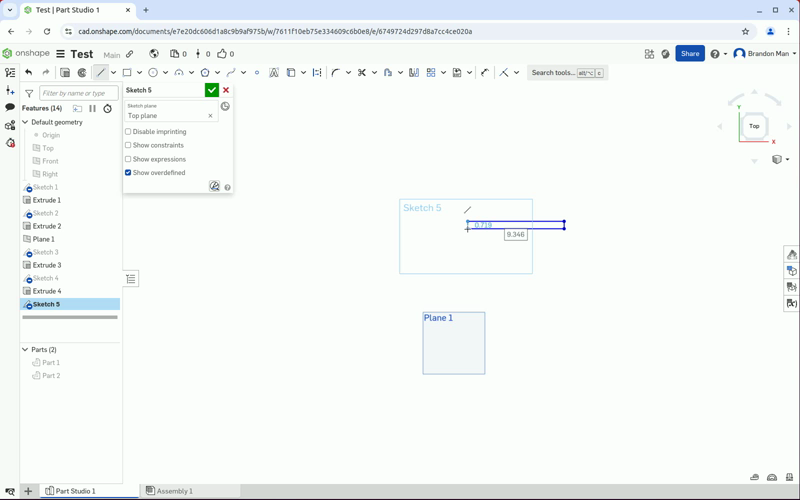
scroll(6)
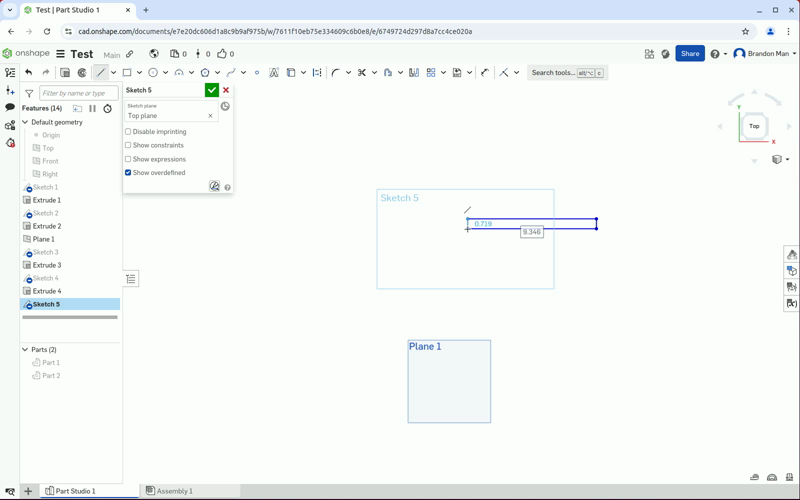
scroll(6)
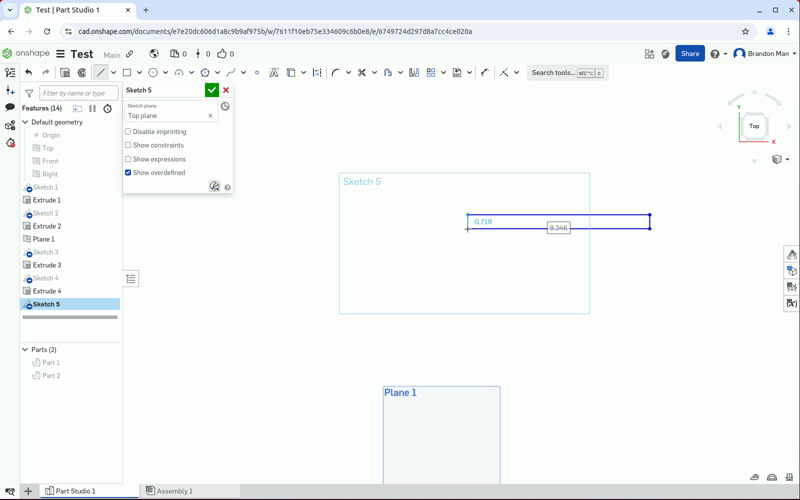
scroll(6)
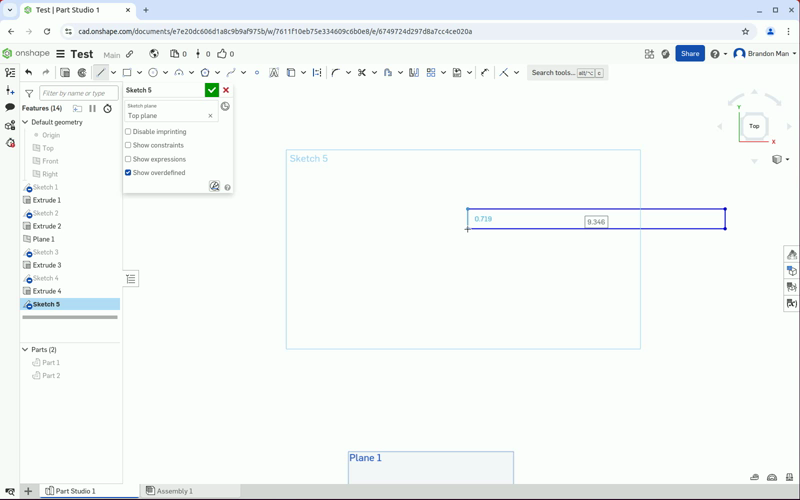
scroll(6)
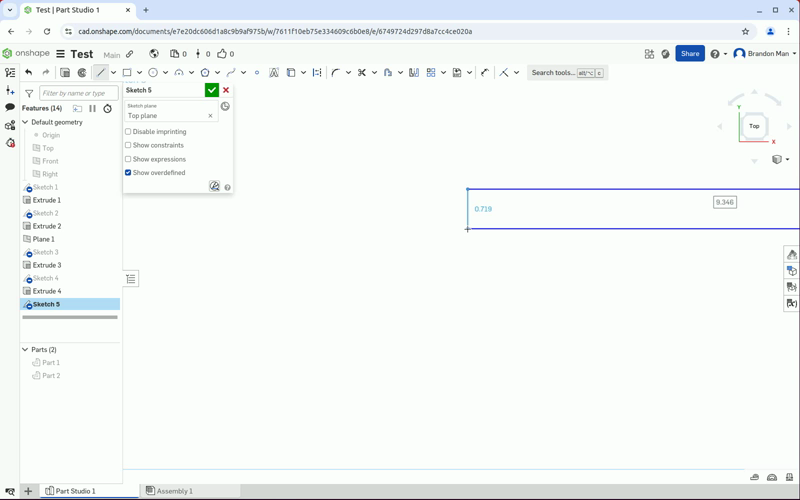
key_up(shift)
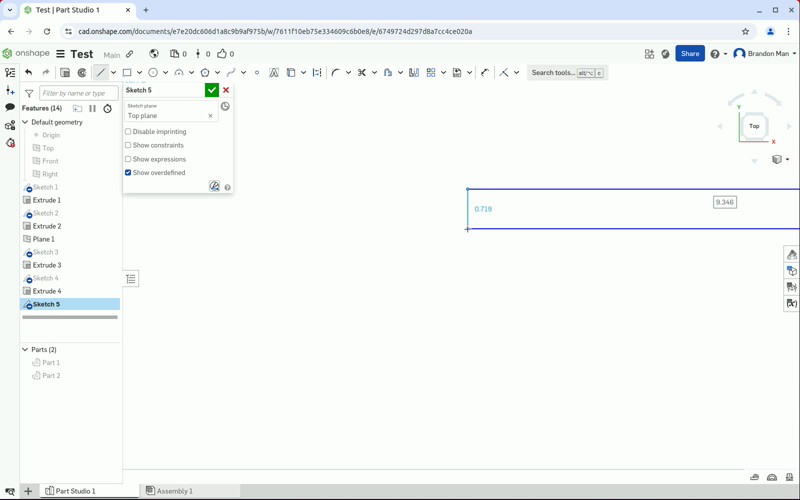
click(467, 228)
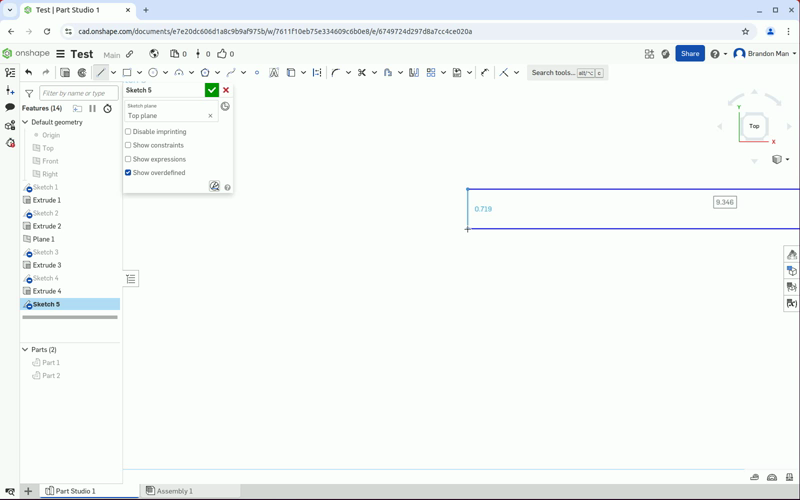
scroll(-6)
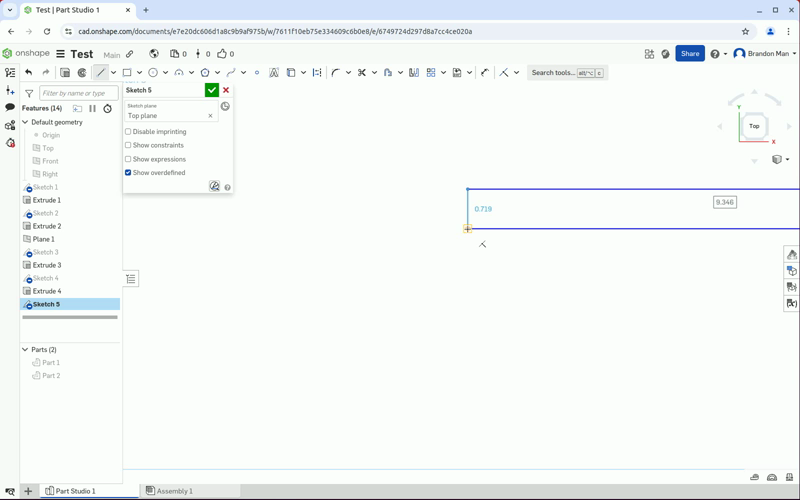
scroll(-6)
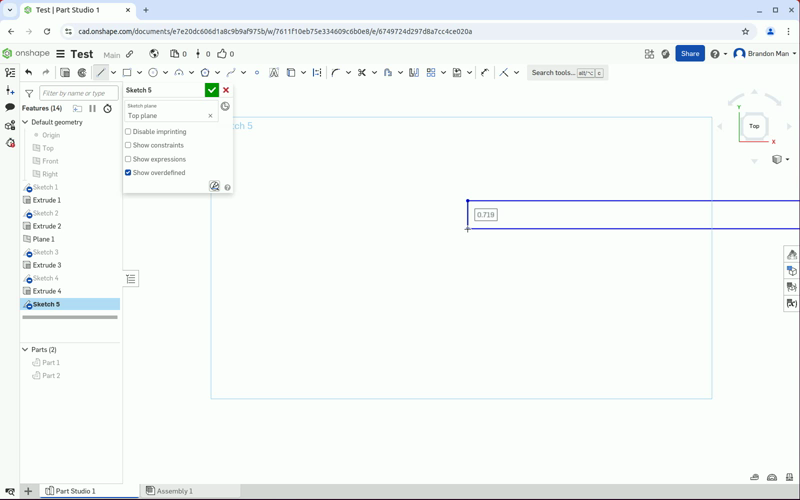
scroll(-6)
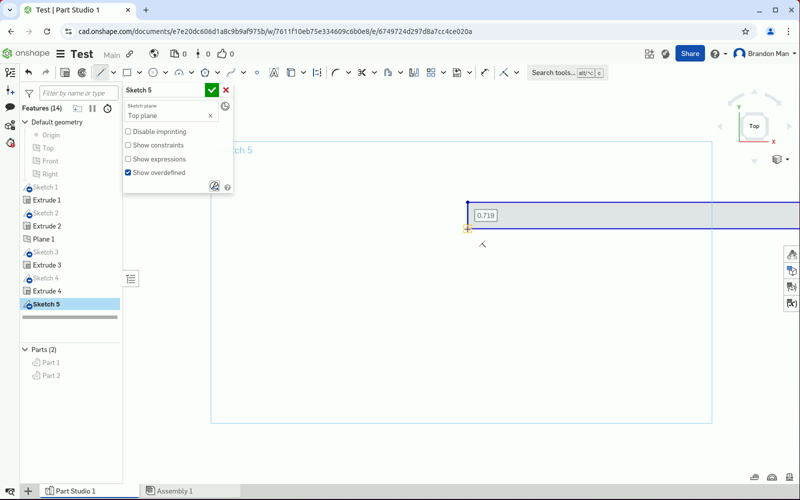
scroll(-6)
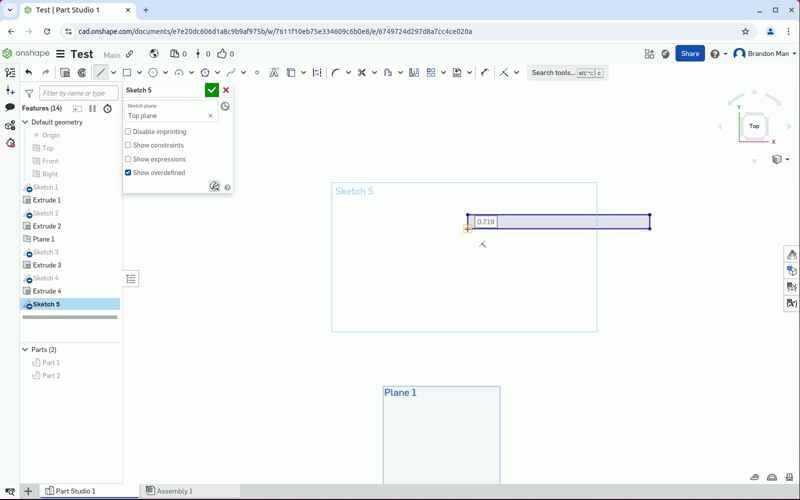
scroll(-6)
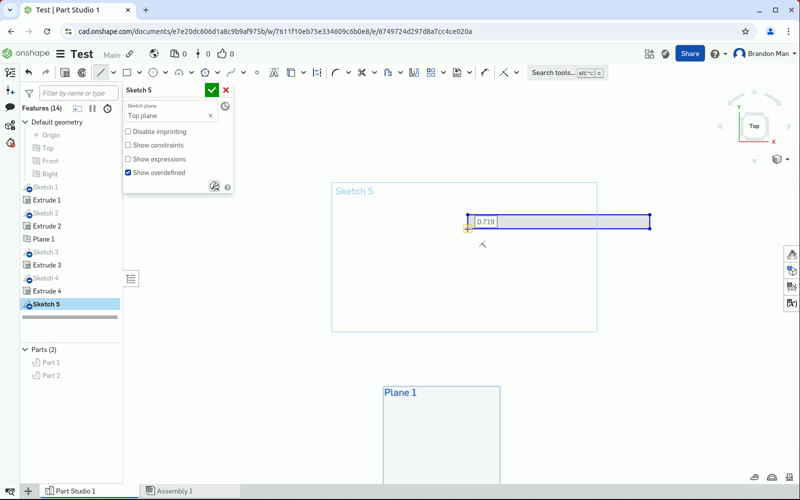
scroll(-6)
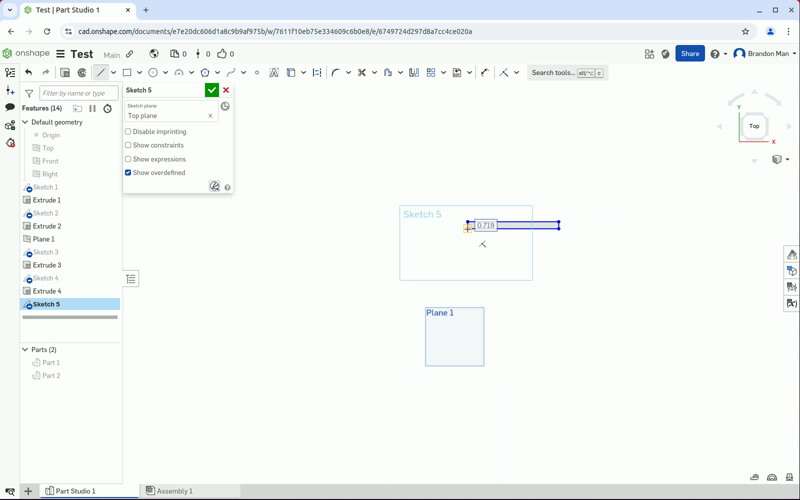
scroll(-6)
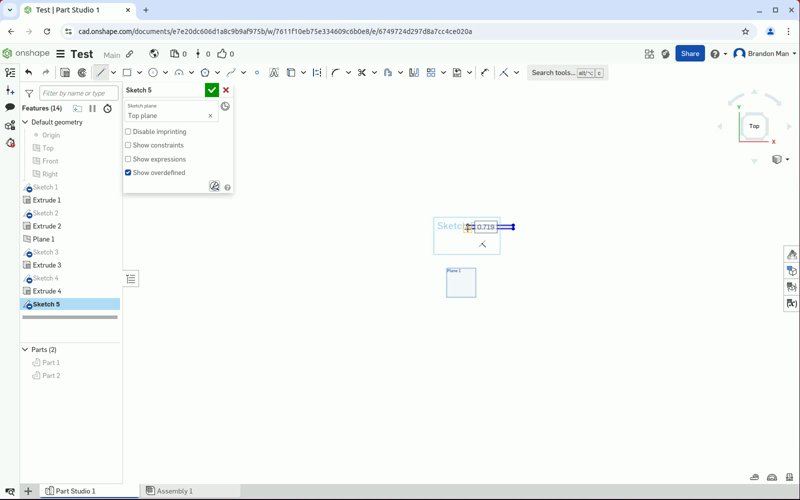
key(esc)
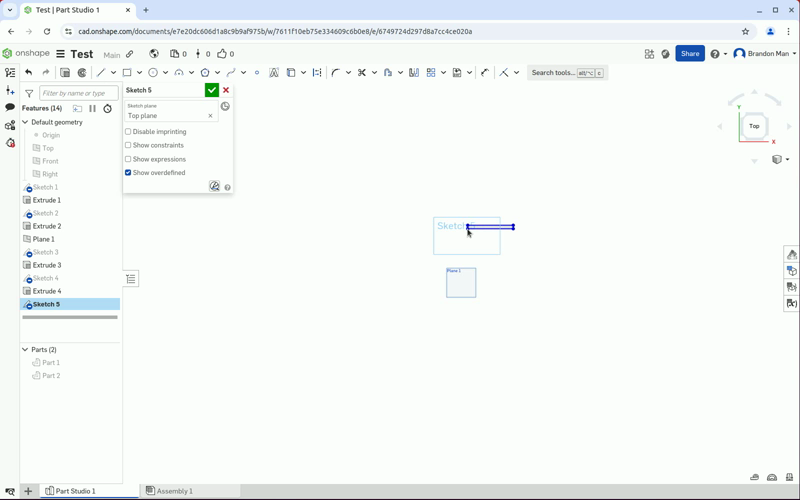
mouse_move(483, 227)
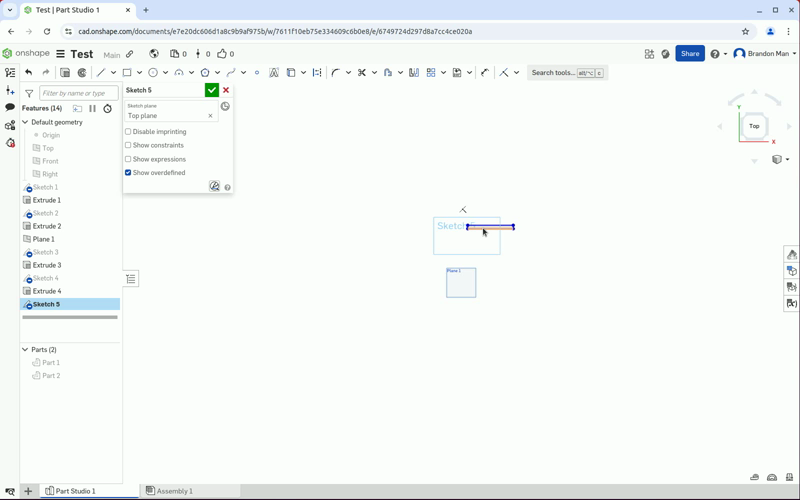
scroll(6)
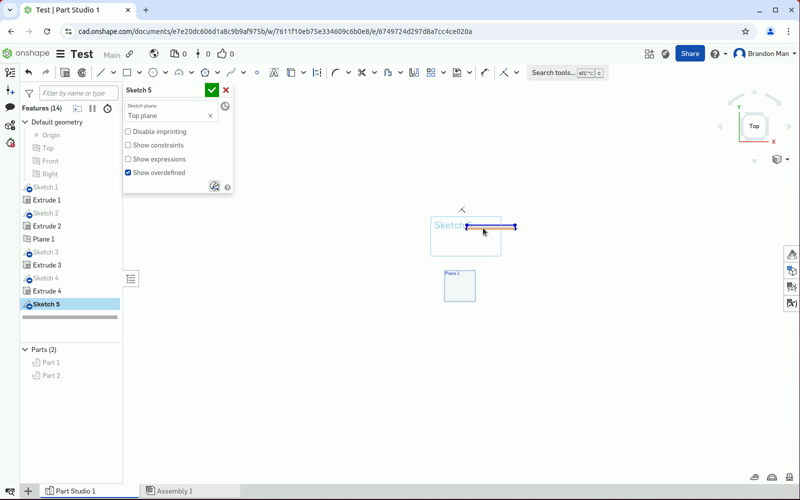
scroll(6)
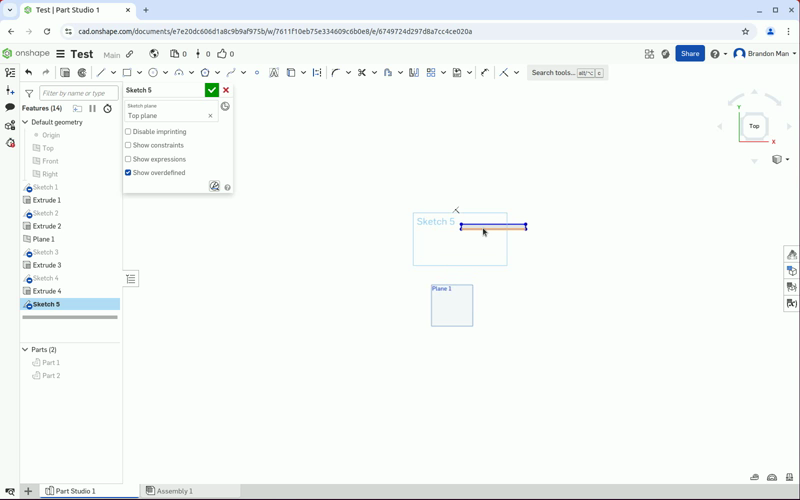
scroll(6)
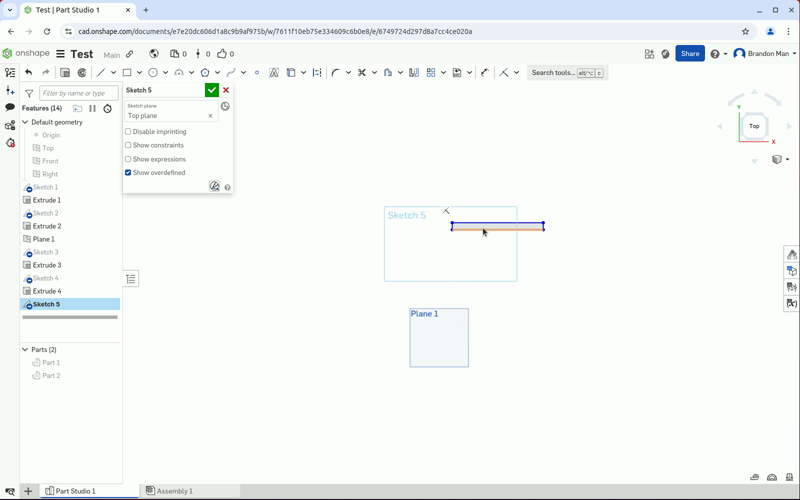
scroll(6)
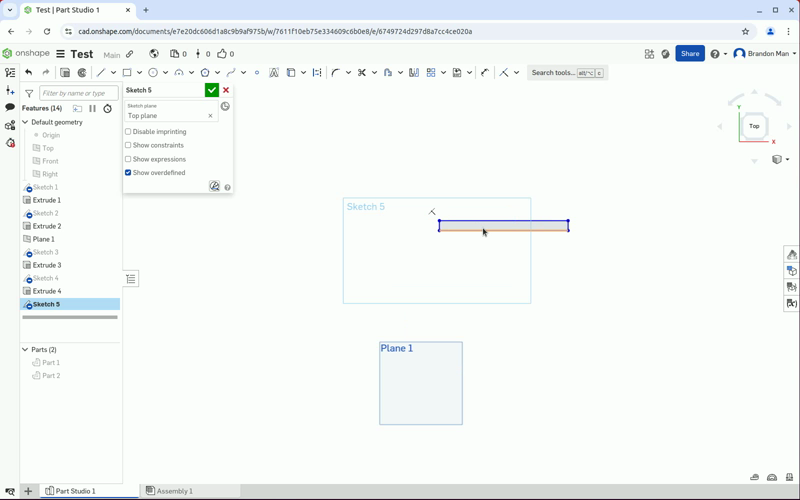
scroll(6)
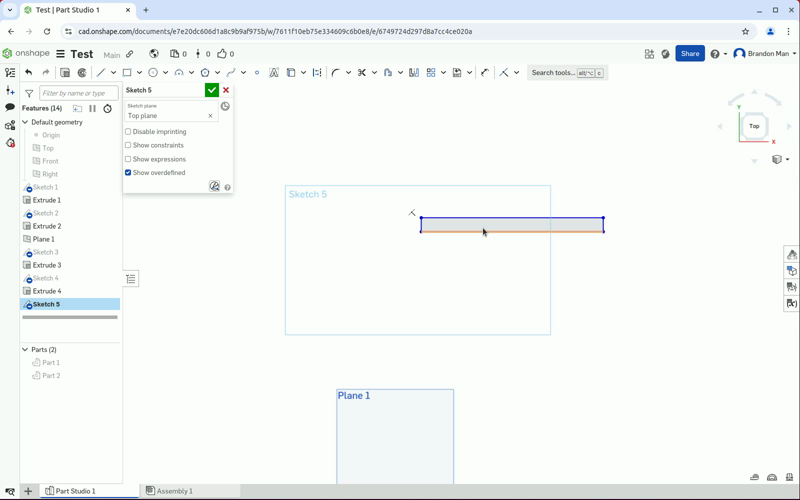
scroll(6)
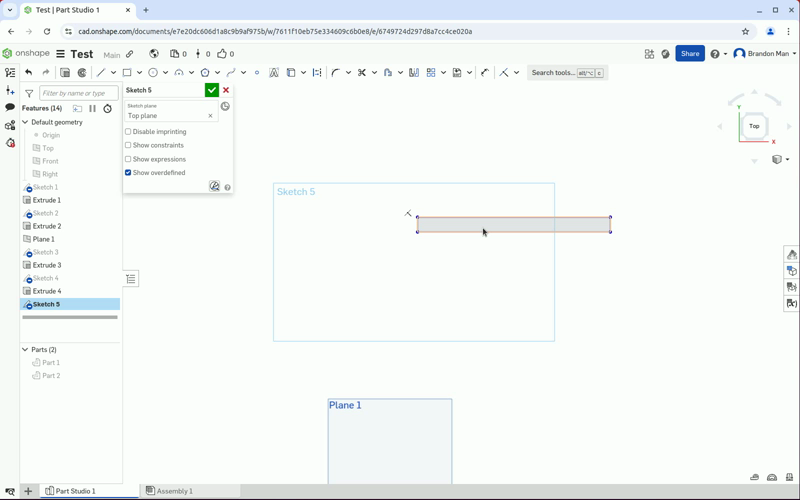
scroll(6)
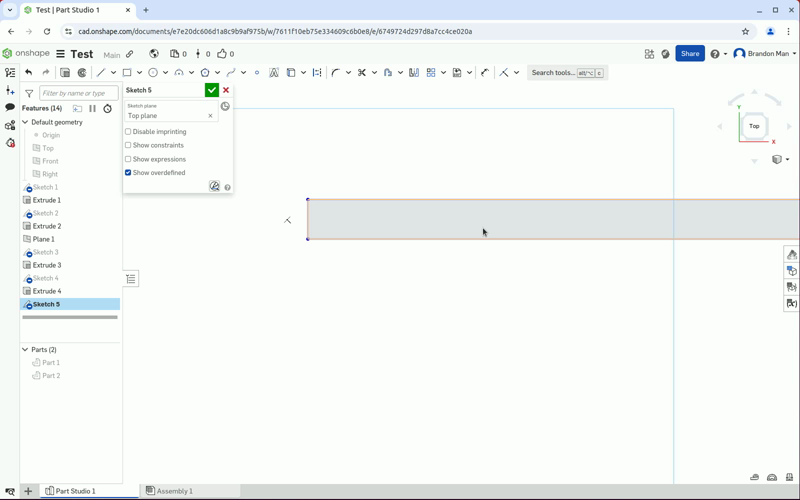
click(483, 227)
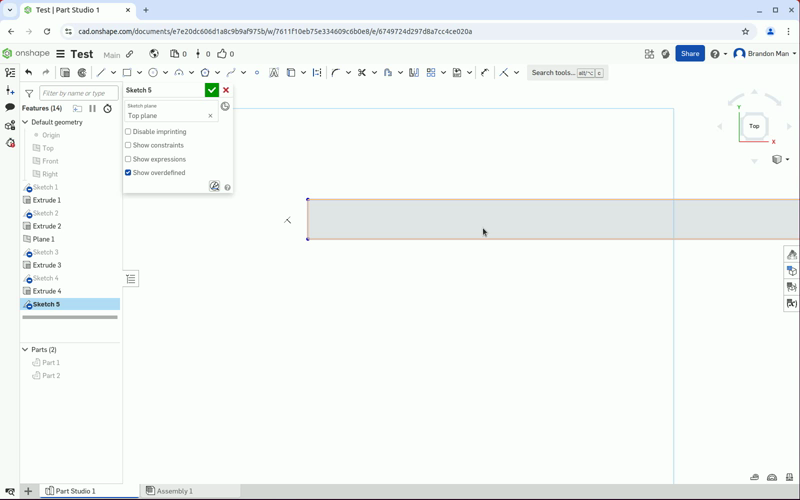
scroll(-6)
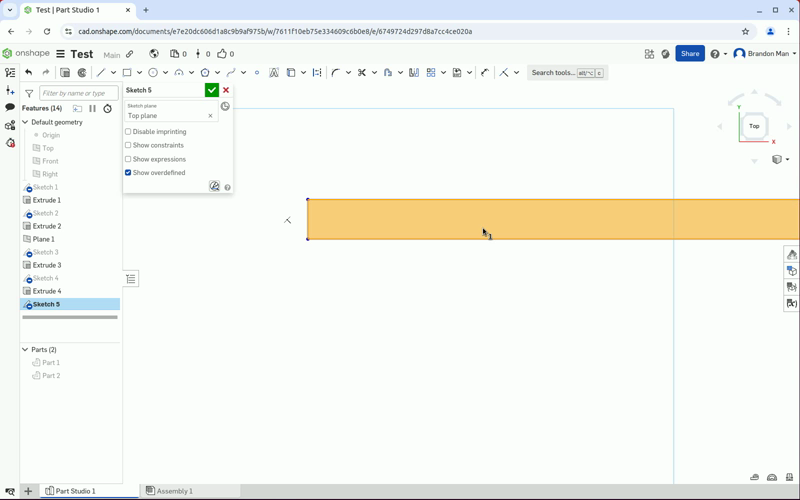
scroll(-6)
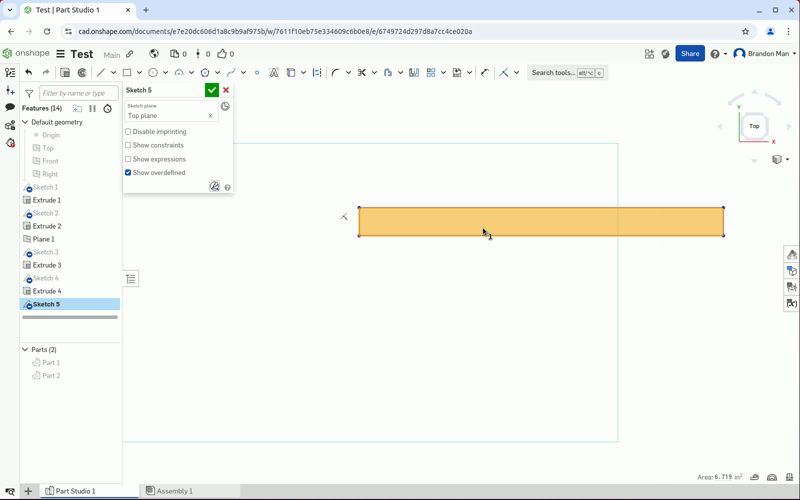
scroll(-6)
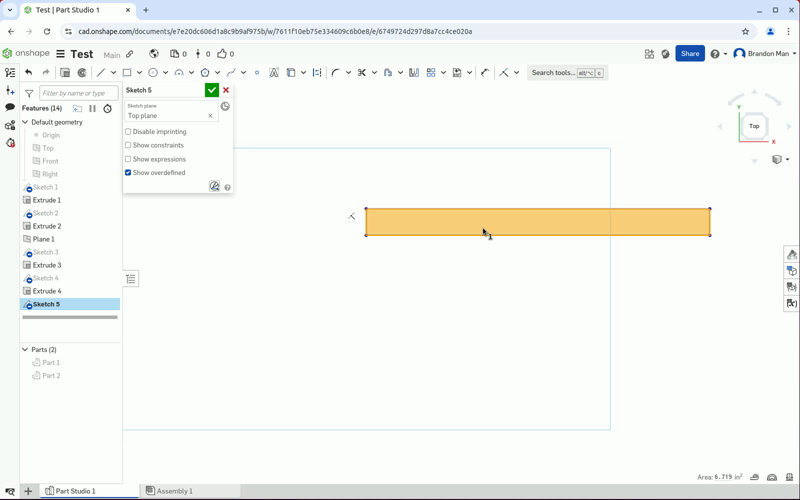
scroll(-6)
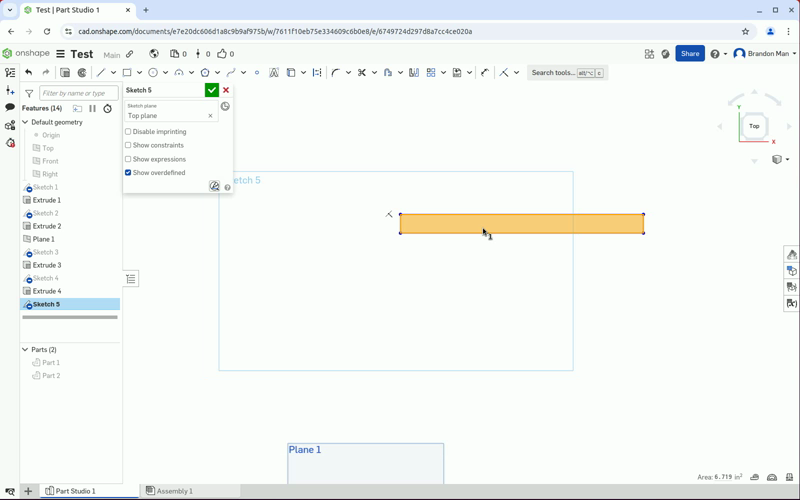
scroll(-6)
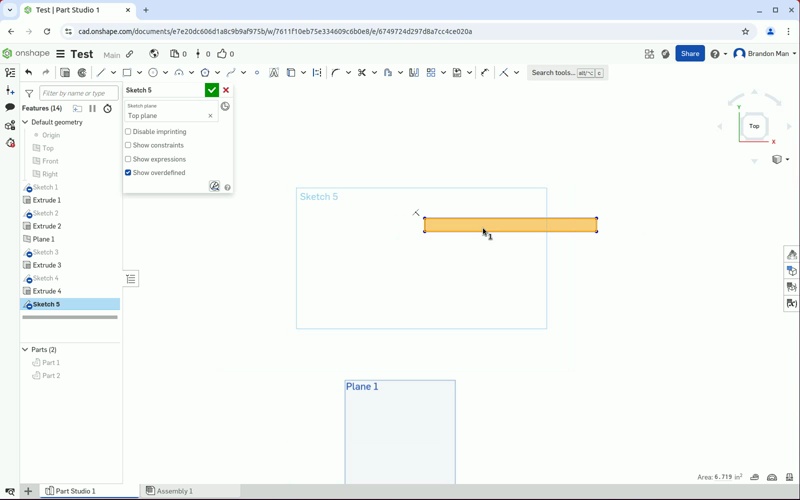
scroll(-6)
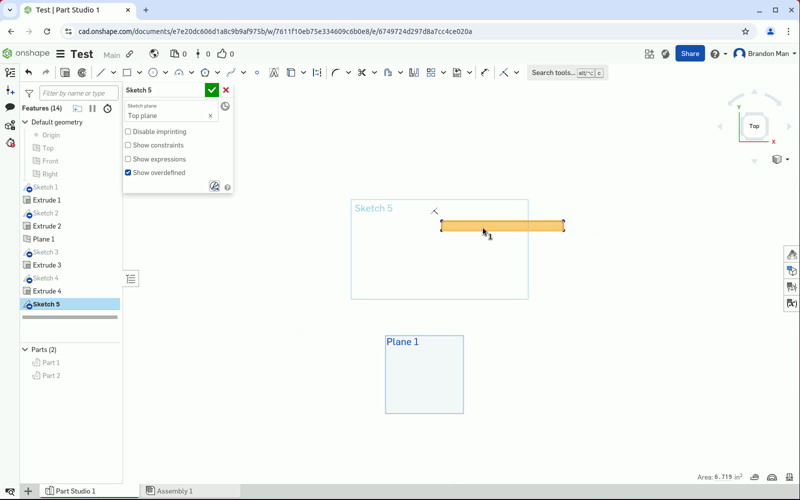
scroll(-6)
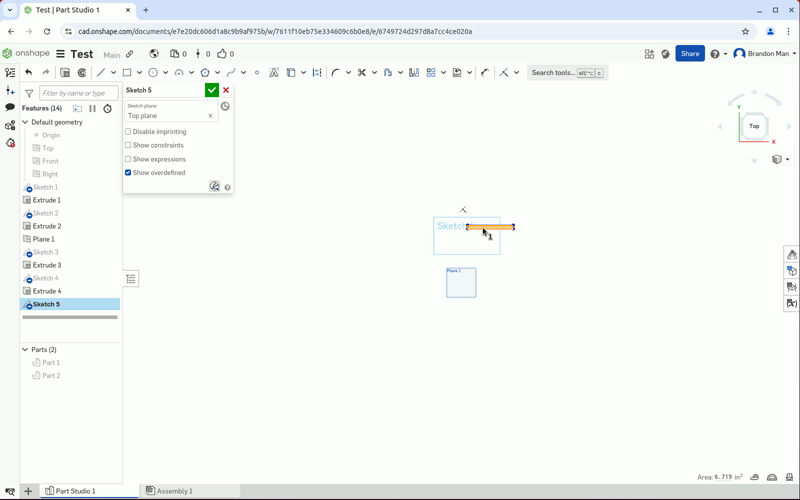
mouse_move(73, 352)
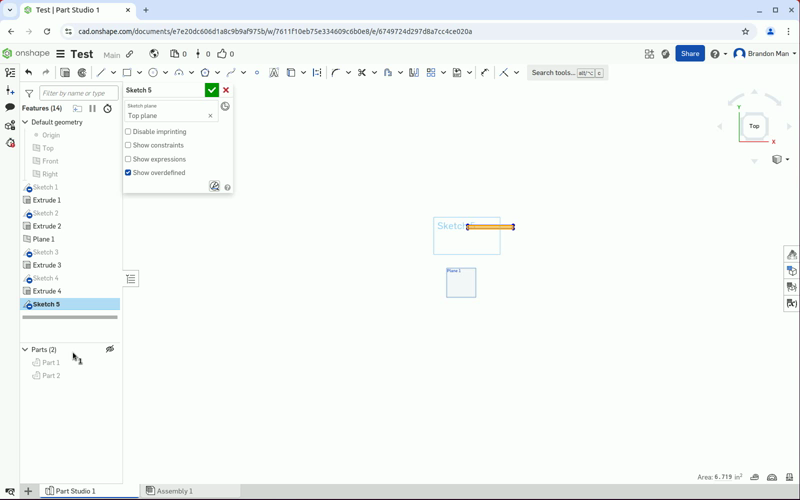
key(shift+y)
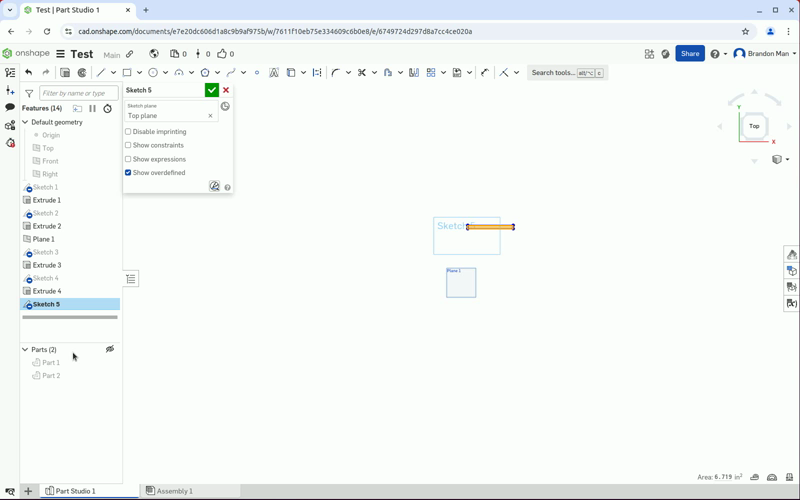
key(shift+e)
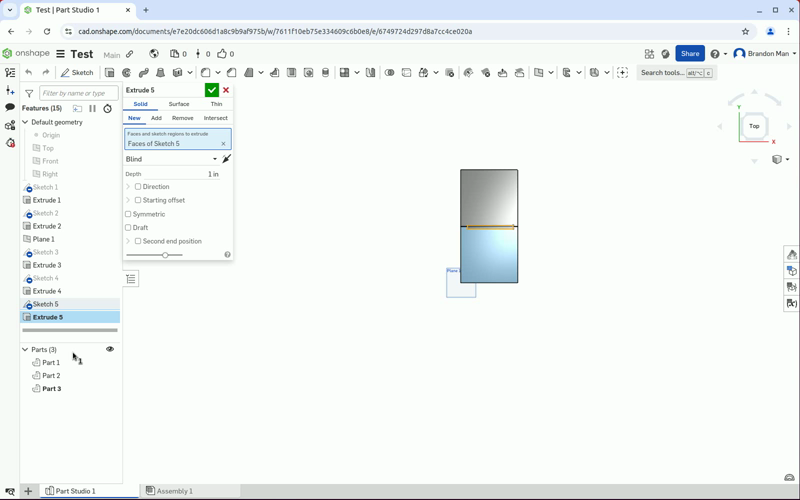
mouse_move(143, 106)
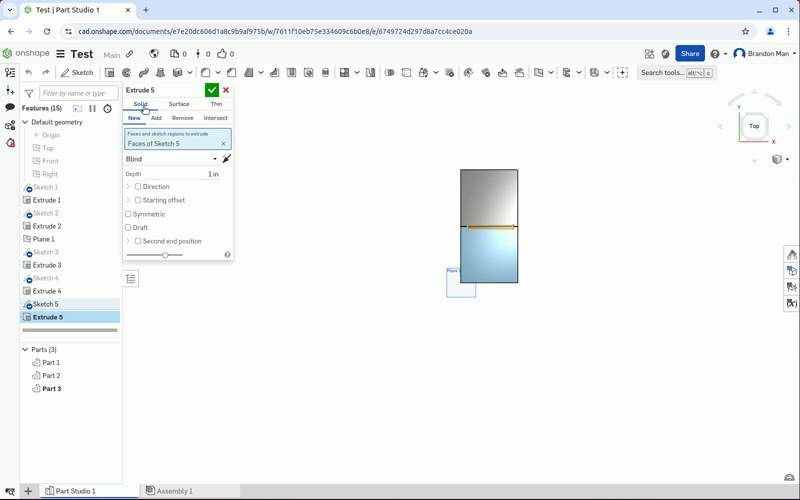
click(143, 106)
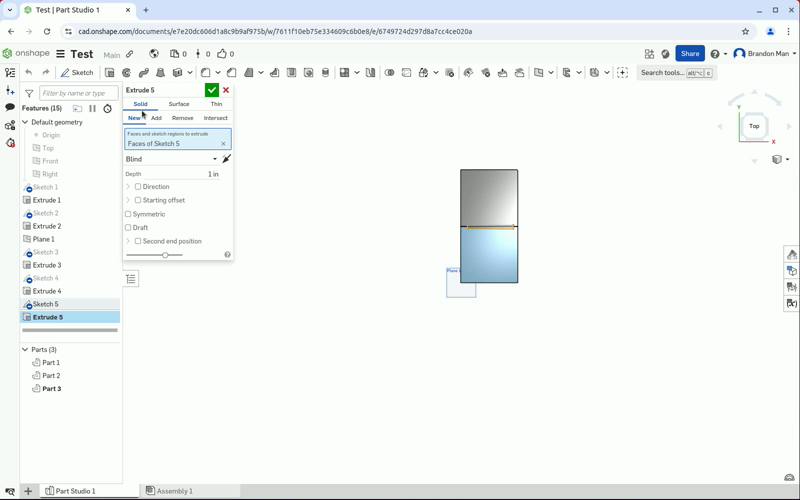
mouse_move(137, 120)
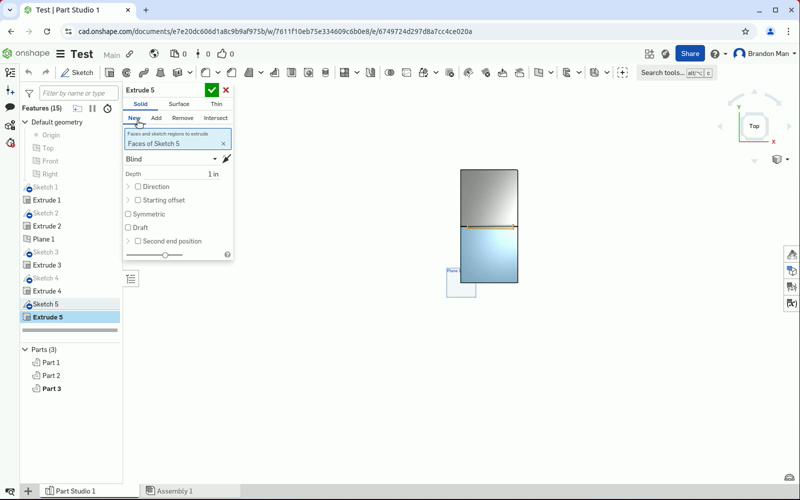
click(137, 120)
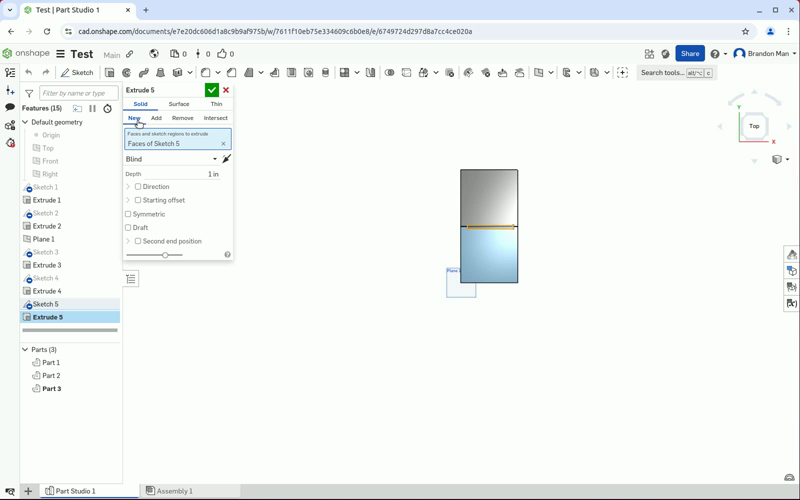
key(tab, 4)
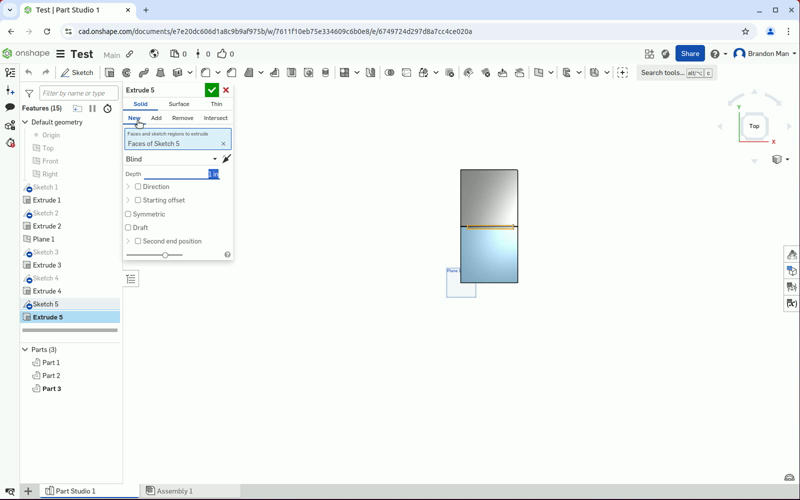
text(3.851)
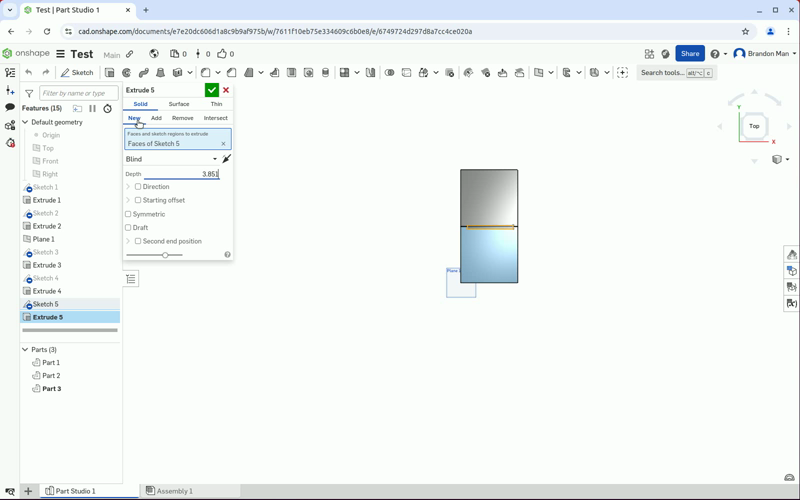
key(enter)
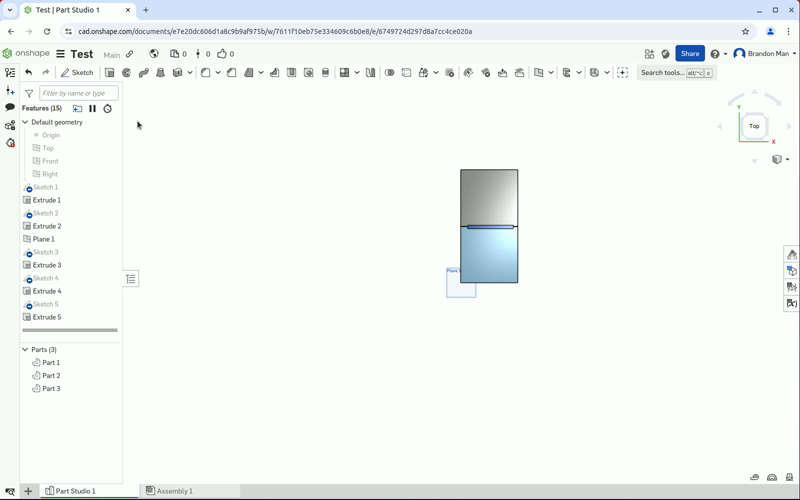
key(shift+h)
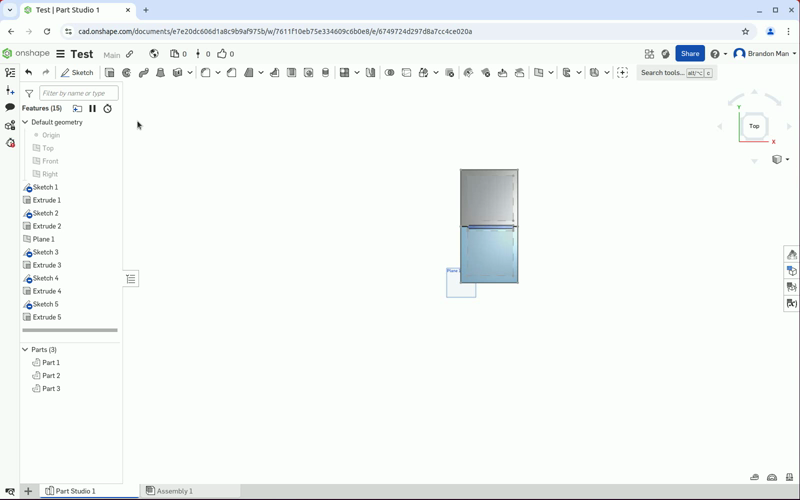
key(shift+h)
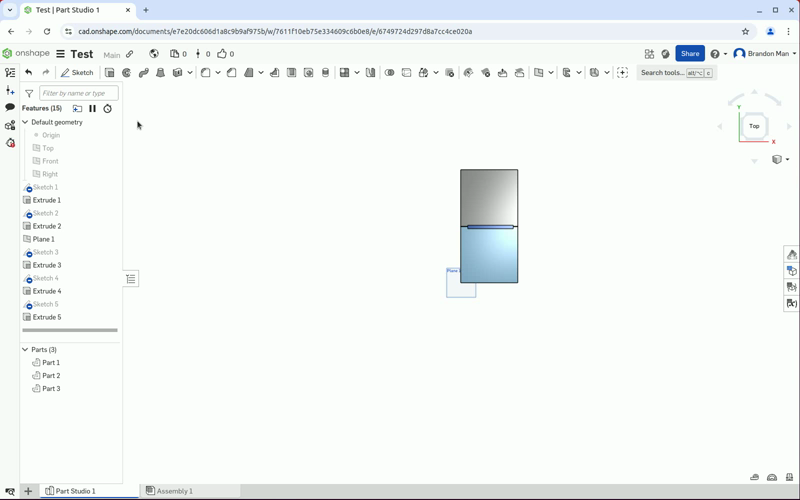
mouse_move(73, 189)
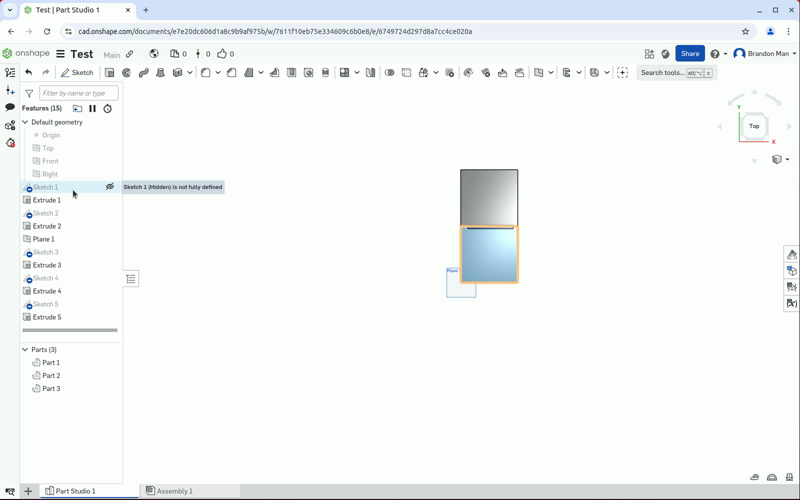
click(73, 189)
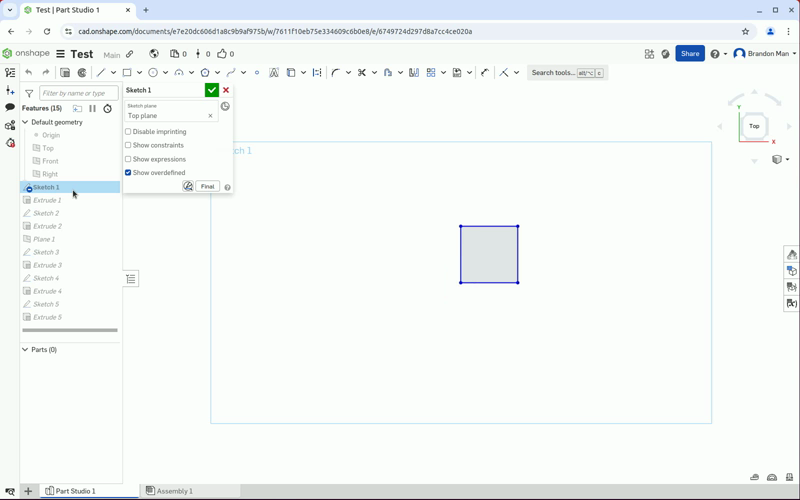
mouse_move(229, 92)
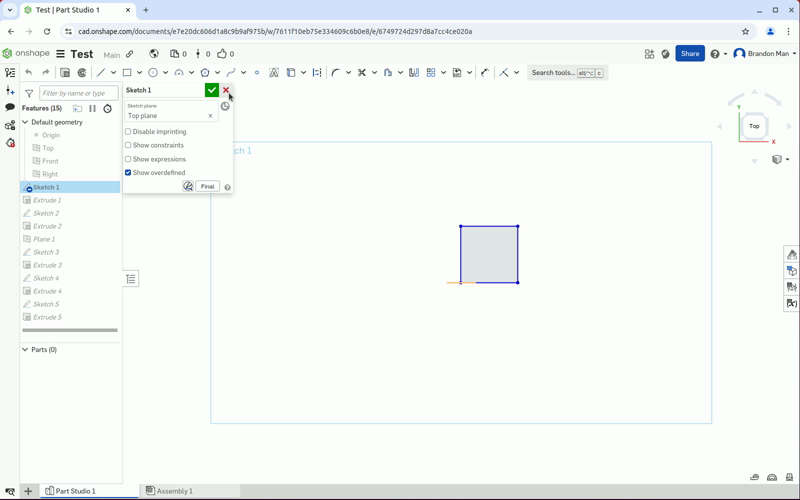
click(229, 92)
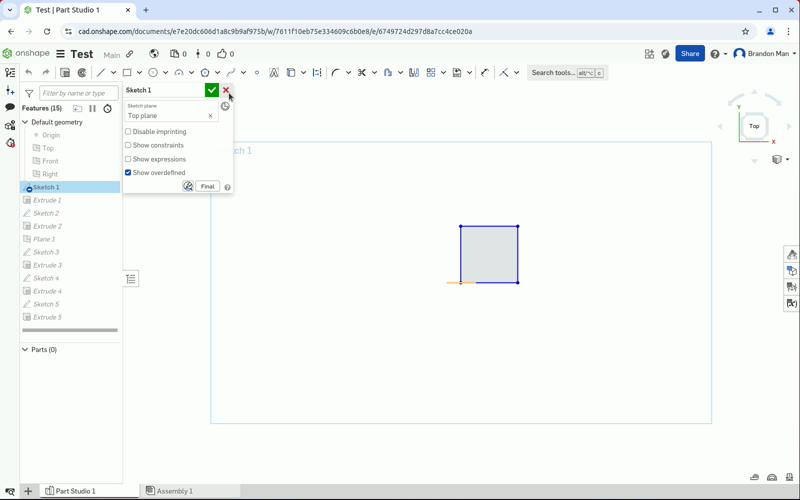
key(shift+s)
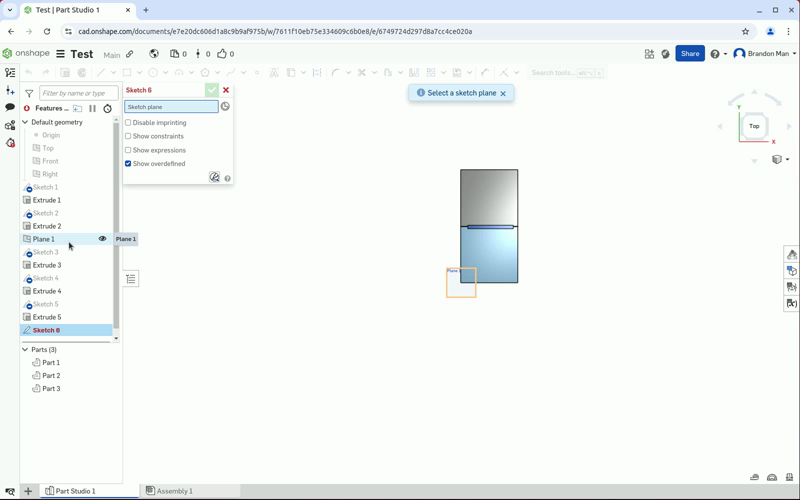
scroll(3)
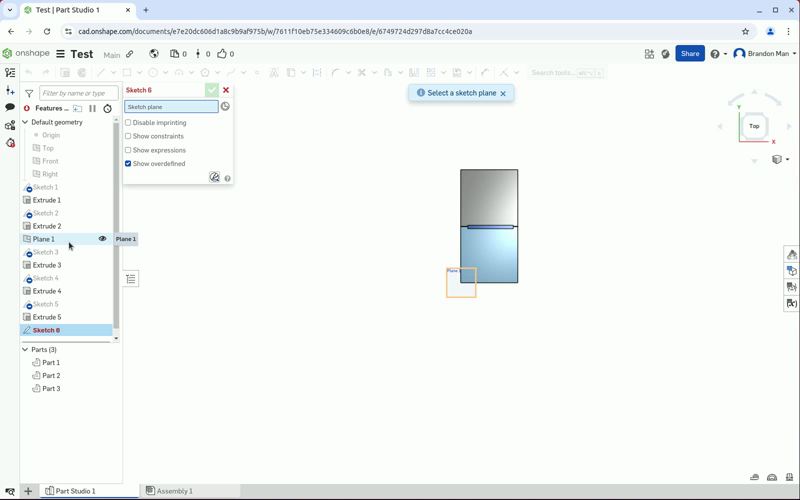
mouse_move(69, 150)
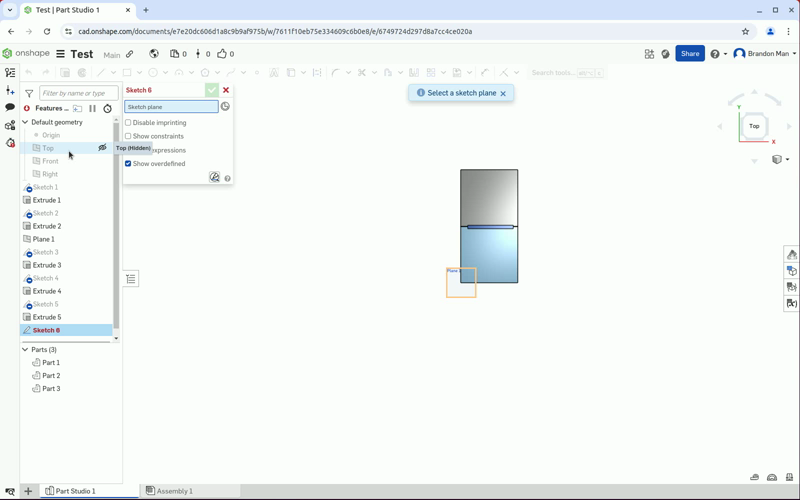
click(69, 150)
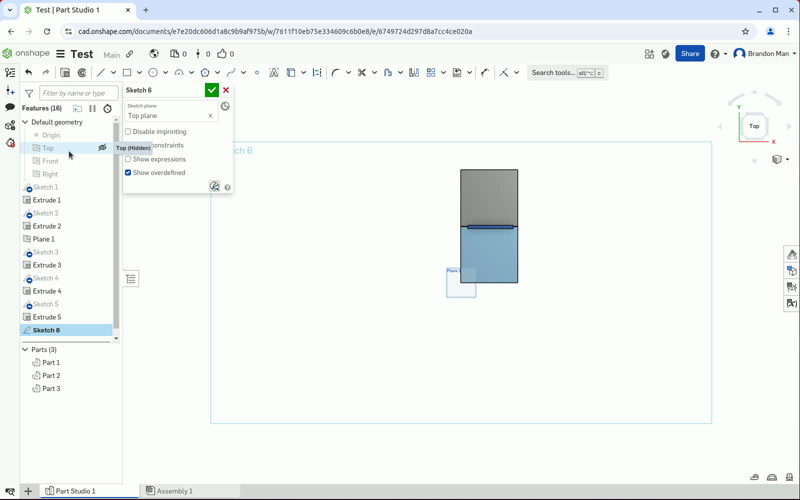
mouse_move(73, 352)
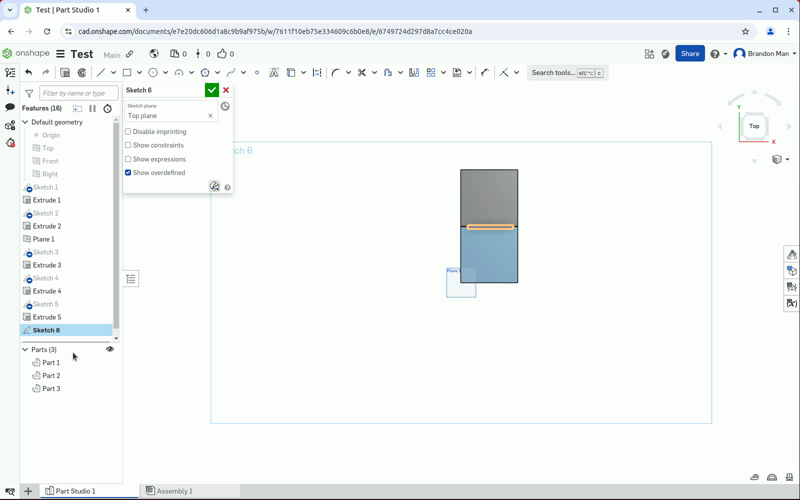
key(y)
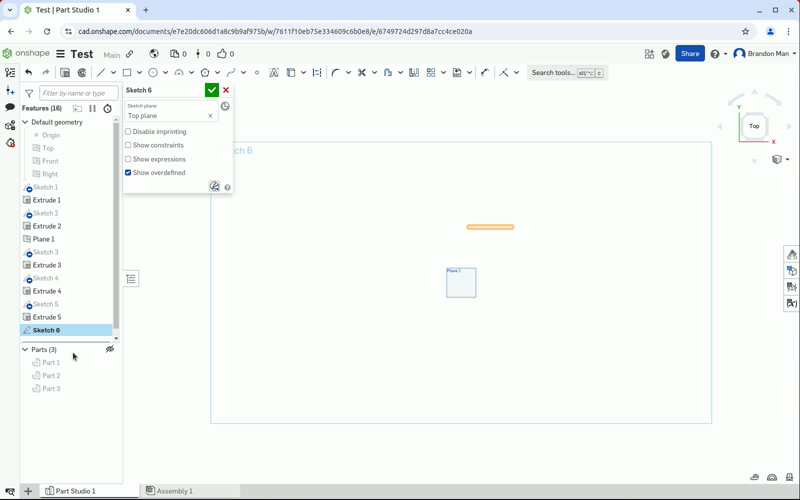
key(l)
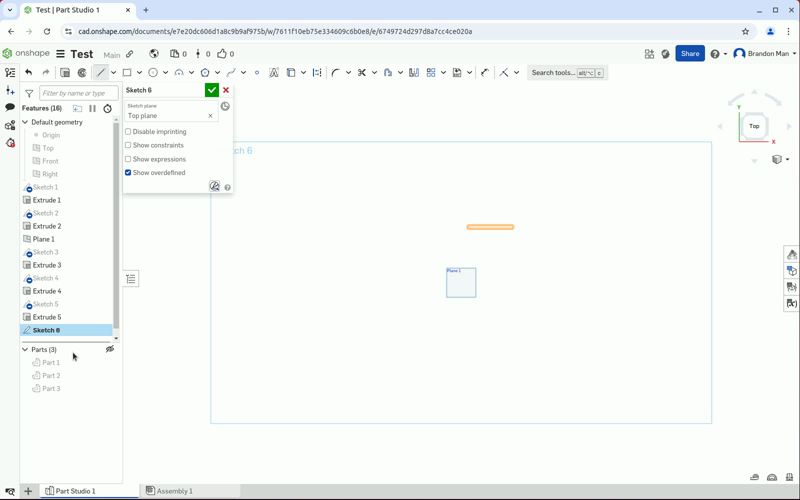
key_down(shift)
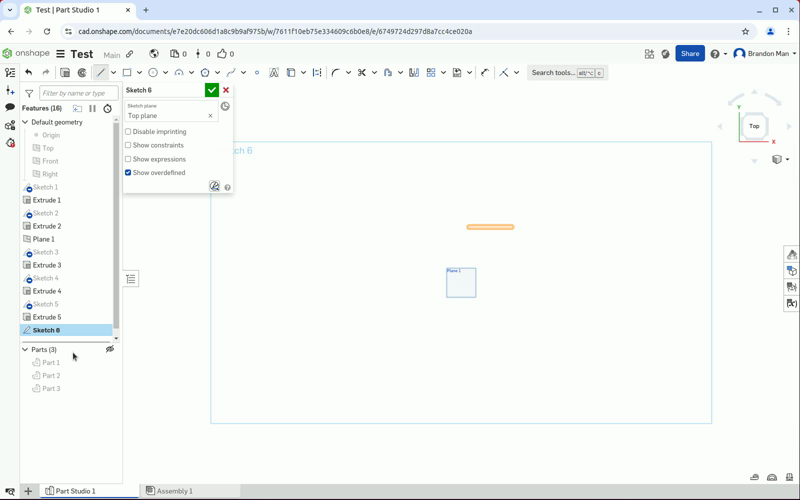
mouse_move(477, 268)
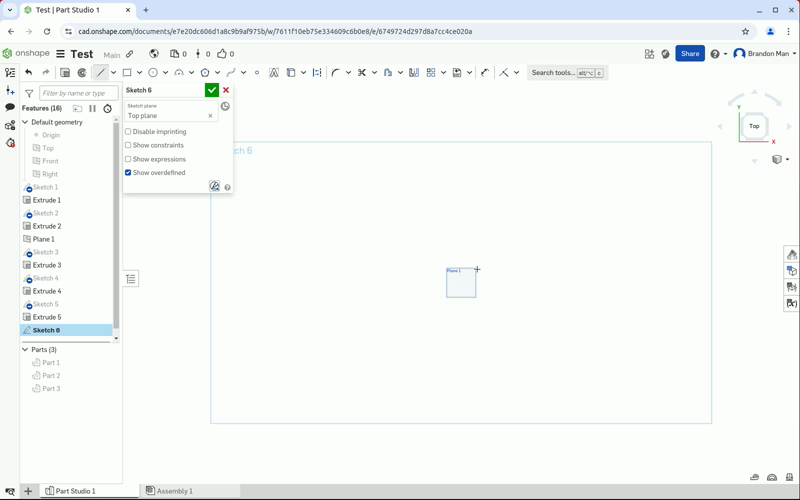
click(477, 268)
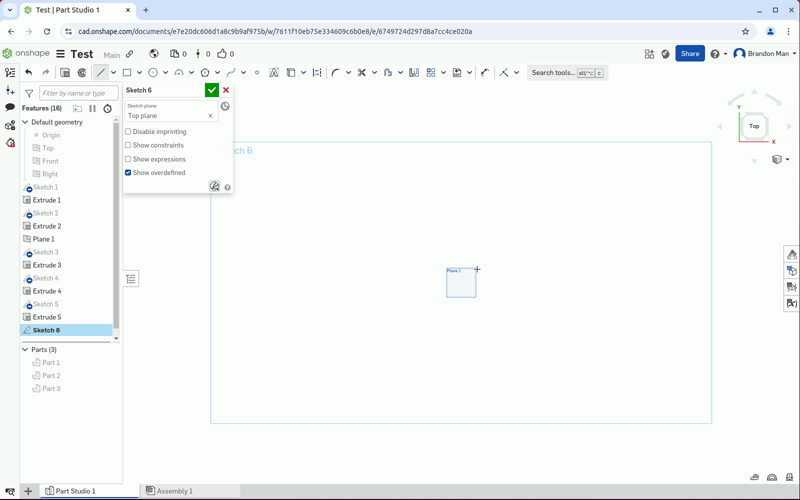
key_up(shift)
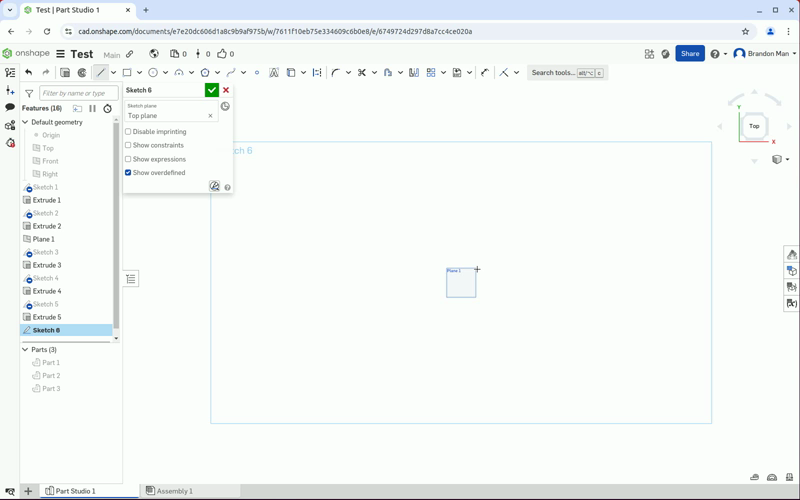
key_down(shift)
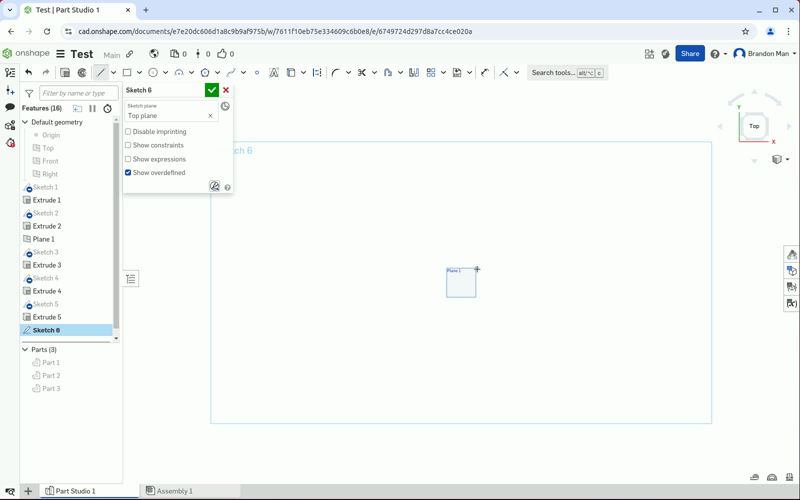
mouse_move(507, 268)
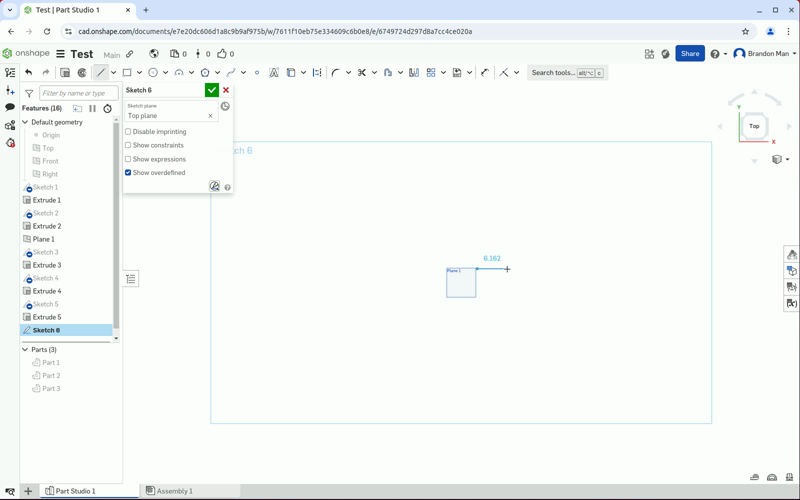
mouse_move(501, 268)
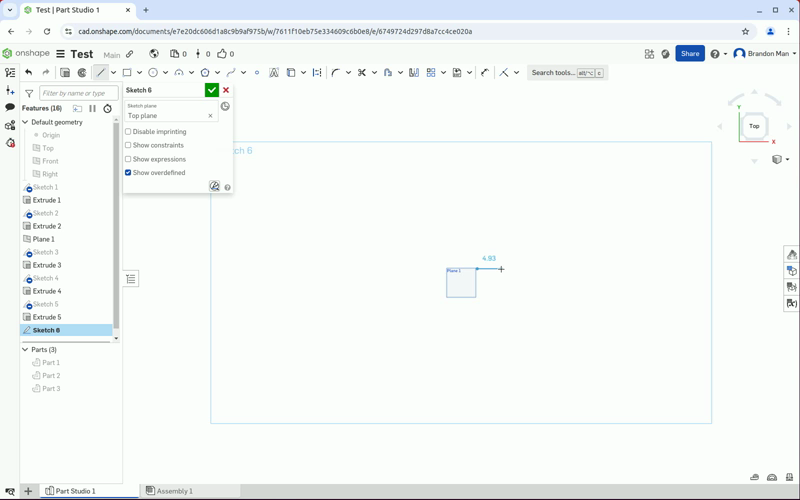
click(501, 268)
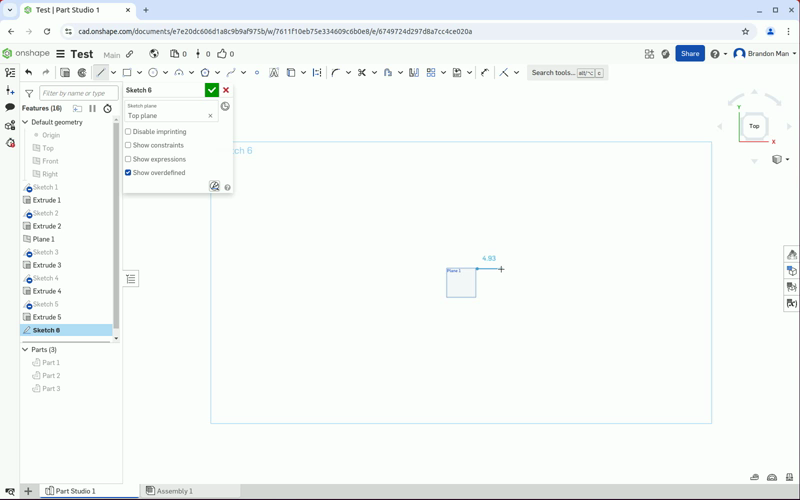
key_up(shift)
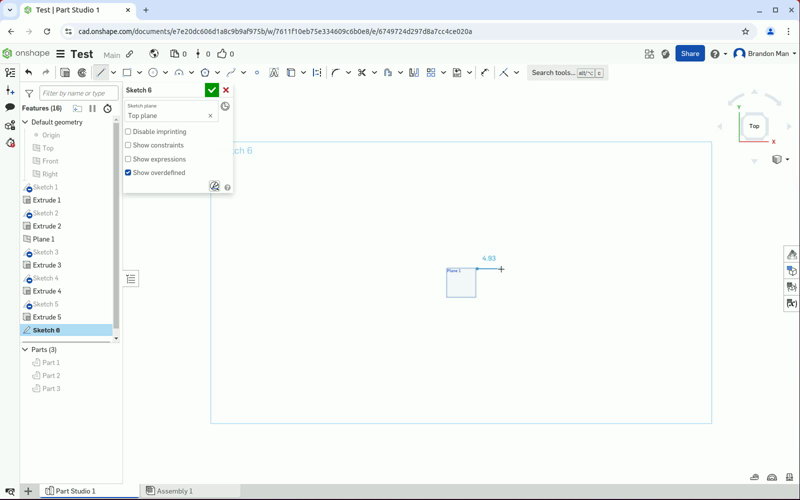
key_down(shift)
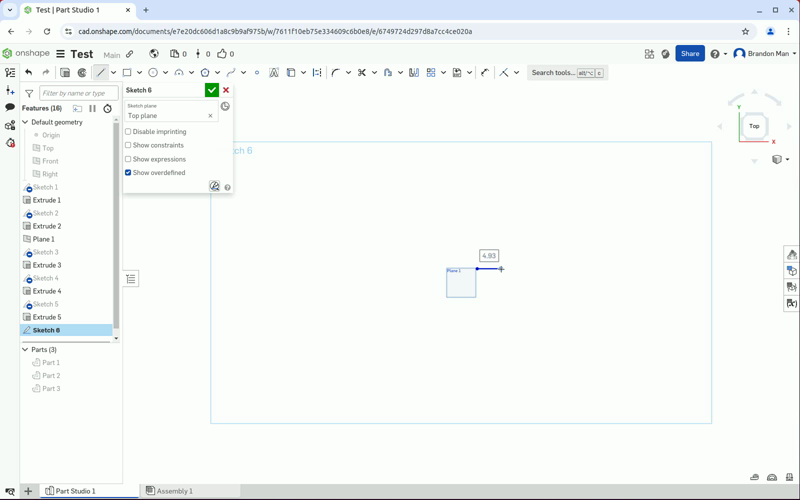
mouse_move(531, 268)
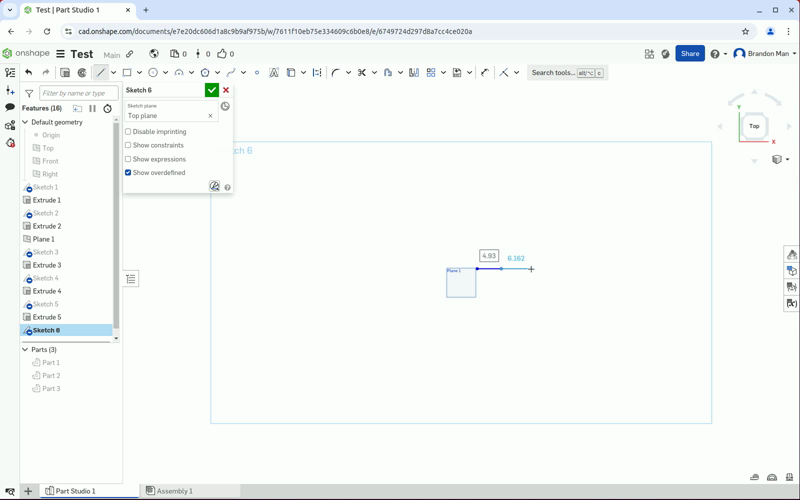
mouse_move(501, 239)
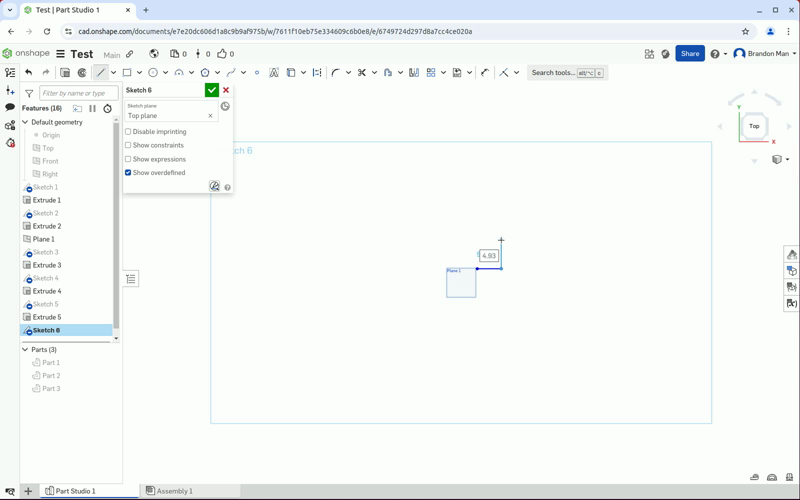
click(501, 239)
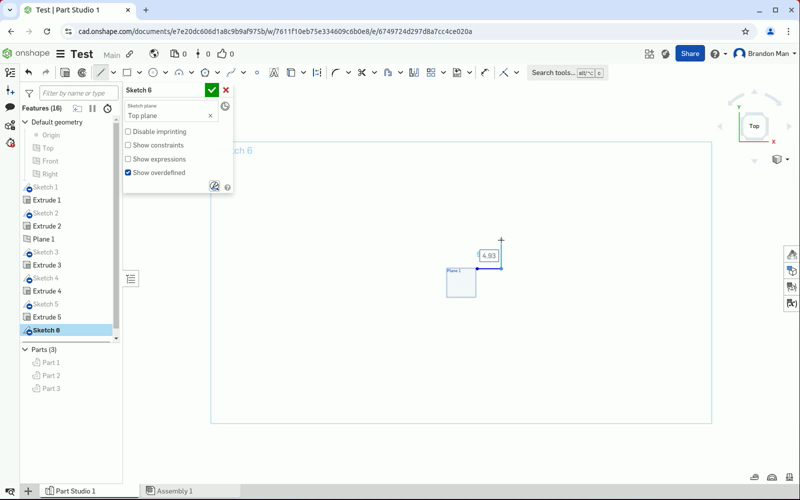
key_up(shift)
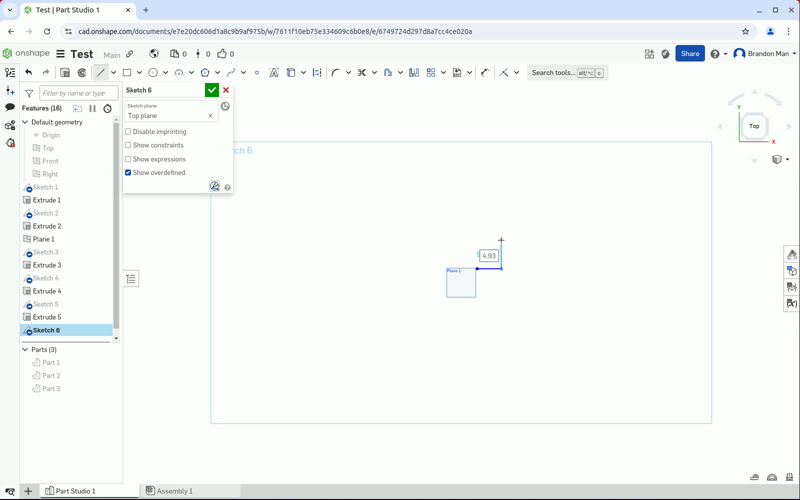
key_down(shift)
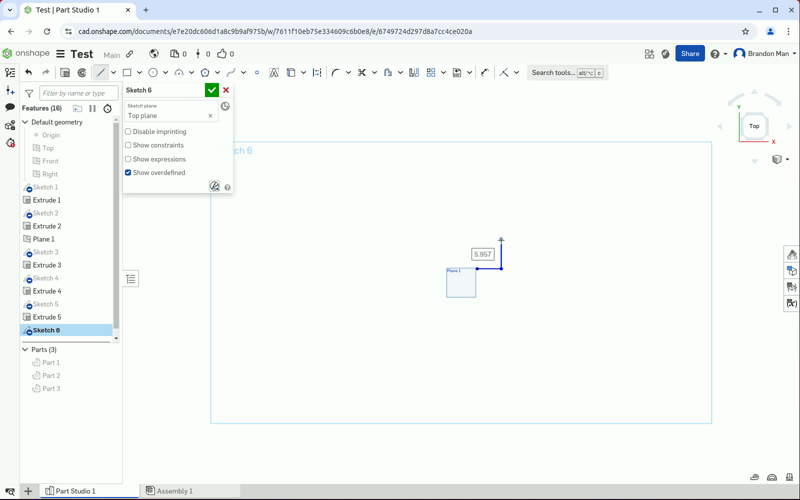
mouse_move(531, 239)
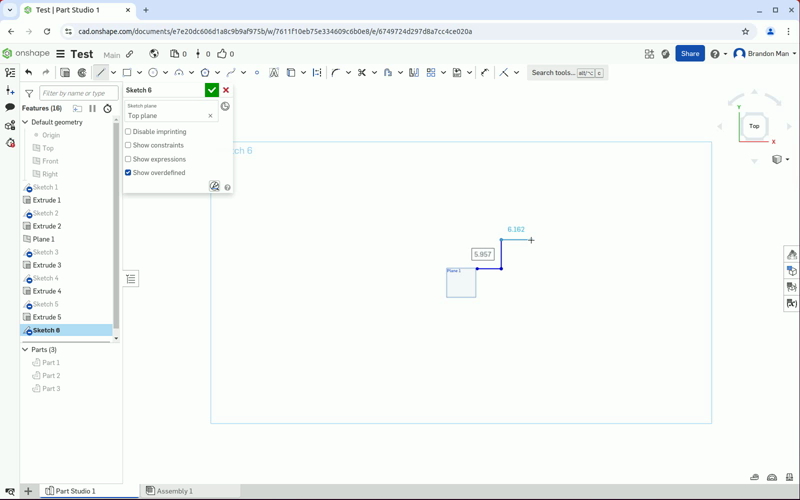
mouse_move(477, 239)
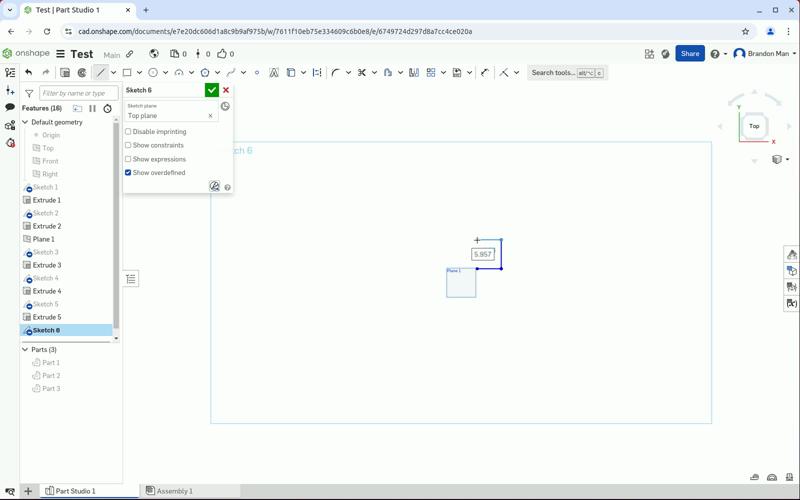
click(477, 239)
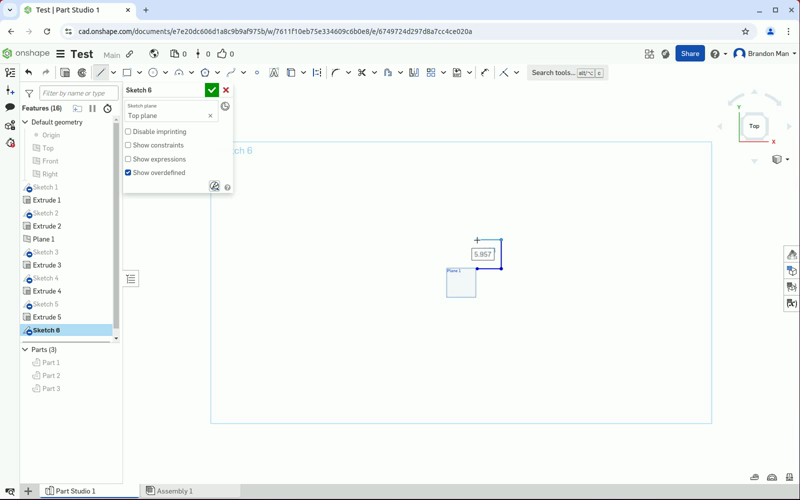
key_up(shift)
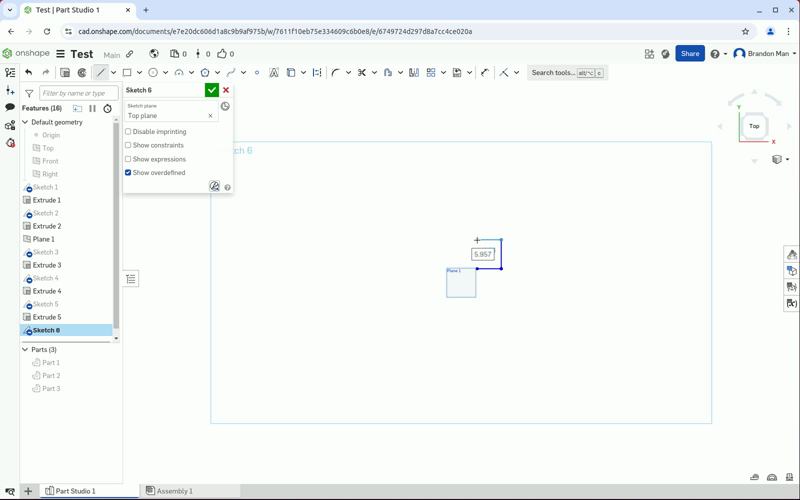
mouse_move(507, 239)
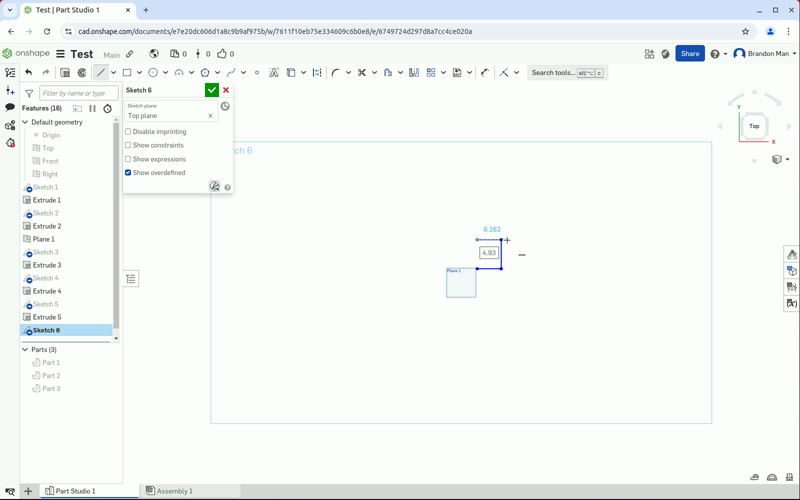
key_down(shift)
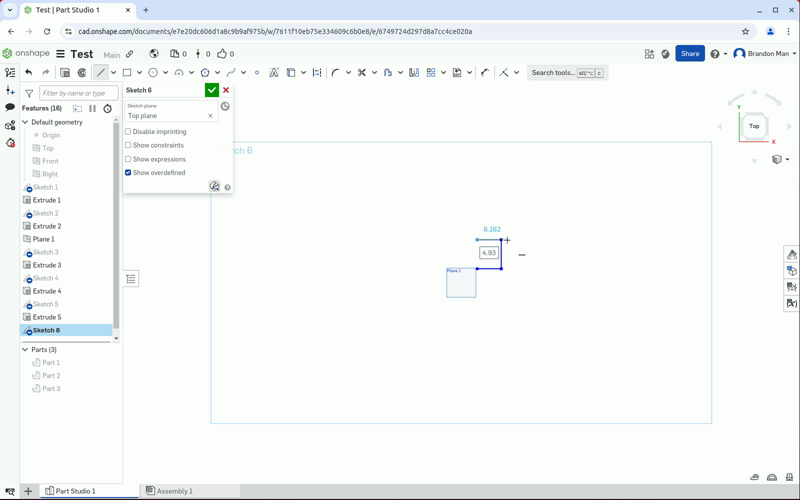
mouse_move(477, 268)
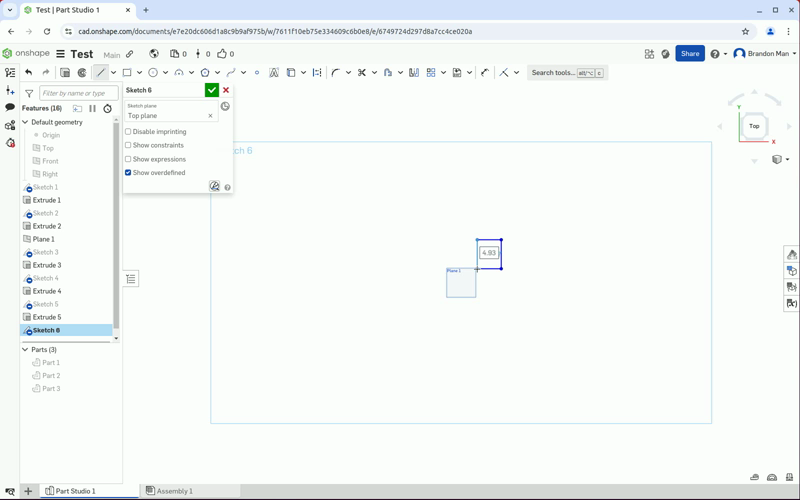
key_up(shift)
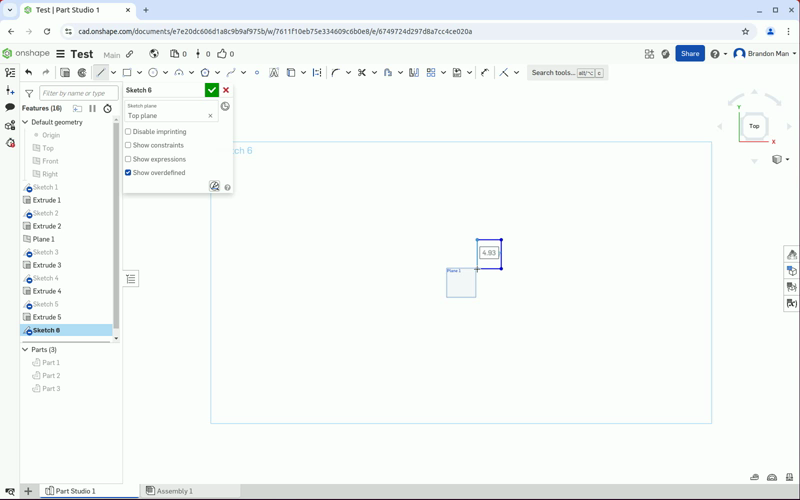
click(477, 268)
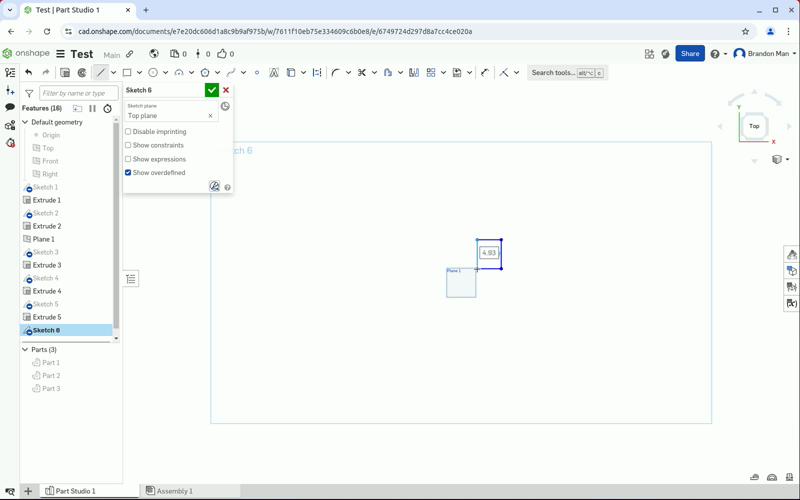
key(esc)
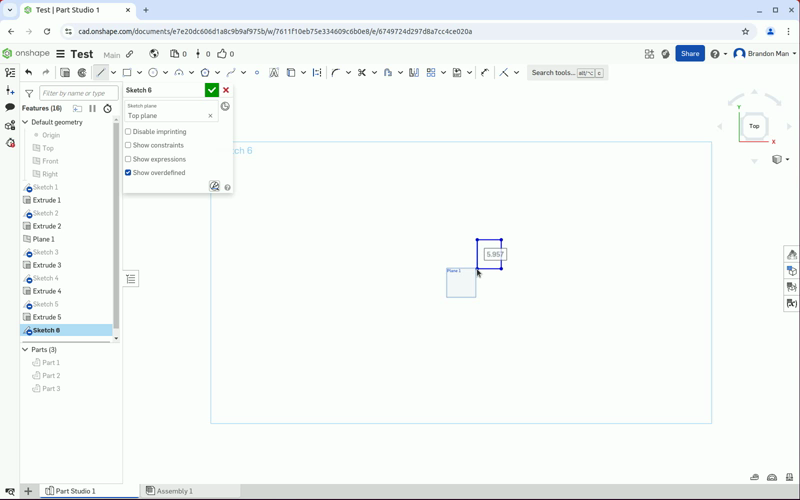
mouse_move(479, 268)
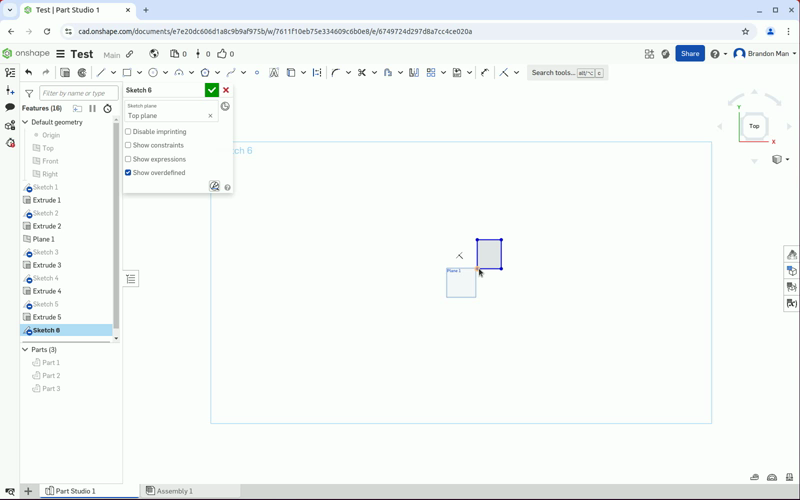
scroll(6)
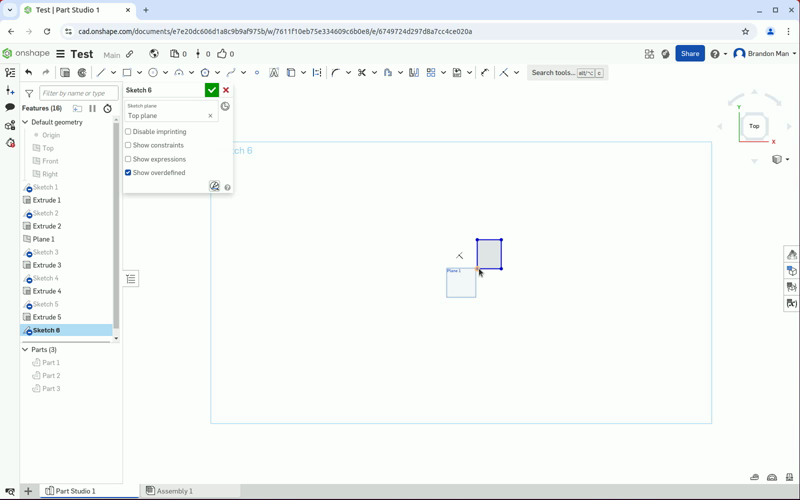
scroll(6)
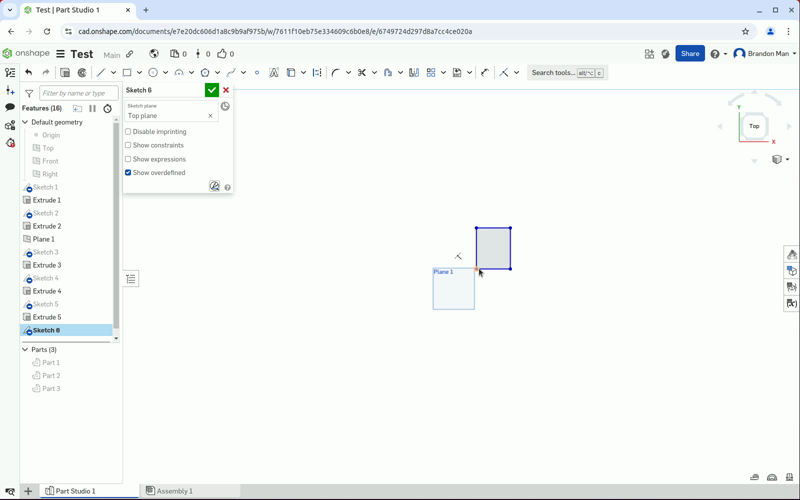
scroll(6)
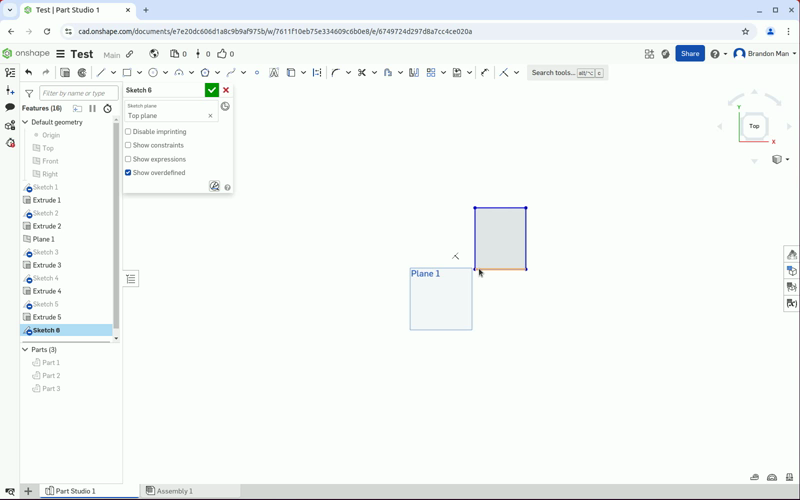
scroll(6)
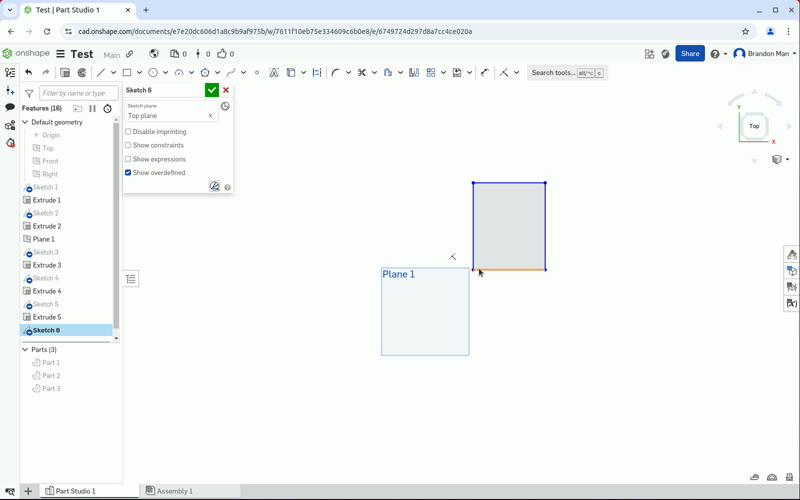
scroll(6)
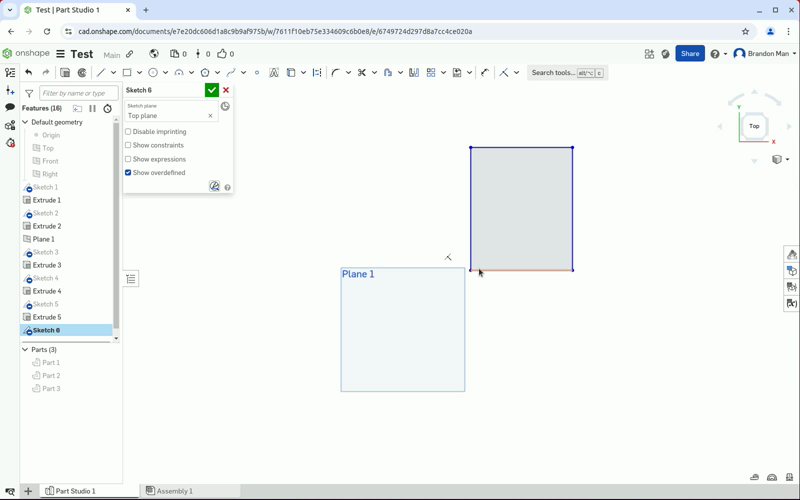
scroll(6)
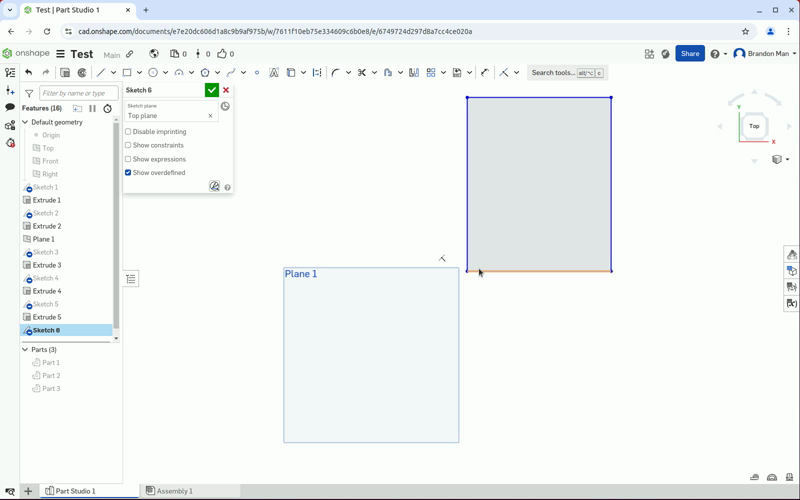
scroll(6)
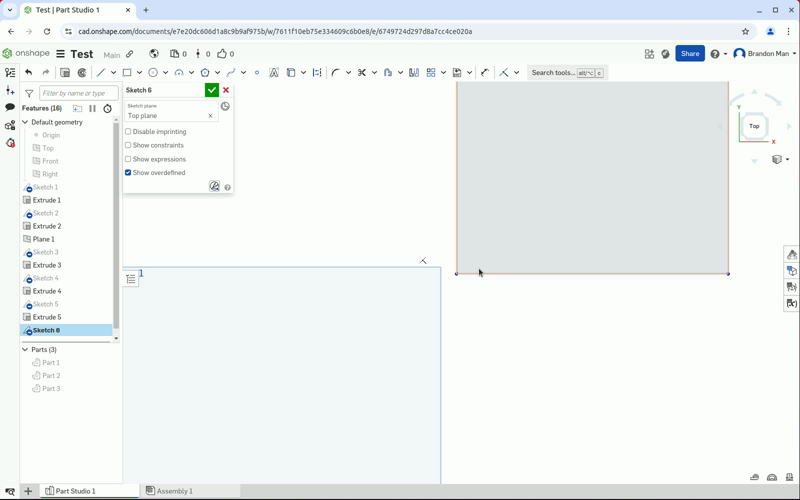
click(479, 268)
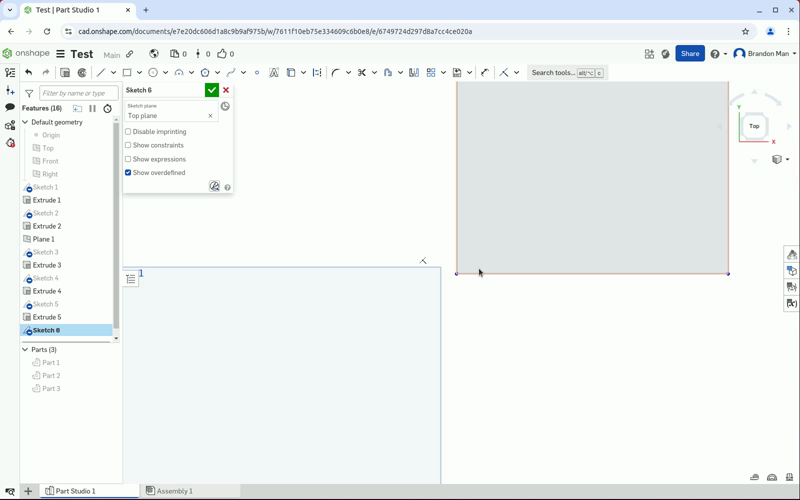
scroll(-6)
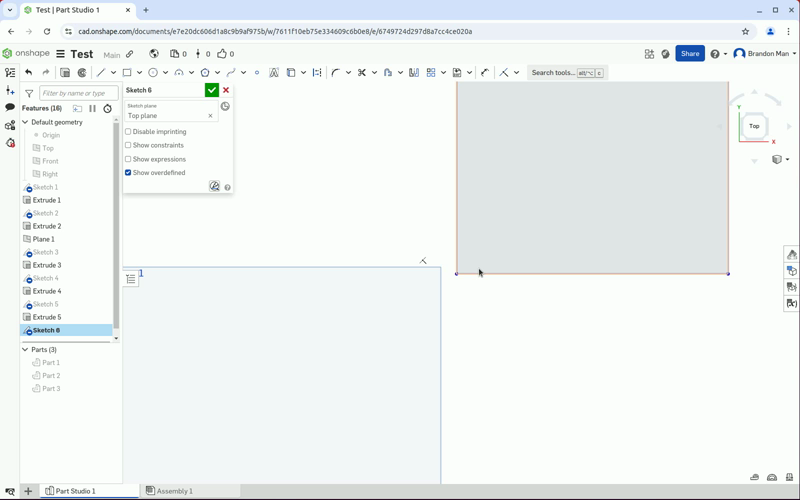
scroll(-6)
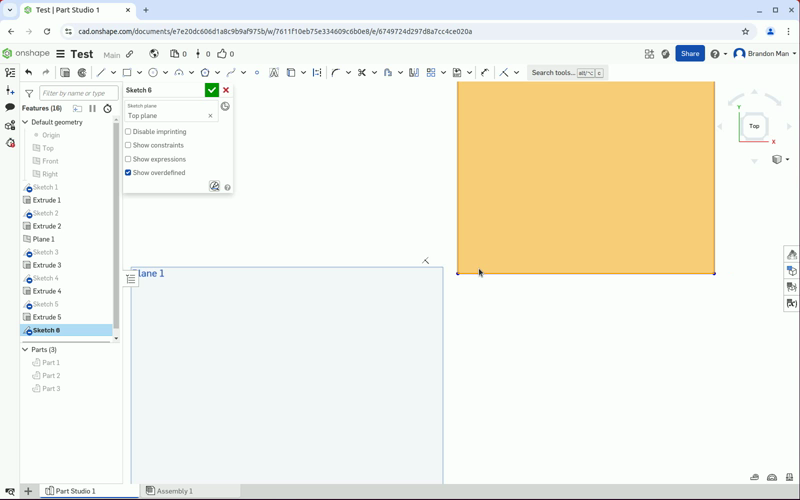
scroll(-6)
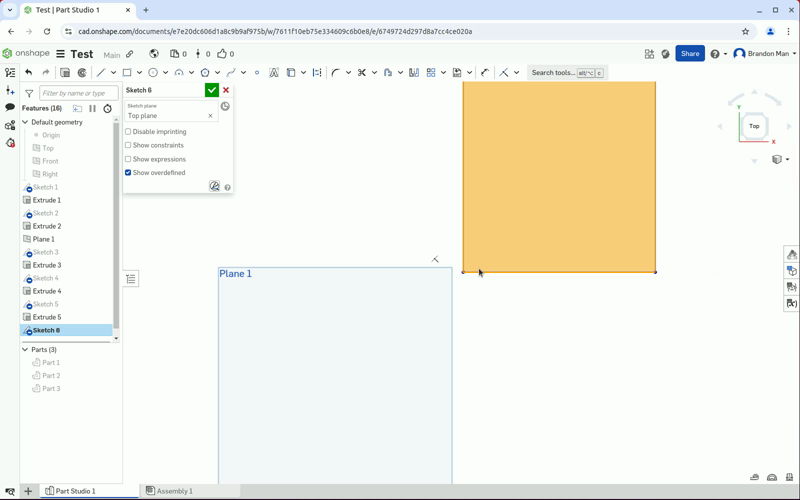
scroll(-6)
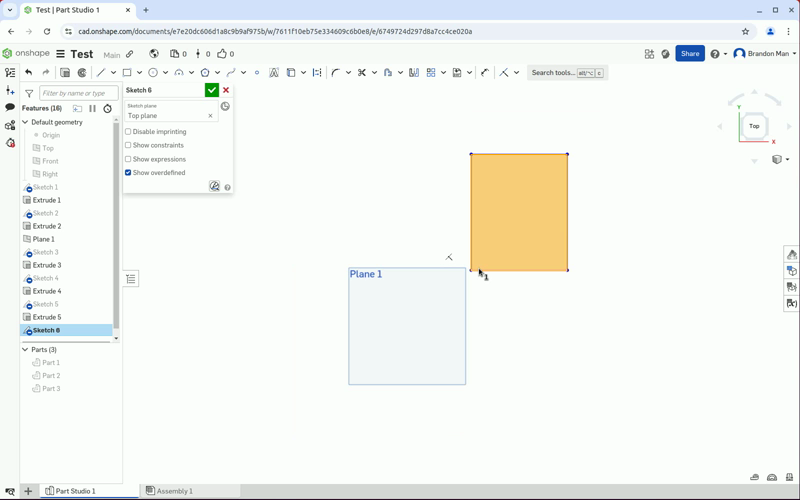
scroll(-6)
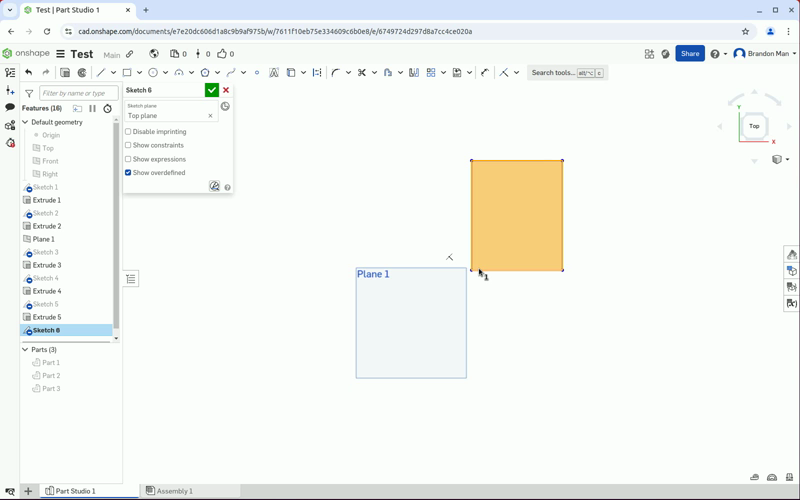
scroll(-6)
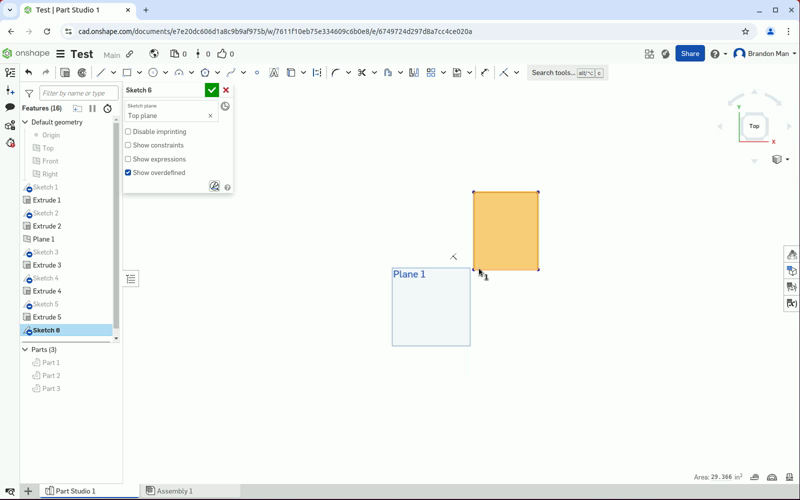
scroll(-6)
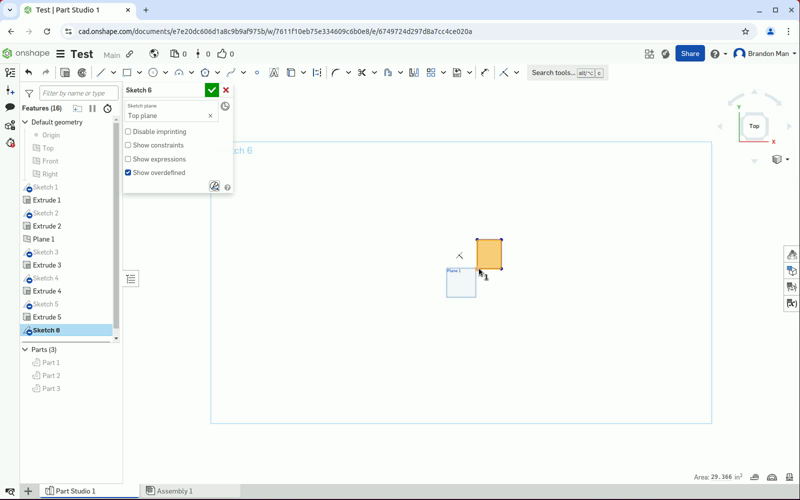
mouse_move(73, 352)
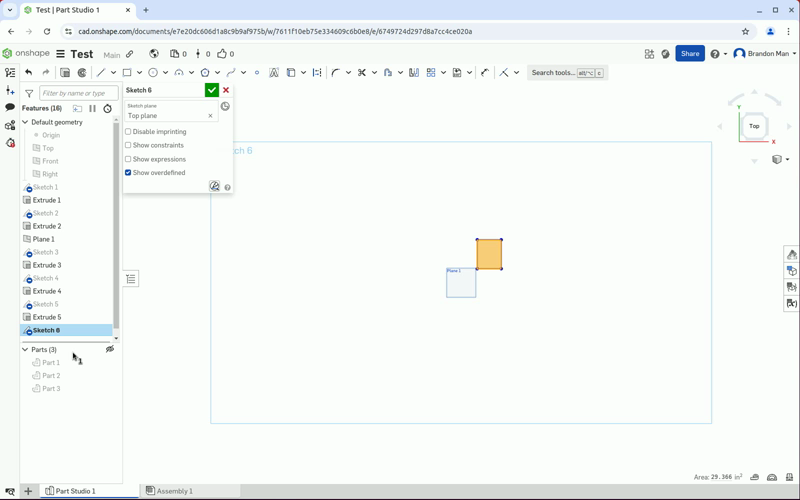
key(shift+y)
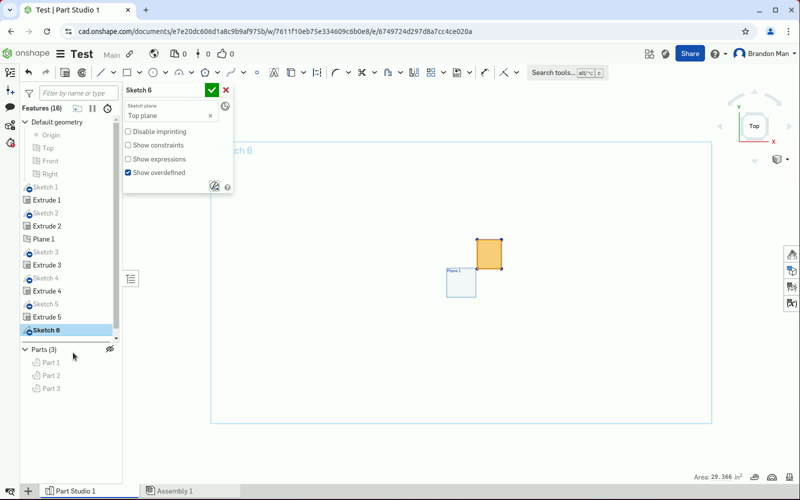
key(shift+e)
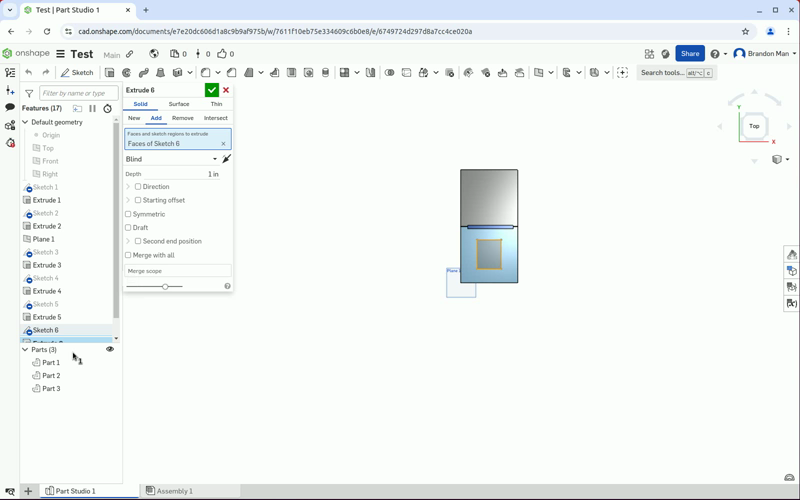
mouse_move(143, 106)
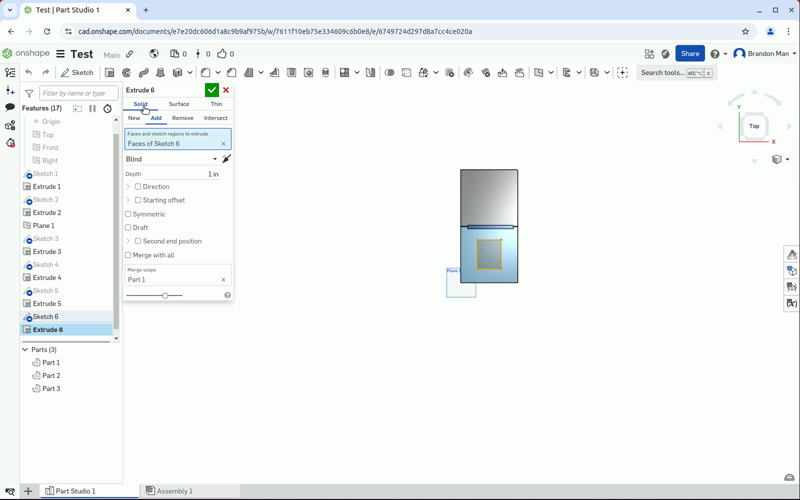
click(143, 106)
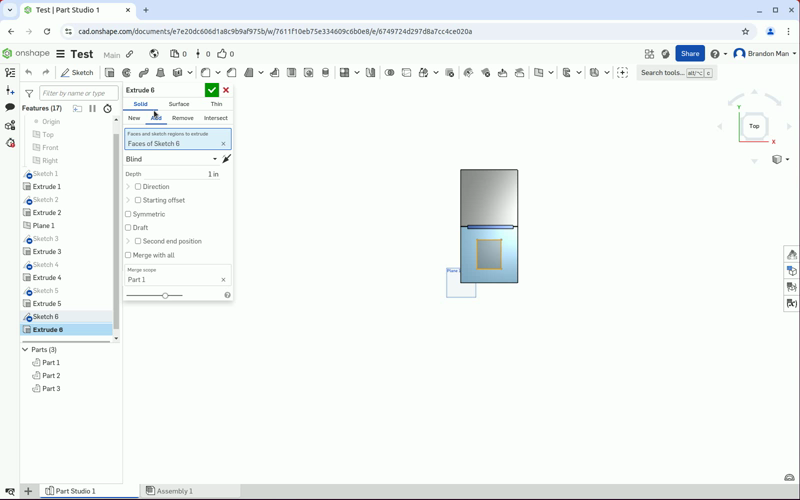
mouse_move(186, 120)
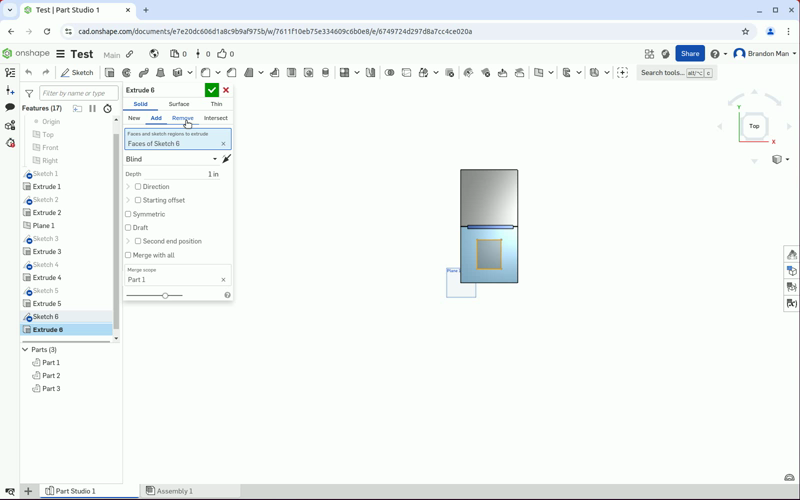
click(186, 120)
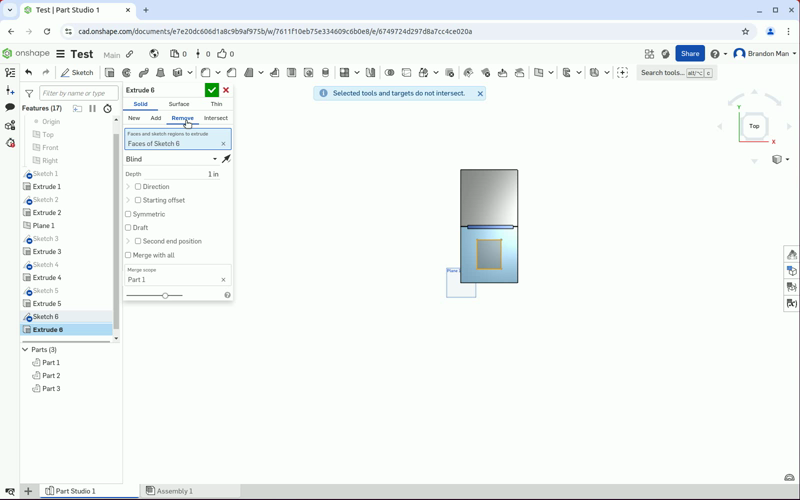
key(tab, 4)
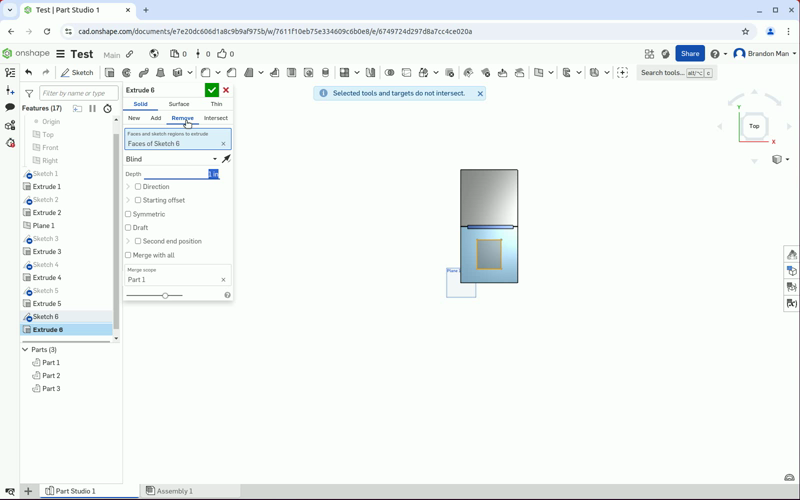
text(-4.814)
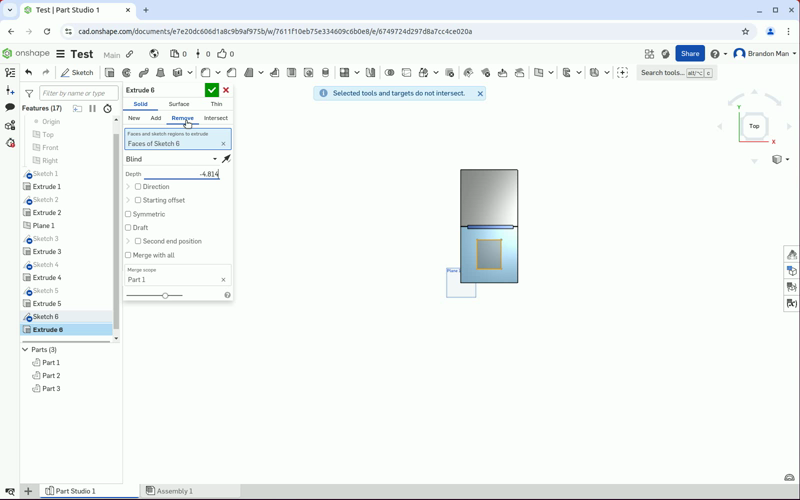
key(tab, 6)
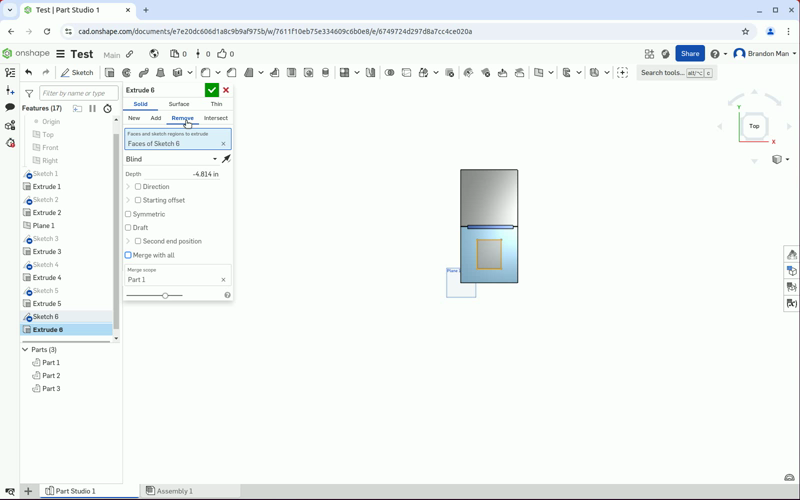
key(space)
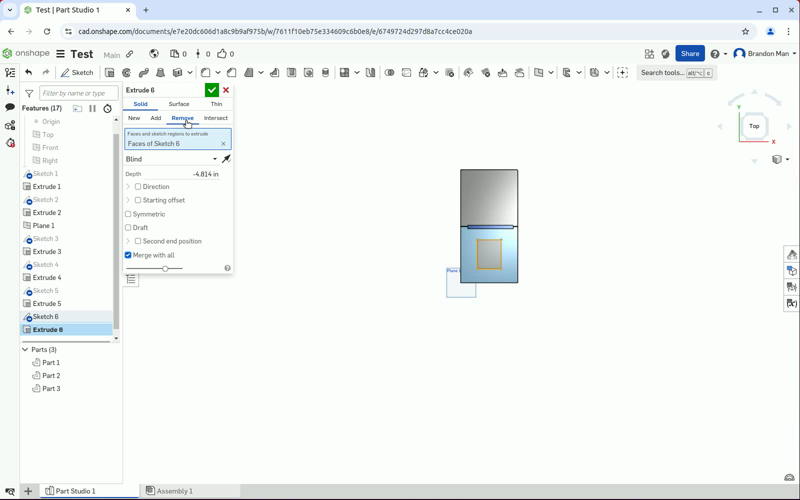
key(enter)
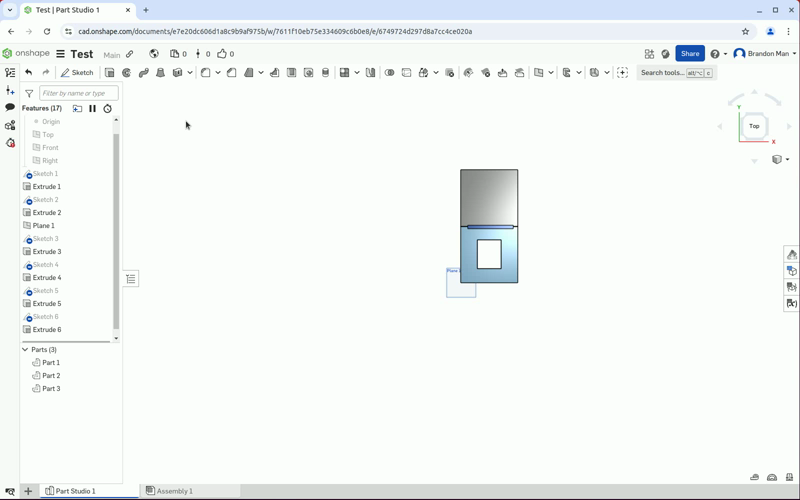
key(shift+h)
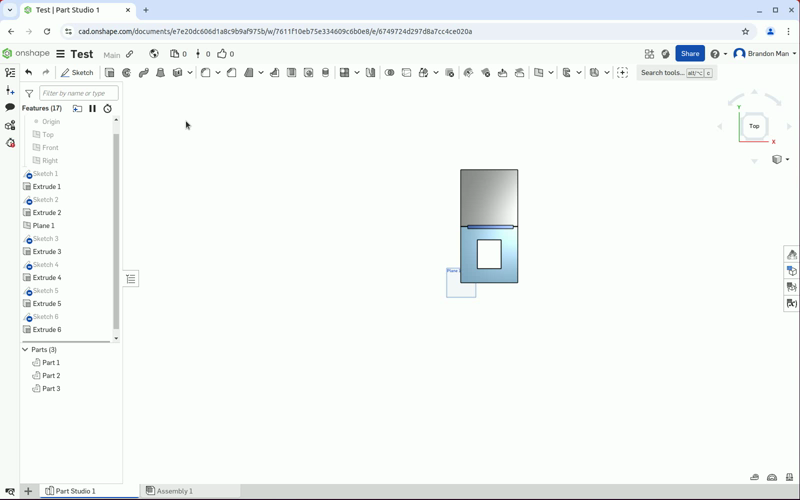
key(shift+h)
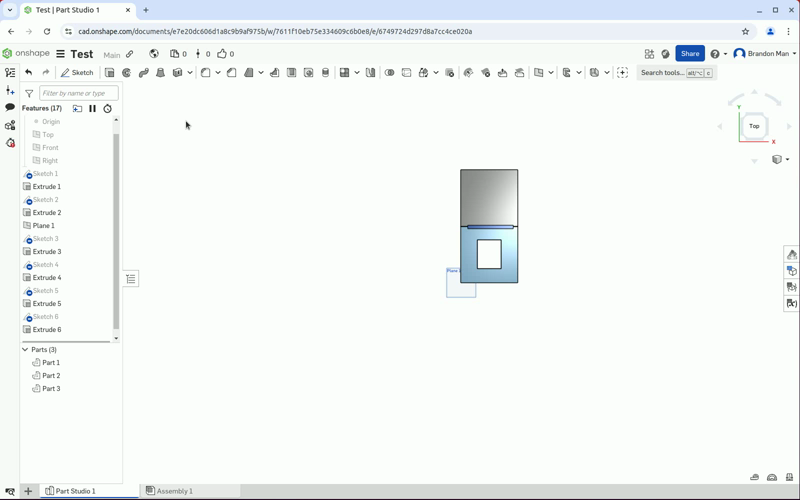
mouse_move(69, 176)
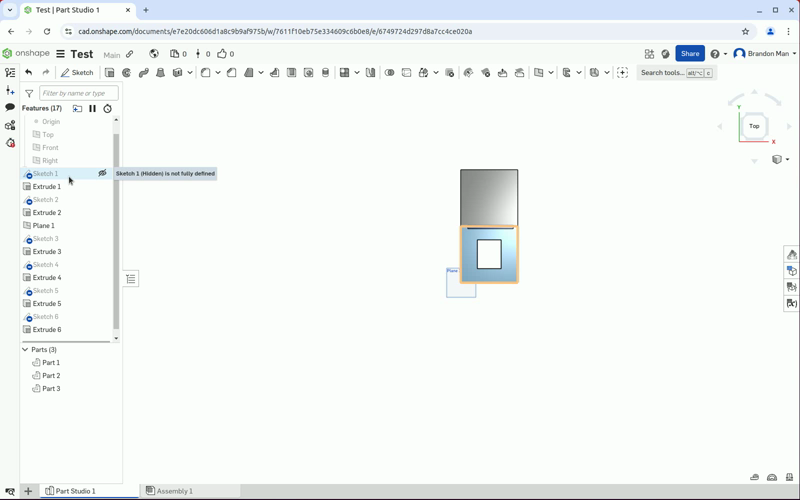
click(69, 176)
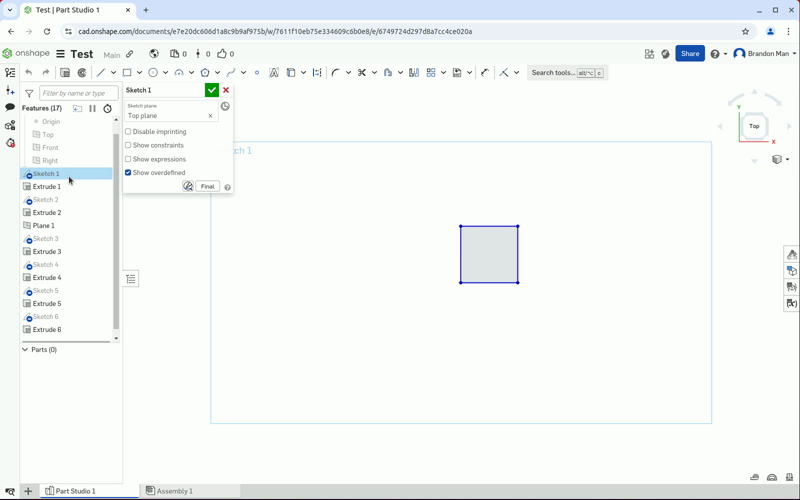
mouse_move(229, 92)
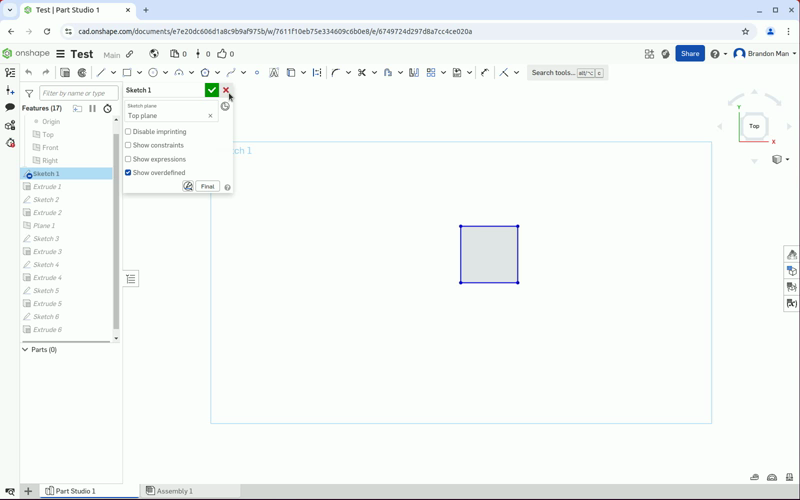
click(229, 92)
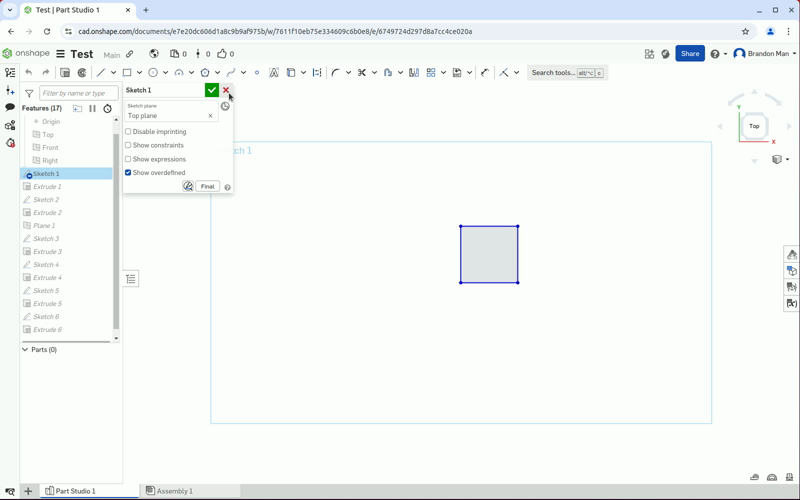
key(shift+s)
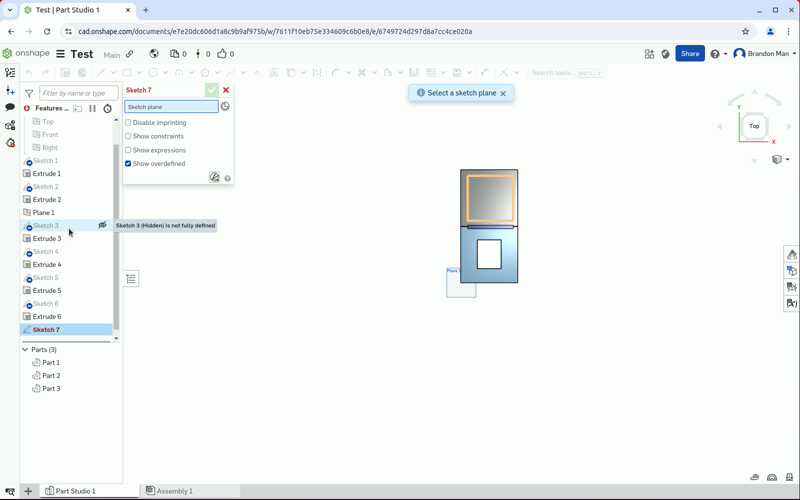
scroll(3)
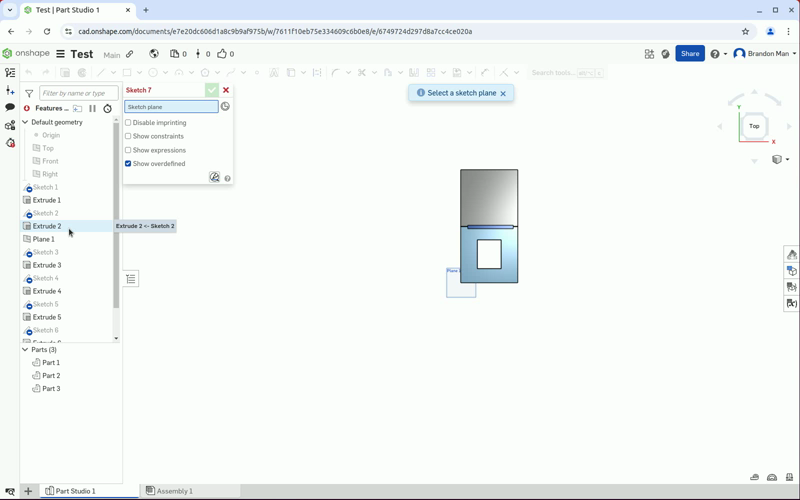
mouse_move(69, 150)
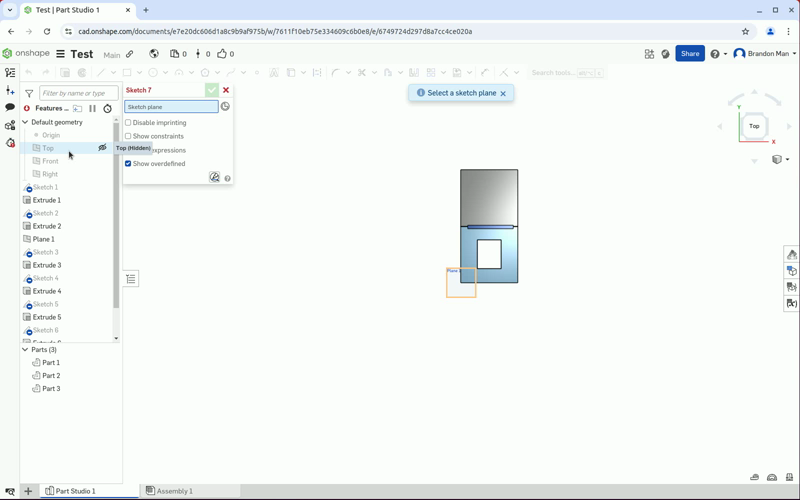
click(69, 150)
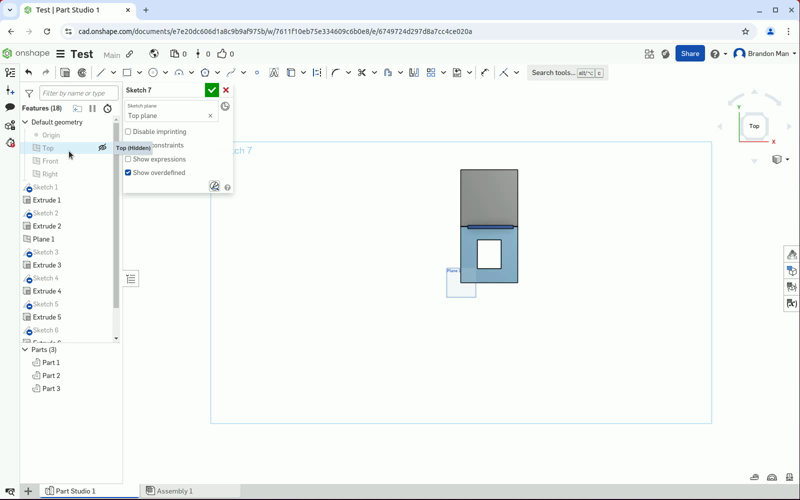
mouse_move(73, 352)
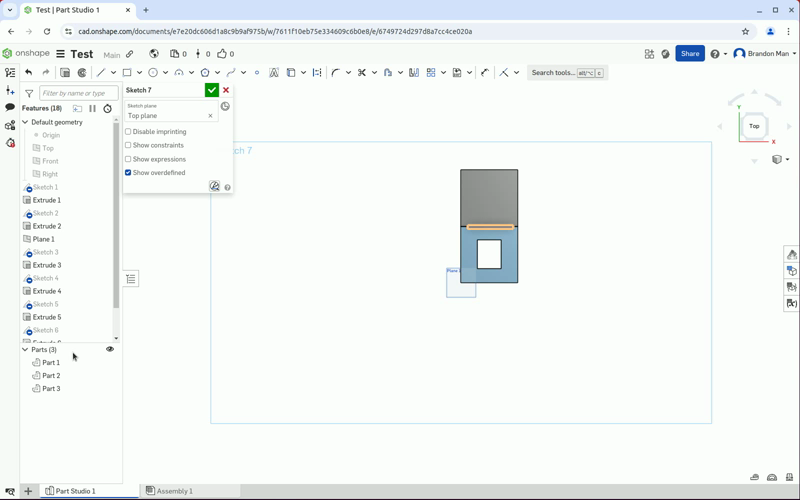
key(y)
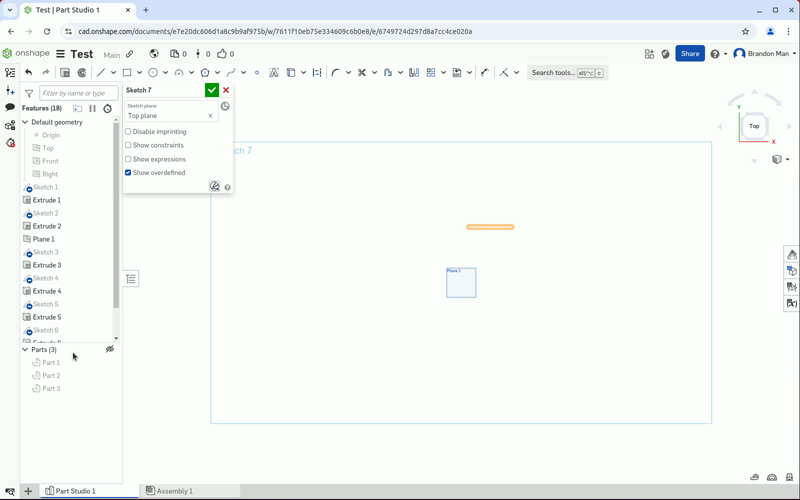
key(l)
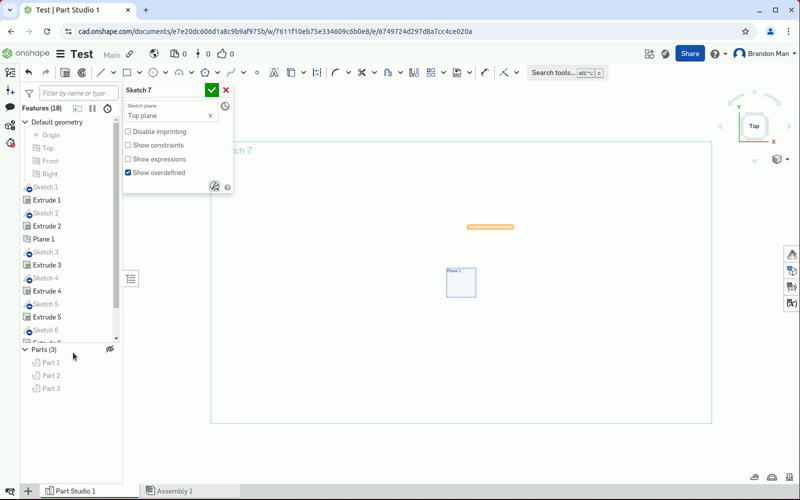
key_down(shift)
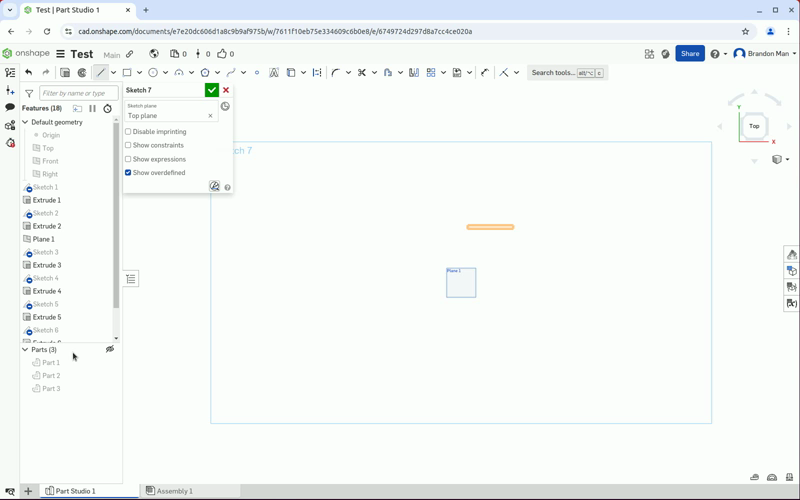
mouse_move(477, 212)
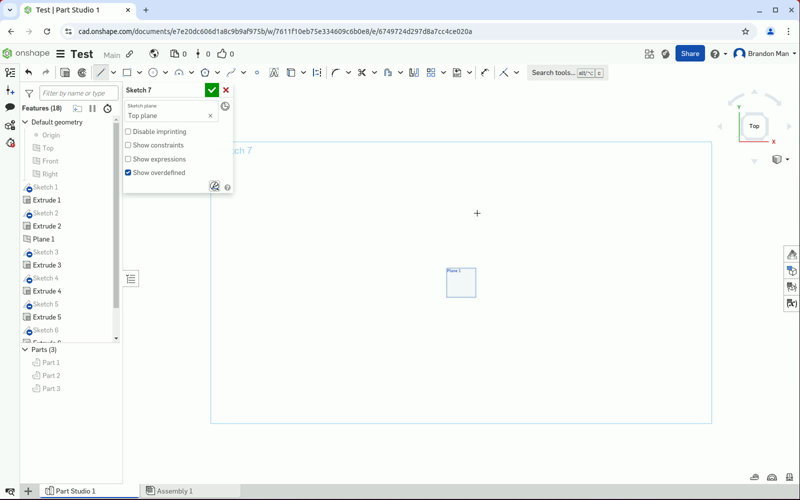
click(477, 212)
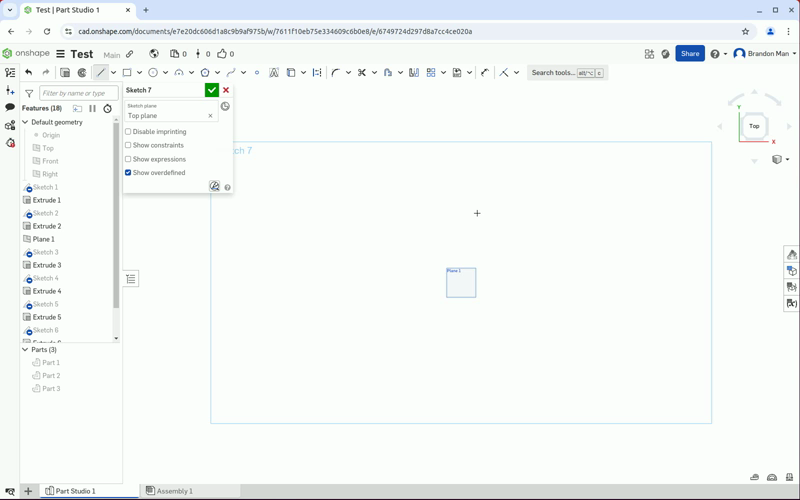
key_up(shift)
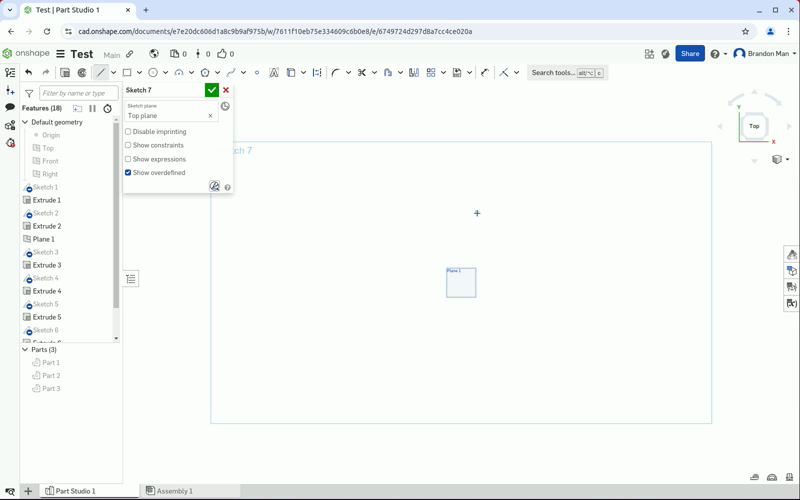
key_down(shift)
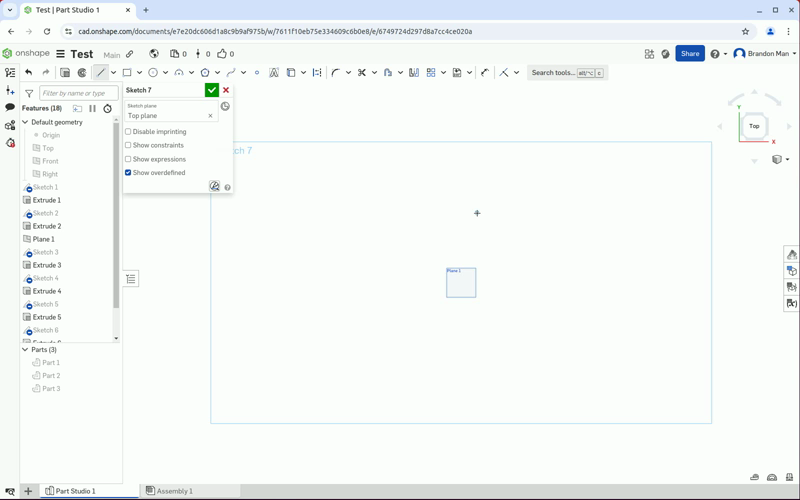
mouse_move(507, 212)
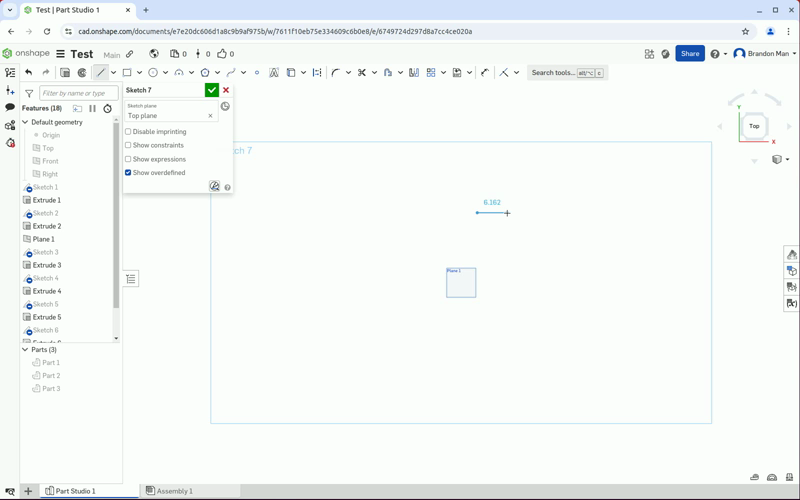
mouse_move(501, 212)
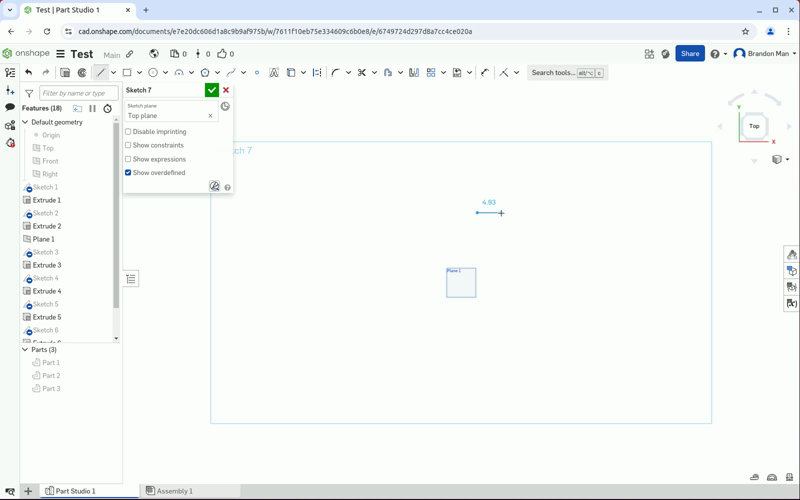
click(501, 212)
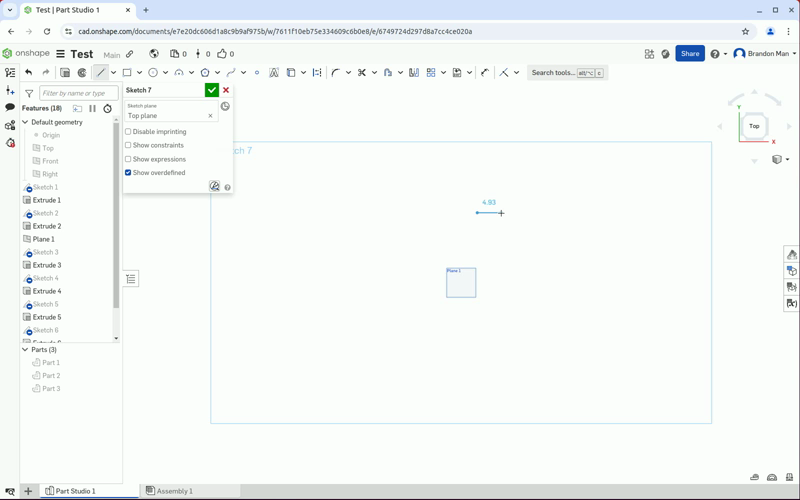
key_up(shift)
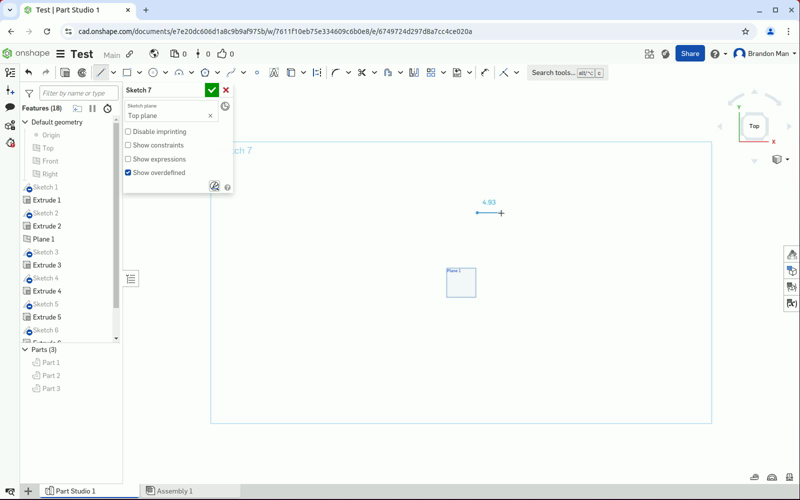
key_down(shift)
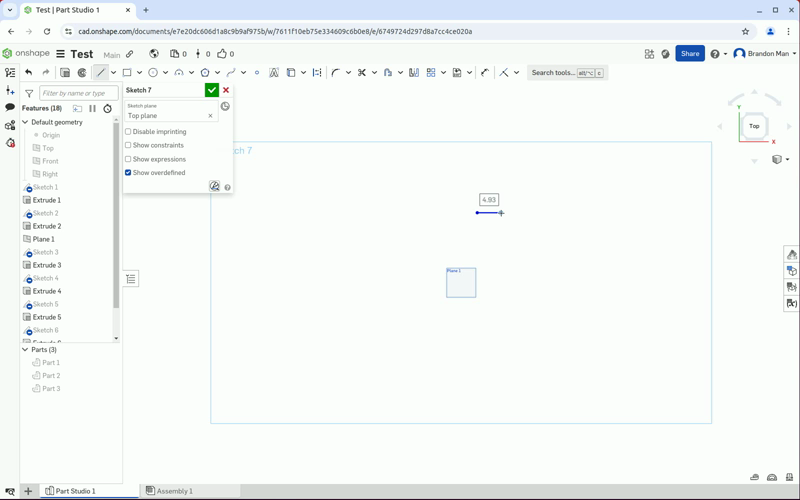
mouse_move(531, 212)
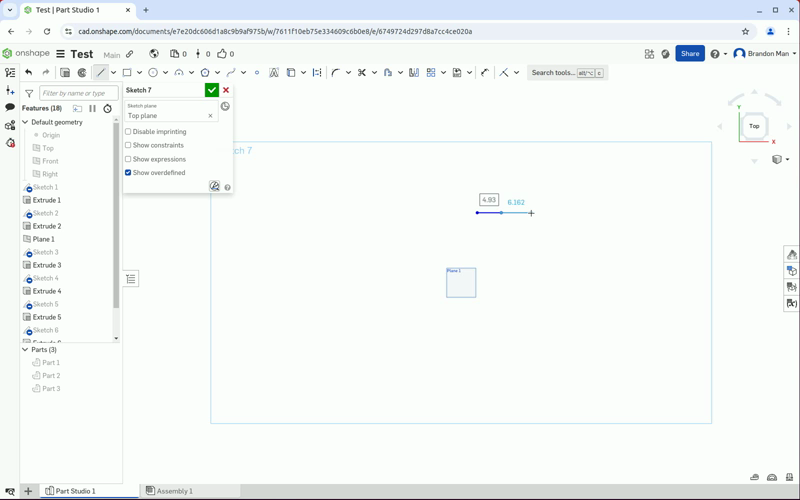
mouse_move(501, 183)
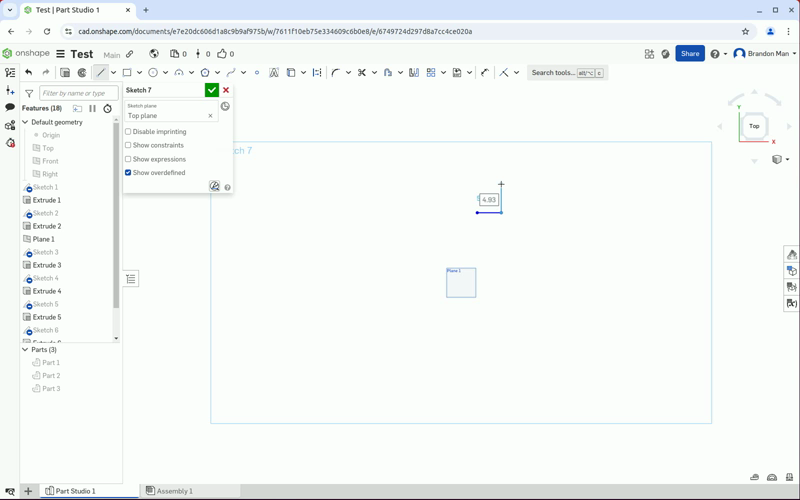
click(501, 183)
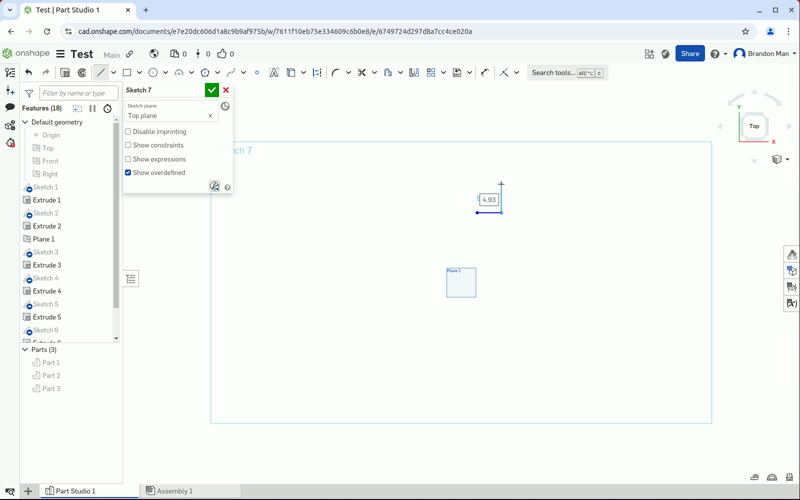
key_up(shift)
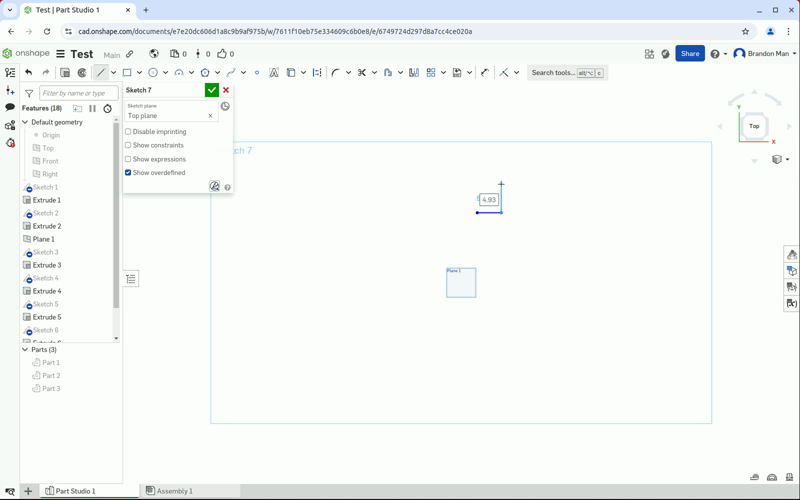
key_down(shift)
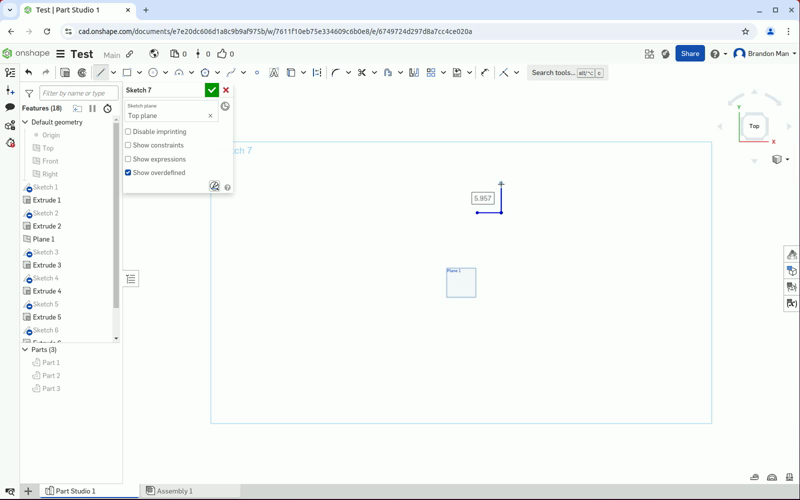
mouse_move(531, 183)
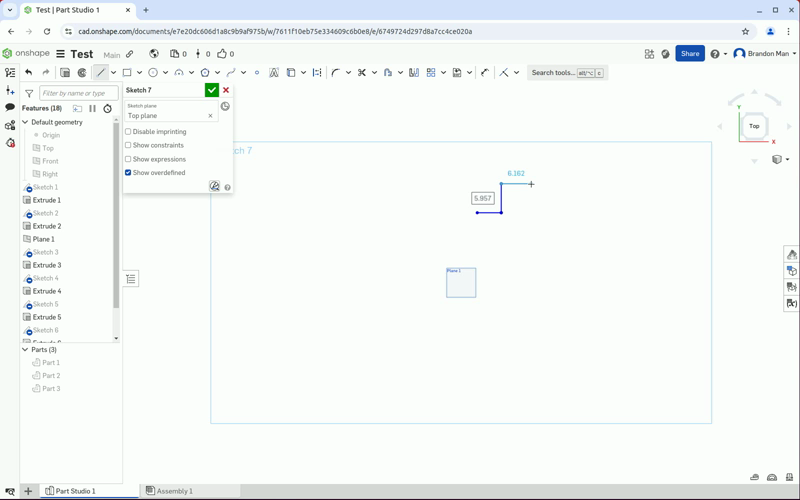
mouse_move(477, 183)
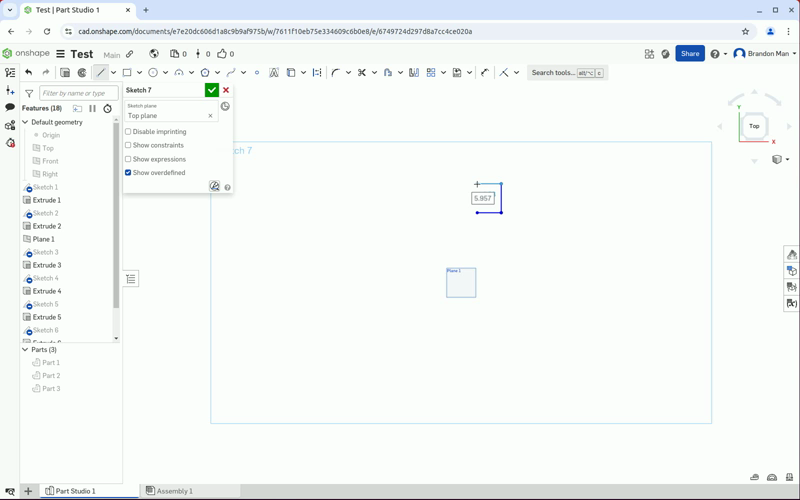
click(477, 183)
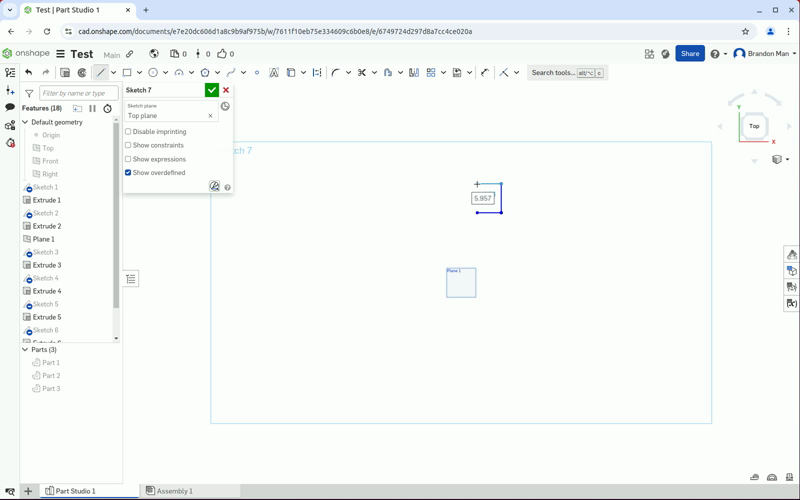
key_up(shift)
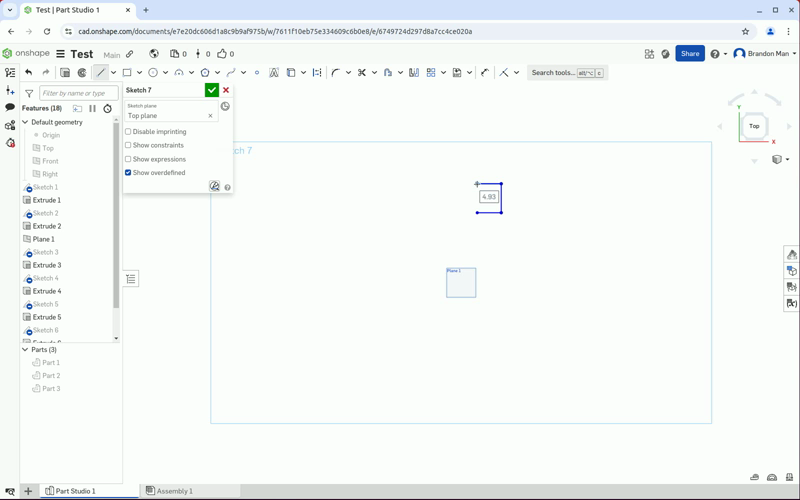
mouse_move(507, 183)
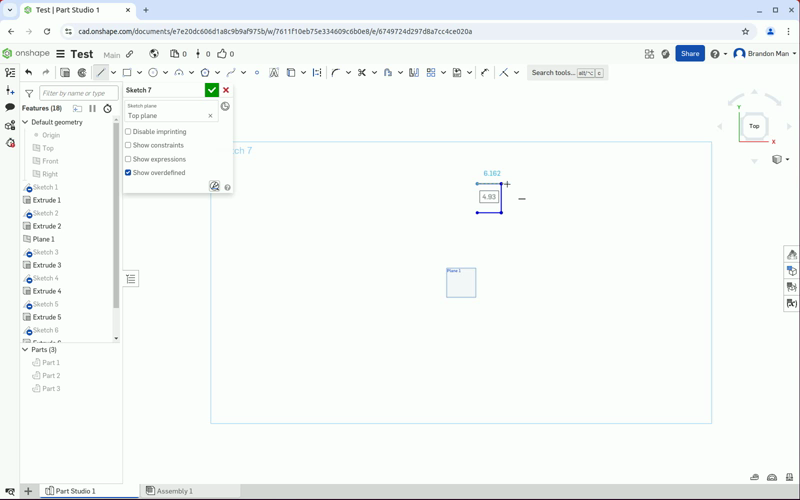
key_down(shift)
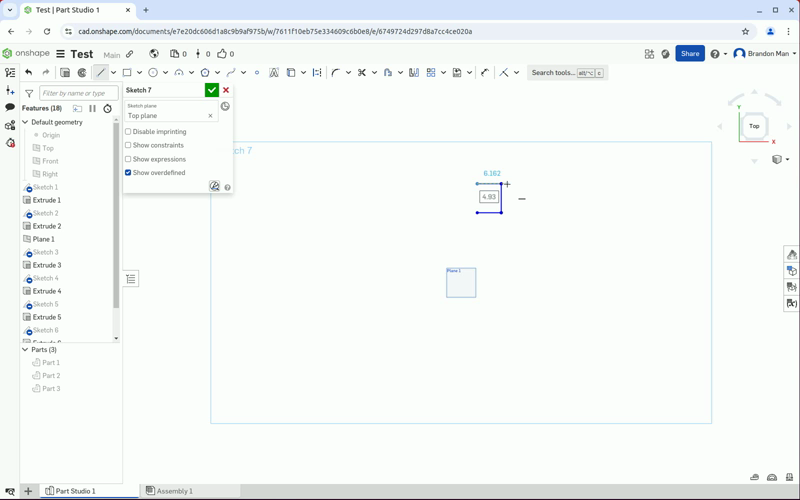
mouse_move(477, 212)
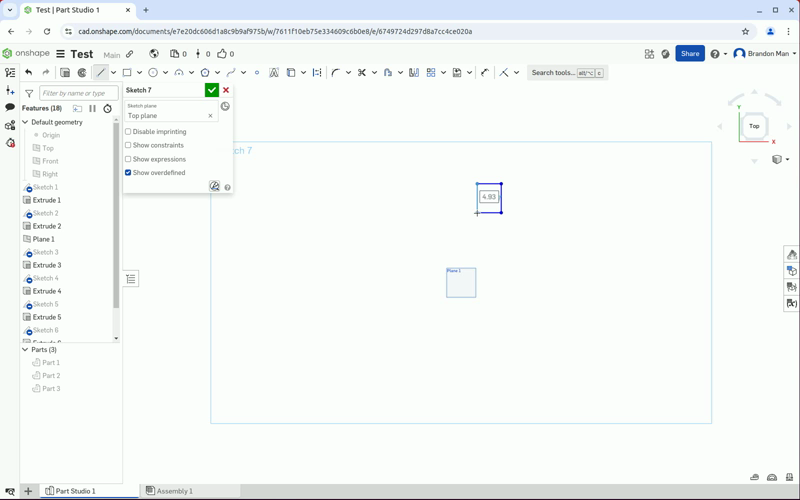
key_up(shift)
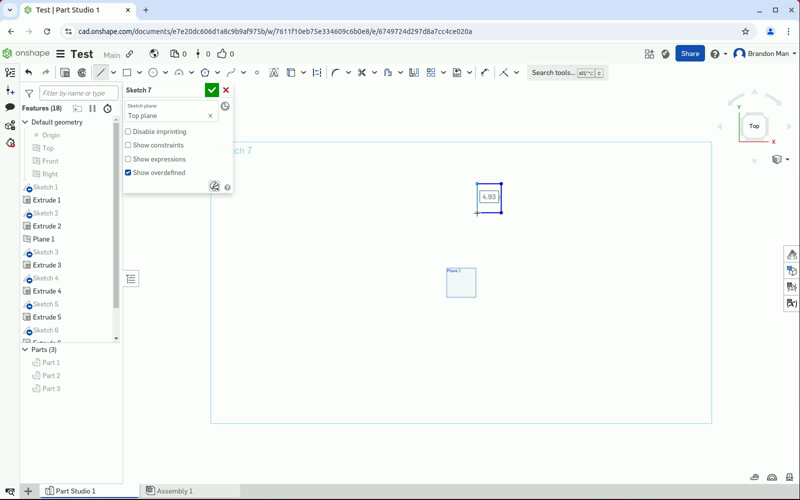
click(477, 212)
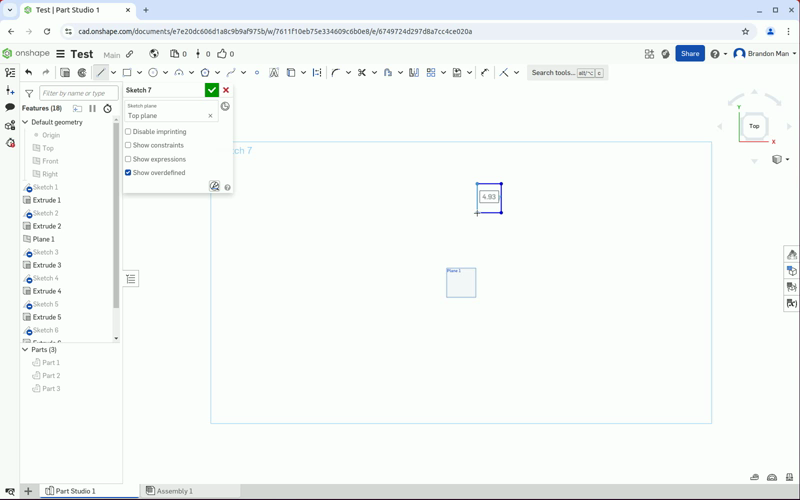
key(esc)
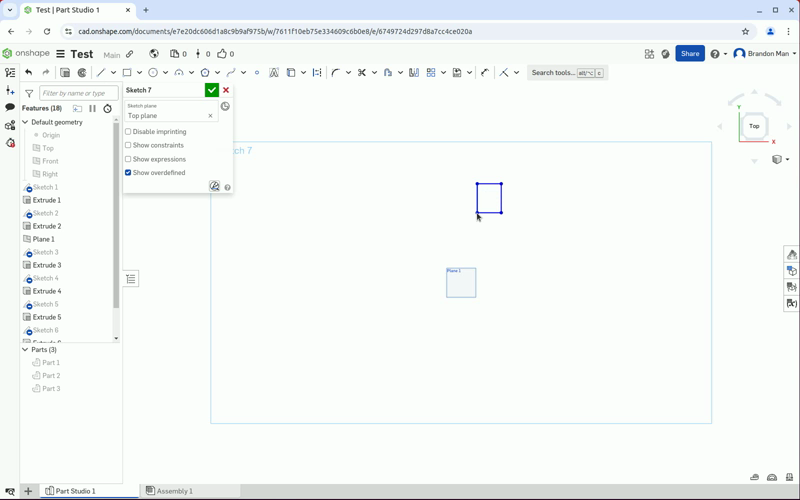
mouse_move(490, 190)
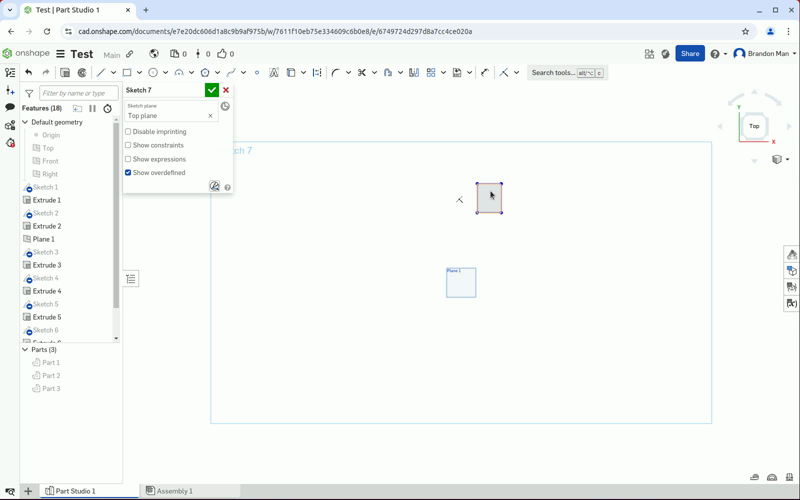
scroll(6)
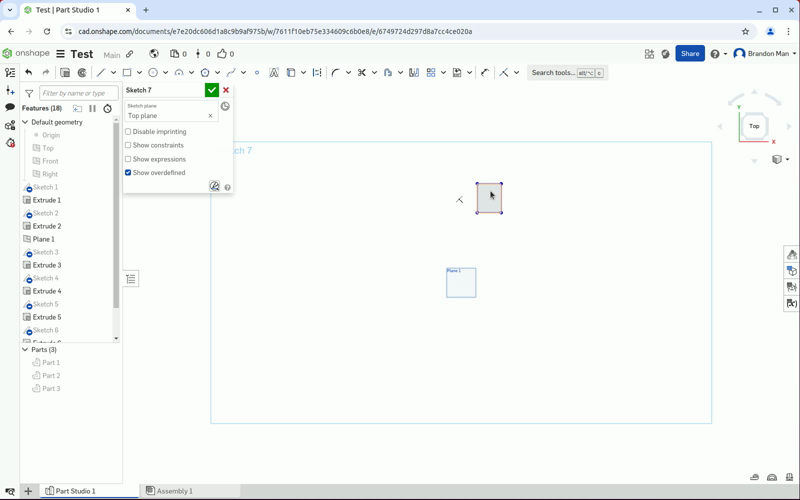
scroll(6)
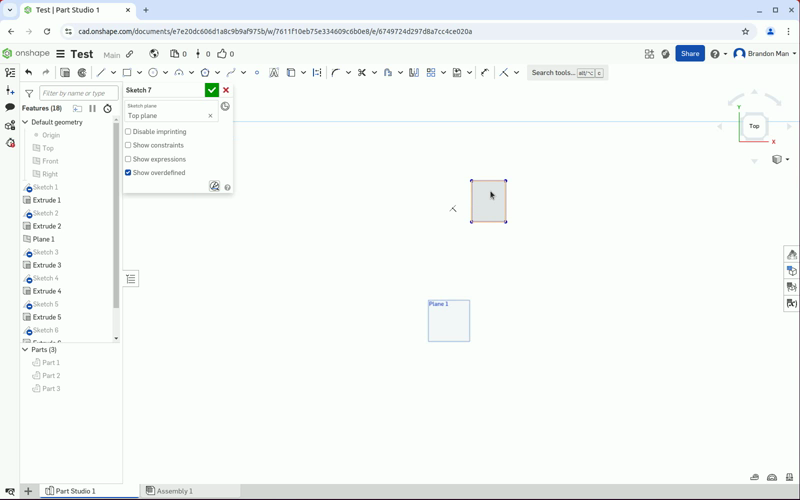
scroll(6)
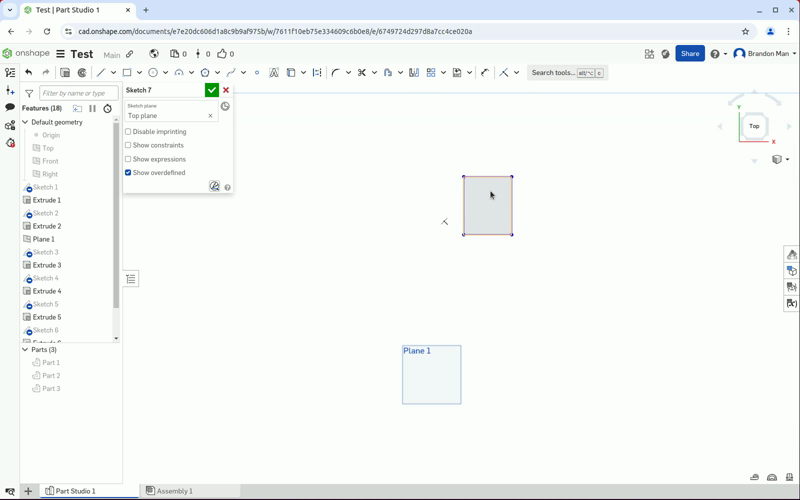
scroll(6)
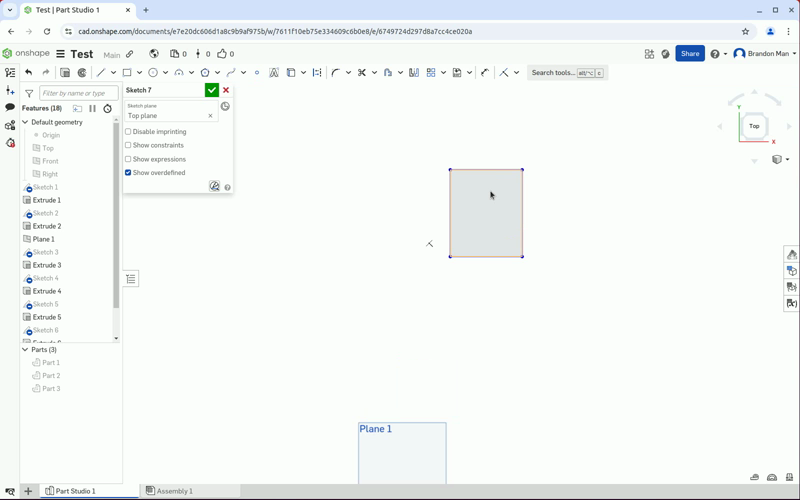
scroll(6)
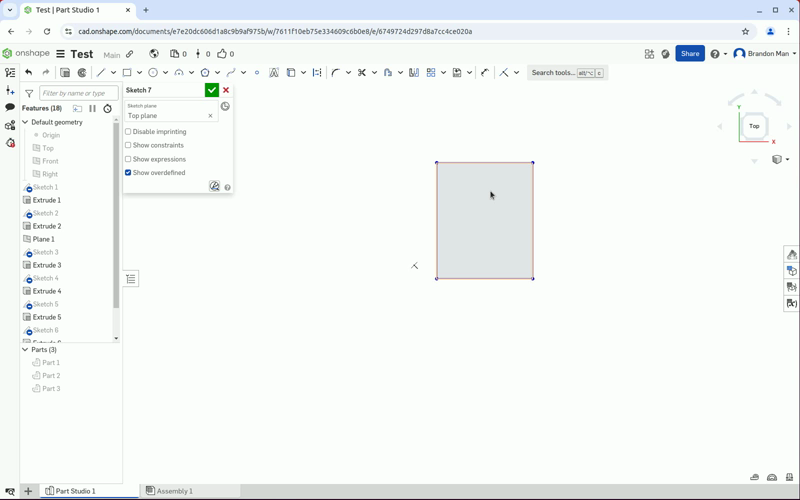
scroll(6)
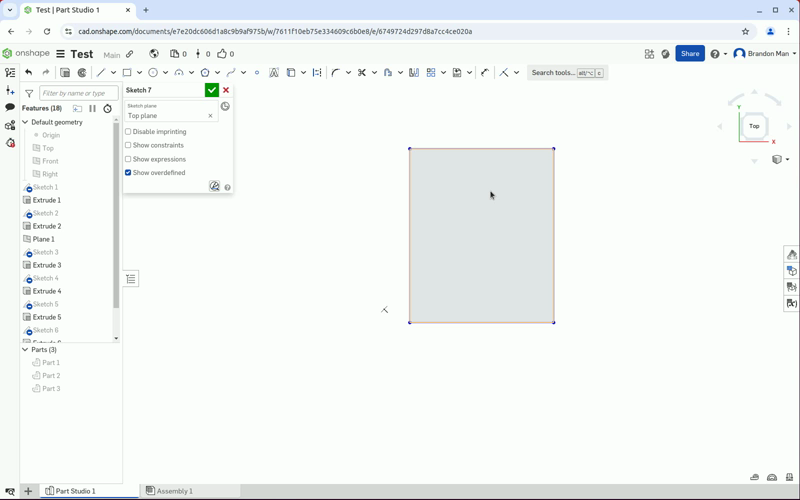
scroll(6)
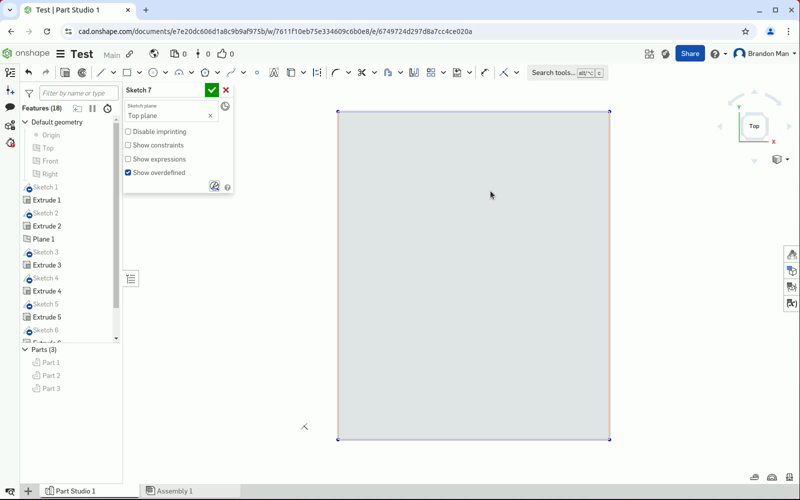
click(490, 190)
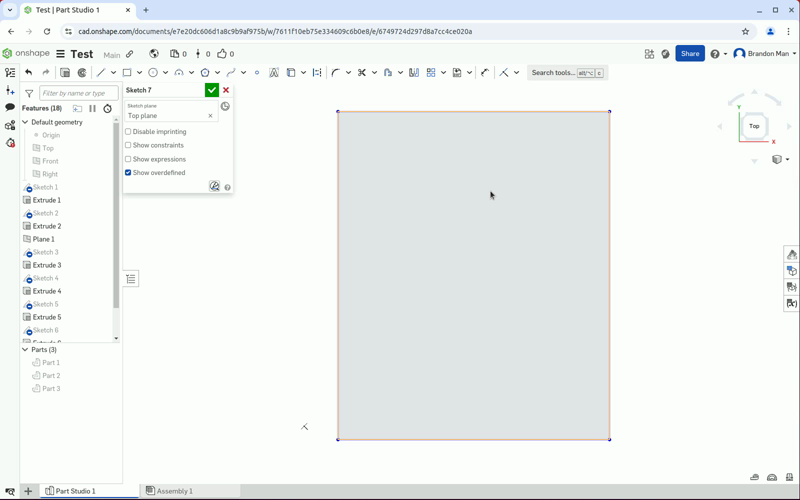
scroll(-6)
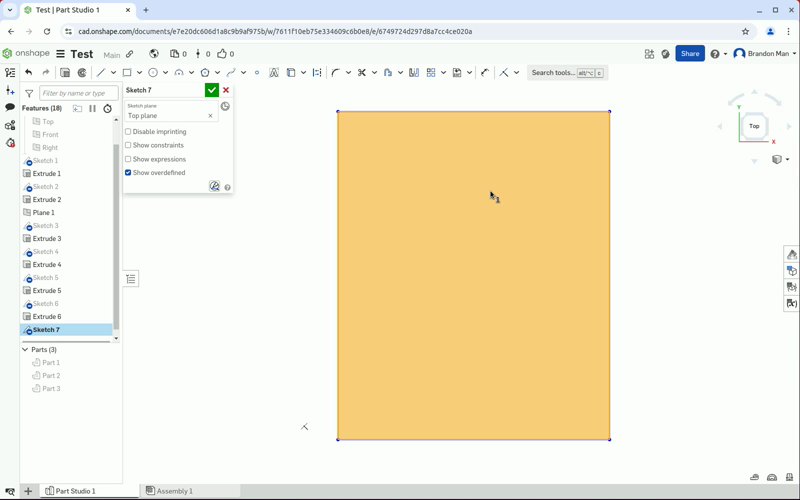
scroll(-6)
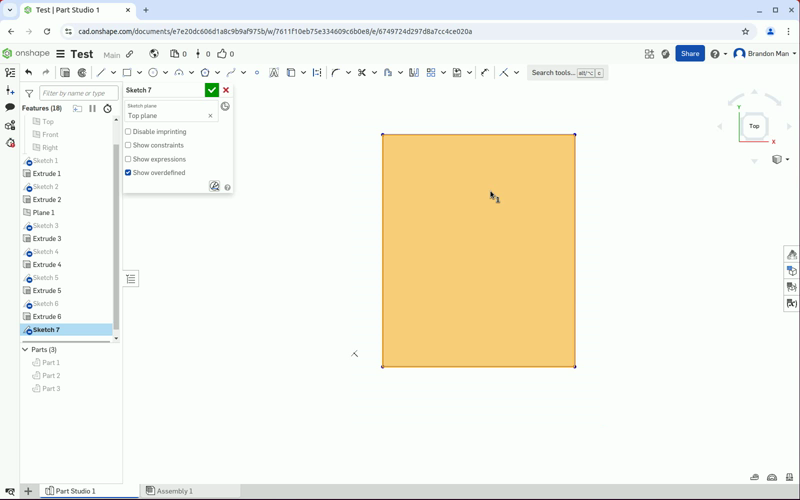
scroll(-6)
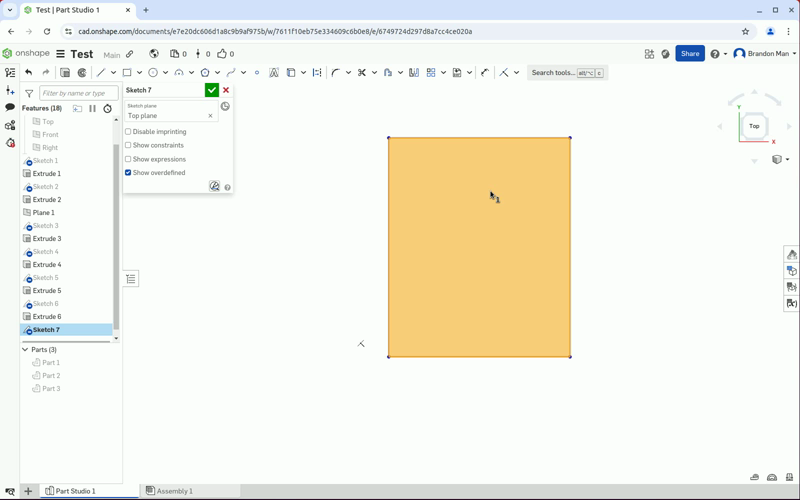
scroll(-6)
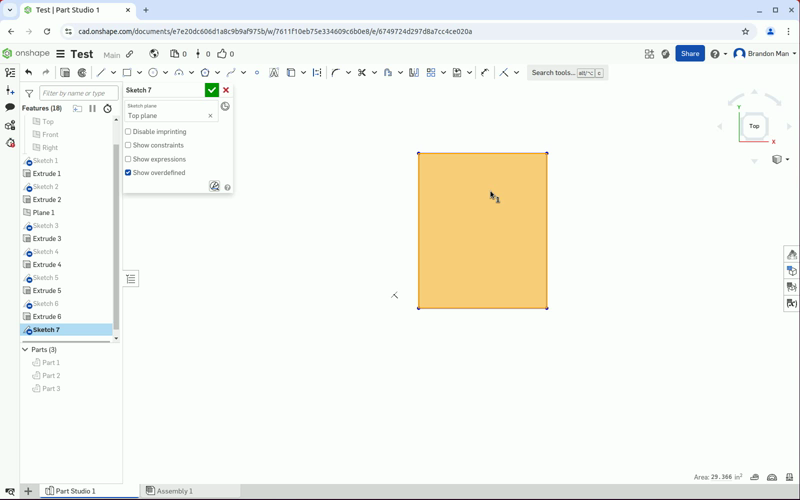
scroll(-6)
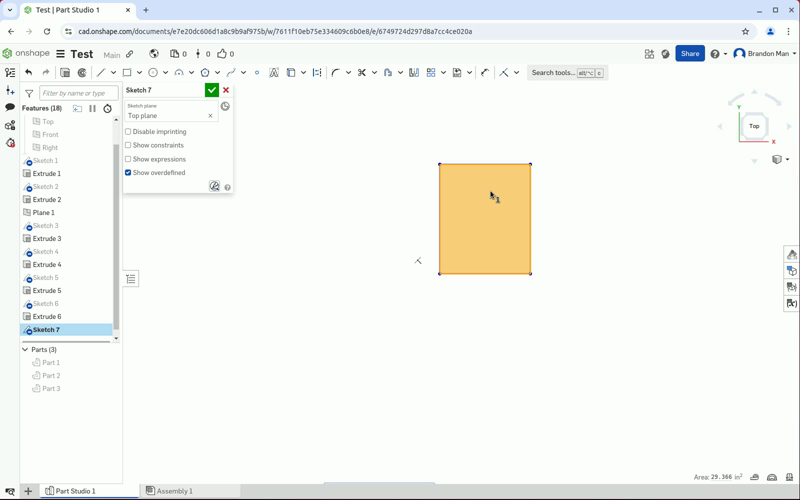
scroll(-6)
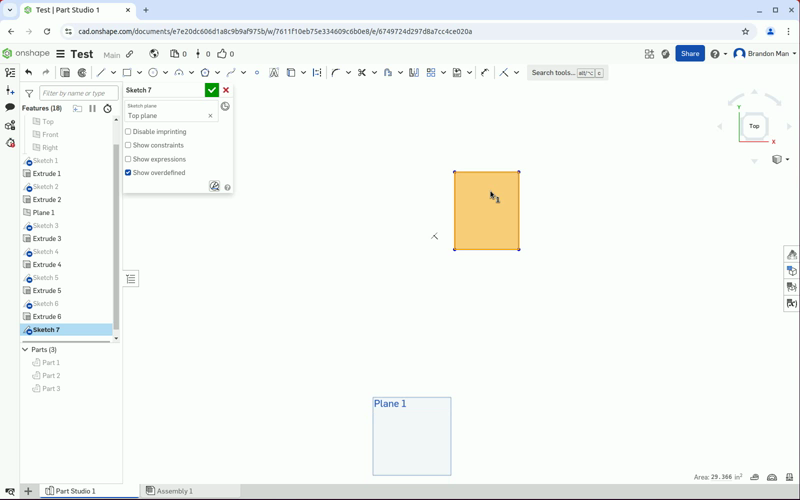
scroll(-6)
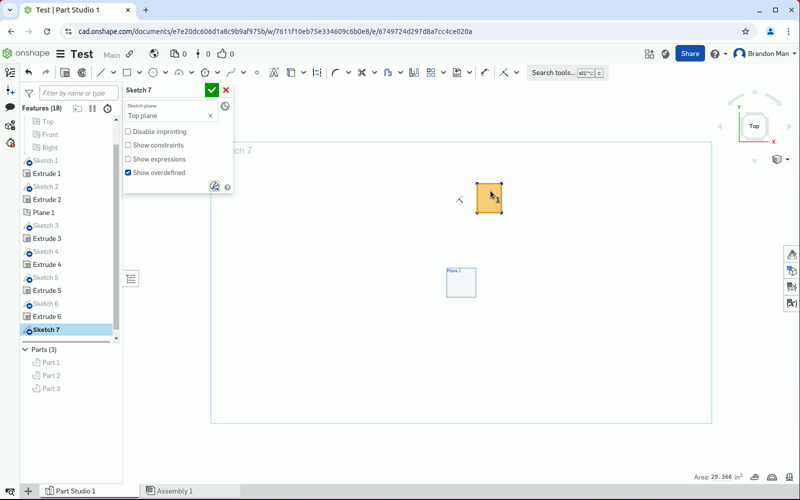
mouse_move(73, 352)
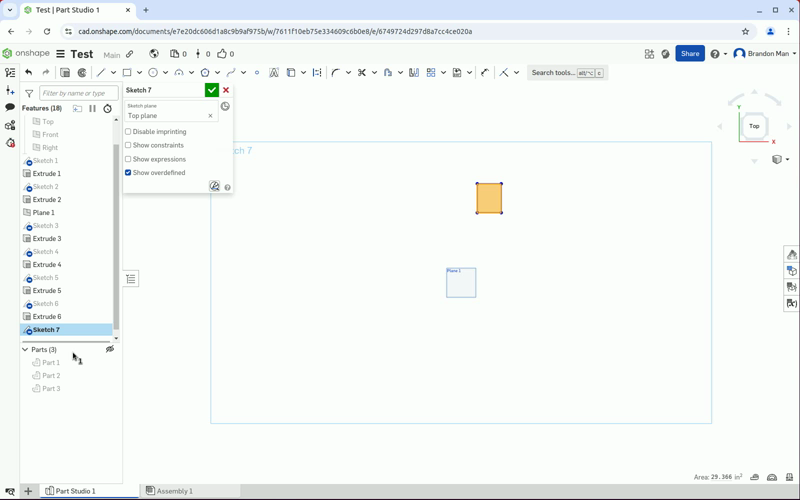
key(shift+y)
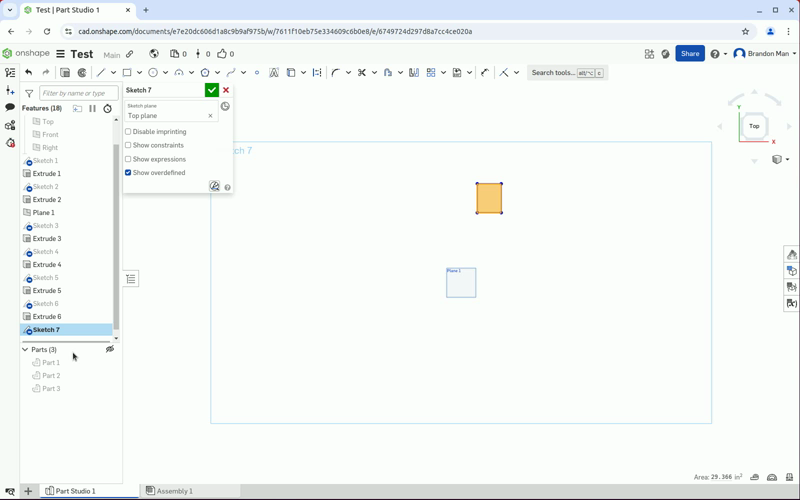
key(shift+e)
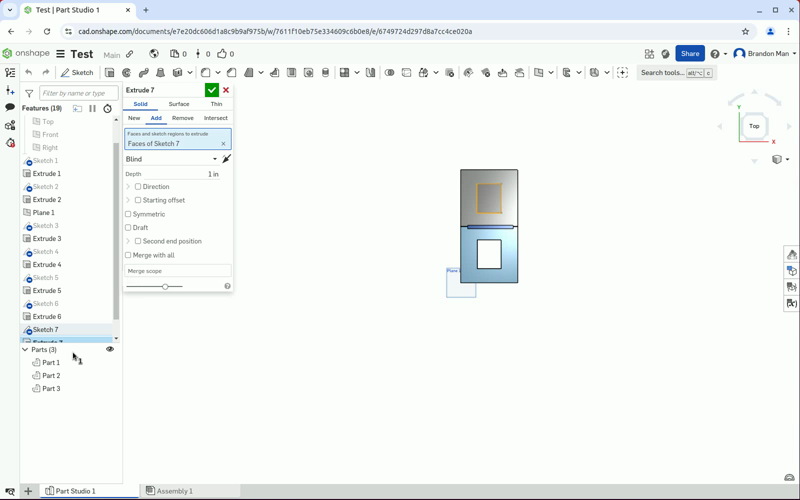
mouse_move(143, 106)
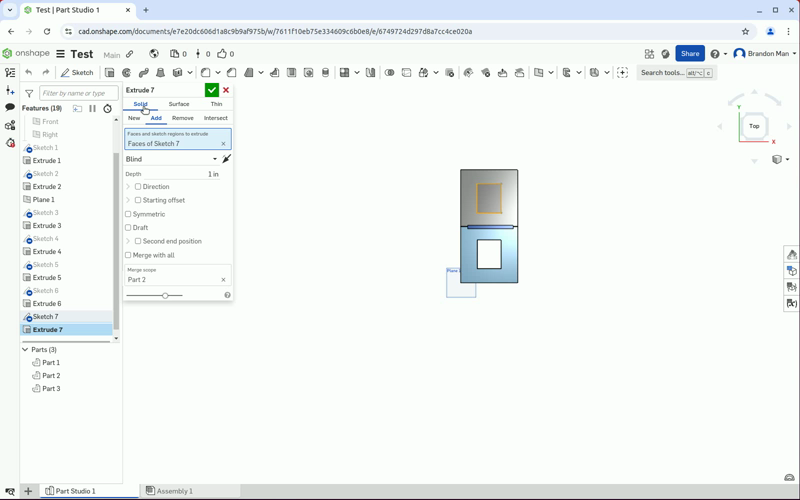
click(143, 106)
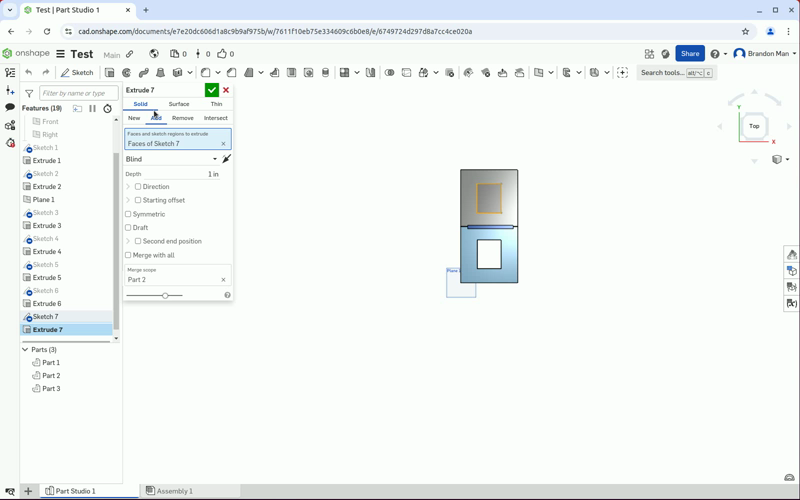
mouse_move(186, 120)
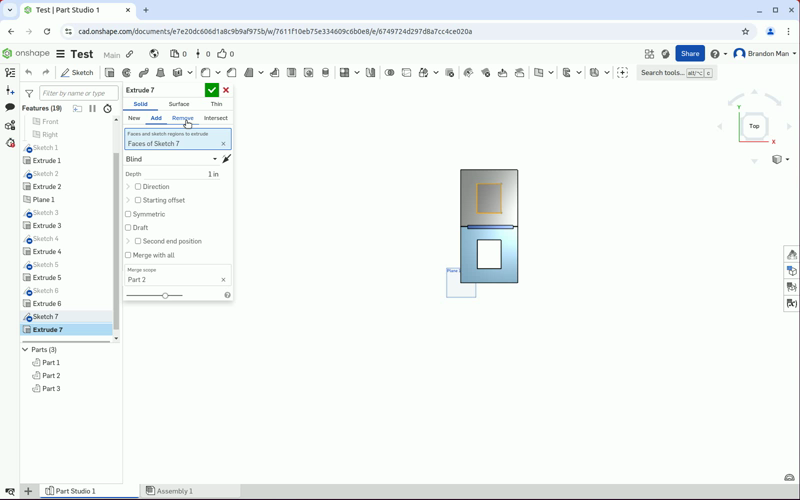
click(186, 120)
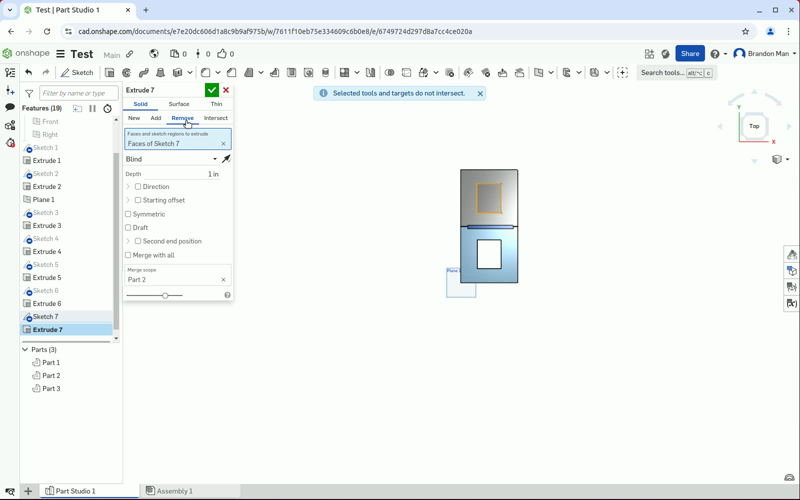
key(tab, 4)
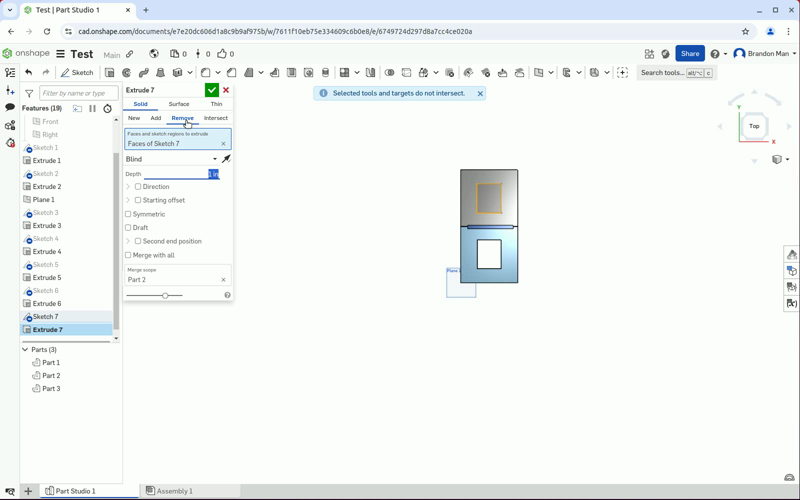
text(-4.814)
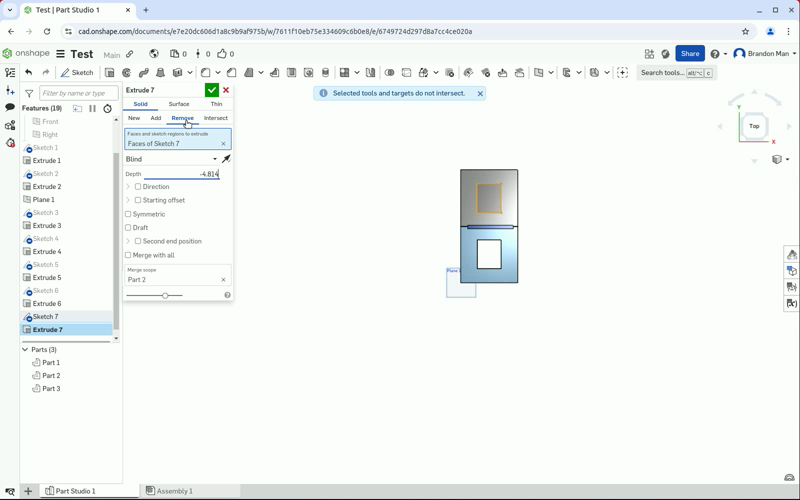
key(tab, 6)
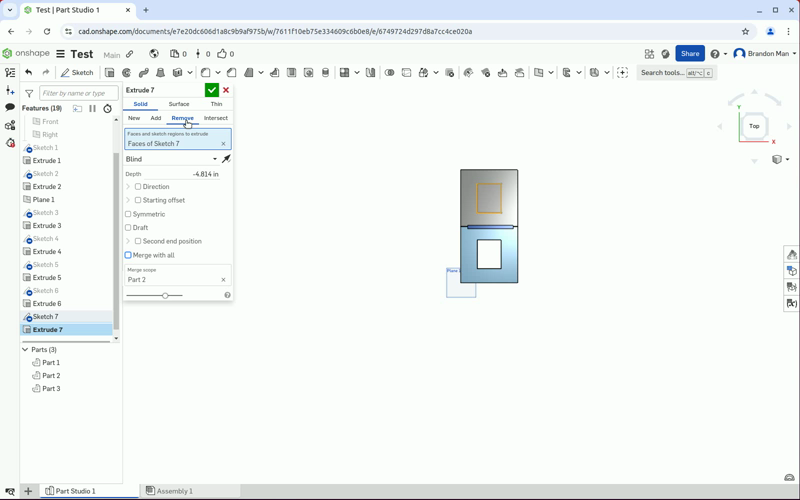
key(space)
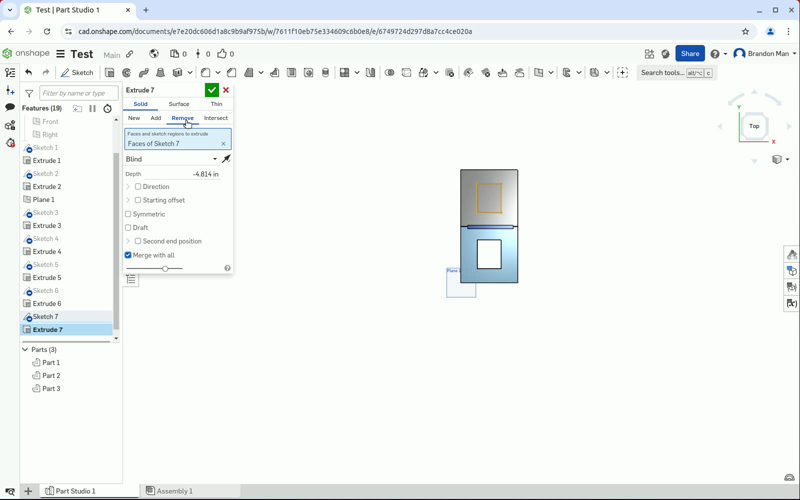
key(enter)
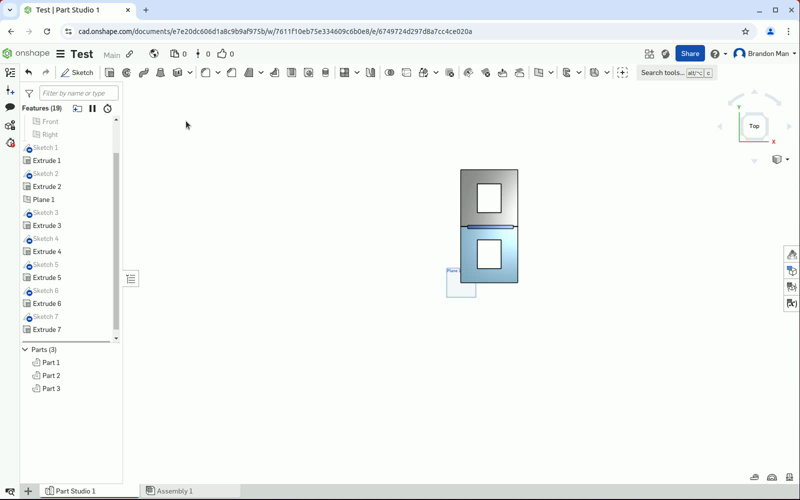
key(shift+h)
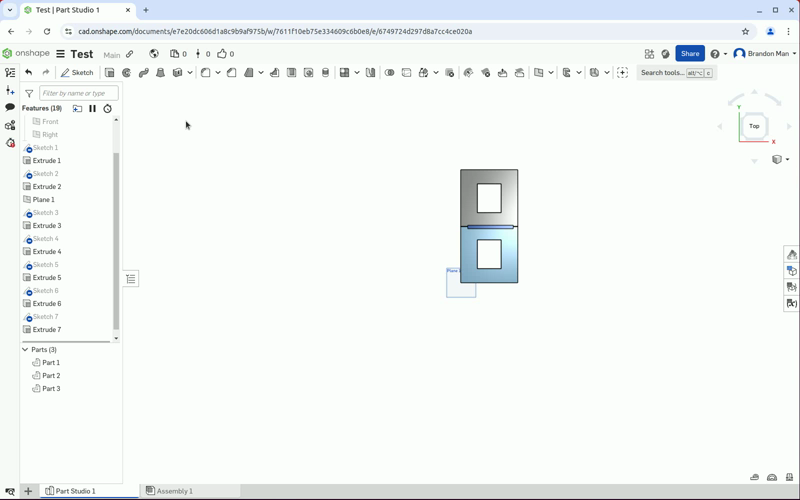
key(shift+h)
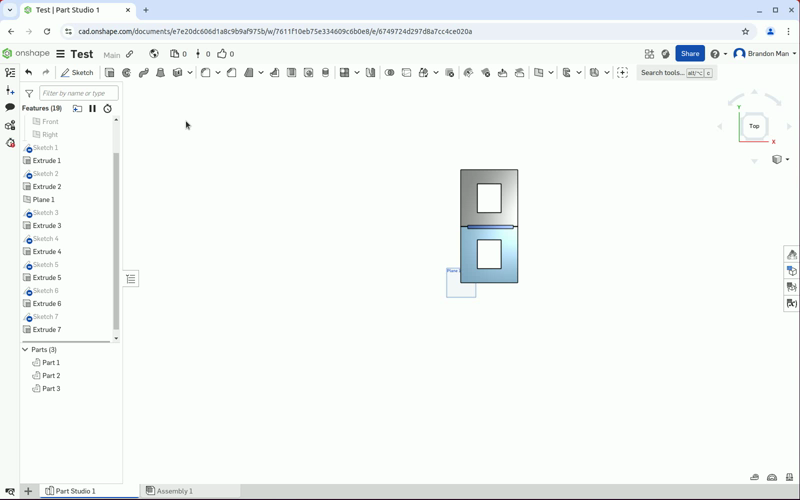
key(shift+7)
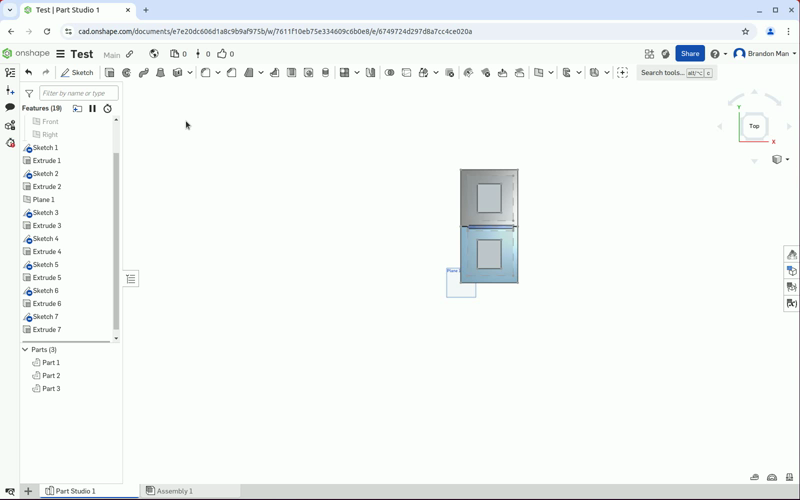
key(up, 3)
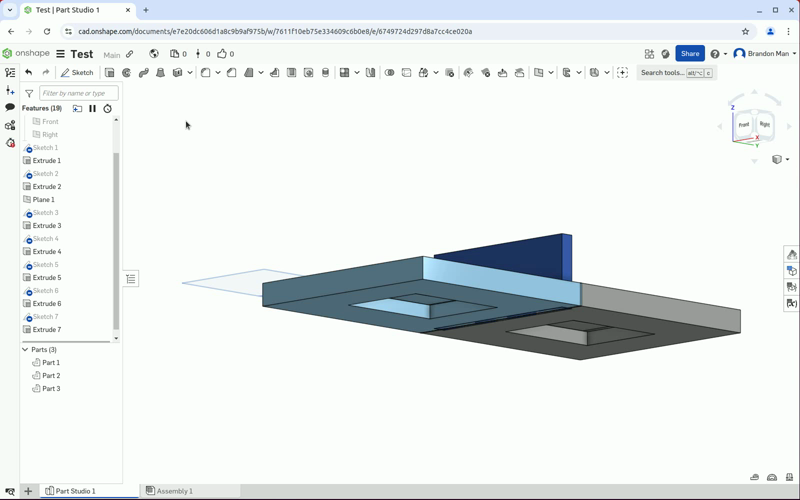
key(left, 3)
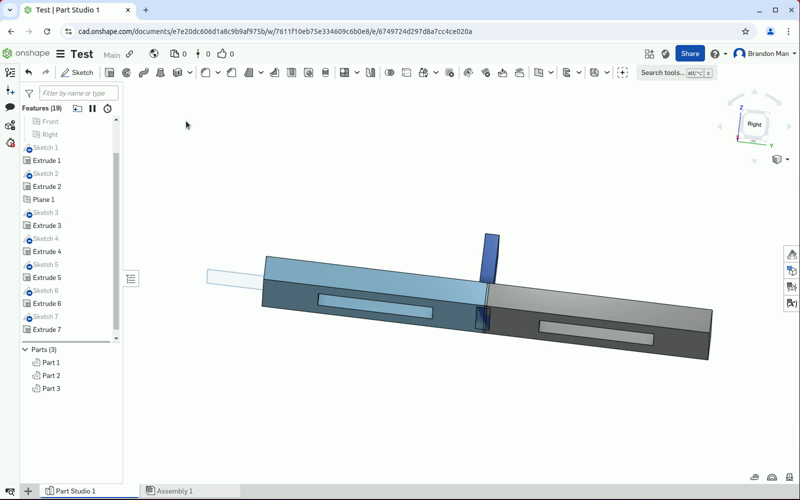
key(right, 3)
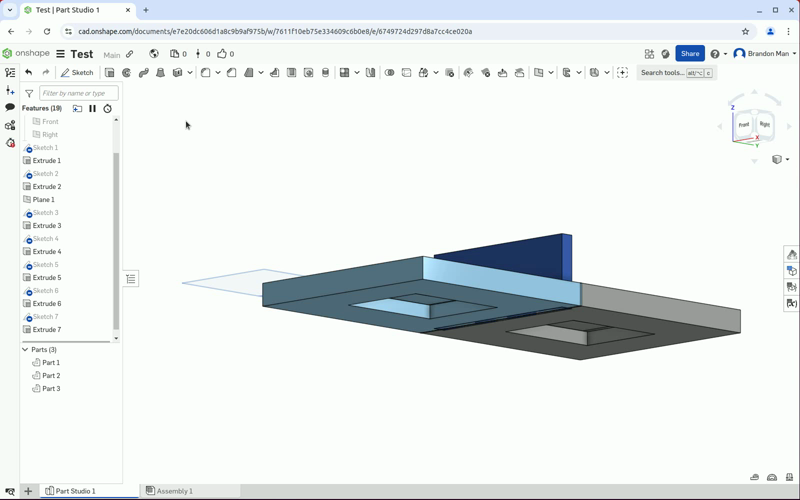
key(down, 3)
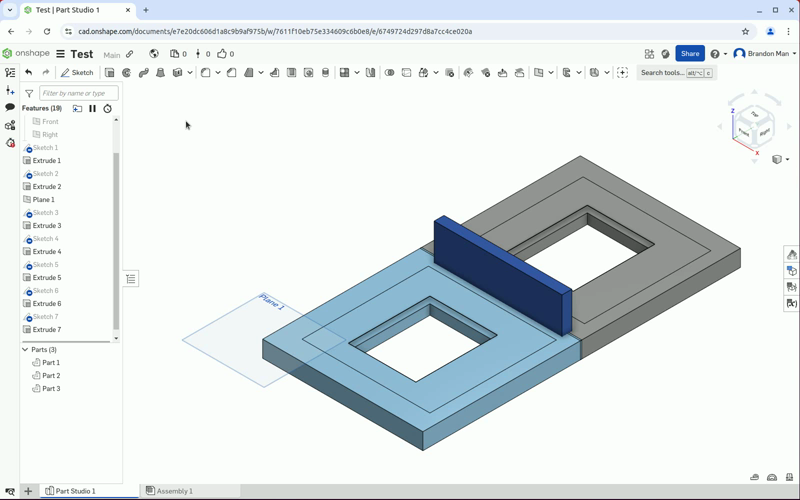
mouse_move(69, 150)
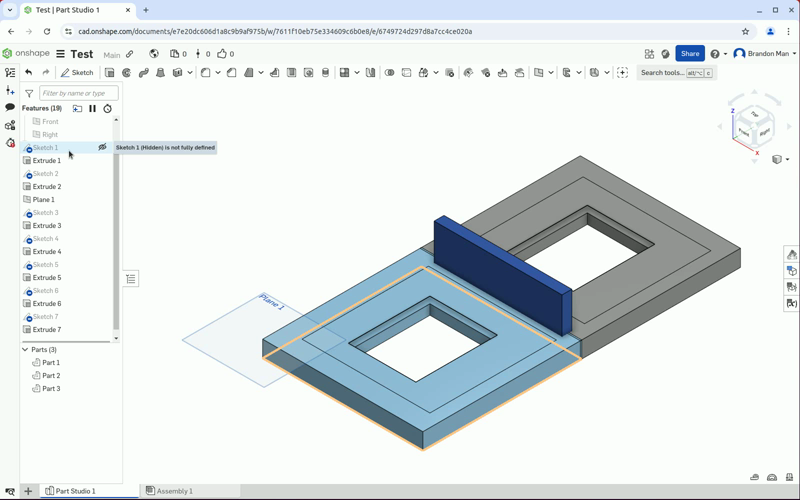
click(69, 150)